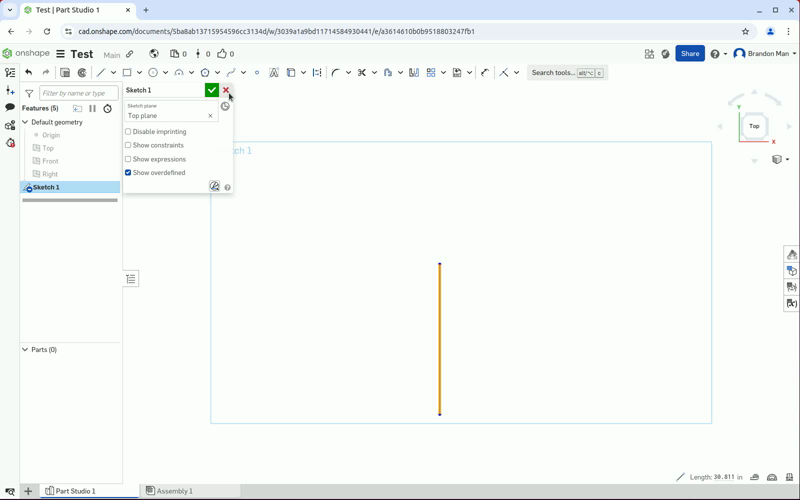
key(shift+h)
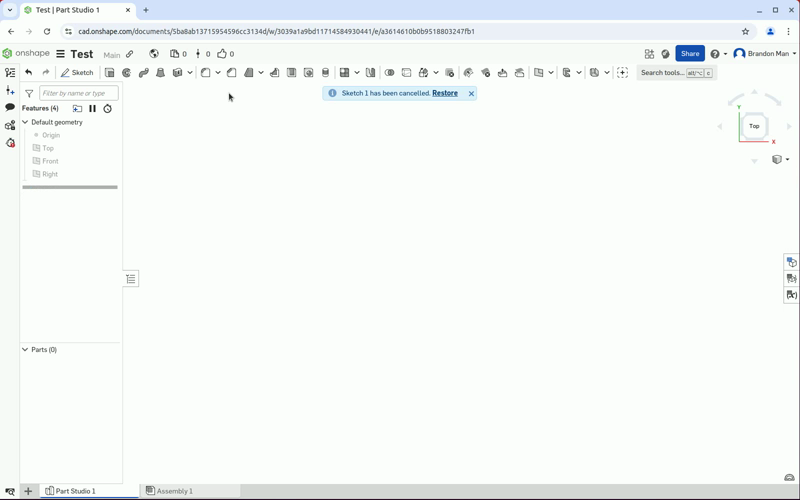
mouse_move(73, 352)
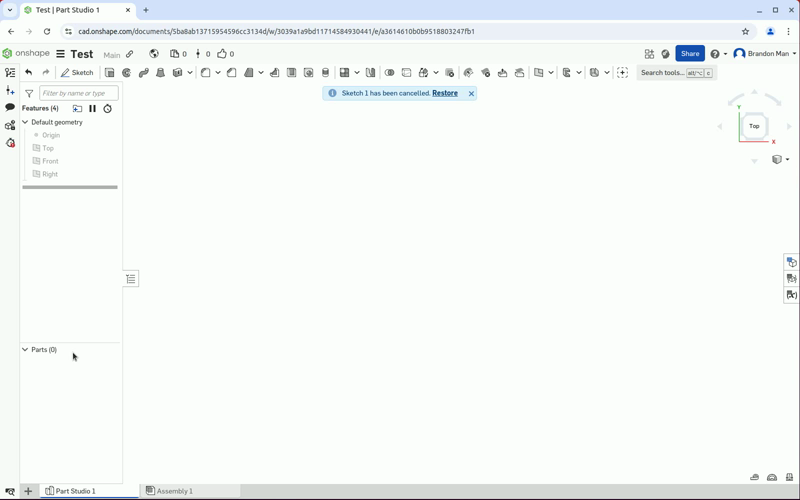
key(y)
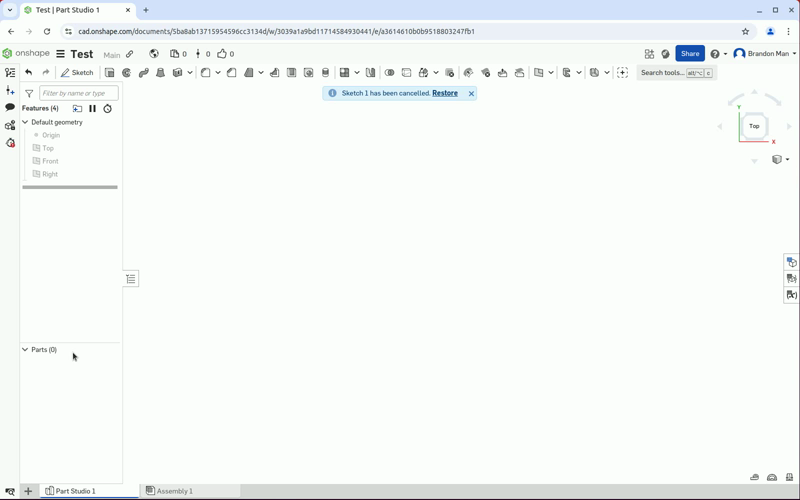
key(shift+p)
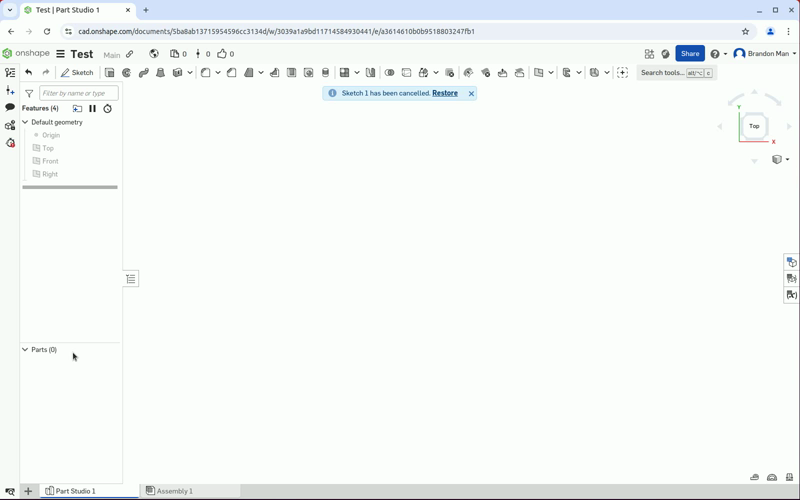
key(space)
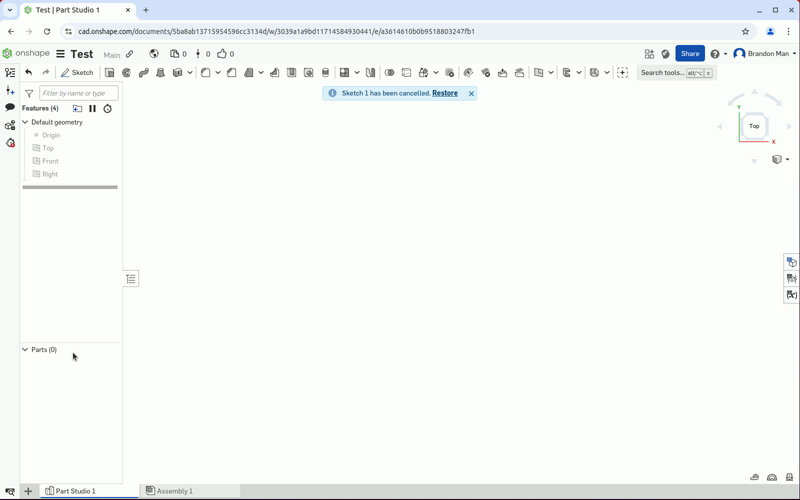
key_down(shift)
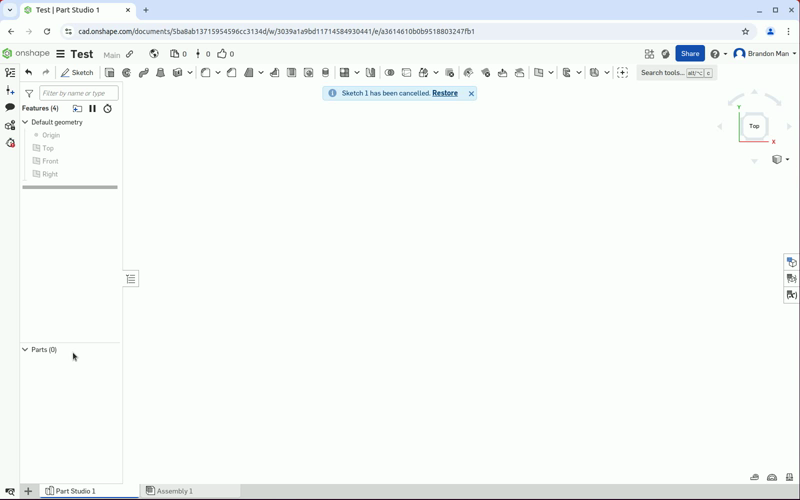
key(up)
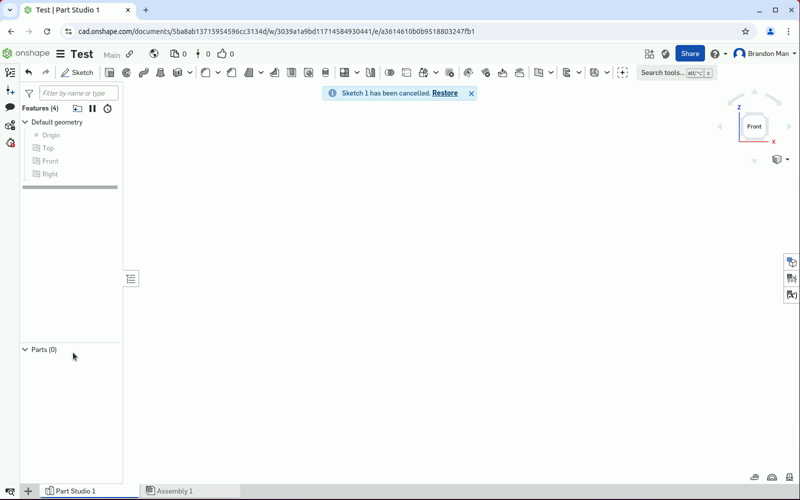
key_up(shift)
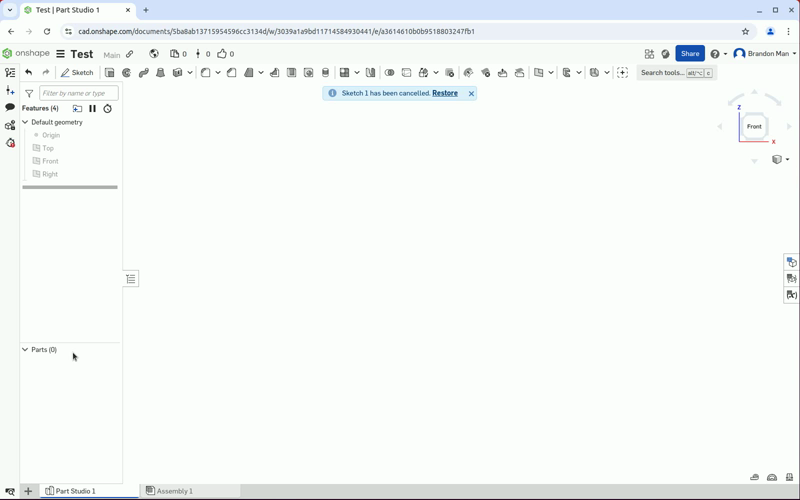
mouse_move(73, 352)
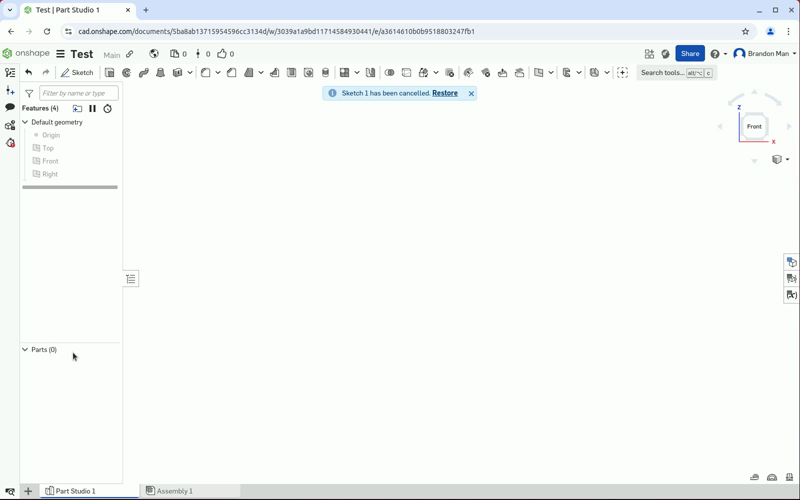
key(shift+y)
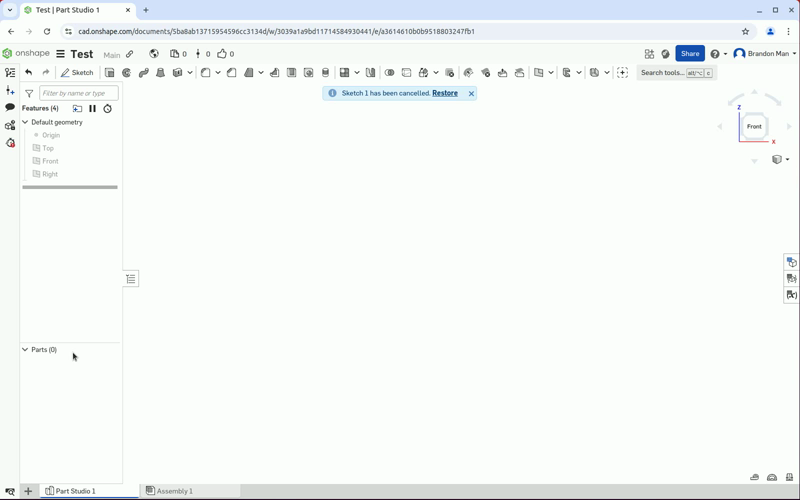
key(shift+s)
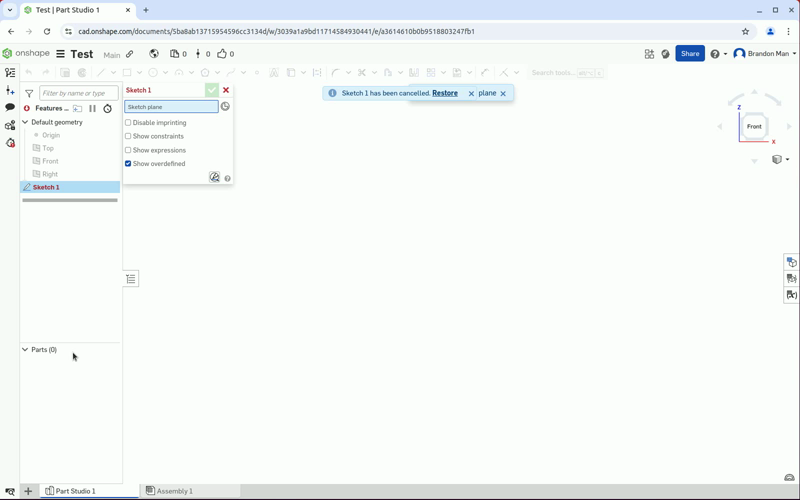
mouse_move(73, 163)
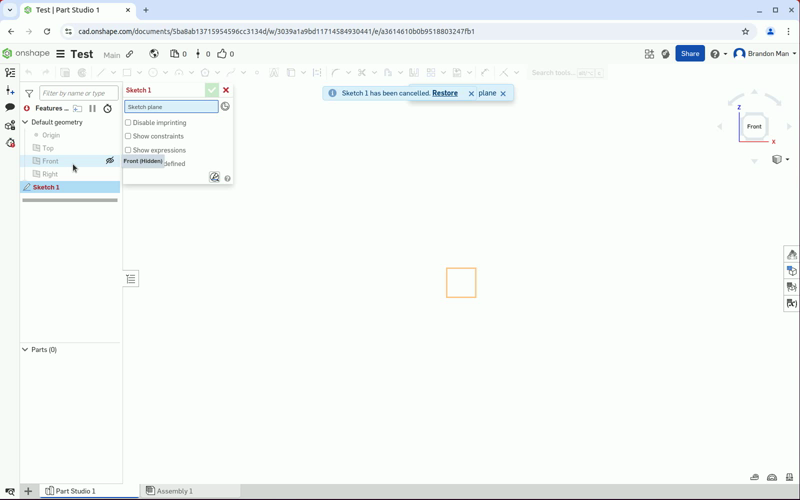
click(73, 163)
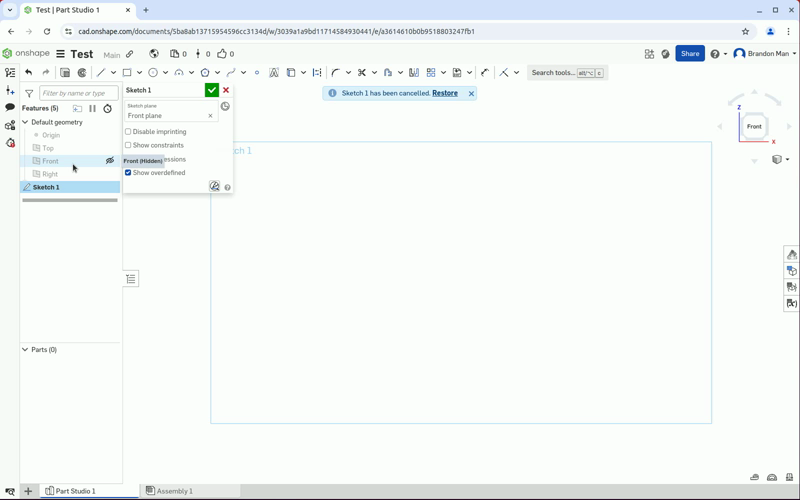
mouse_move(73, 352)
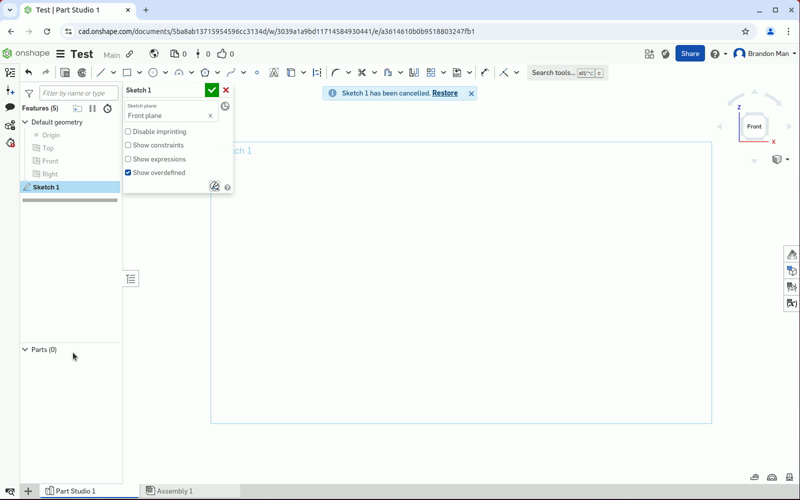
key(y)
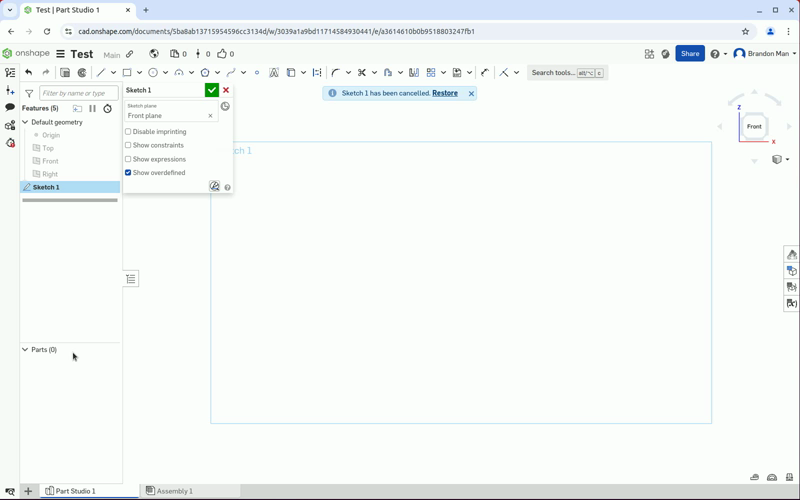
key(l)
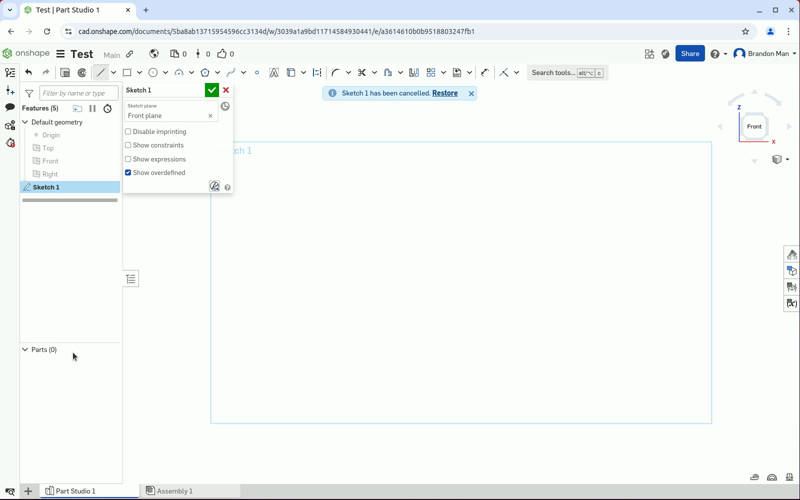
key_down(shift)
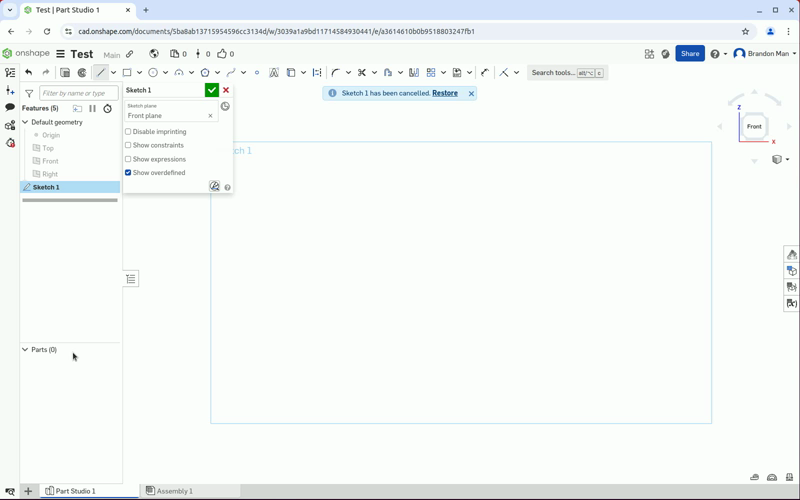
mouse_move(460, 282)
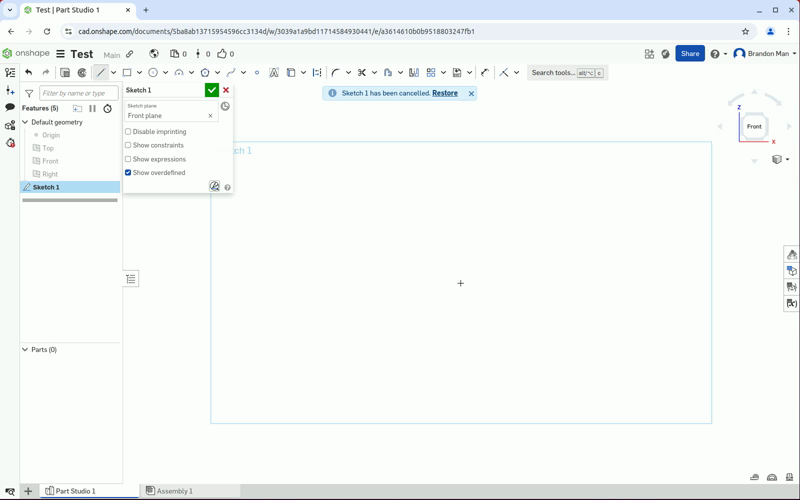
click(460, 282)
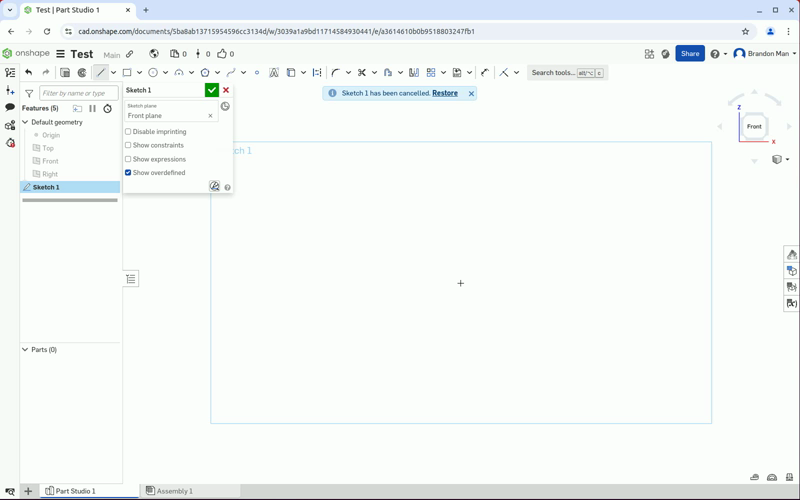
key_up(shift)
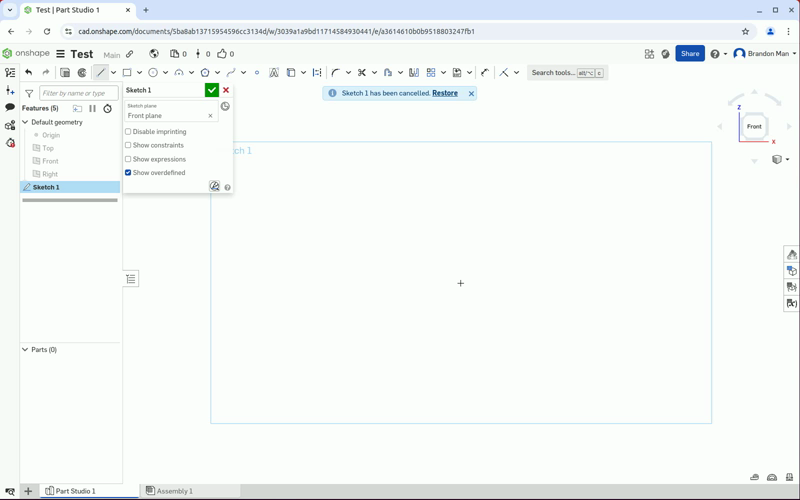
key_down(shift)
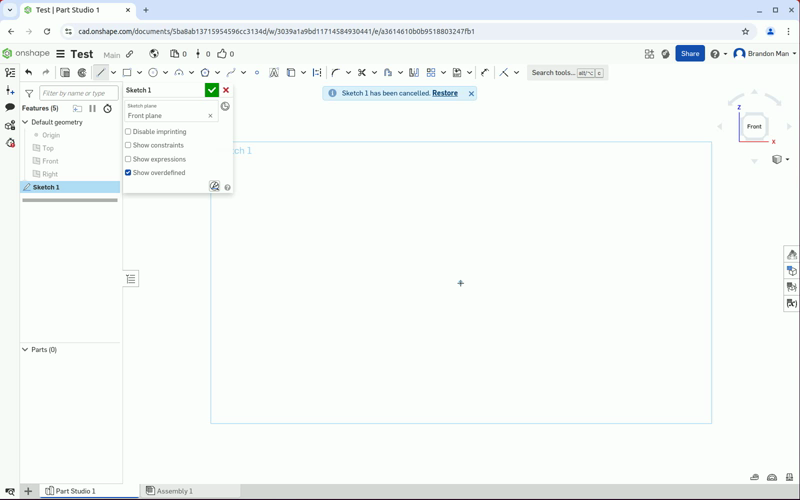
mouse_move(572, 282)
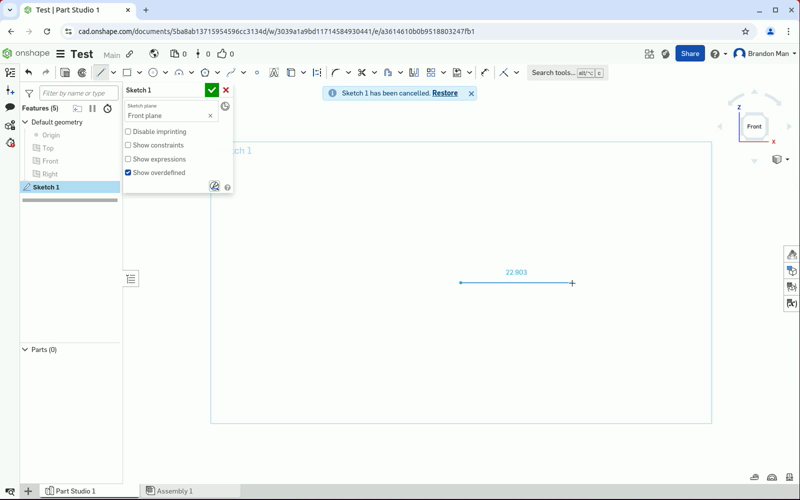
click(572, 282)
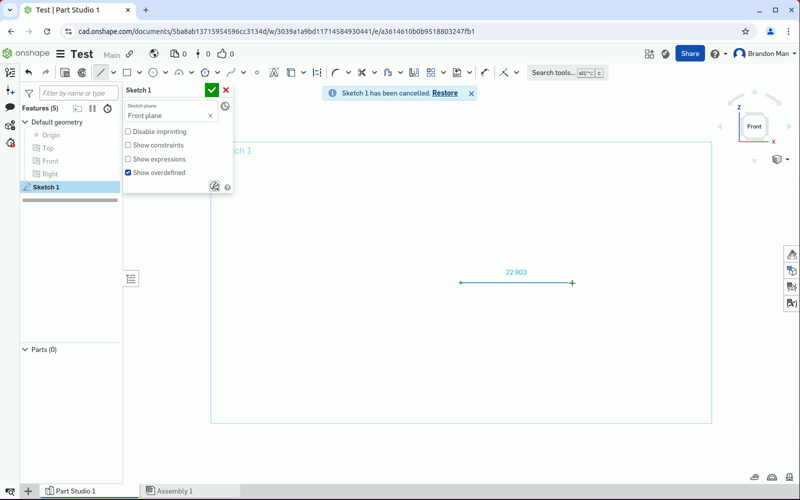
key_up(shift)
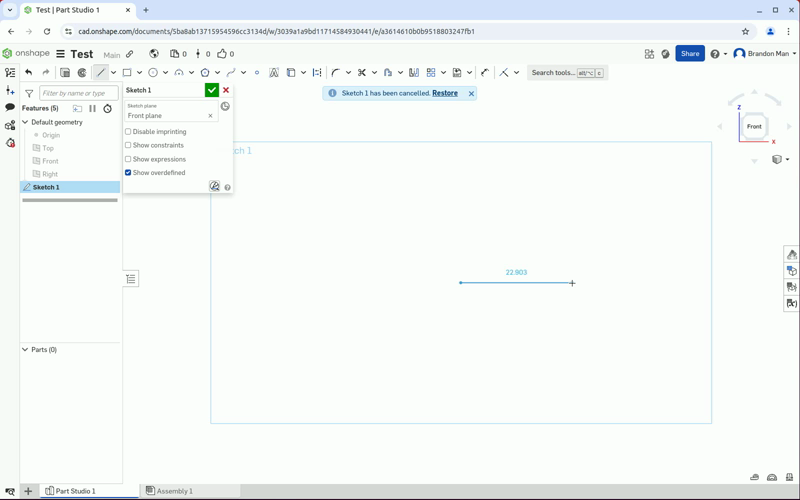
key_down(shift)
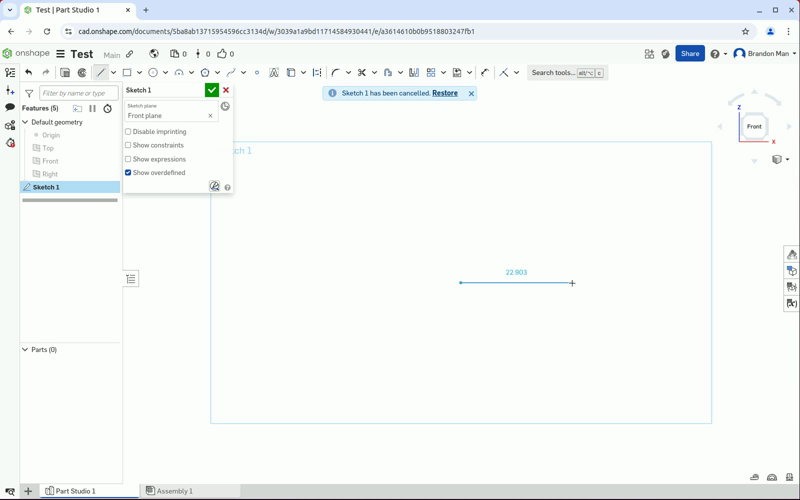
mouse_move(589, 282)
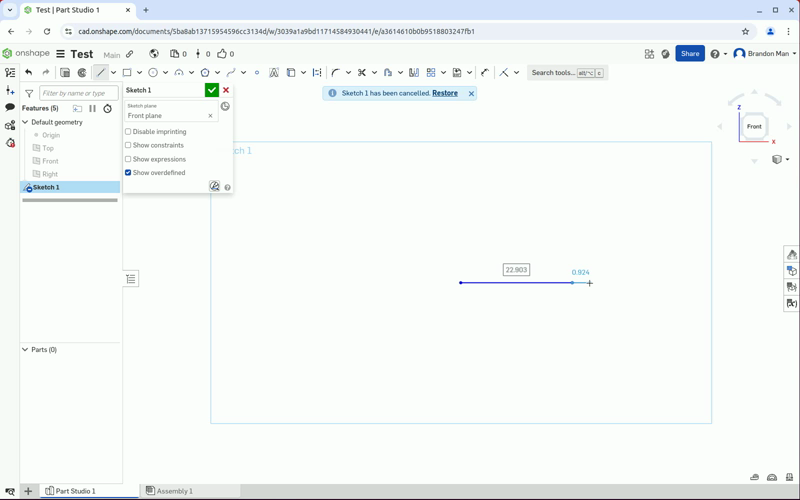
mouse_move(572, 257)
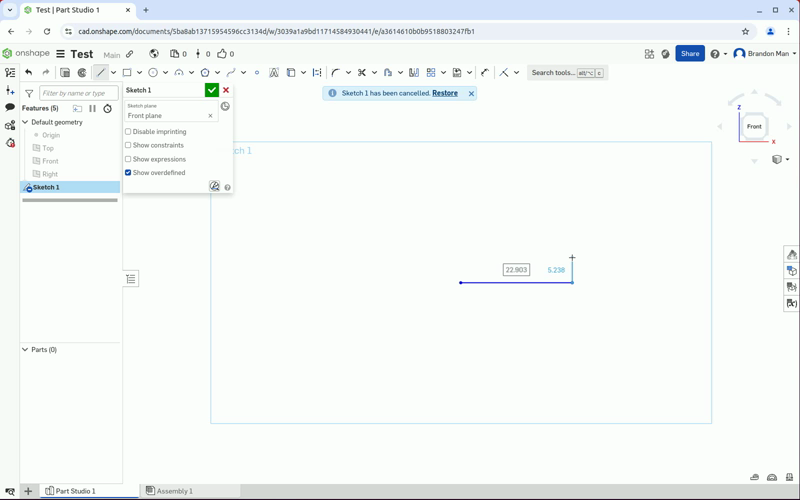
click(572, 257)
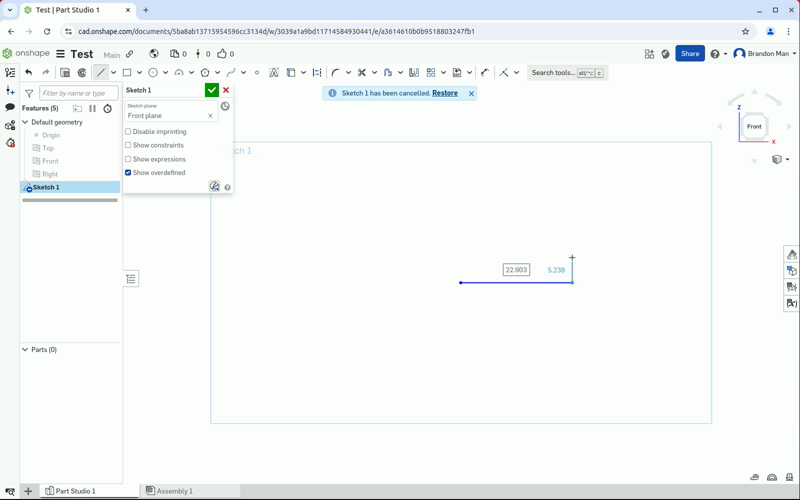
key_up(shift)
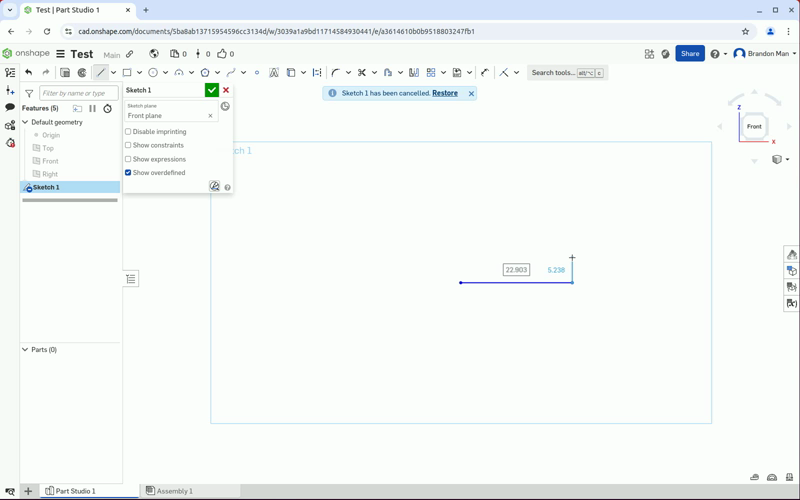
key_down(shift)
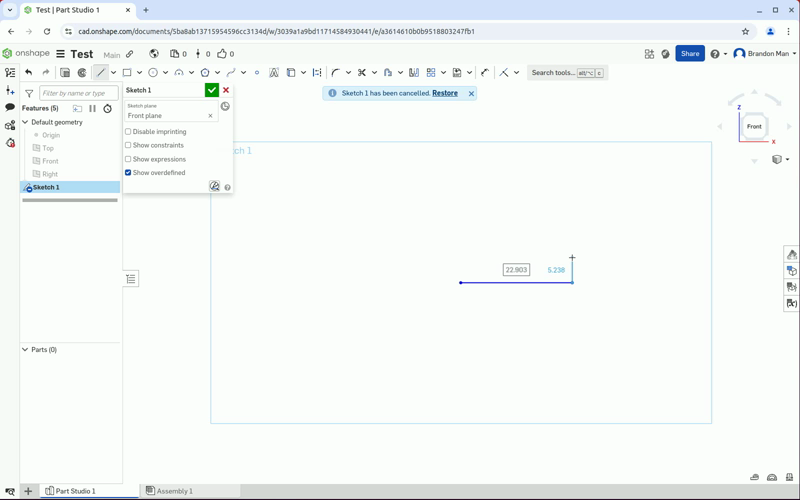
mouse_move(589, 257)
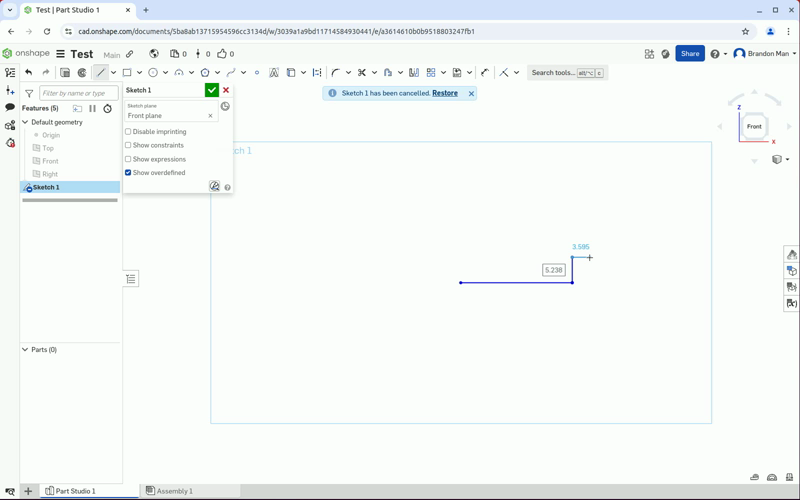
mouse_move(516, 257)
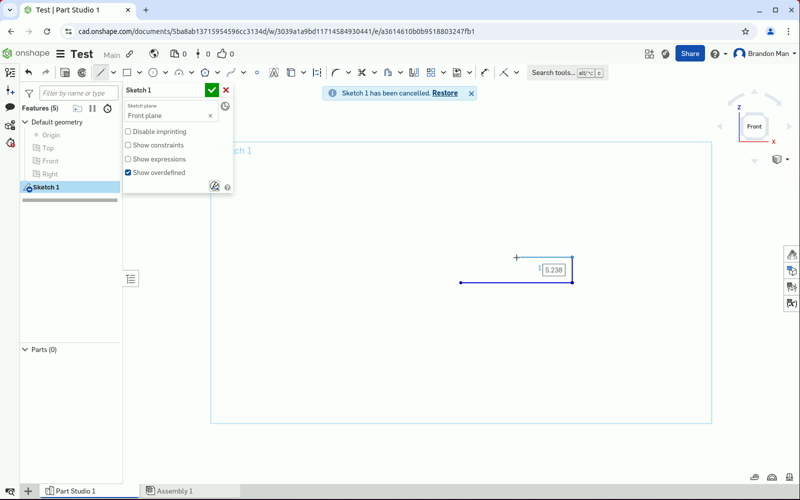
click(516, 257)
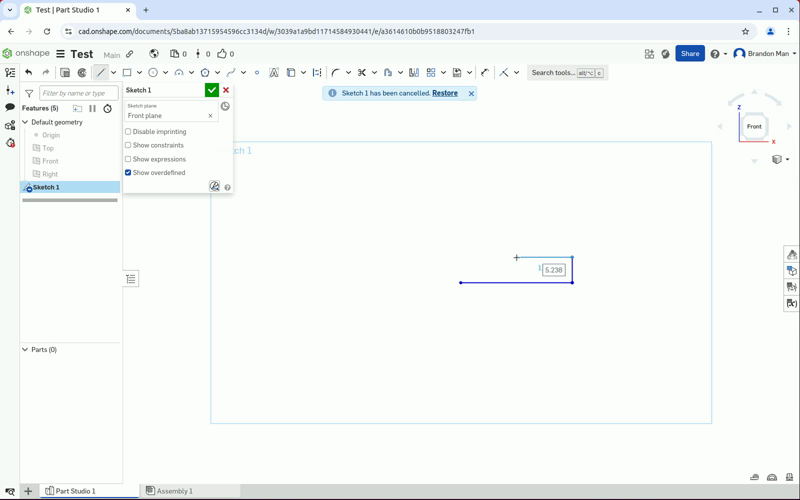
key_up(shift)
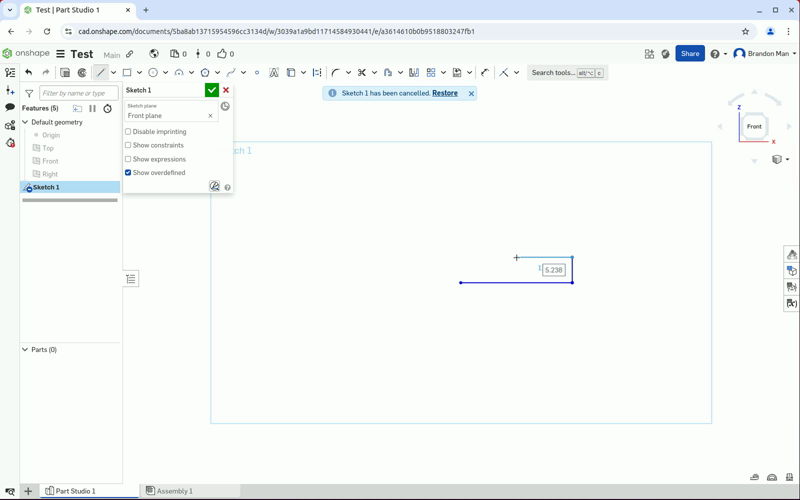
key_down(shift)
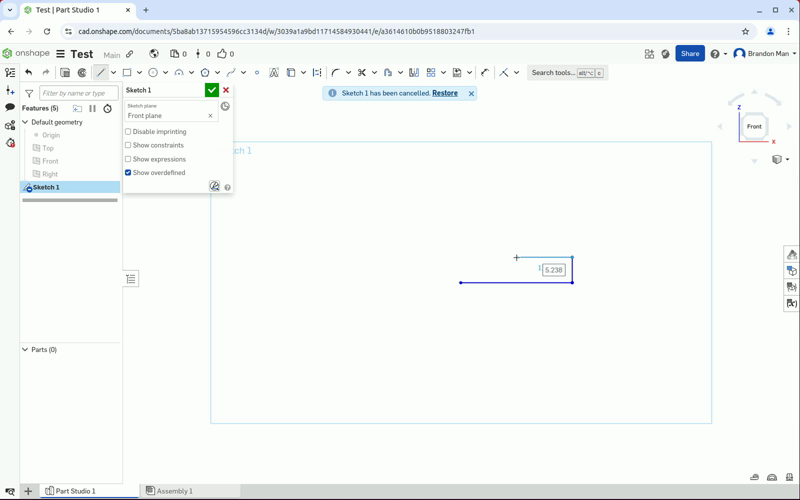
mouse_move(546, 257)
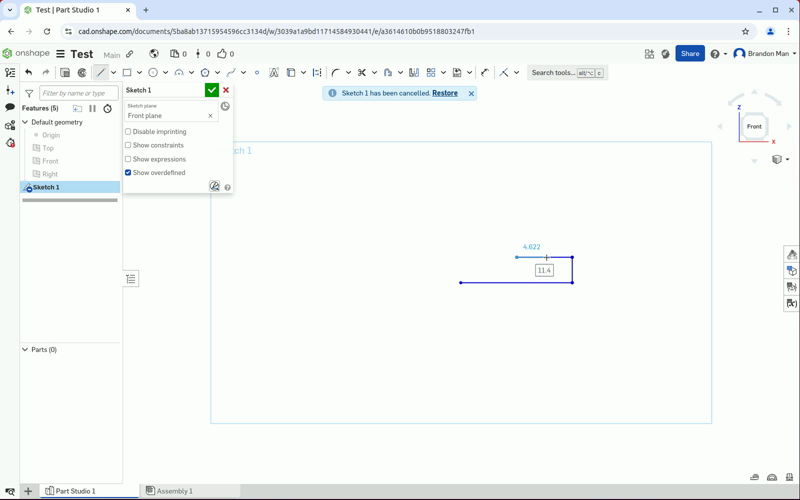
mouse_move(460, 257)
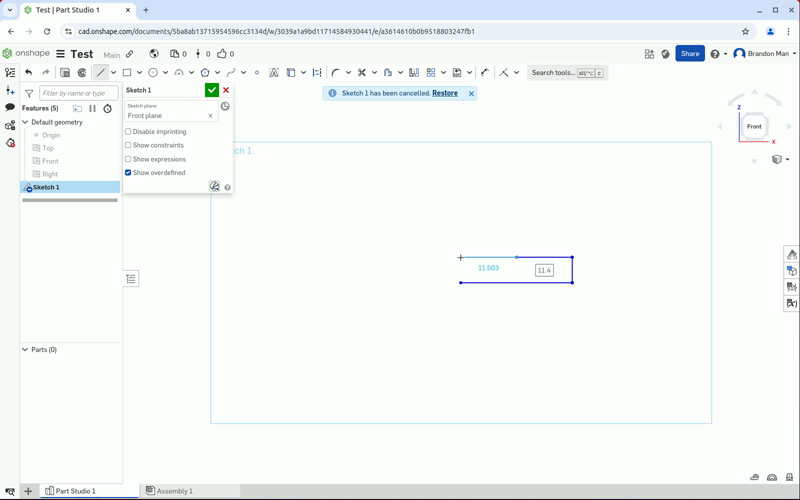
click(460, 257)
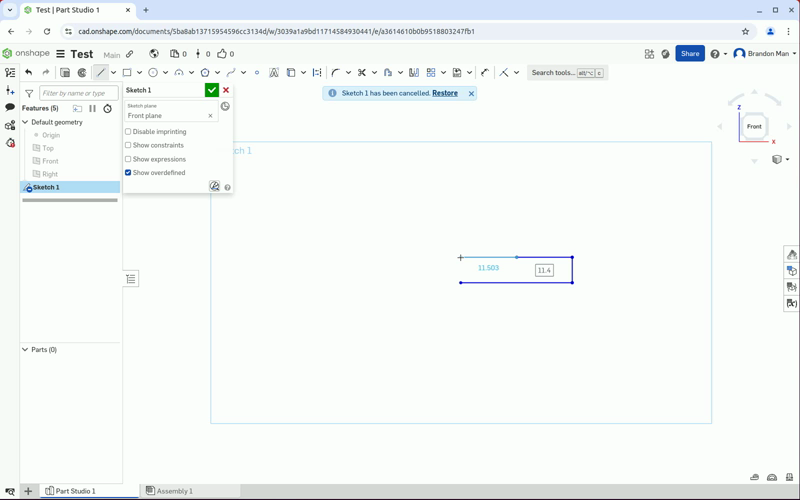
key_up(shift)
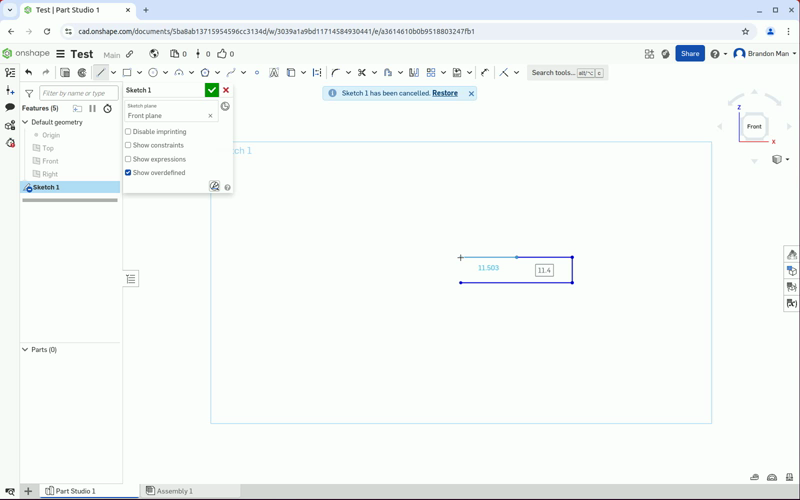
mouse_move(490, 257)
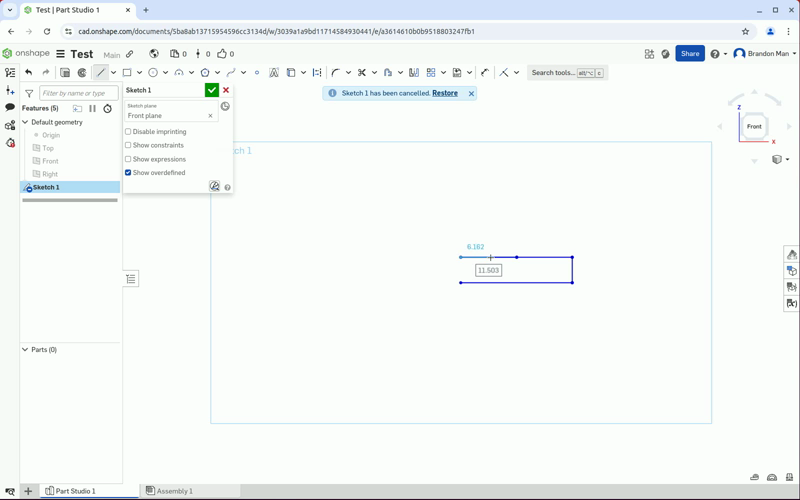
key_down(shift)
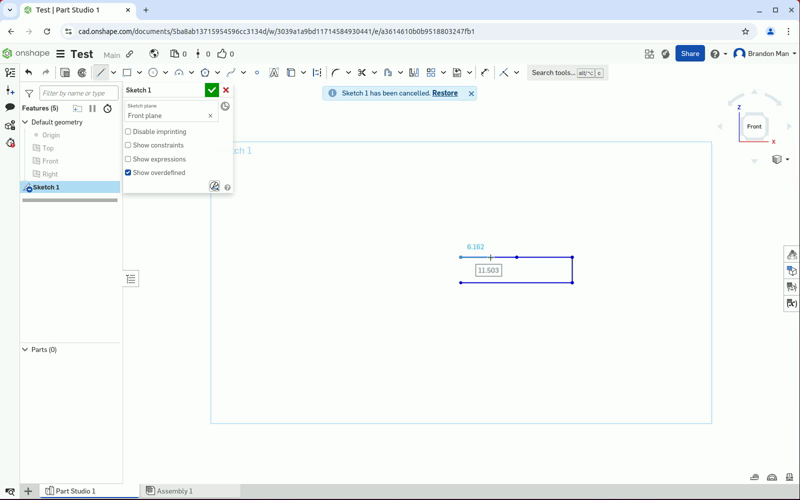
mouse_move(460, 282)
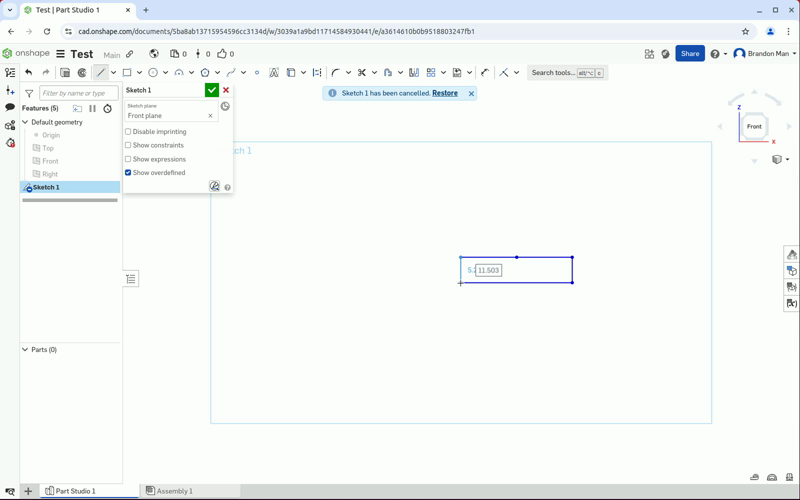
key_up(shift)
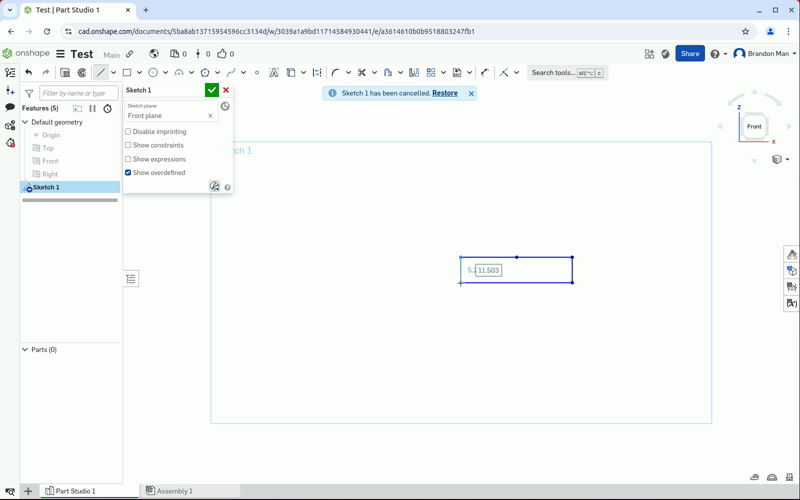
click(460, 282)
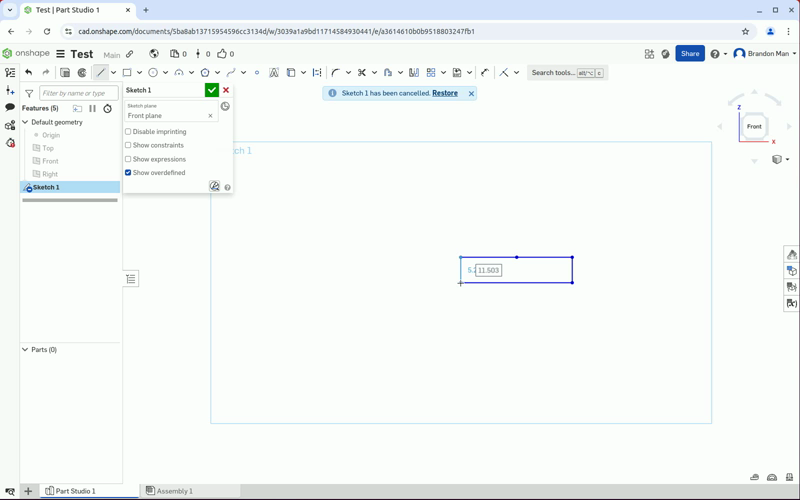
key(esc)
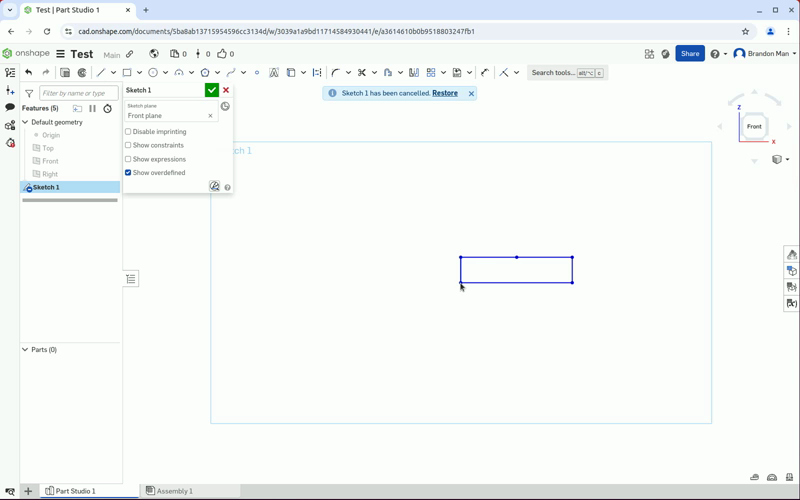
mouse_move(504, 269)
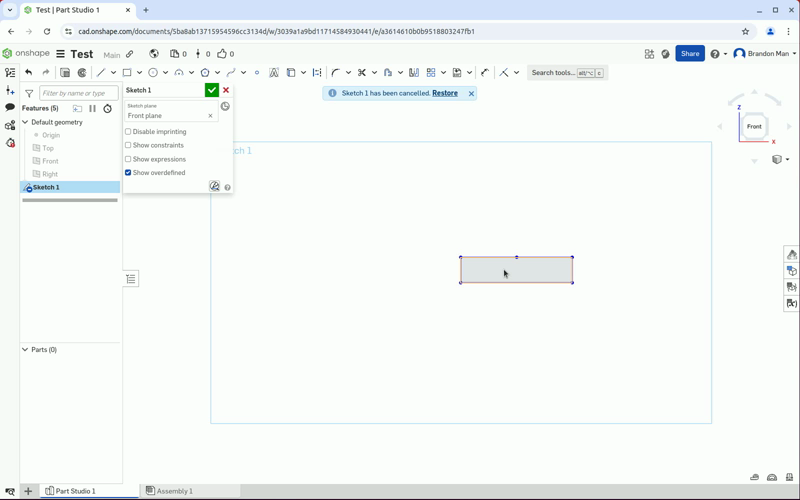
click(504, 269)
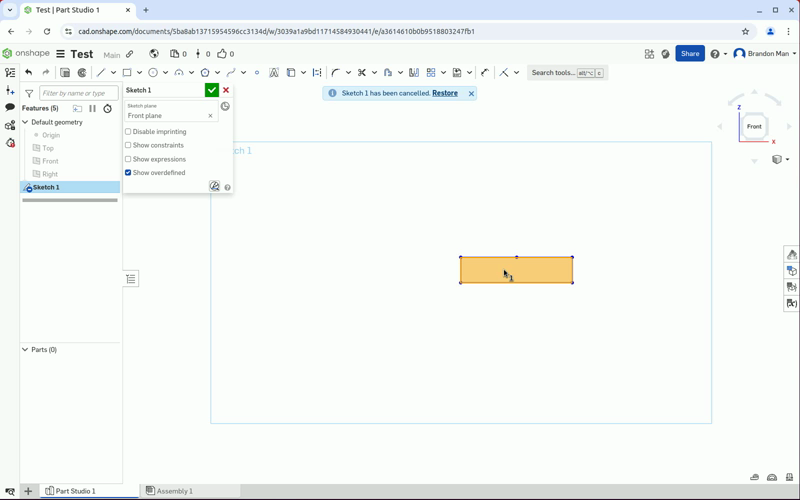
mouse_move(73, 352)
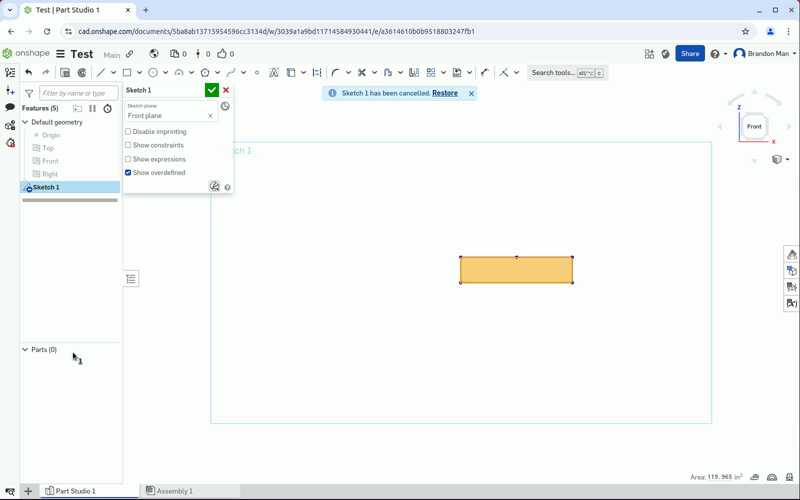
key(shift+y)
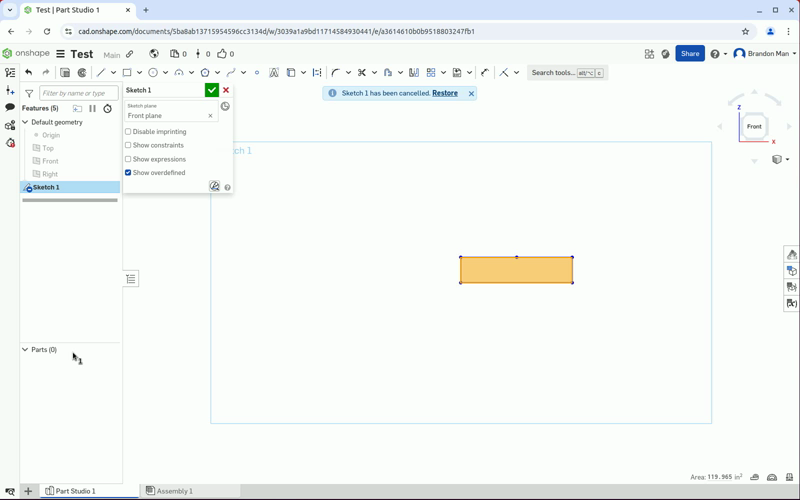
key(shift+e)
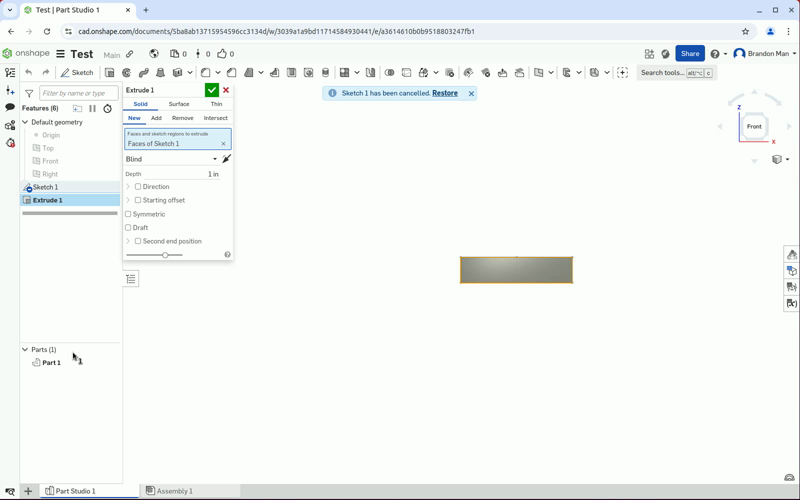
mouse_move(143, 106)
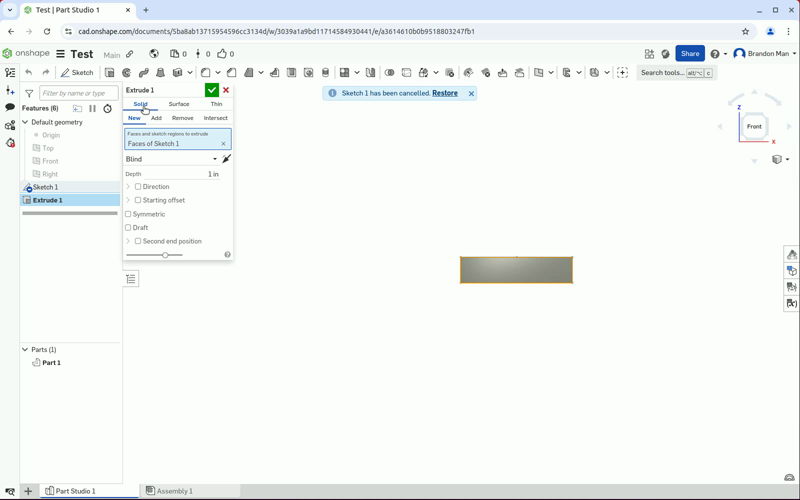
click(143, 106)
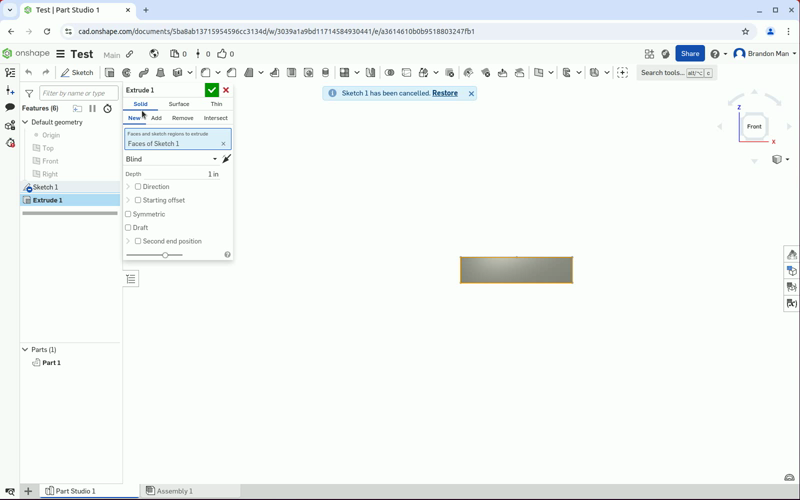
mouse_move(137, 120)
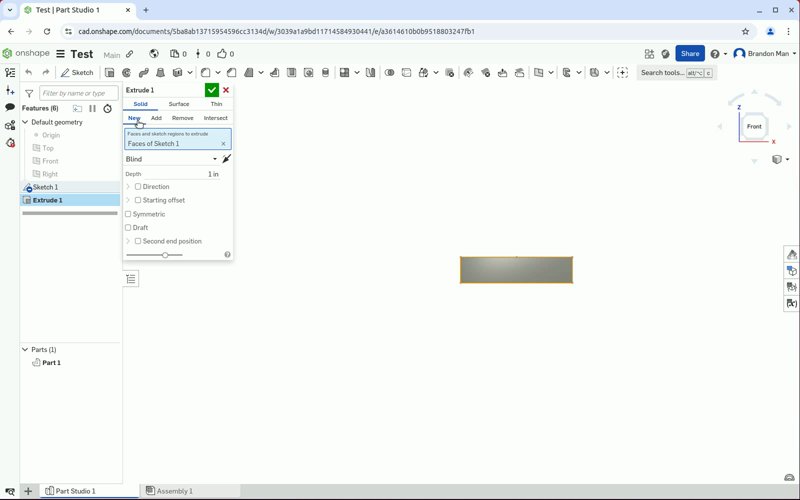
click(137, 120)
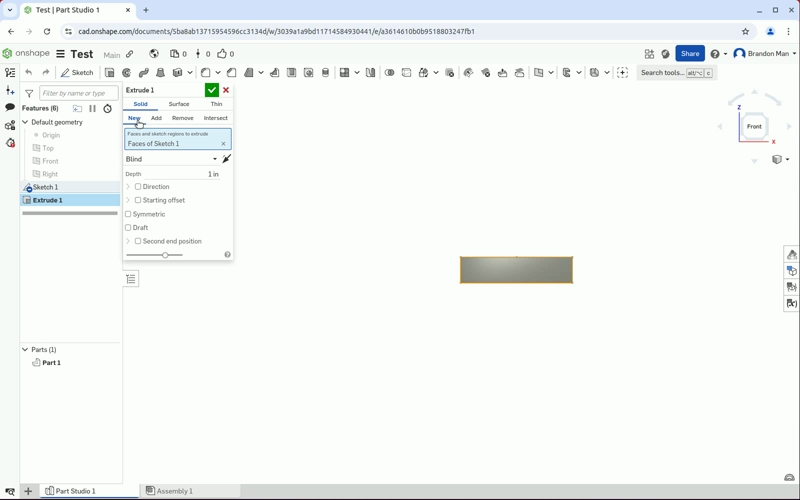
key(tab, 4)
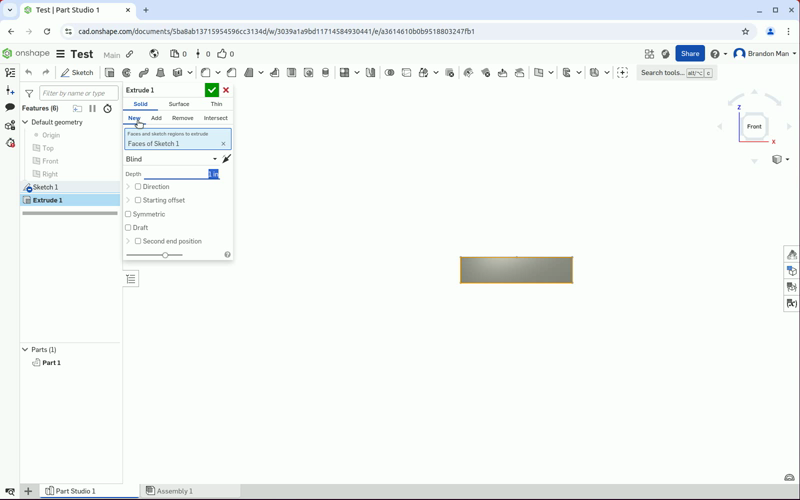
text(12.036)
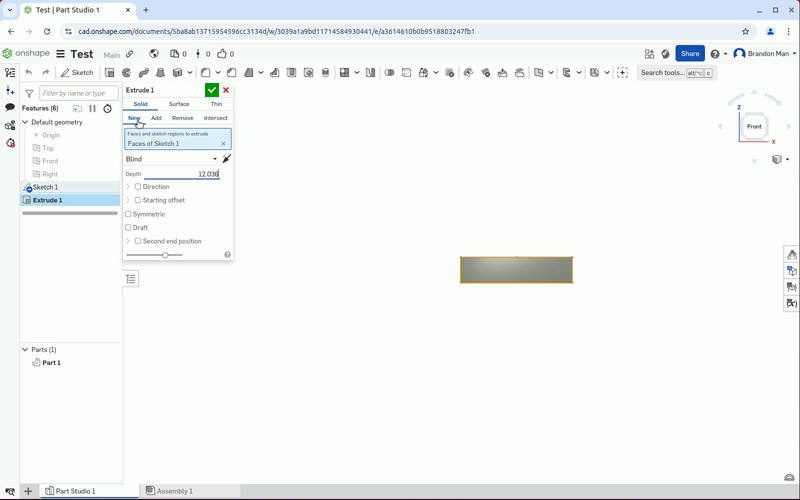
key(enter)
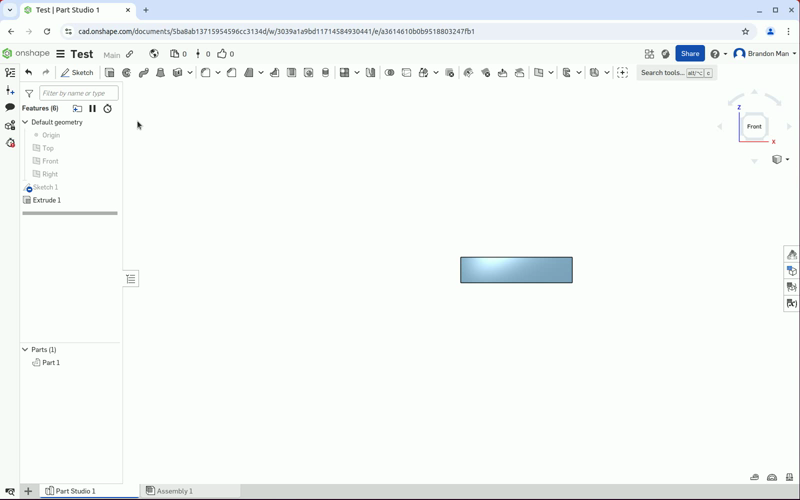
key(shift+h)
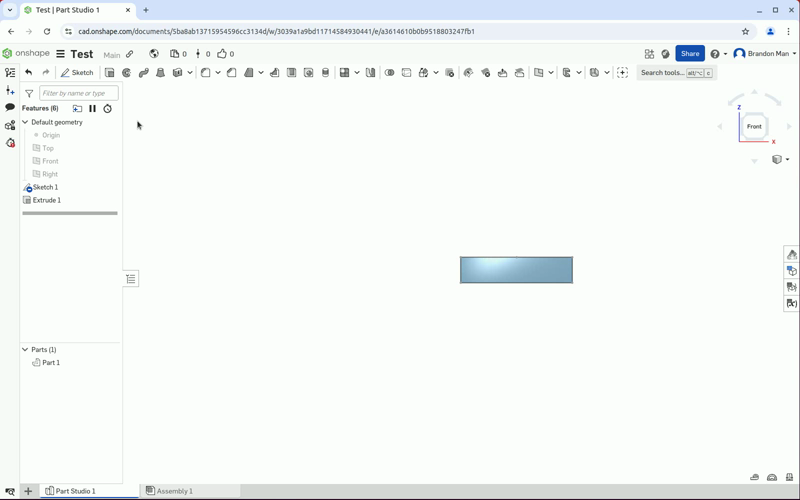
key(shift+h)
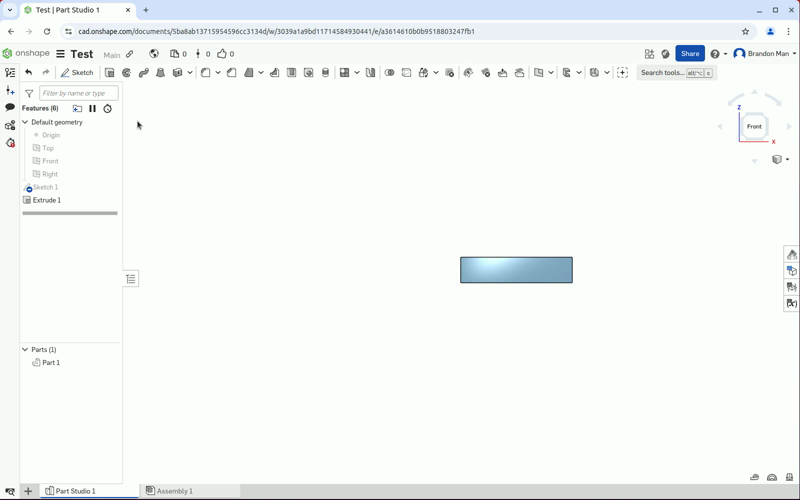
mouse_move(73, 189)
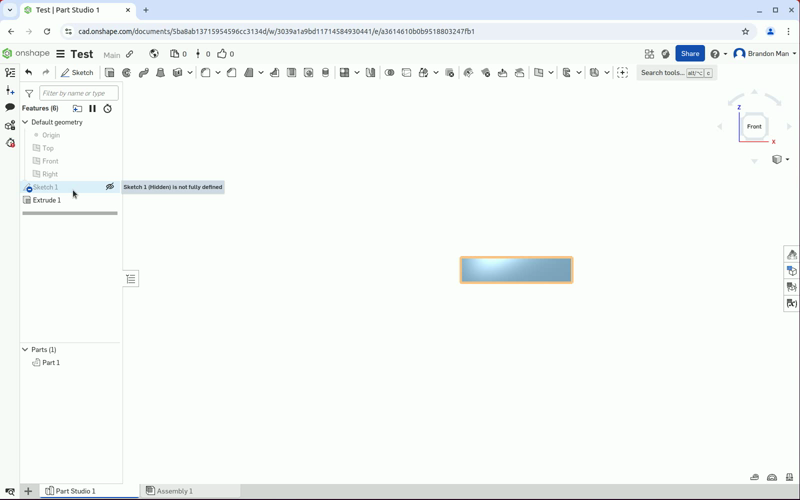
click(73, 189)
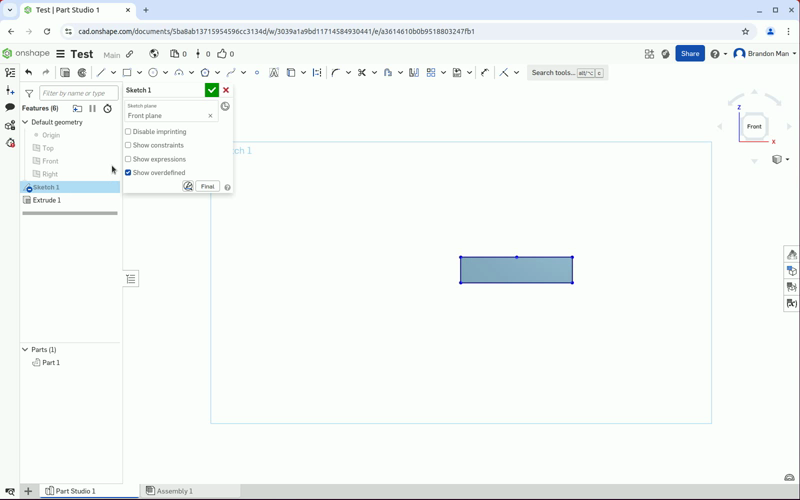
mouse_move(229, 92)
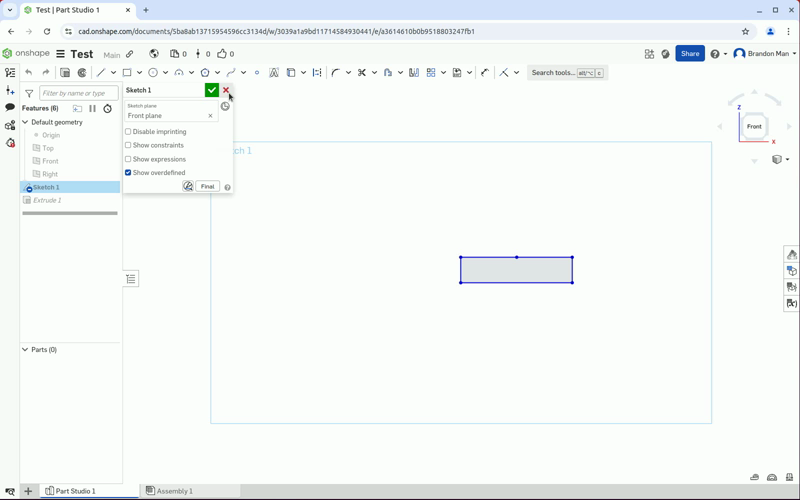
click(229, 92)
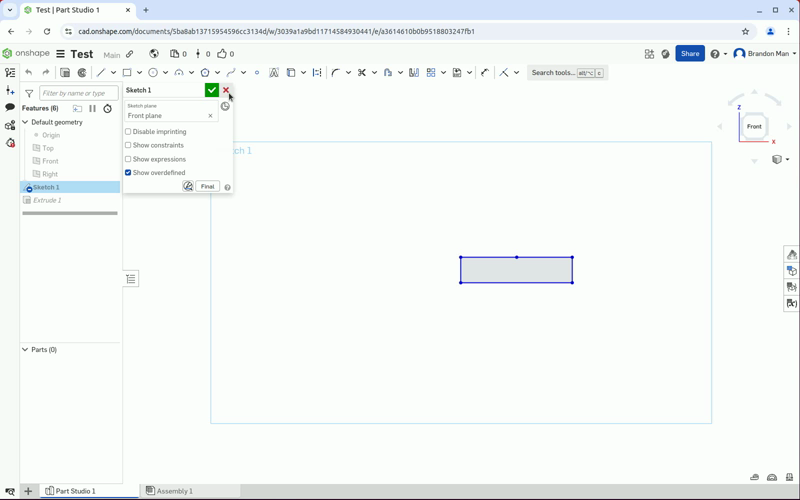
key(shift+s)
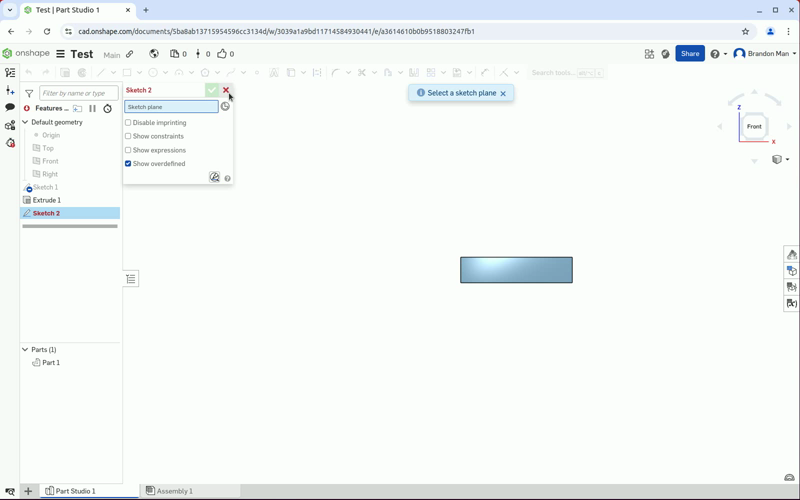
mouse_move(73, 163)
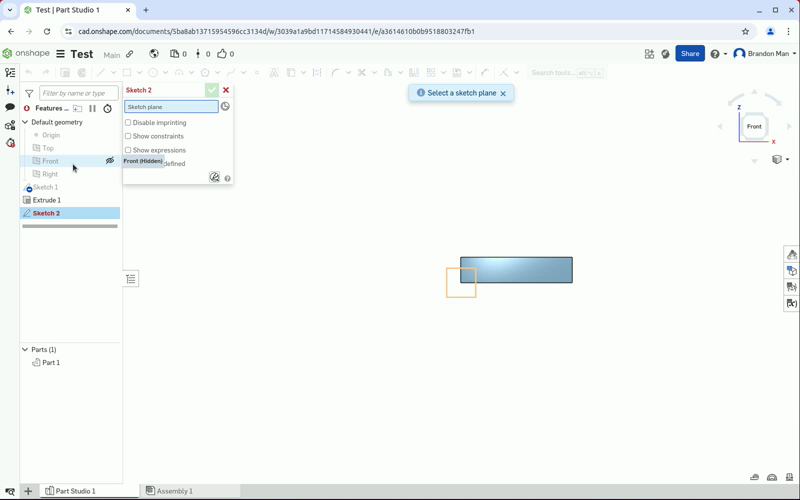
click(73, 163)
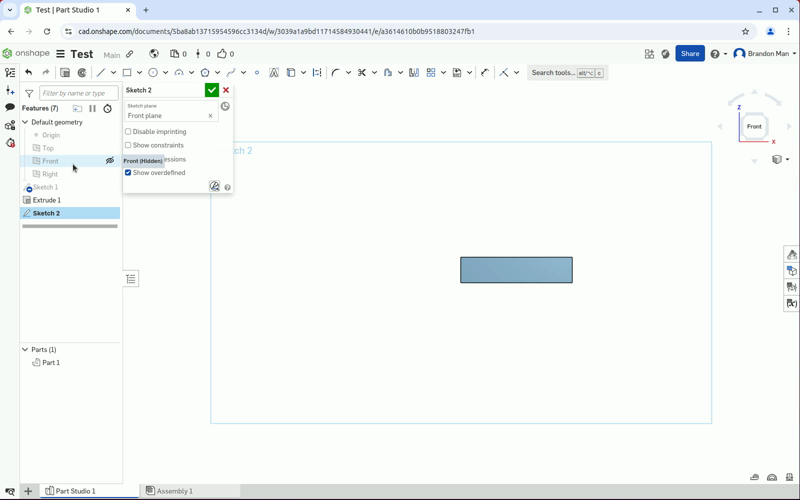
mouse_move(73, 352)
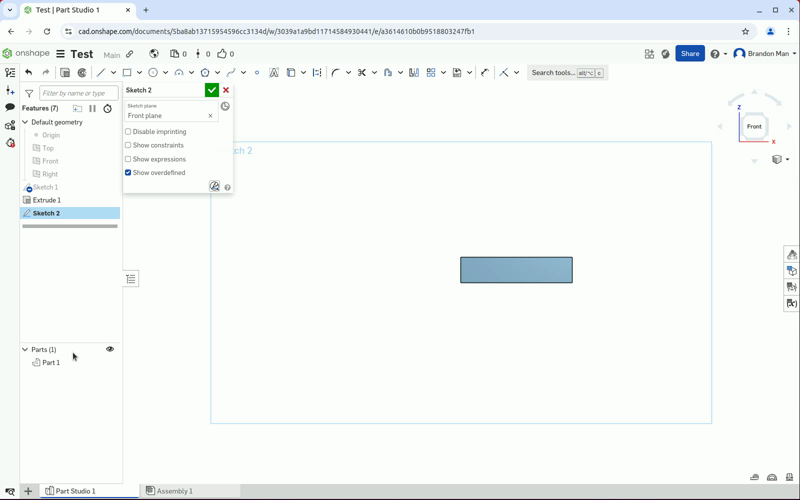
key(y)
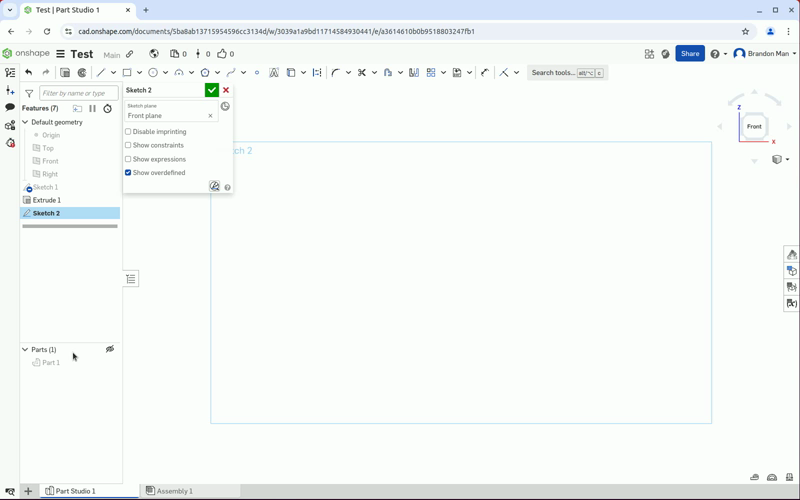
key(l)
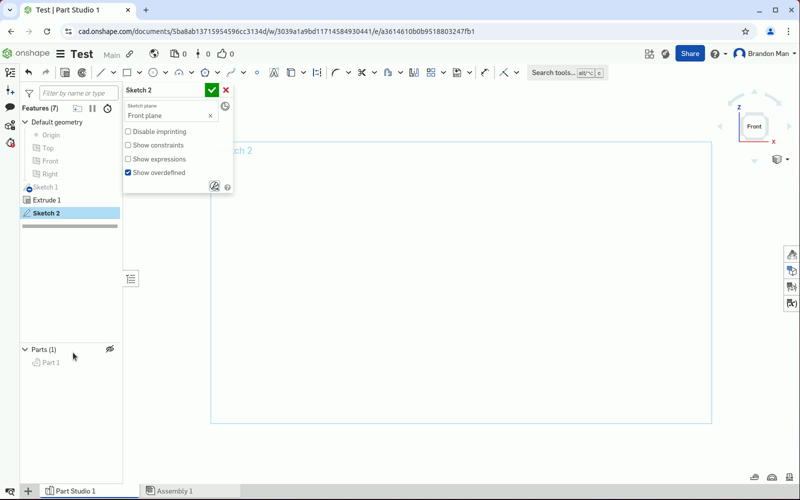
key_down(shift)
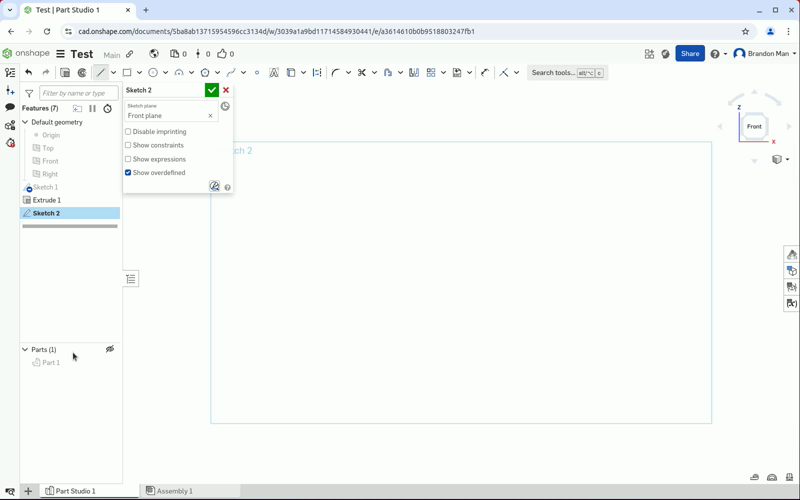
mouse_move(460, 257)
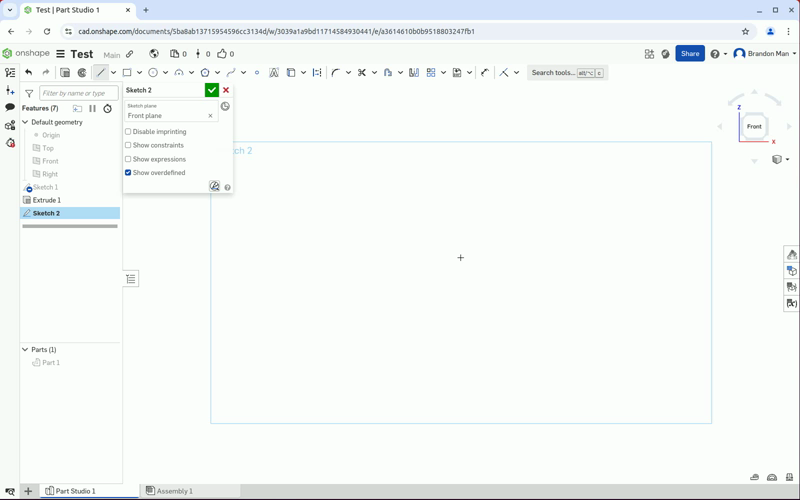
click(460, 257)
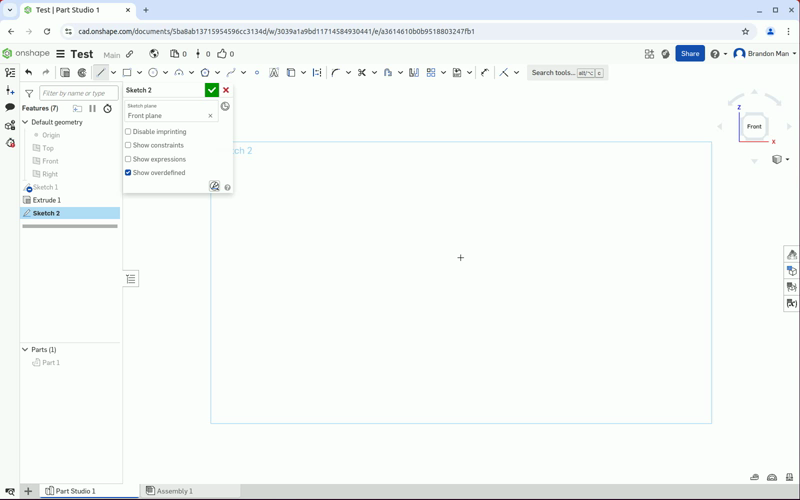
key_up(shift)
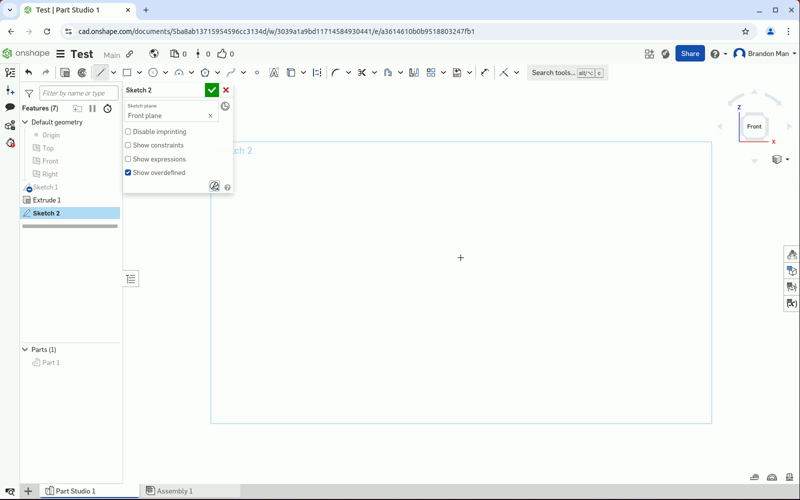
key_down(shift)
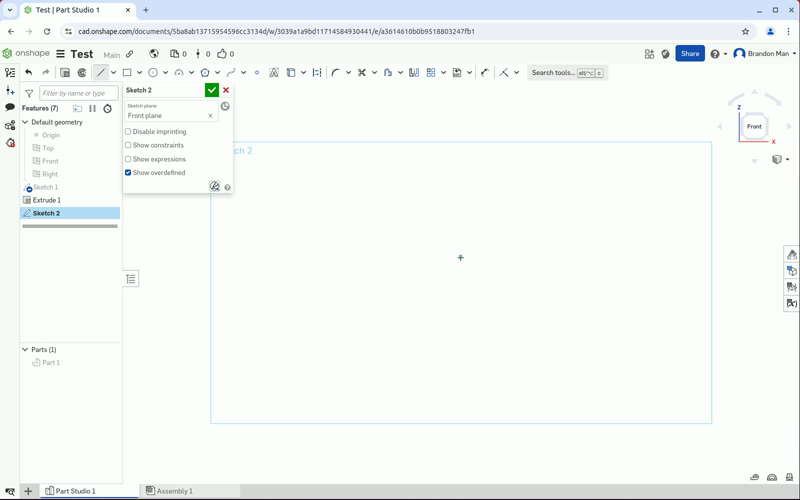
mouse_move(490, 257)
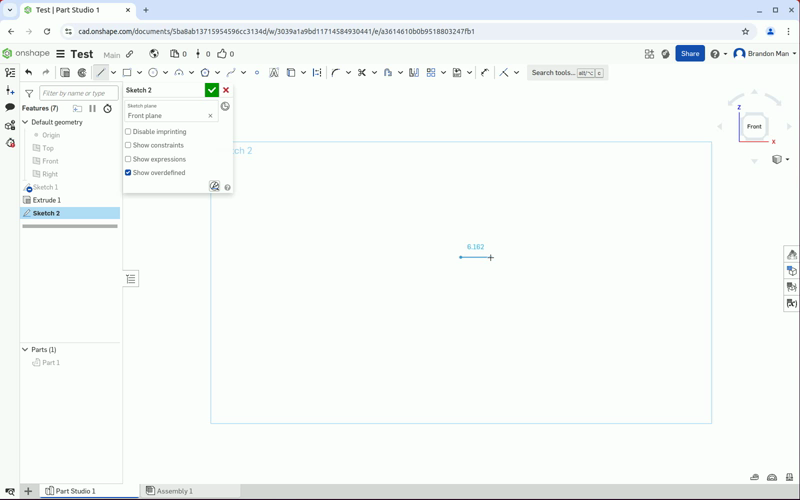
mouse_move(516, 257)
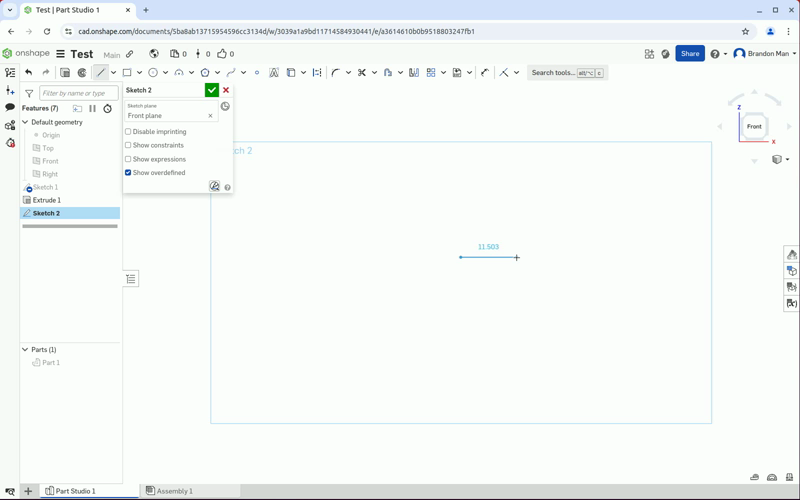
click(516, 257)
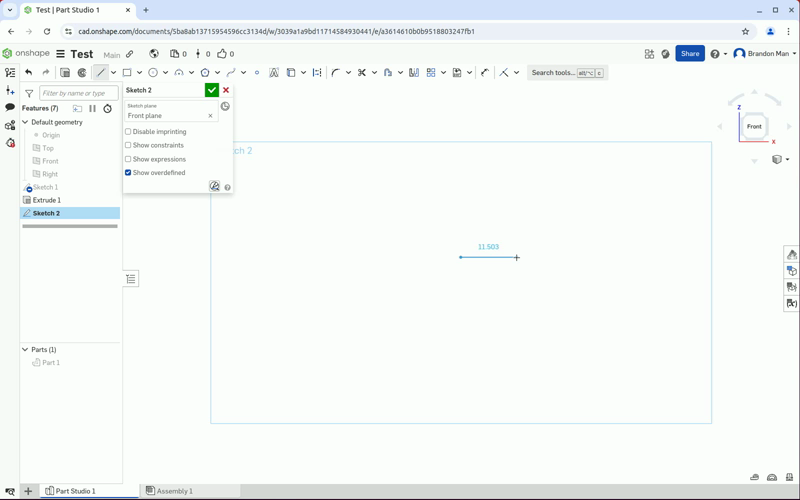
key_up(shift)
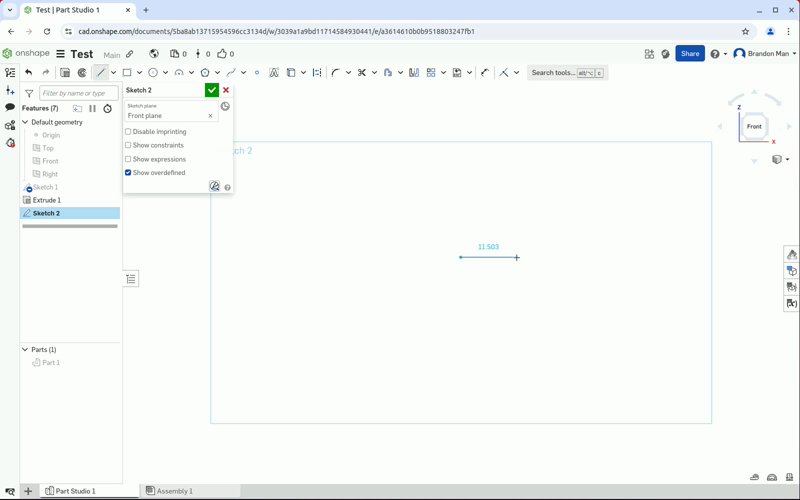
key_down(shift)
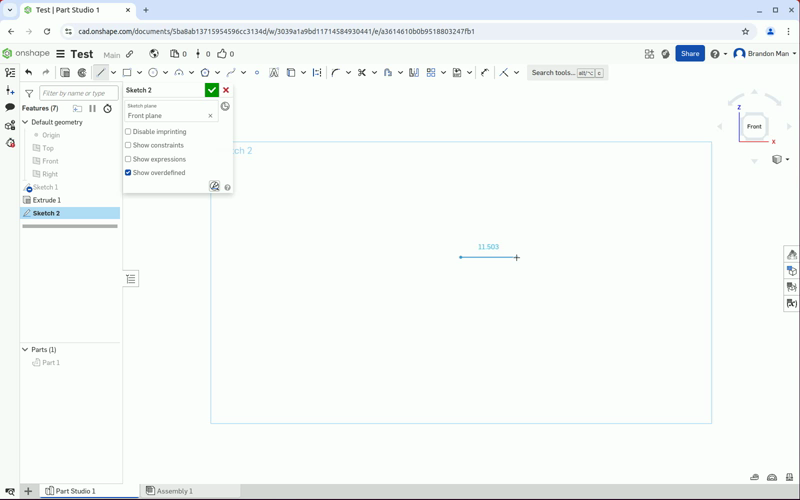
mouse_move(546, 257)
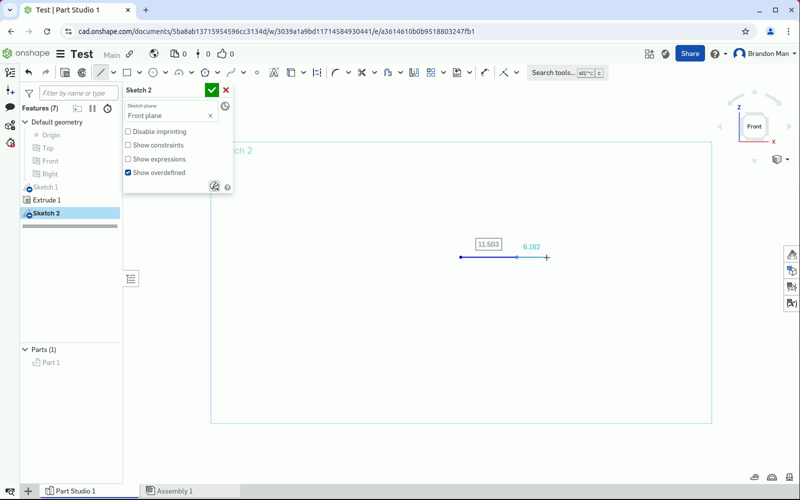
mouse_move(516, 230)
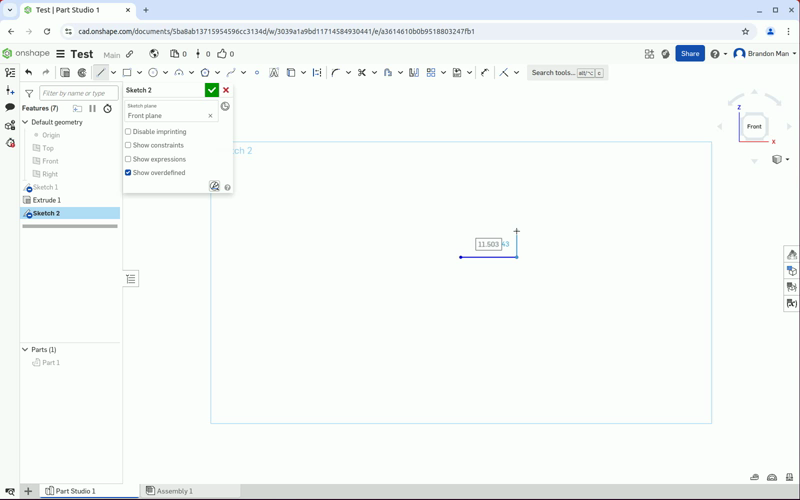
click(516, 230)
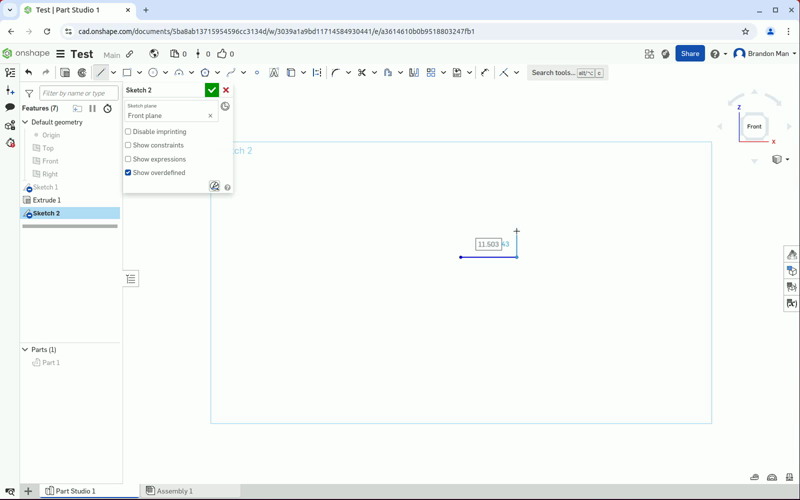
key_up(shift)
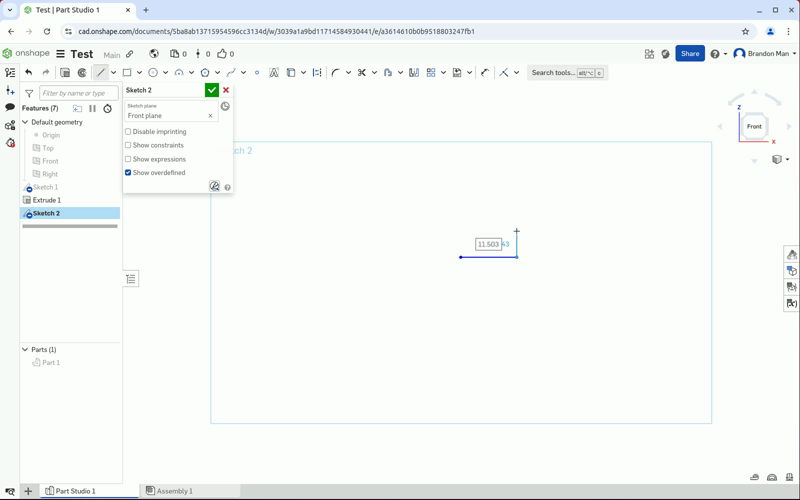
key_down(shift)
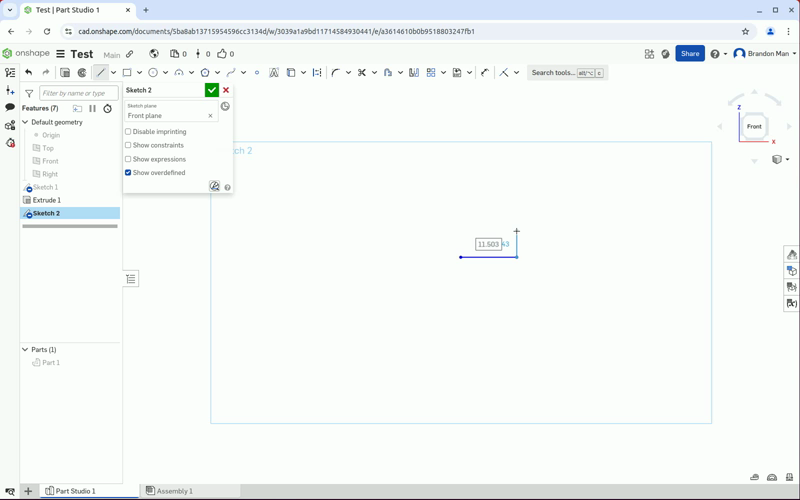
mouse_move(546, 230)
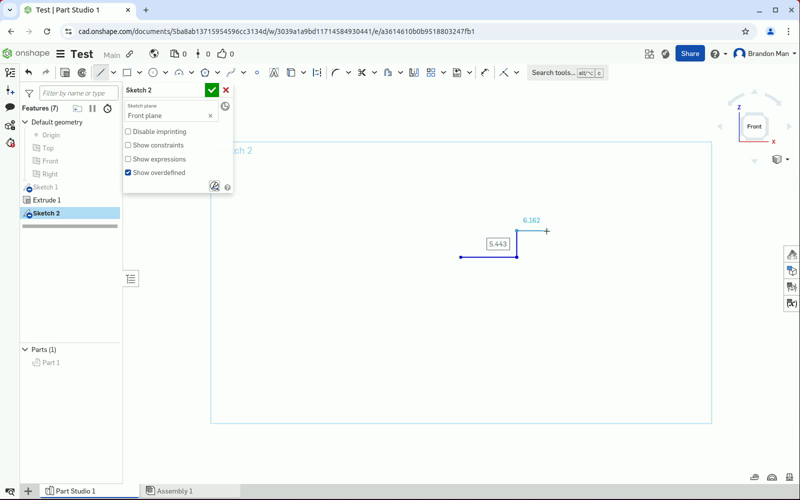
mouse_move(494, 230)
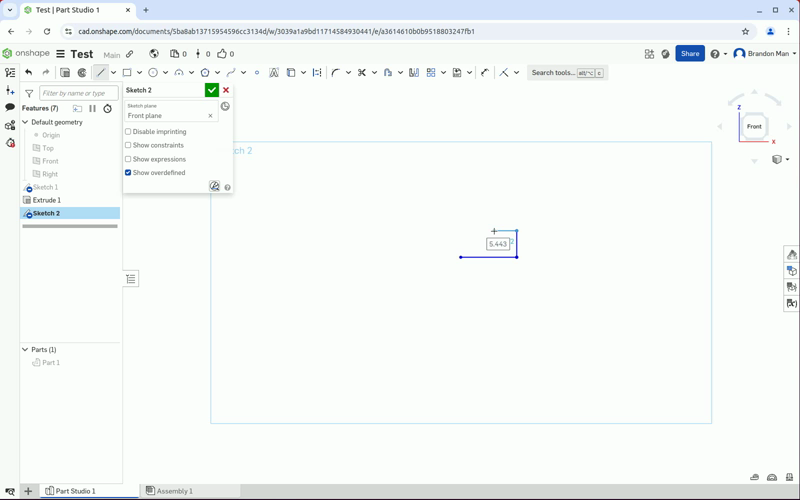
click(494, 230)
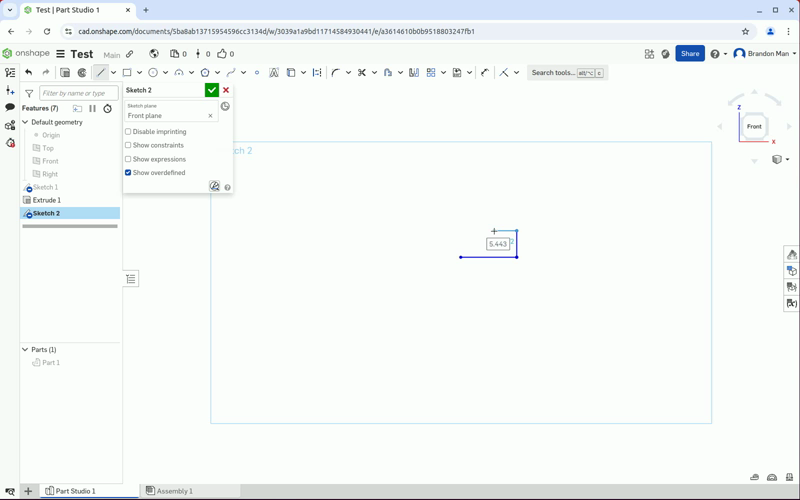
key_up(shift)
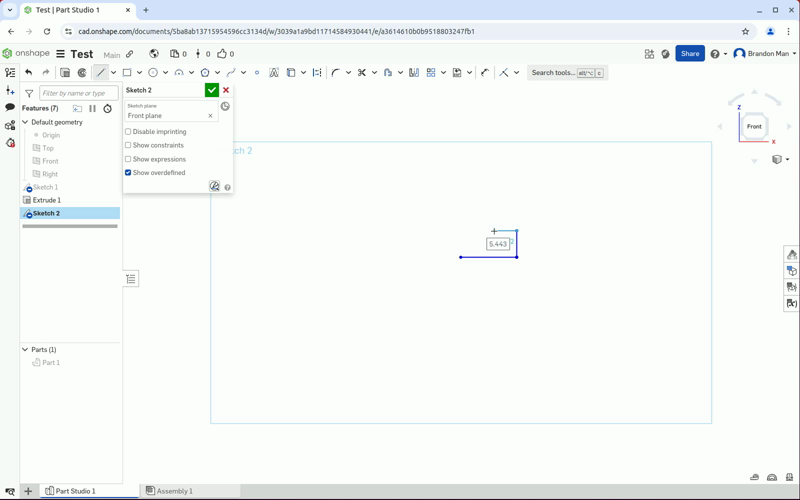
key_down(shift)
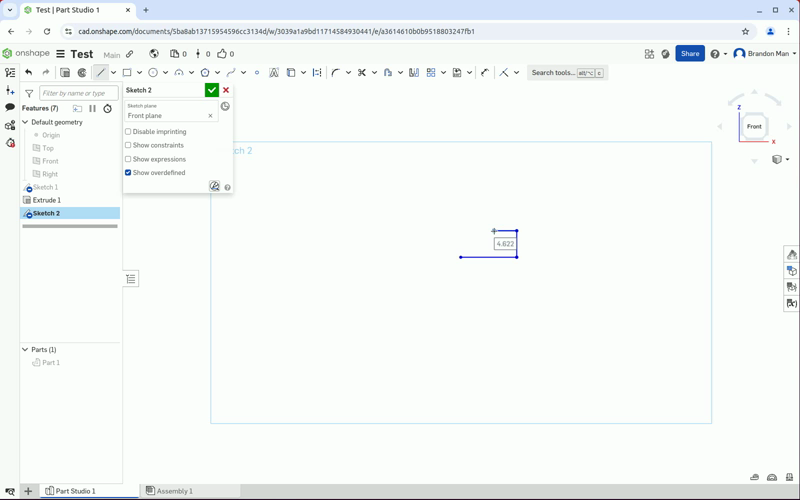
mouse_move(524, 230)
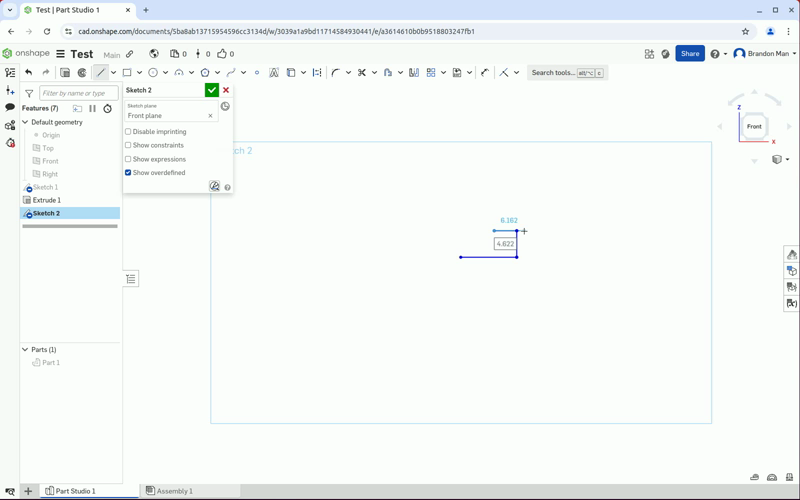
mouse_move(460, 230)
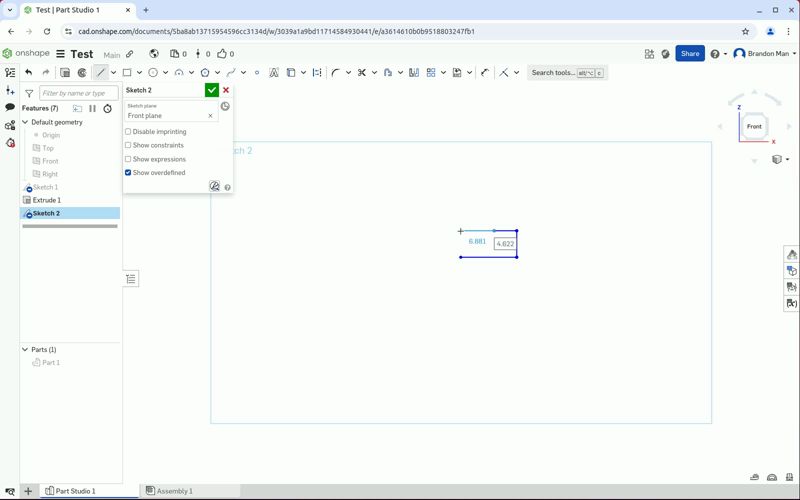
click(460, 230)
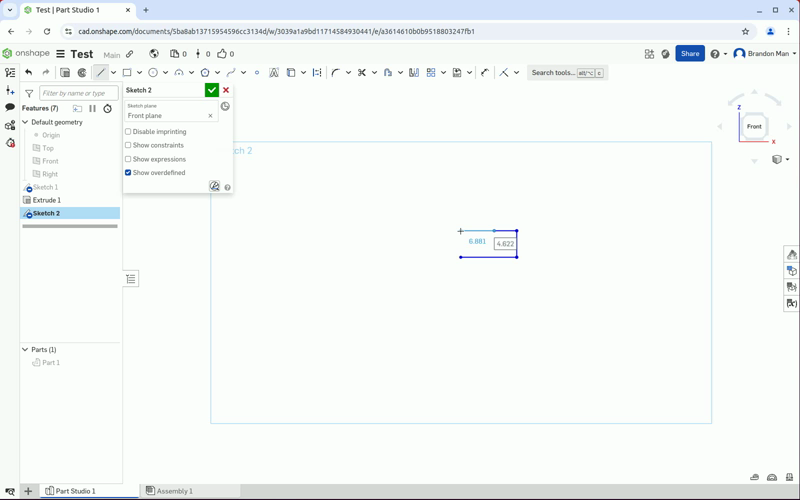
key_up(shift)
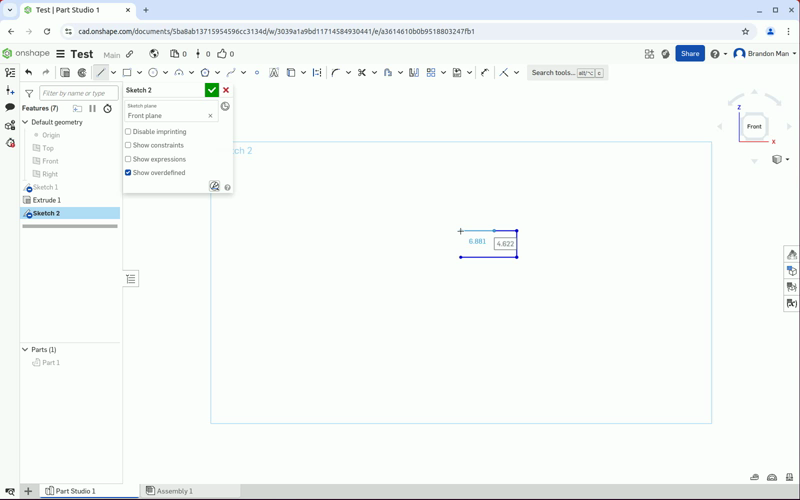
mouse_move(490, 230)
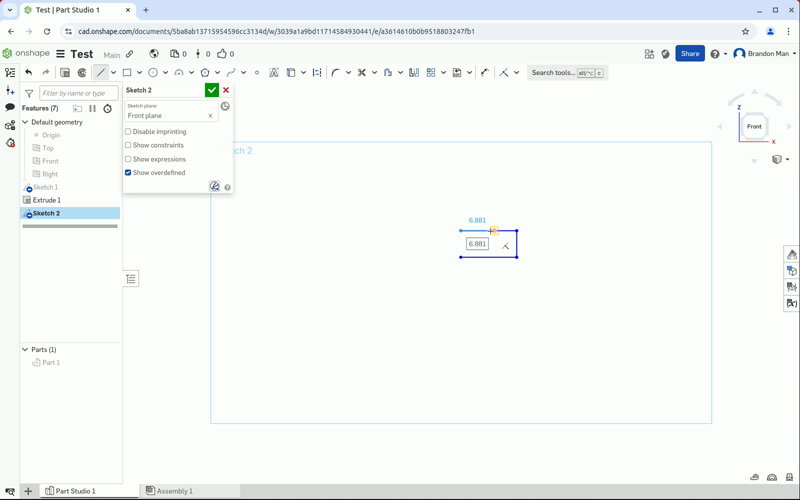
key_down(shift)
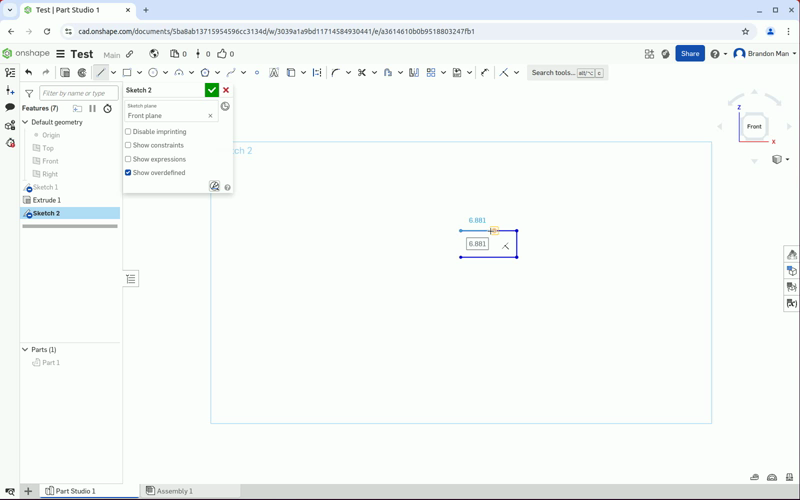
mouse_move(460, 257)
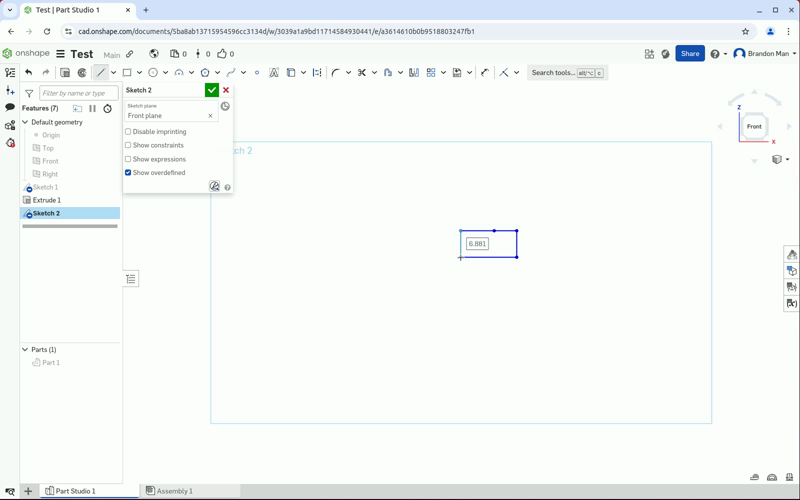
key_up(shift)
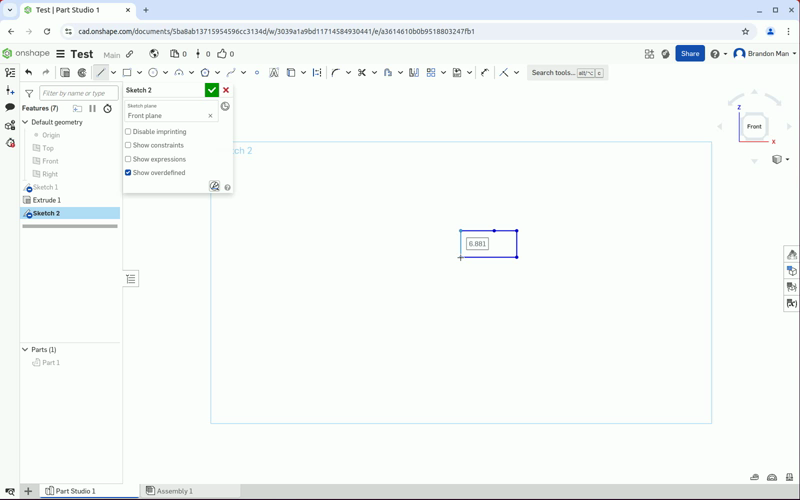
click(460, 257)
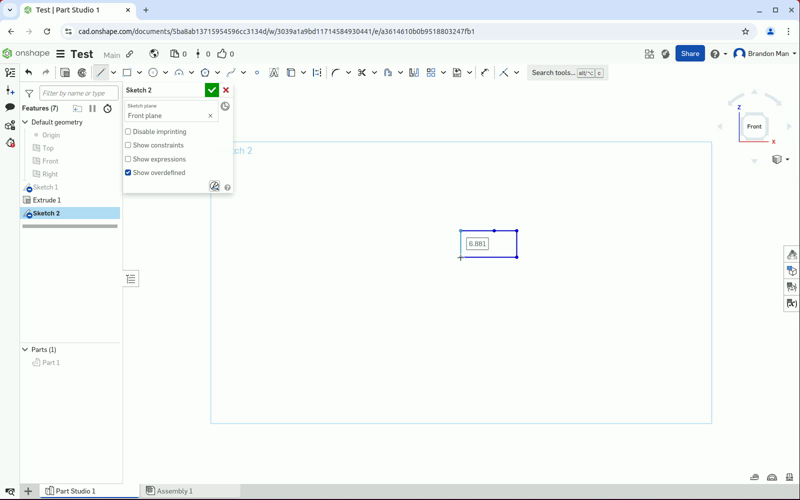
key(esc)
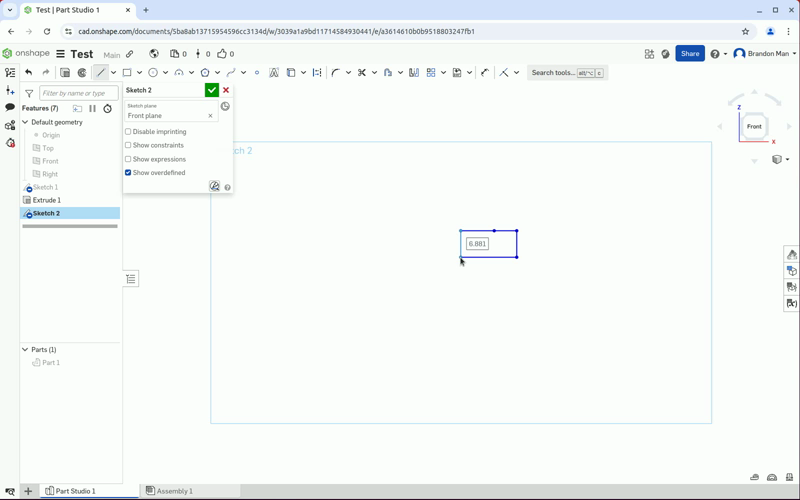
mouse_move(466, 236)
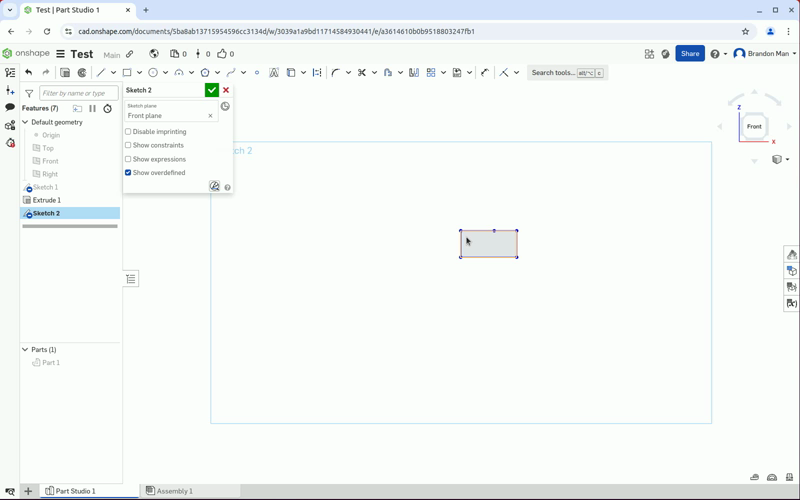
scroll(6)
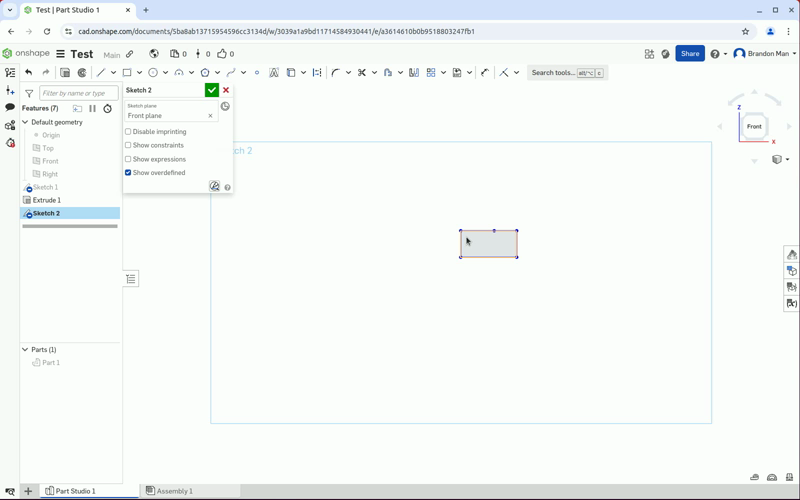
scroll(6)
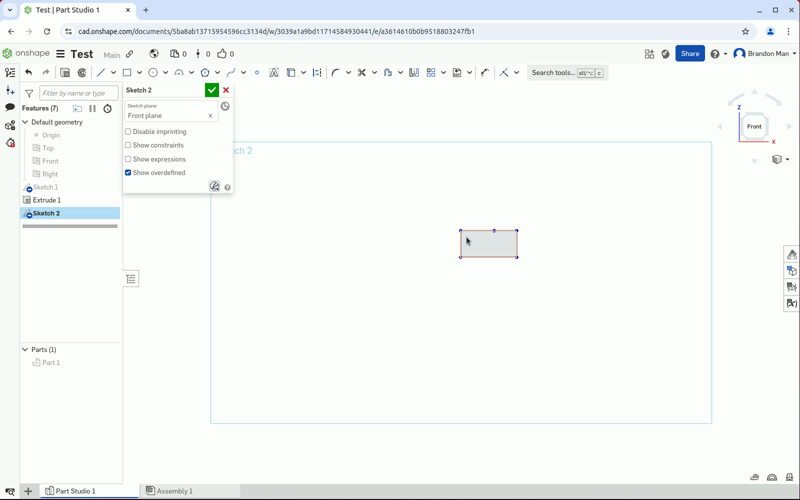
scroll(6)
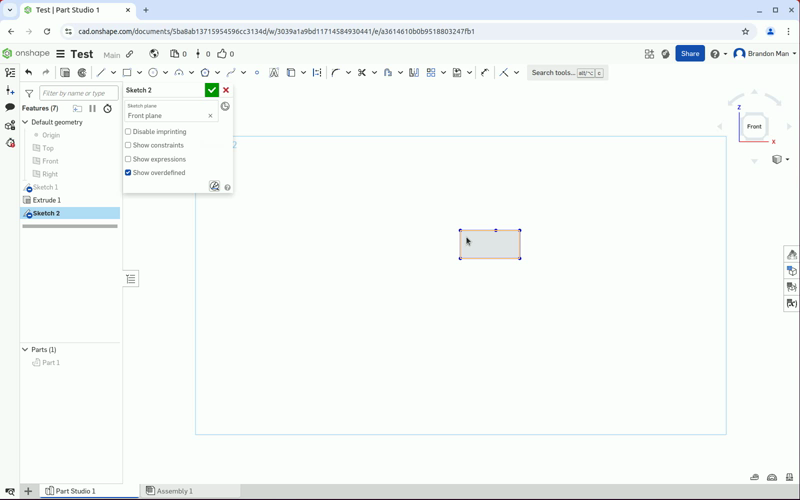
scroll(6)
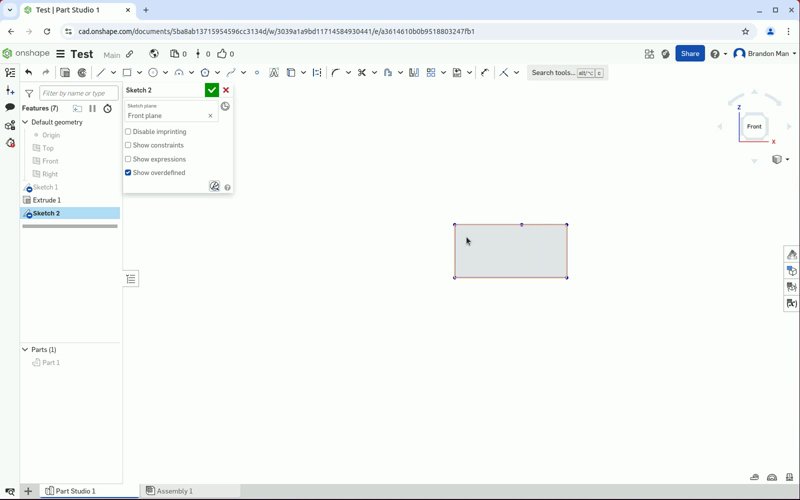
scroll(6)
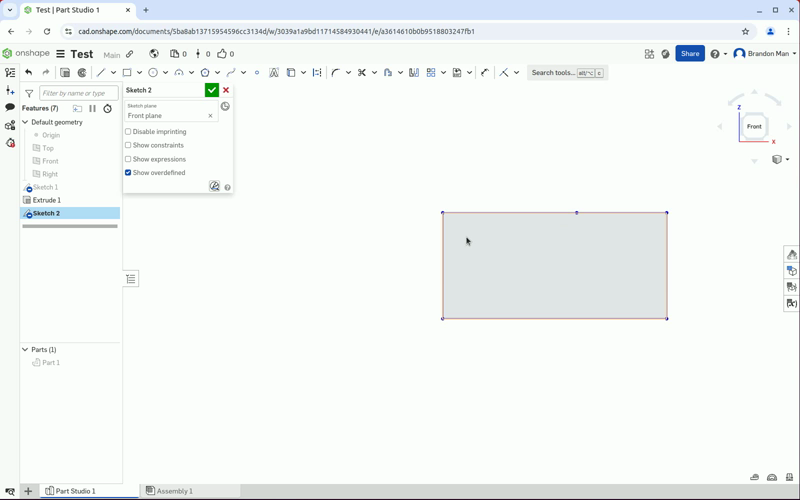
scroll(6)
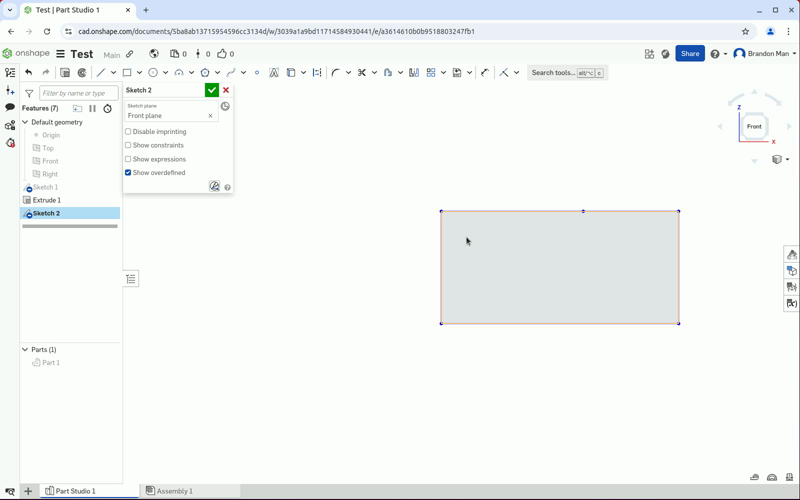
scroll(6)
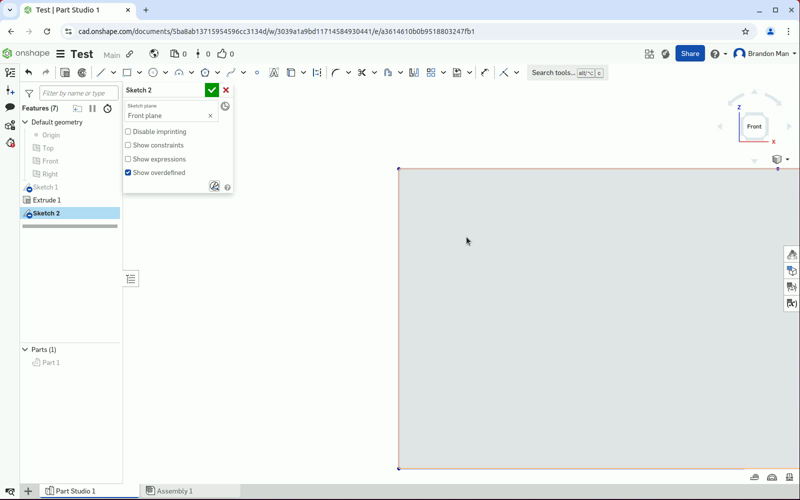
click(466, 236)
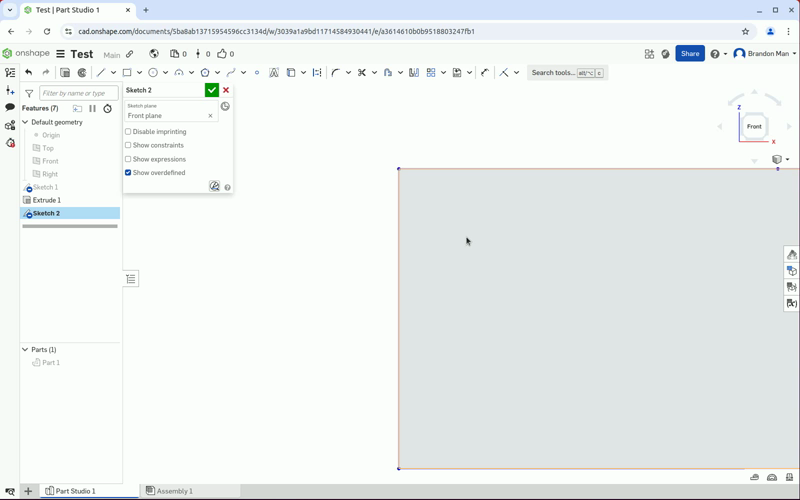
scroll(-6)
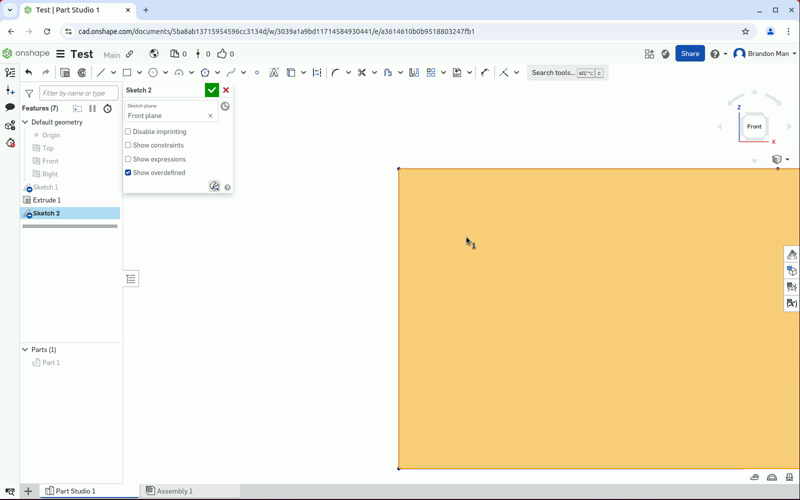
scroll(-6)
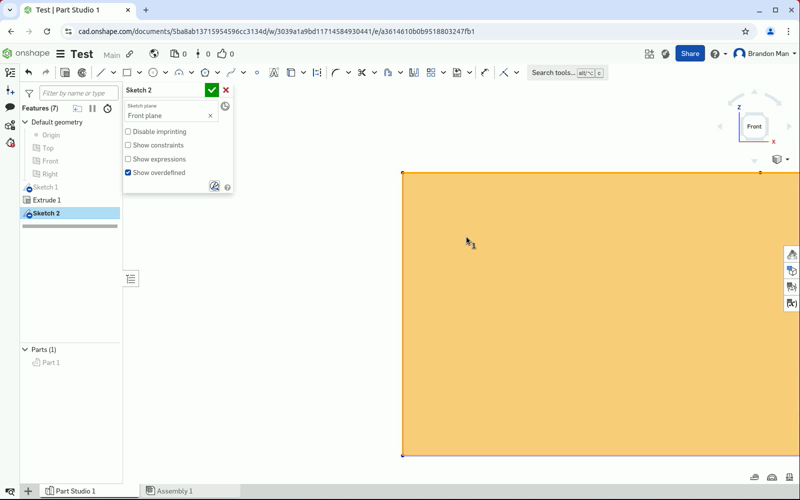
scroll(-6)
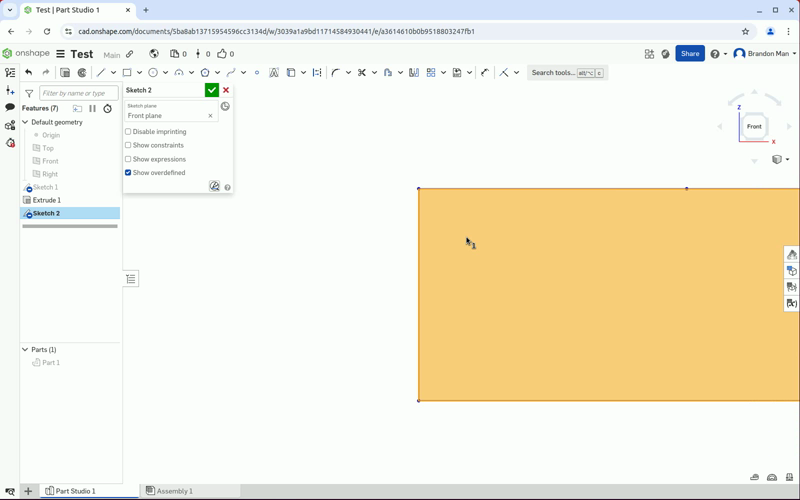
scroll(-6)
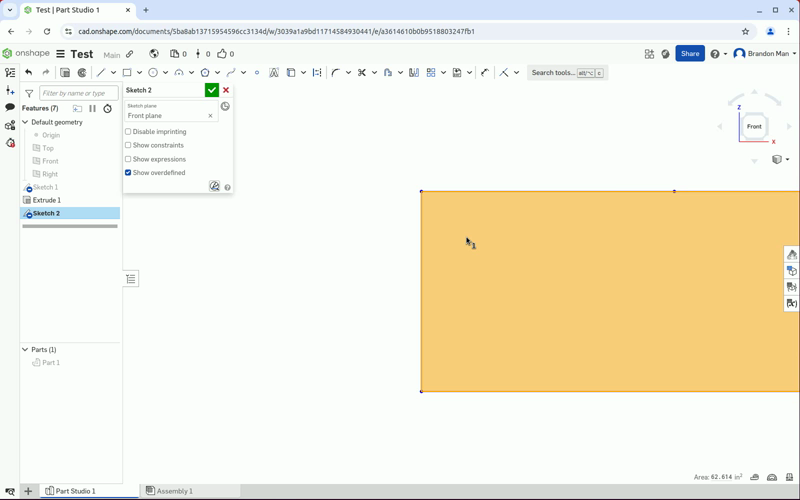
scroll(-6)
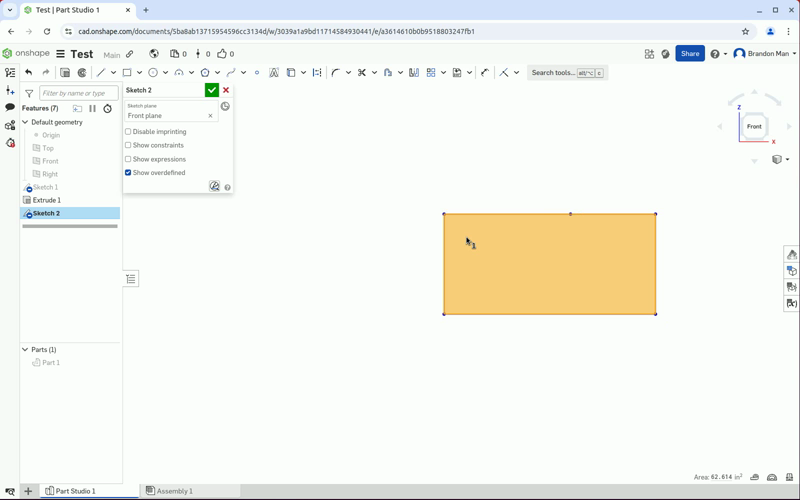
scroll(-6)
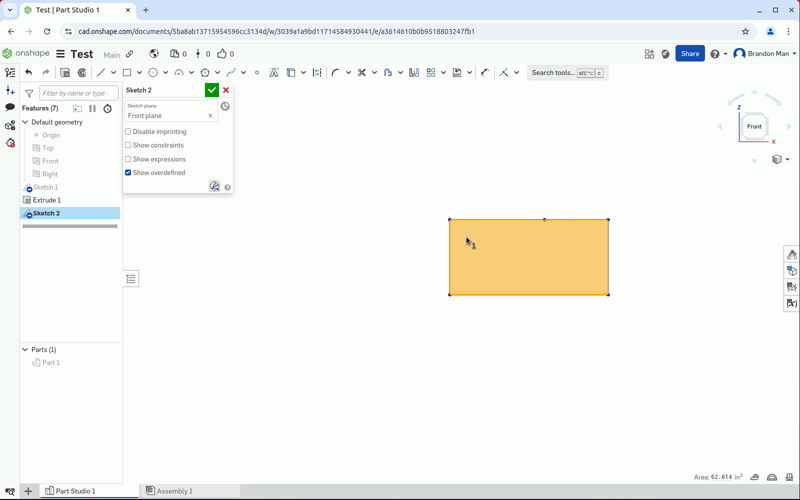
scroll(-6)
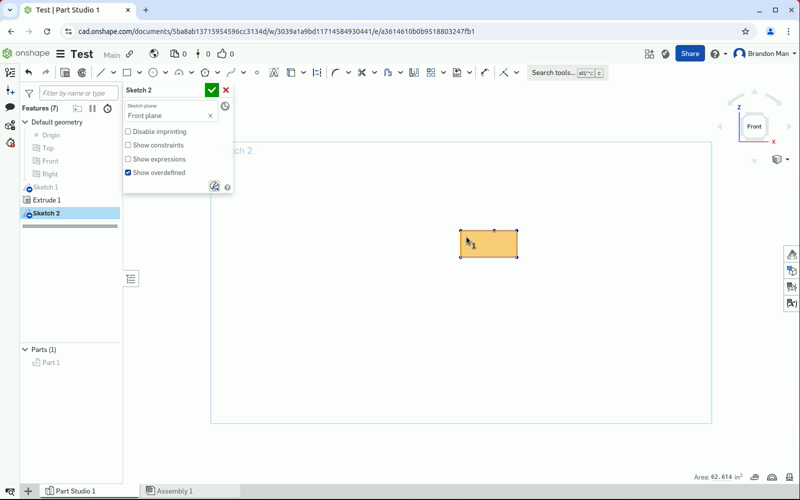
mouse_move(73, 352)
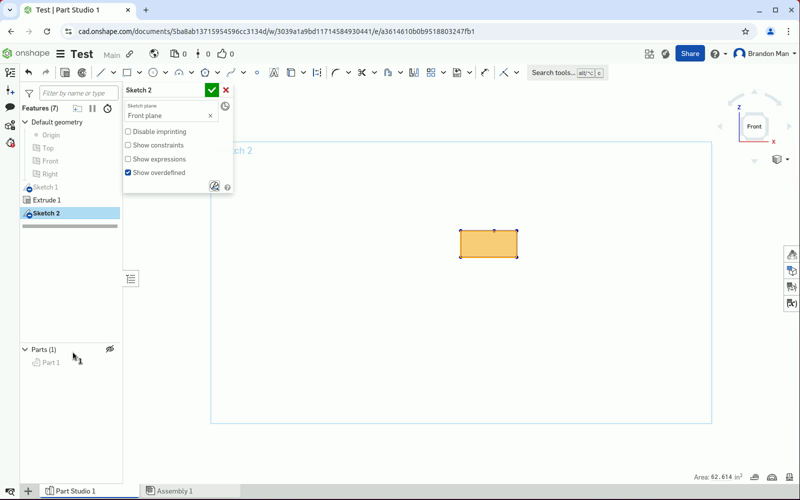
key(shift+y)
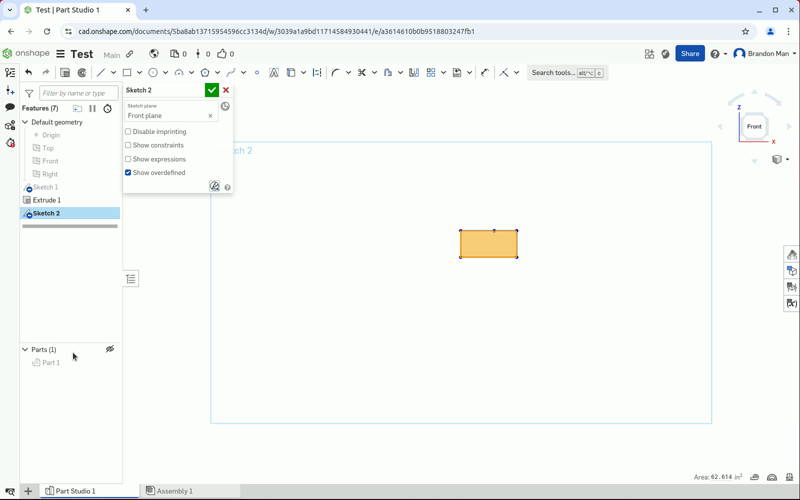
key(shift+e)
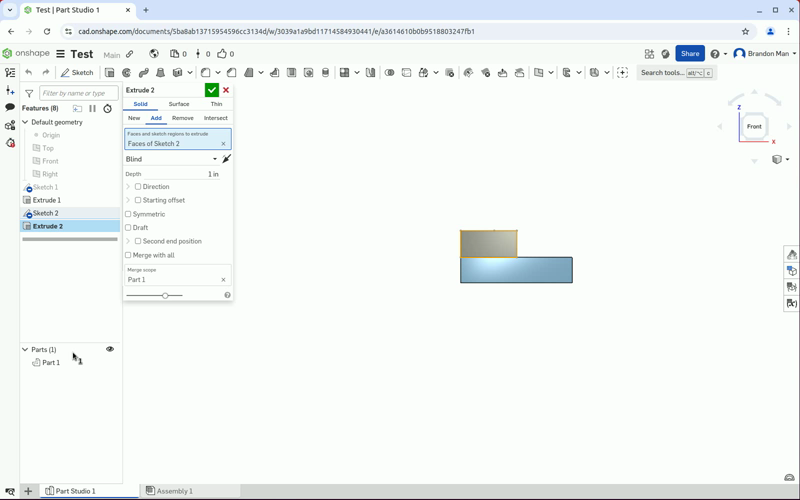
mouse_move(143, 106)
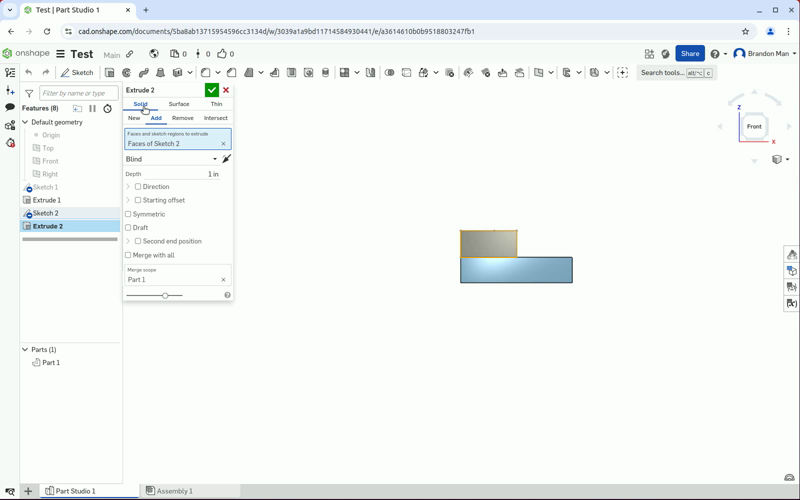
click(143, 106)
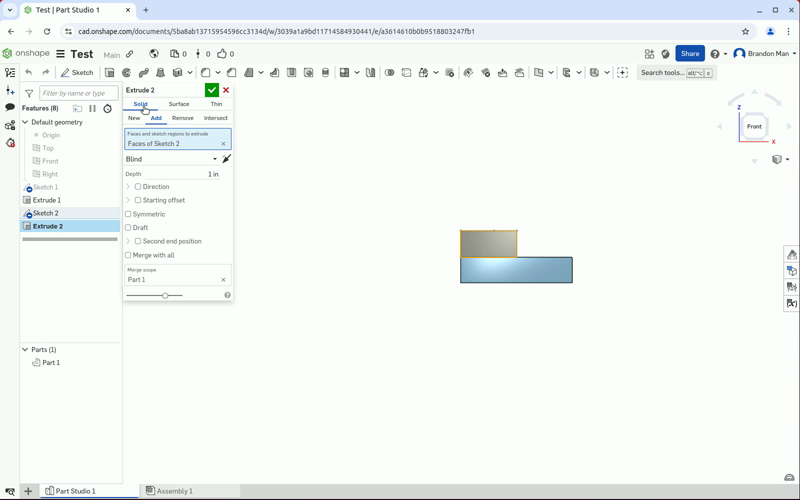
mouse_move(137, 120)
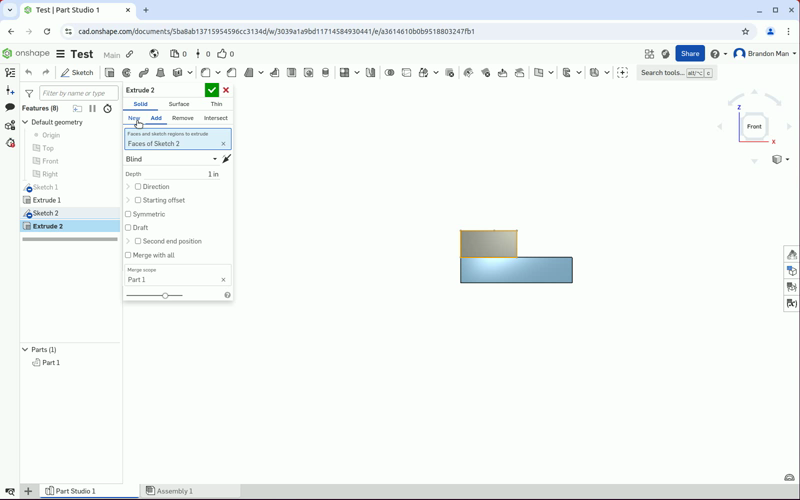
click(137, 120)
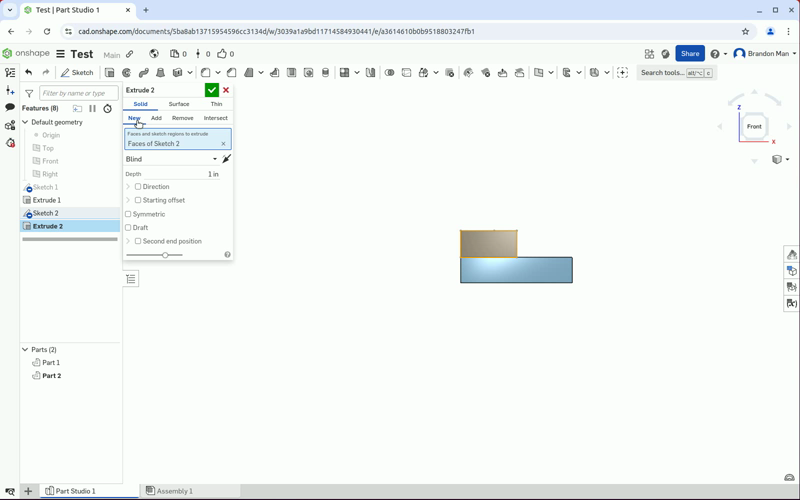
key(tab, 4)
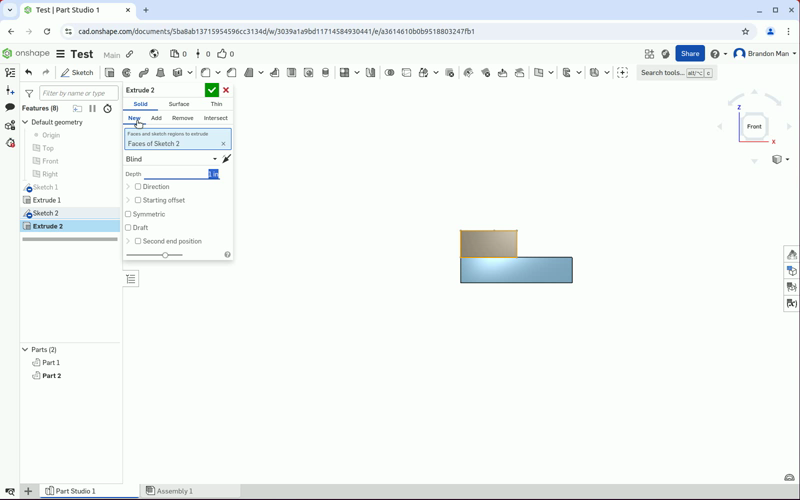
text(12.036)
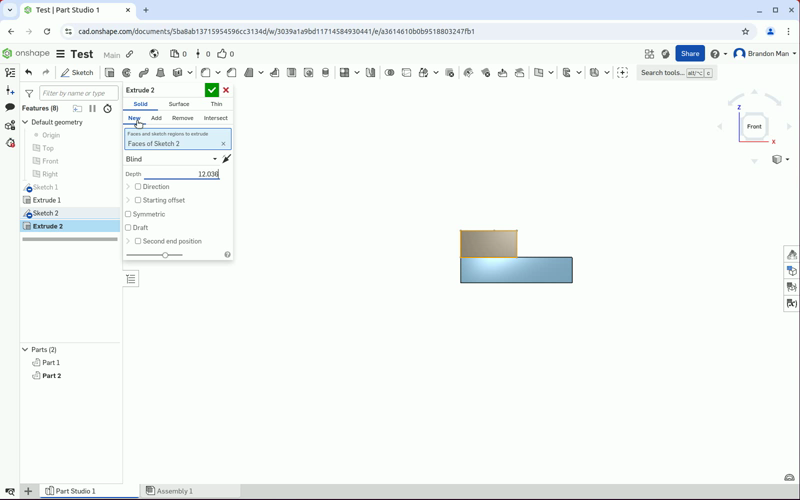
key(enter)
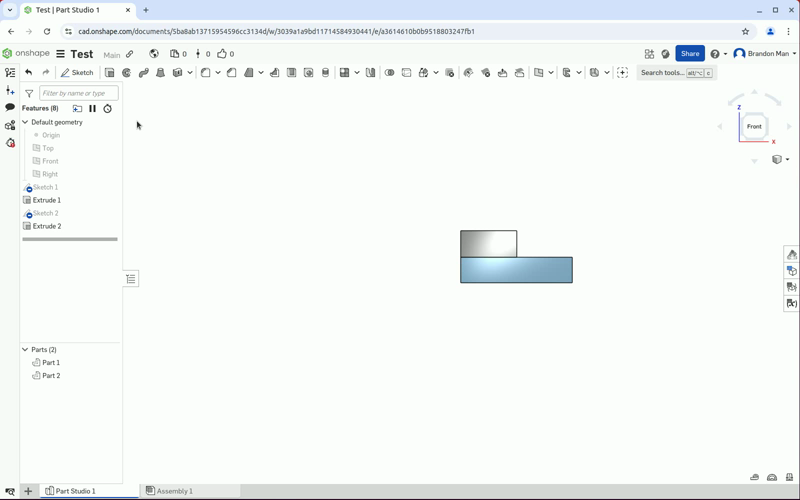
key(shift+h)
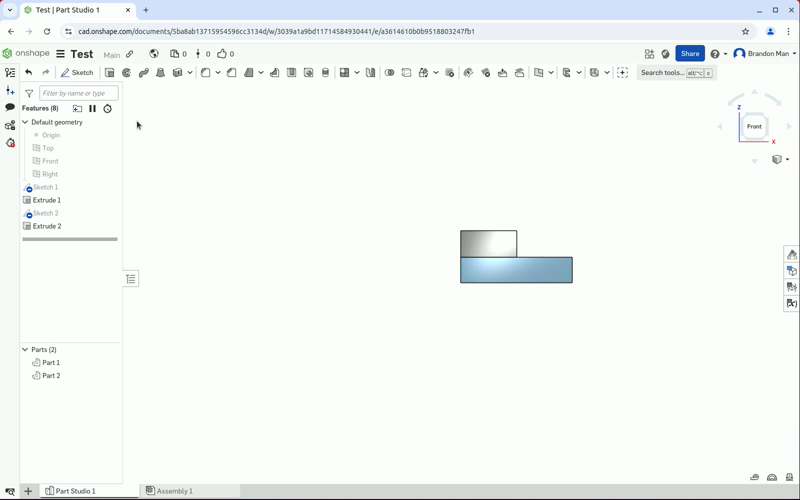
key(shift+h)
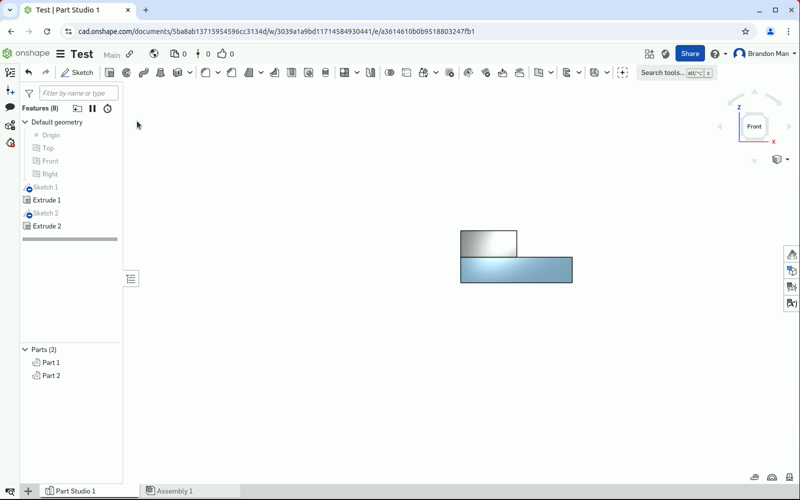
mouse_move(73, 189)
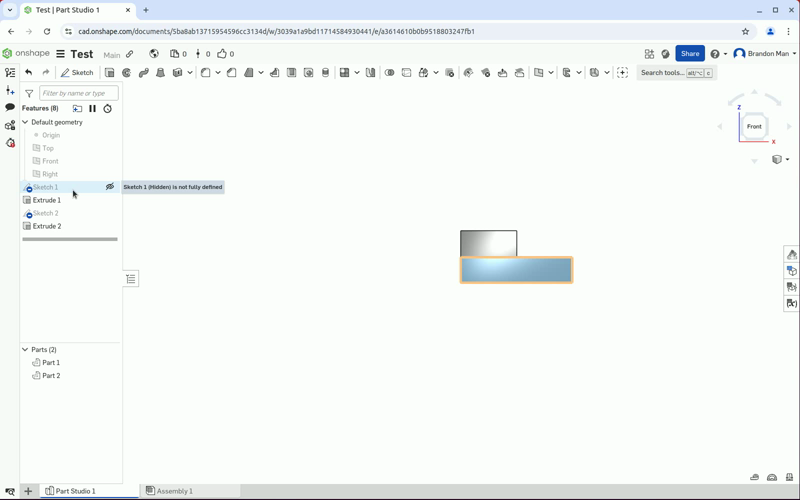
click(73, 189)
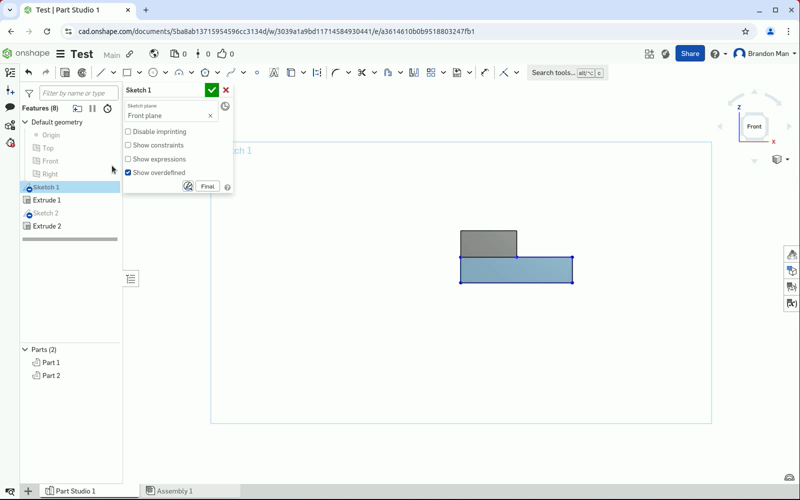
mouse_move(229, 92)
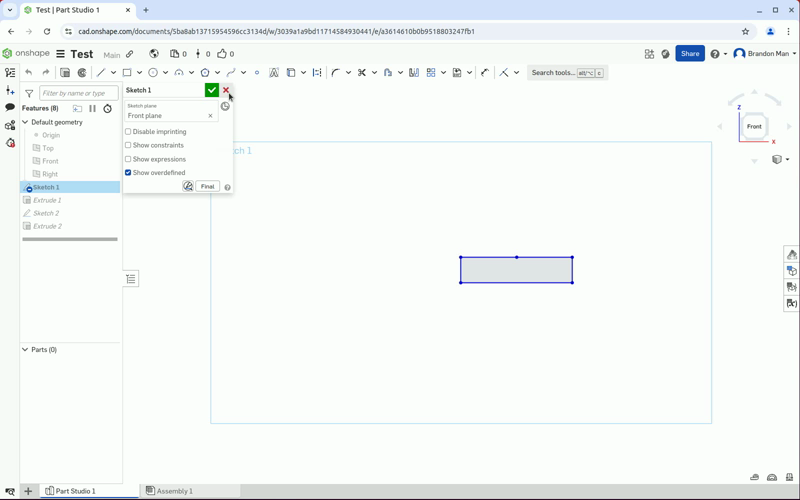
click(229, 92)
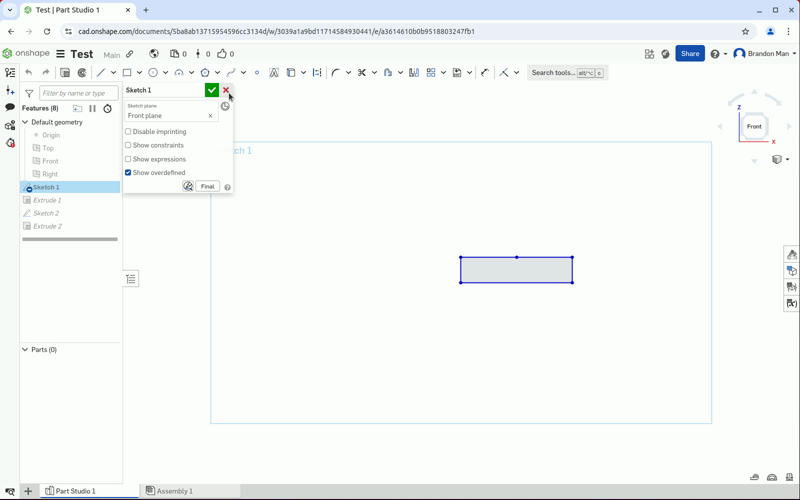
key(shift+s)
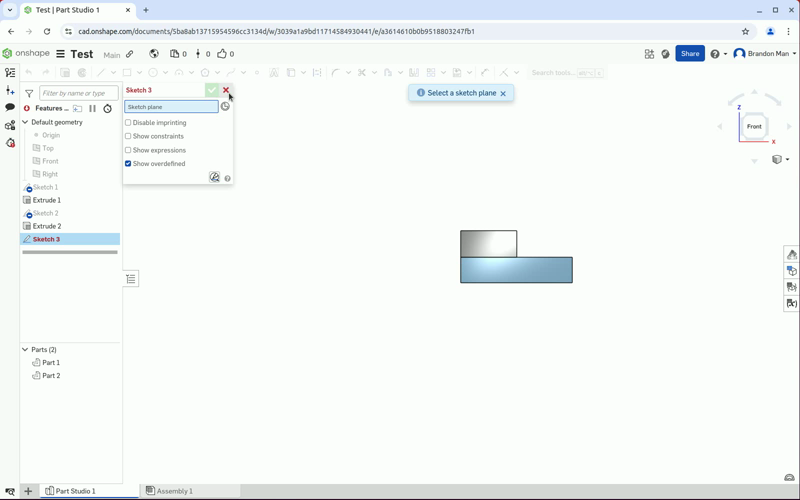
mouse_move(73, 163)
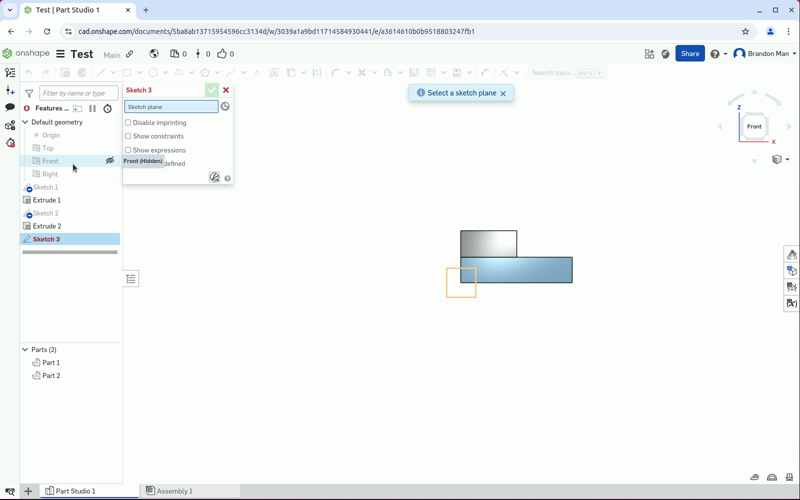
click(73, 163)
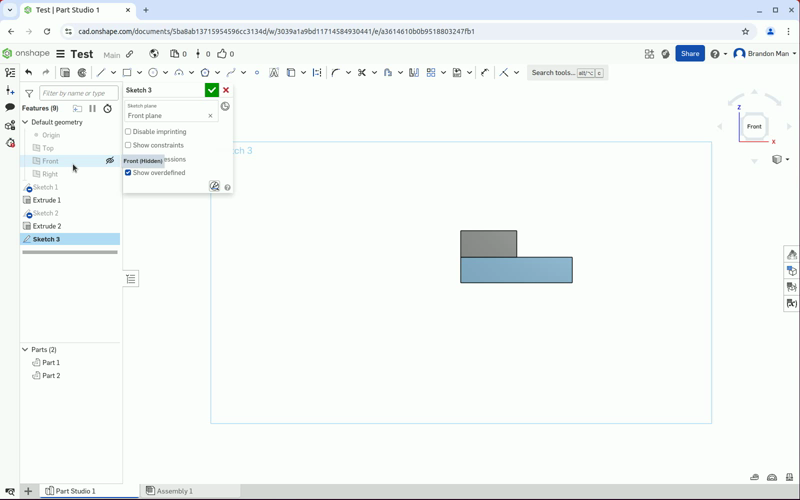
mouse_move(73, 352)
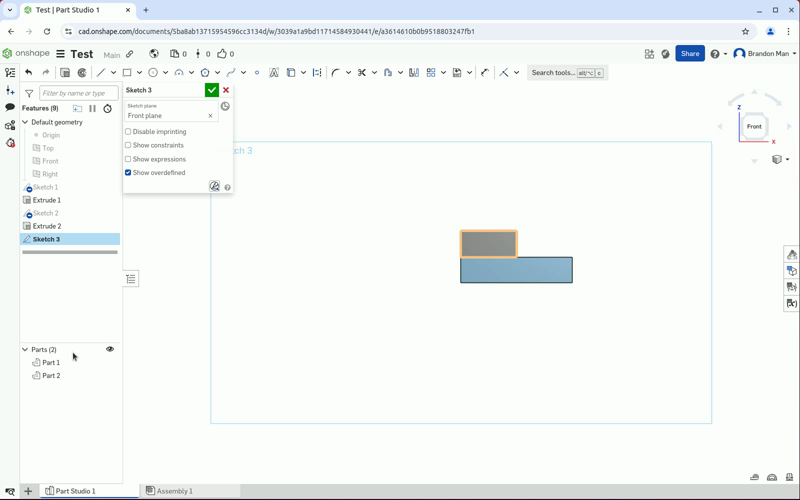
key(y)
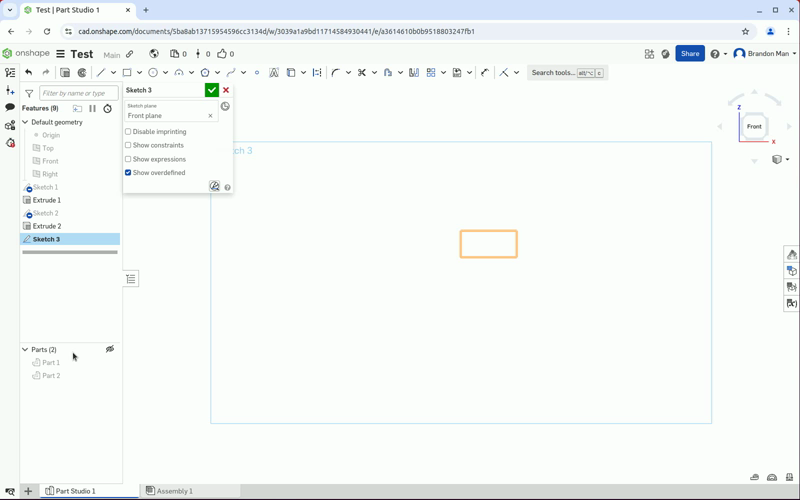
key(l)
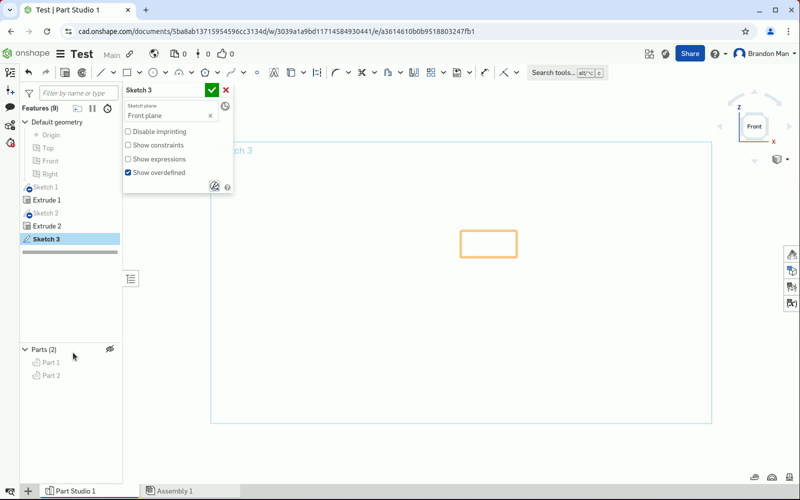
key_down(shift)
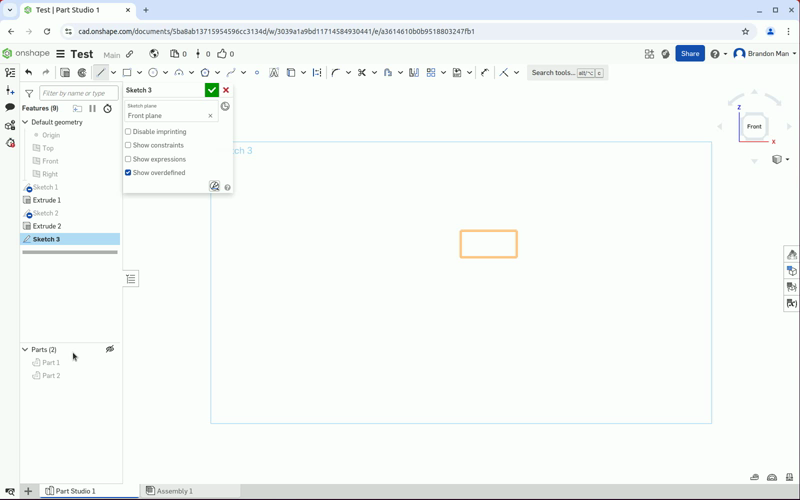
mouse_move(494, 230)
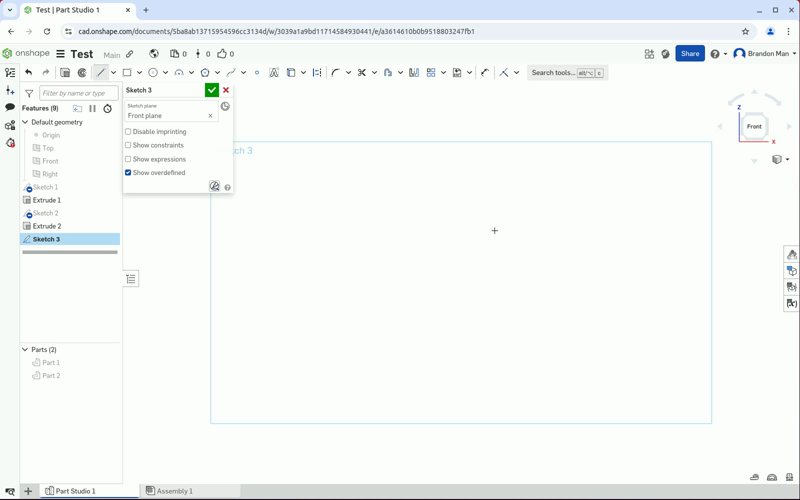
click(494, 230)
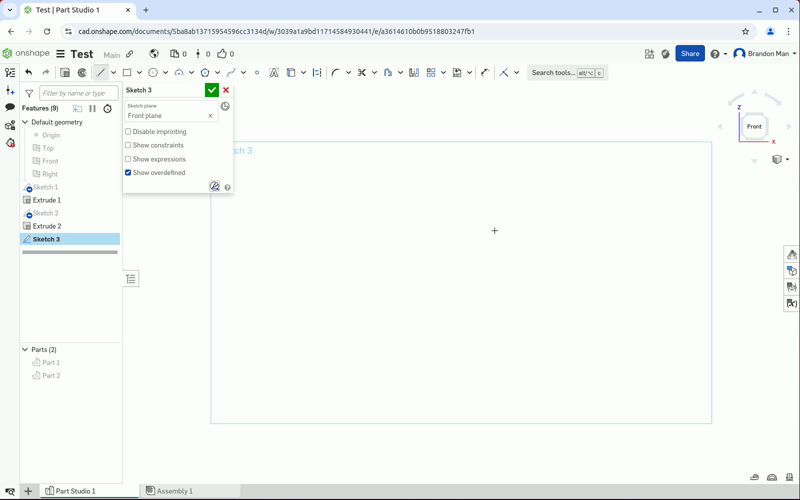
key_up(shift)
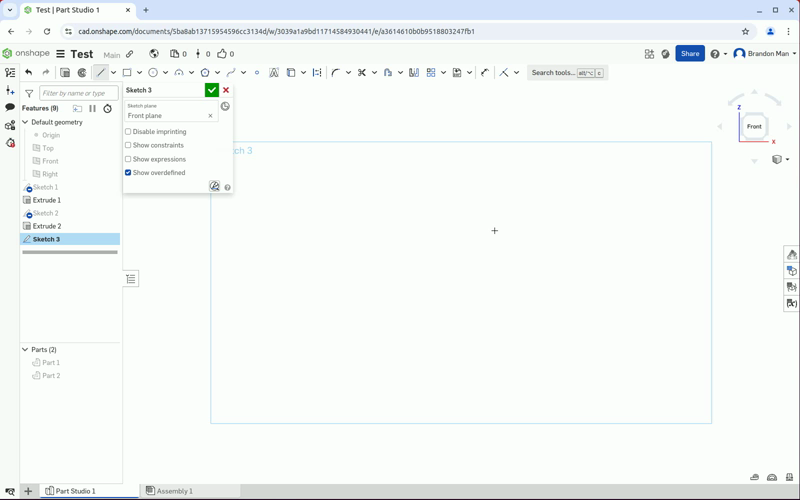
key_down(shift)
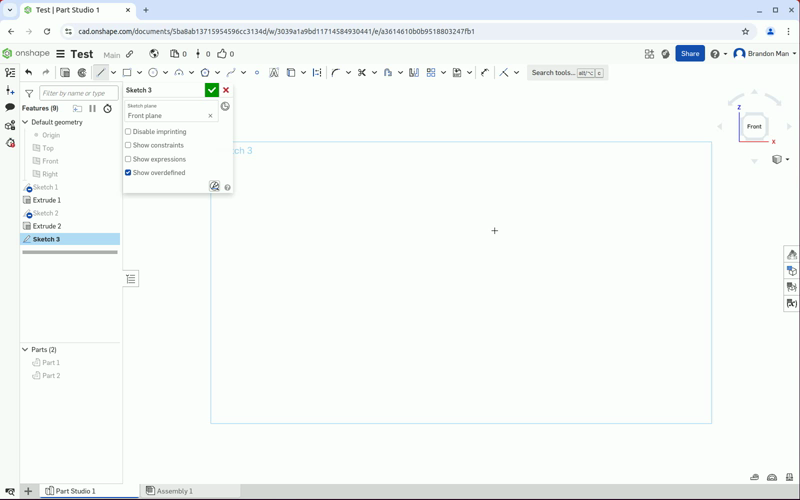
mouse_move(524, 230)
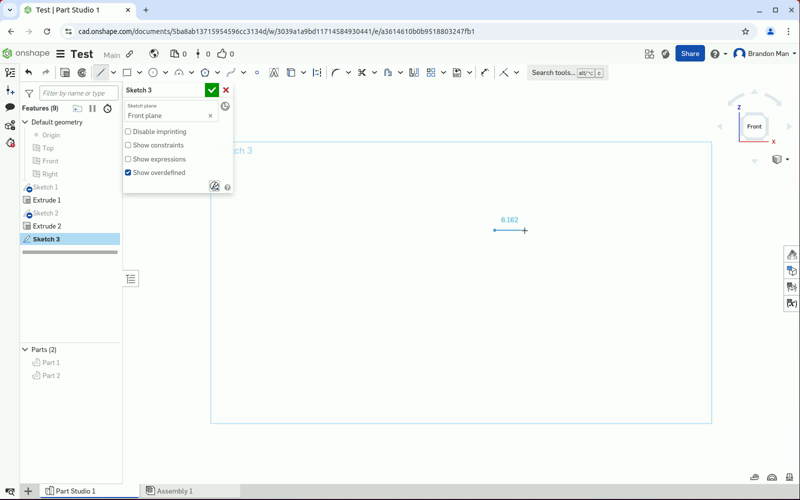
mouse_move(517, 230)
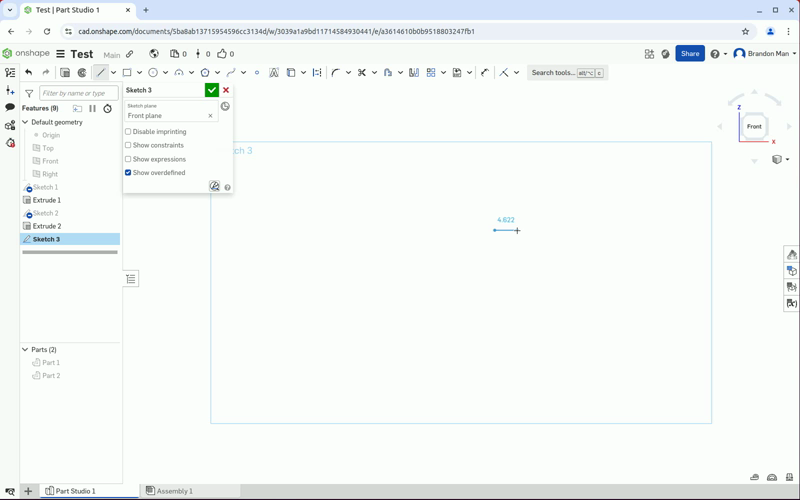
click(517, 230)
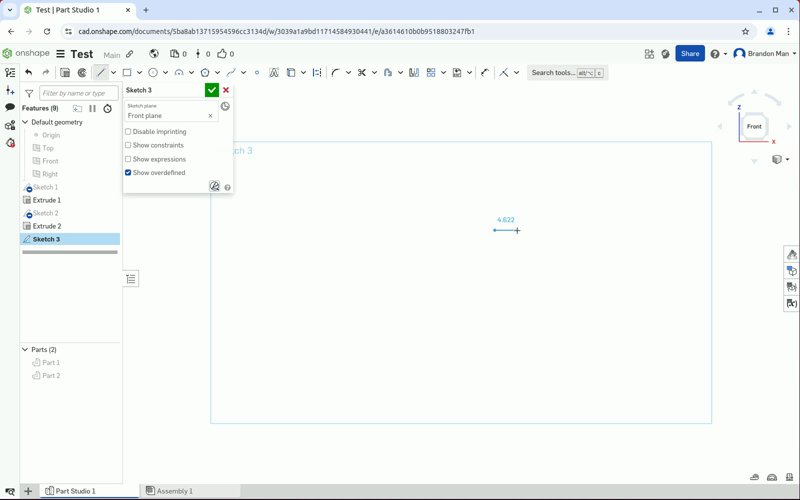
key_up(shift)
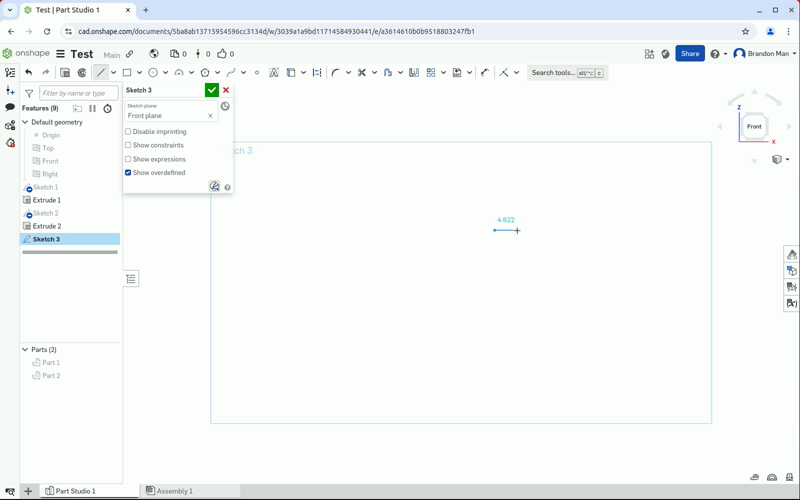
key_down(shift)
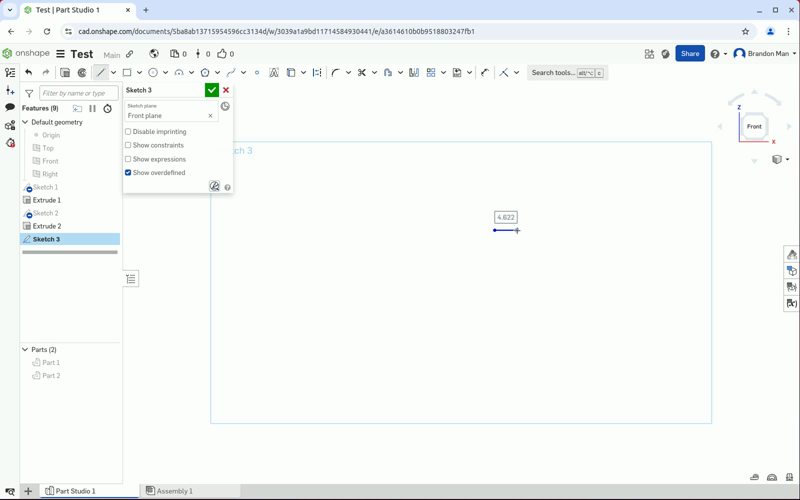
mouse_move(547, 230)
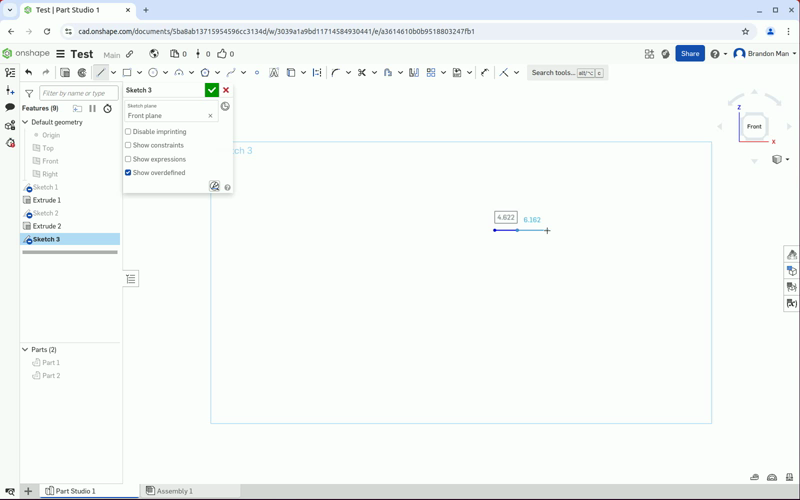
mouse_move(517, 206)
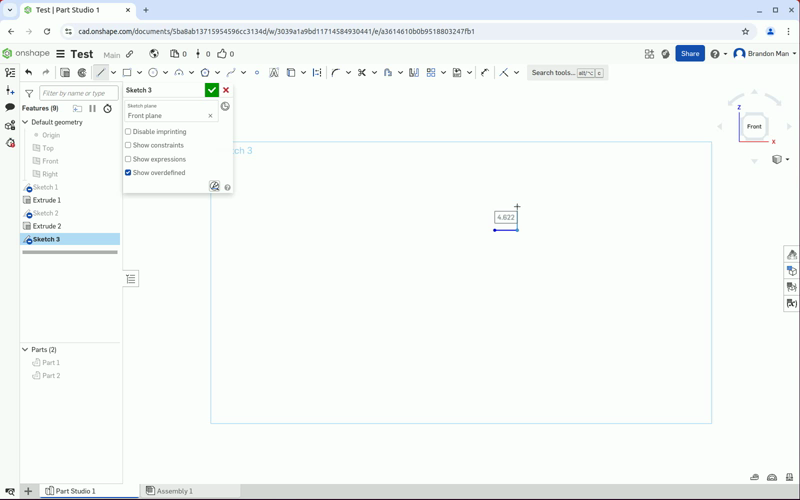
click(517, 206)
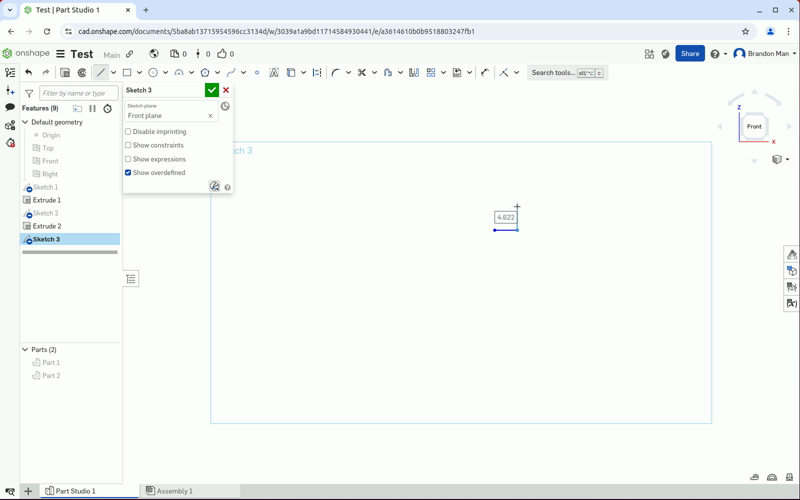
key_up(shift)
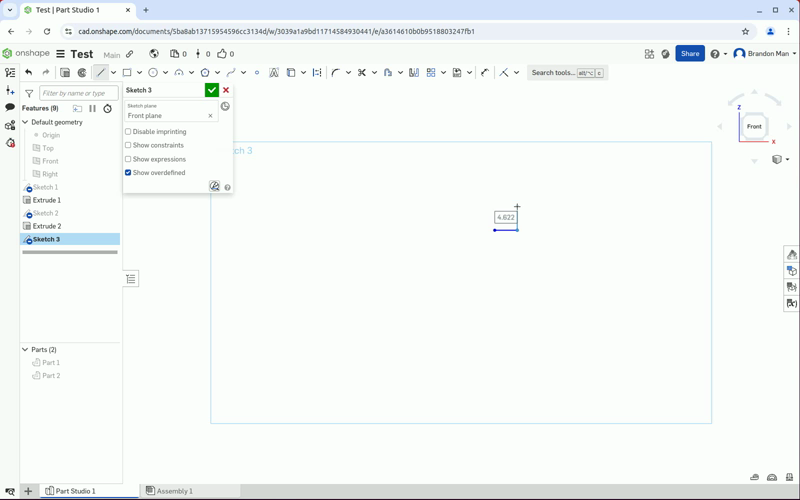
key(esc)
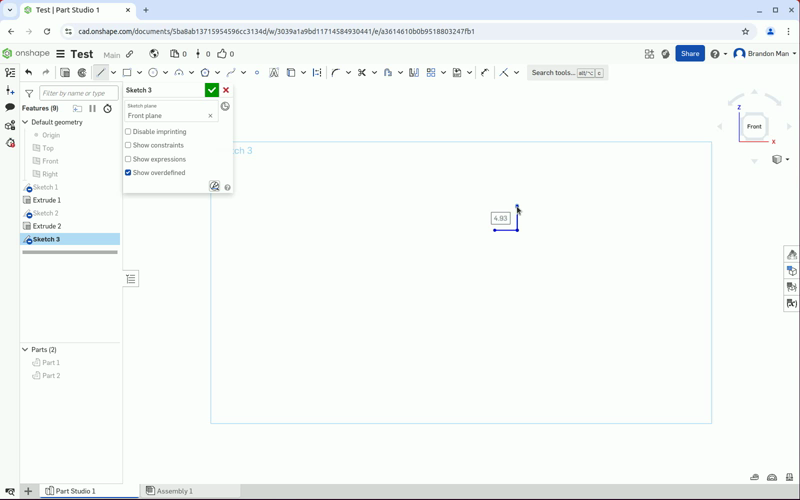
key(a)
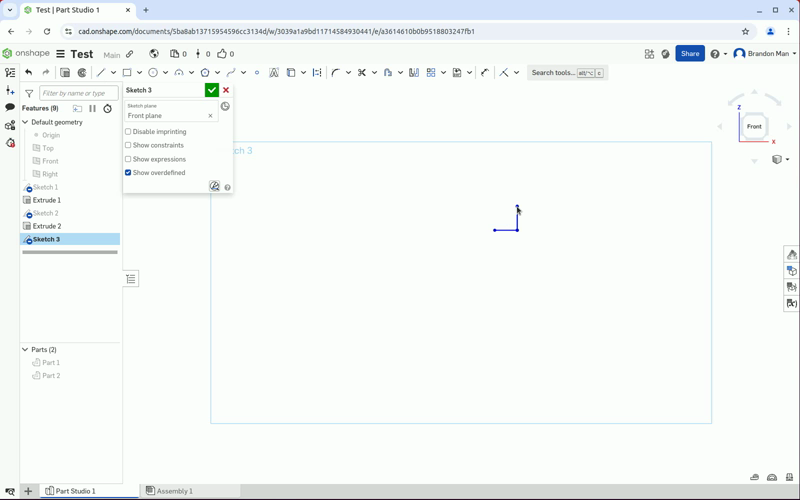
mouse_move(517, 206)
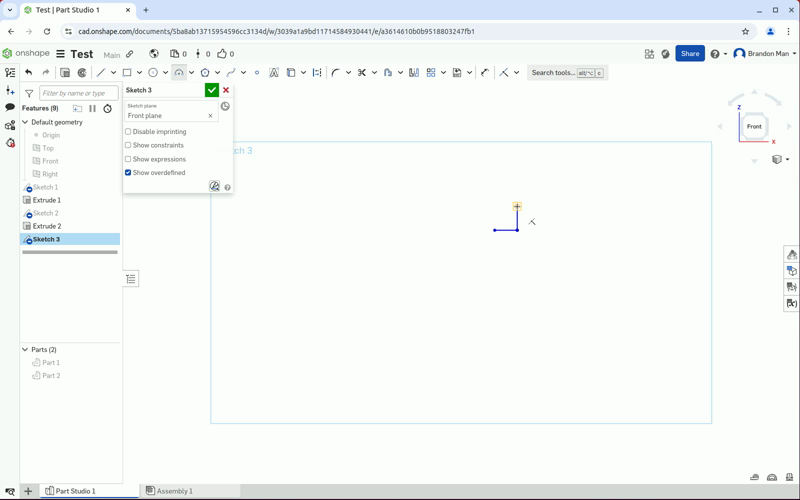
click(517, 206)
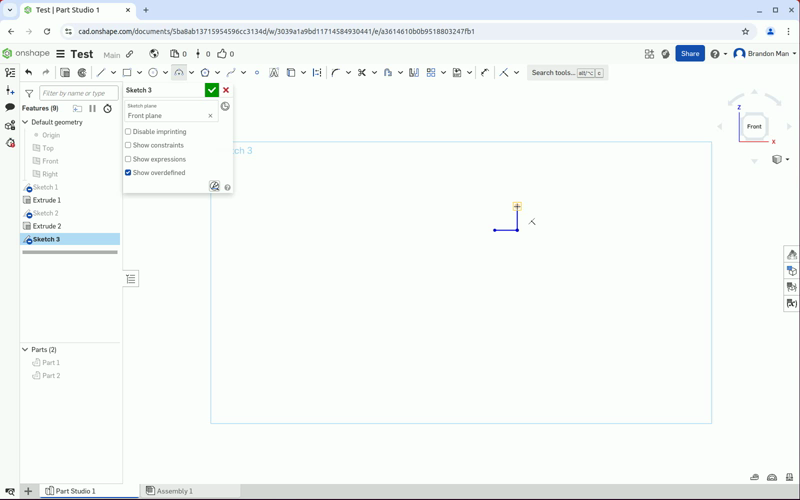
key_down(shift)
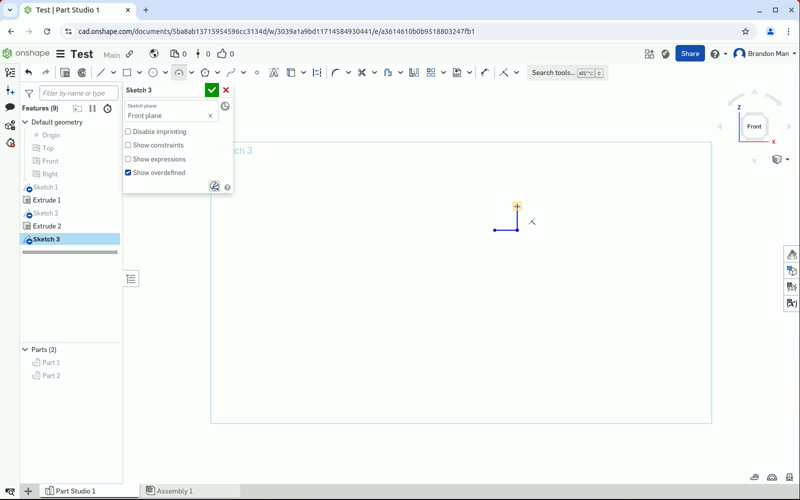
mouse_move(517, 188)
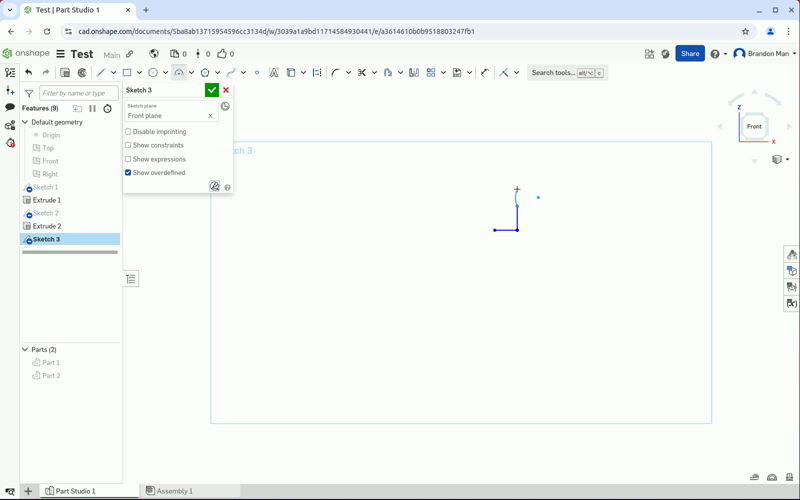
click(517, 188)
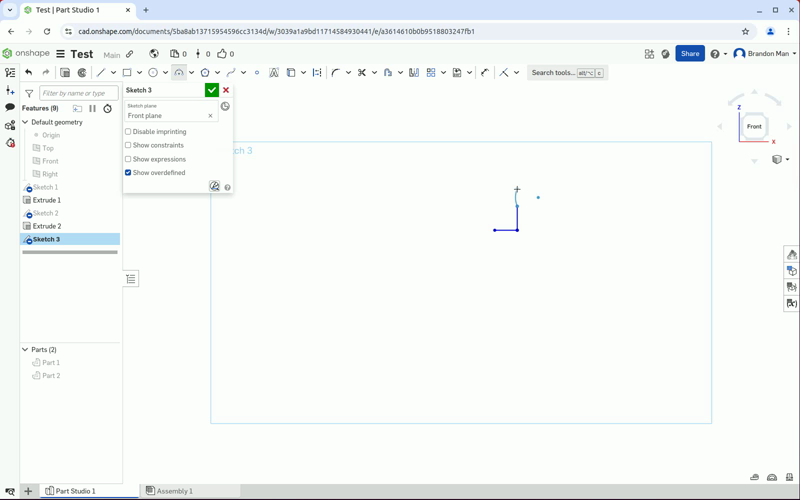
mouse_move(508, 197)
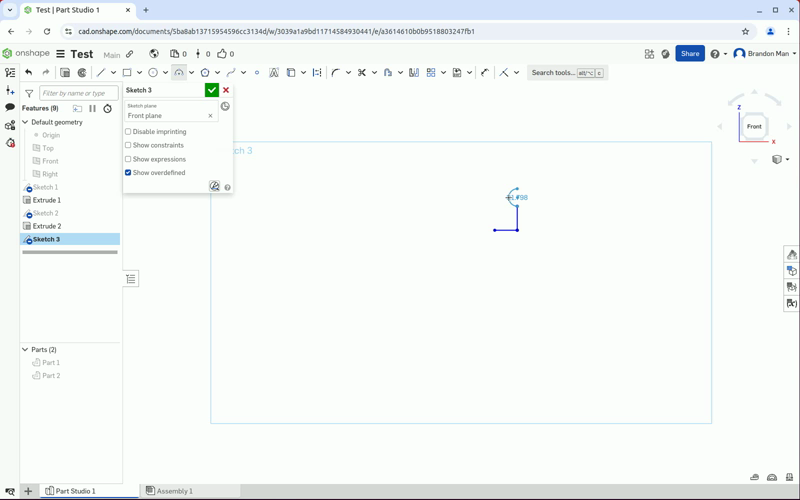
click(508, 197)
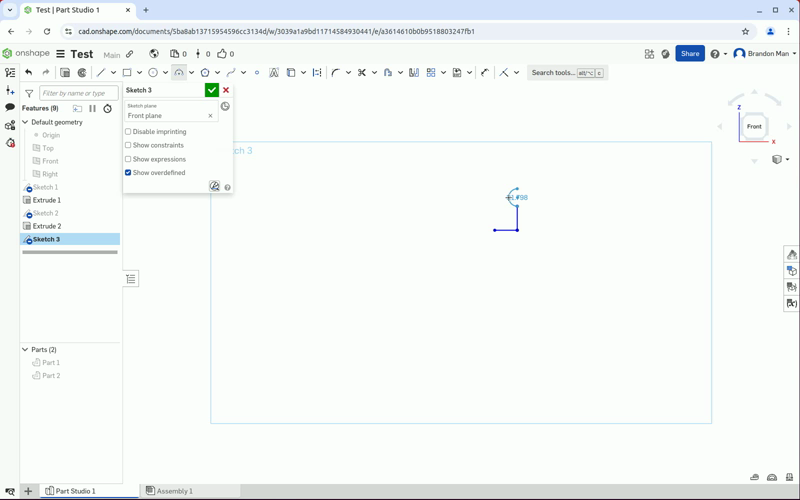
key_up(shift)
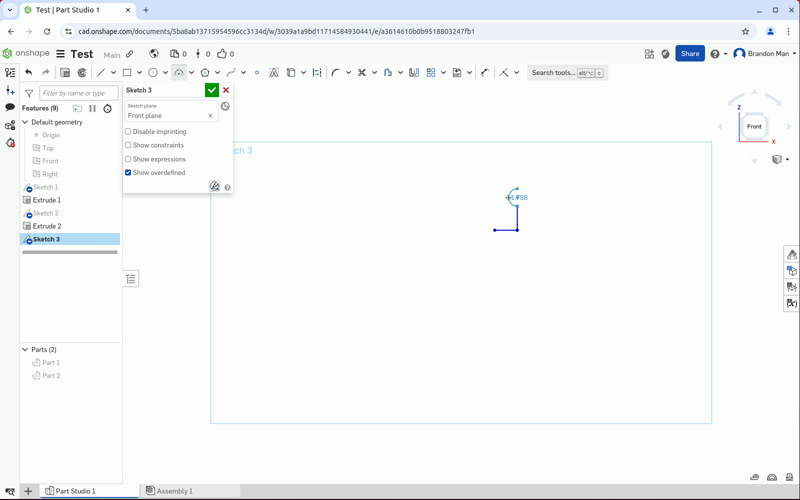
key(esc)
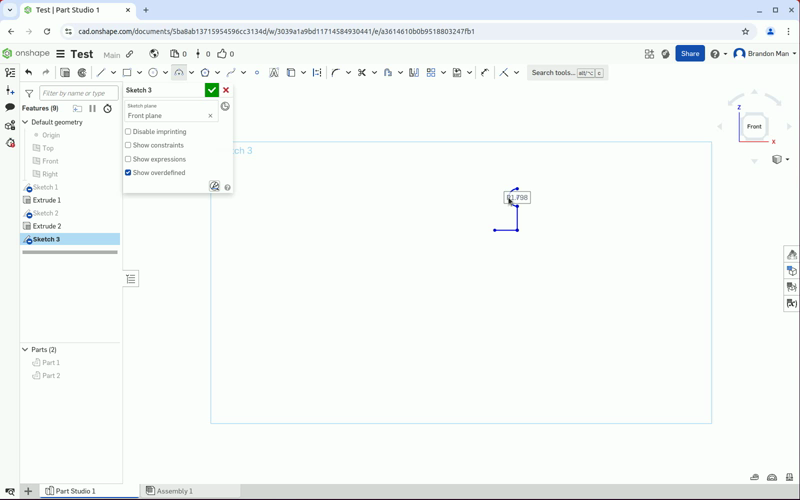
key(l)
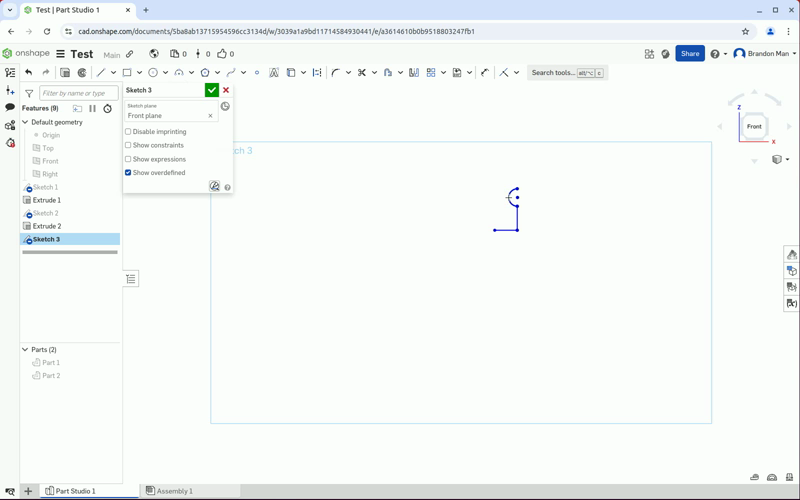
mouse_move(517, 188)
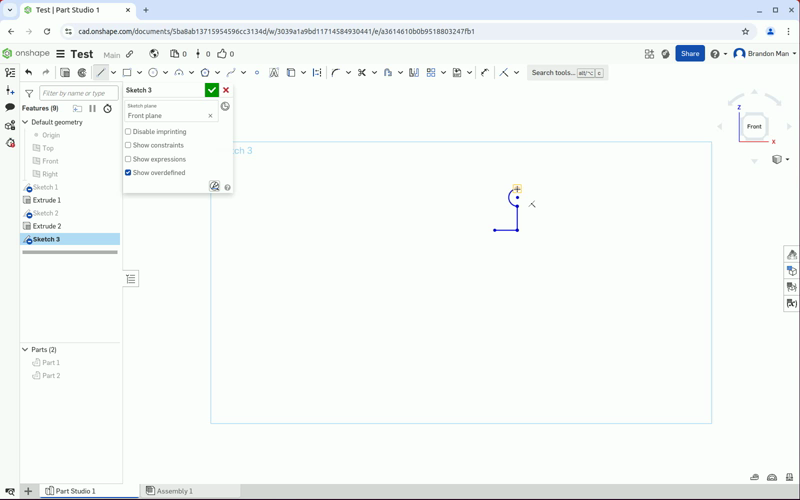
click(517, 188)
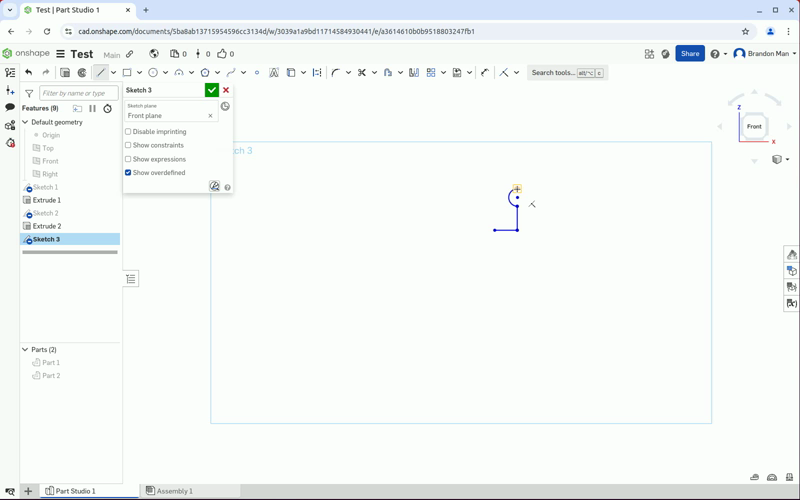
key_down(shift)
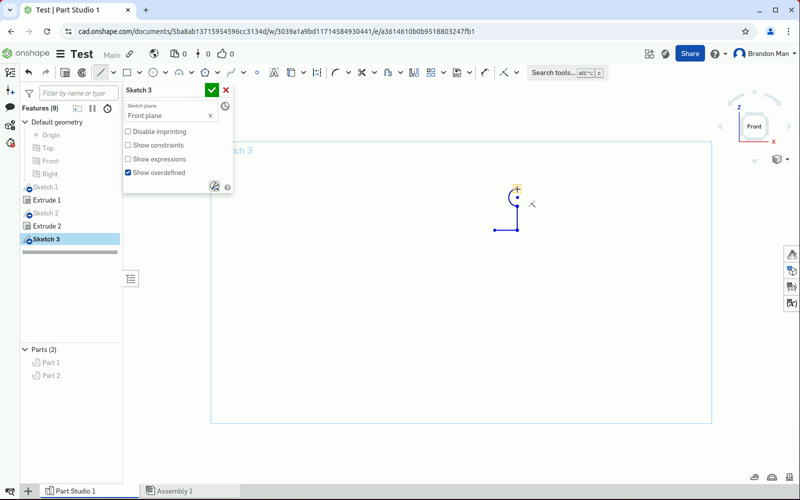
mouse_move(547, 188)
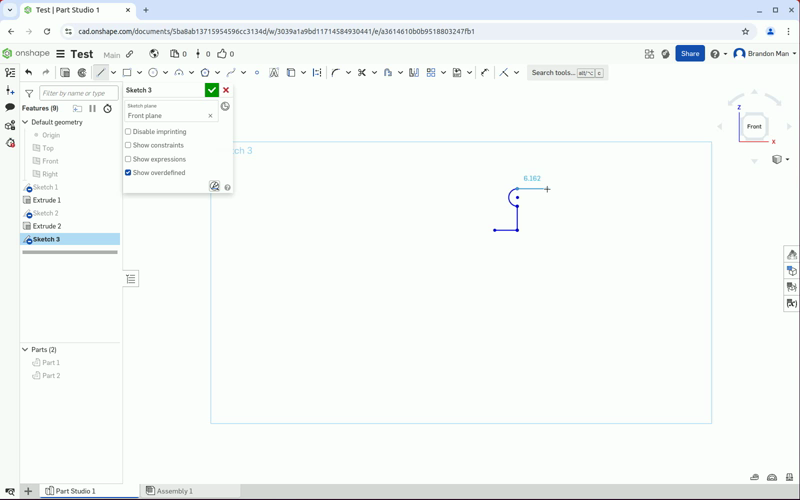
mouse_move(517, 169)
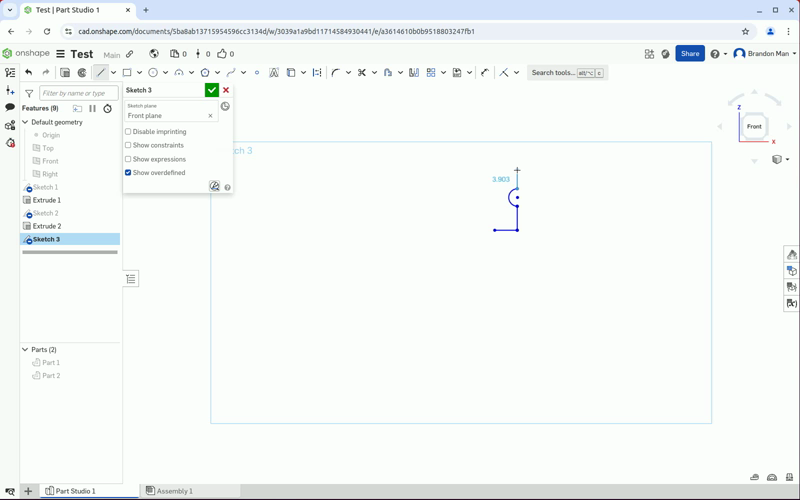
click(517, 169)
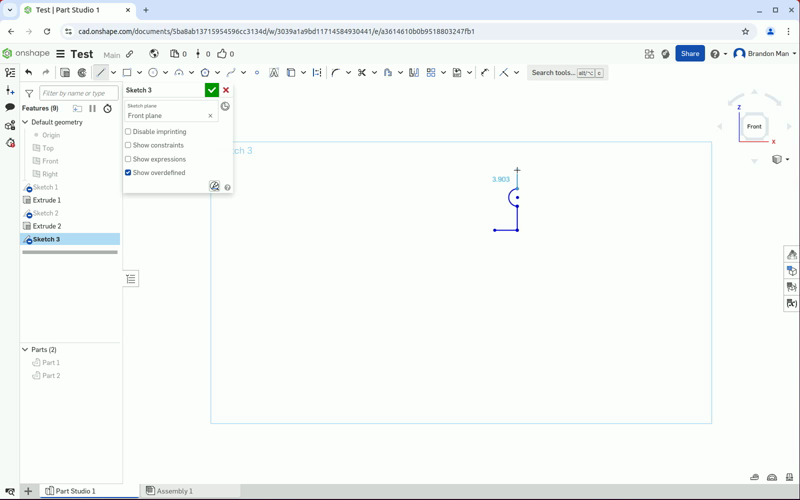
key_up(shift)
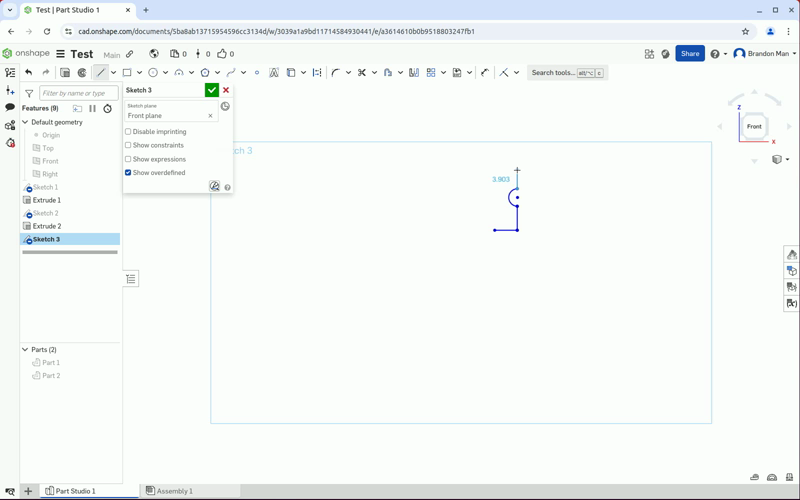
key_down(shift)
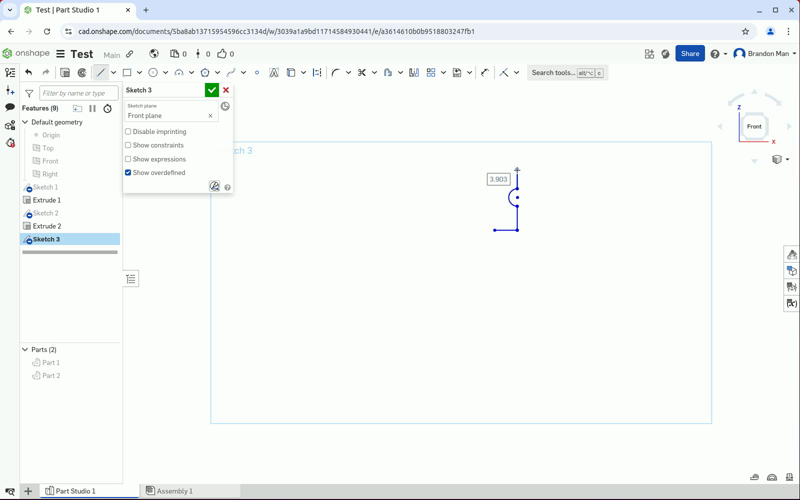
mouse_move(547, 169)
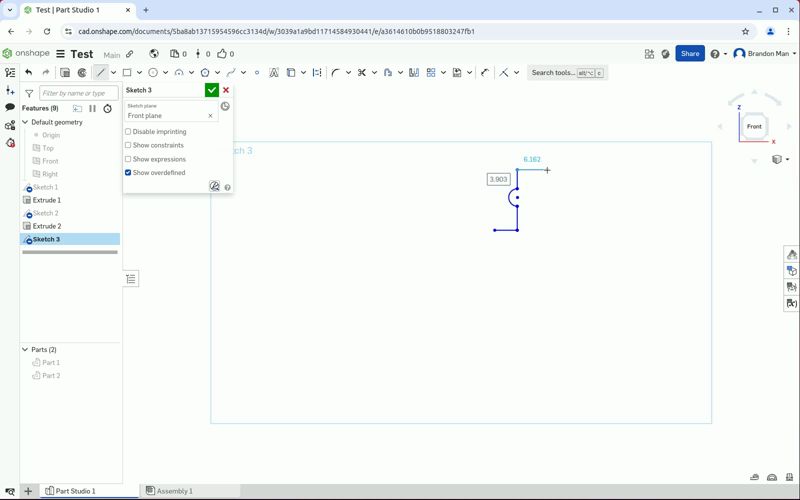
mouse_move(494, 169)
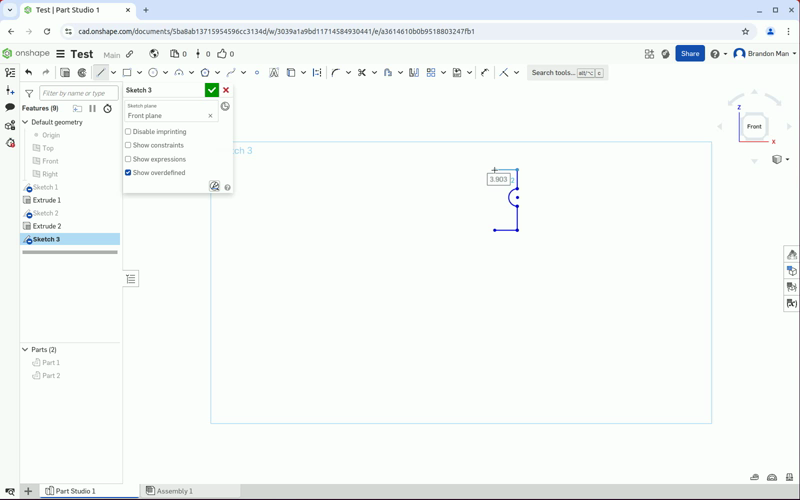
click(494, 169)
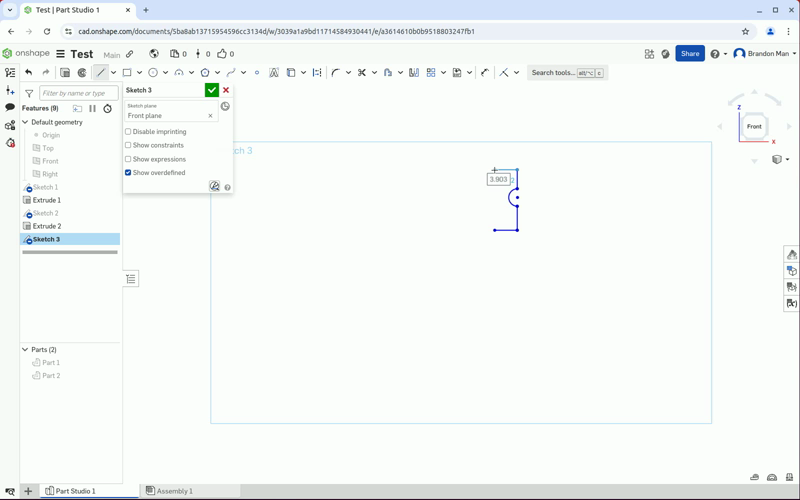
key_up(shift)
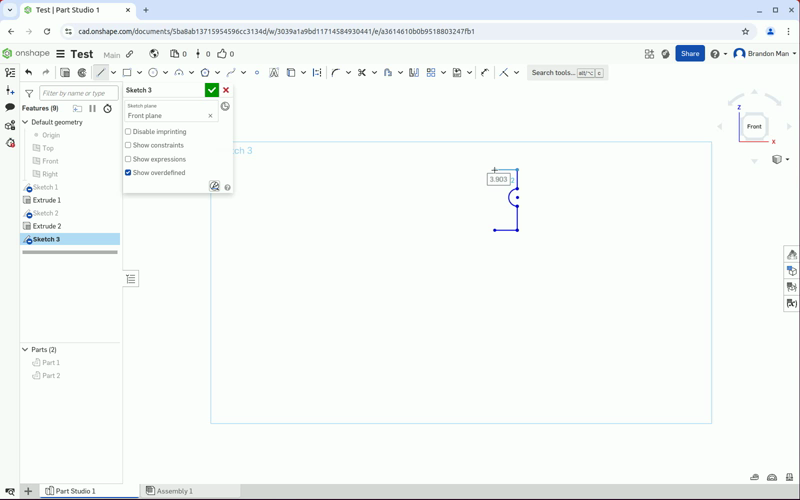
key_down(shift)
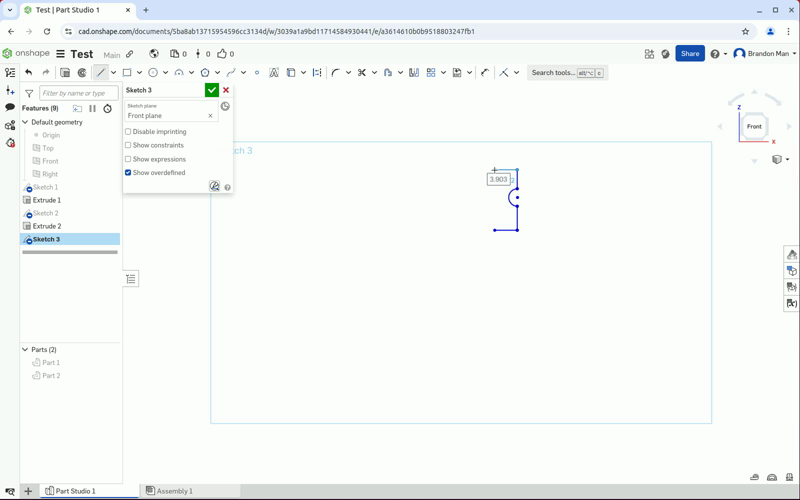
mouse_move(494, 230)
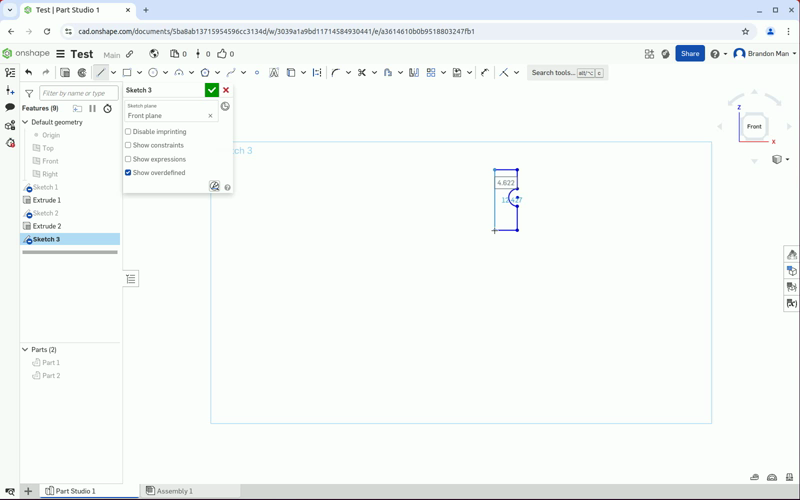
key_up(shift)
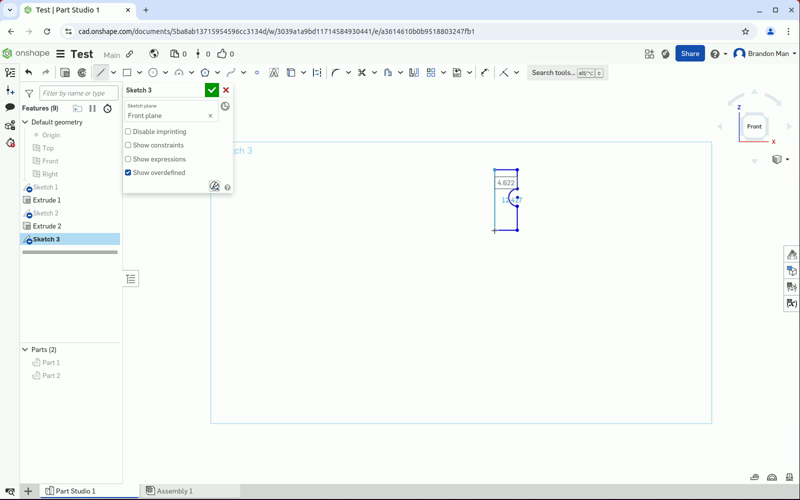
click(494, 230)
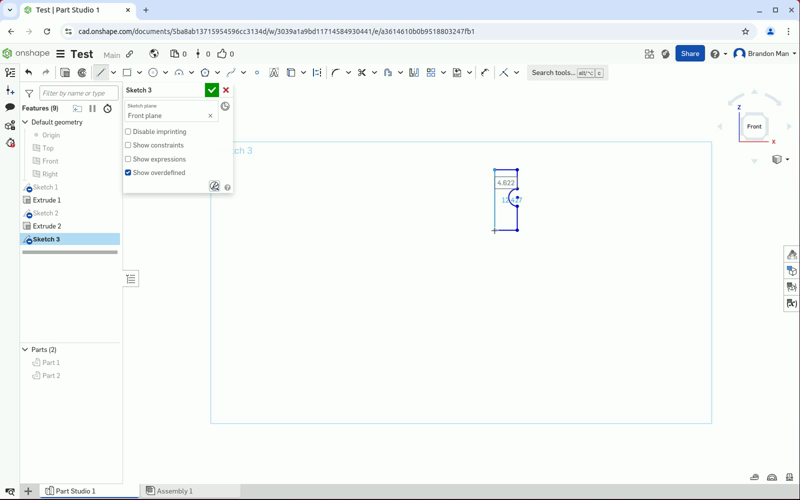
key(esc)
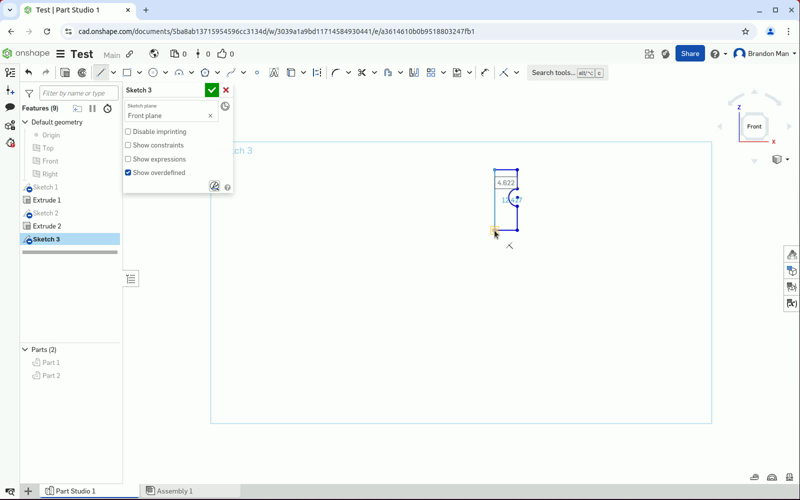
mouse_move(510, 209)
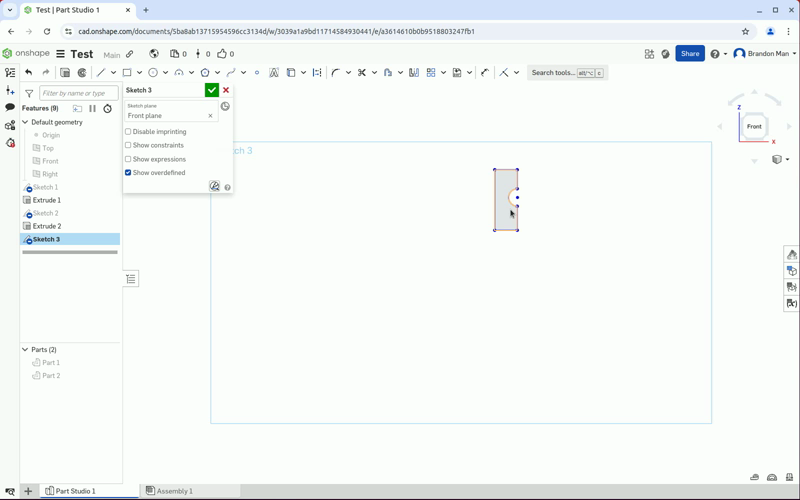
scroll(6)
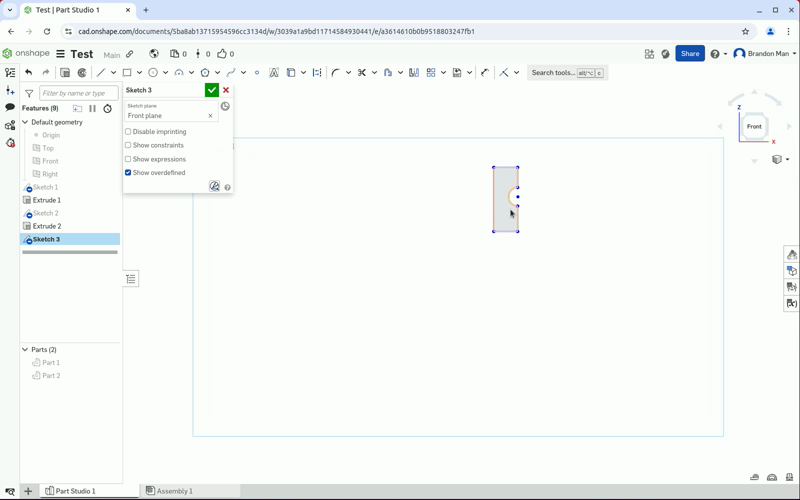
scroll(6)
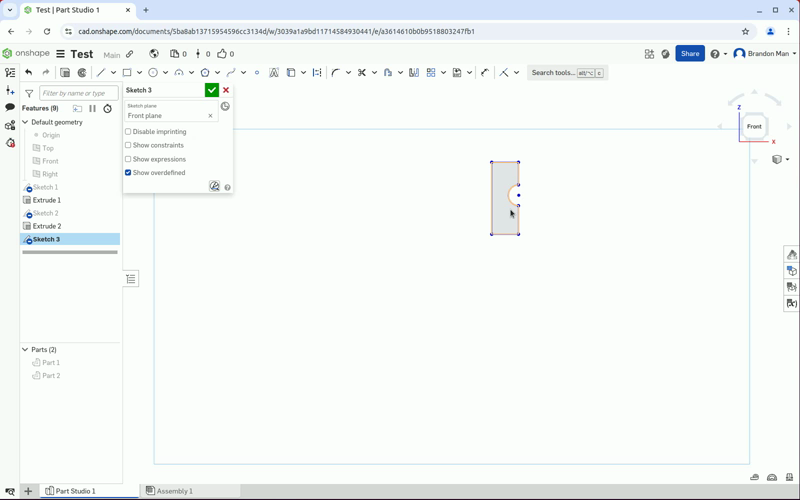
scroll(6)
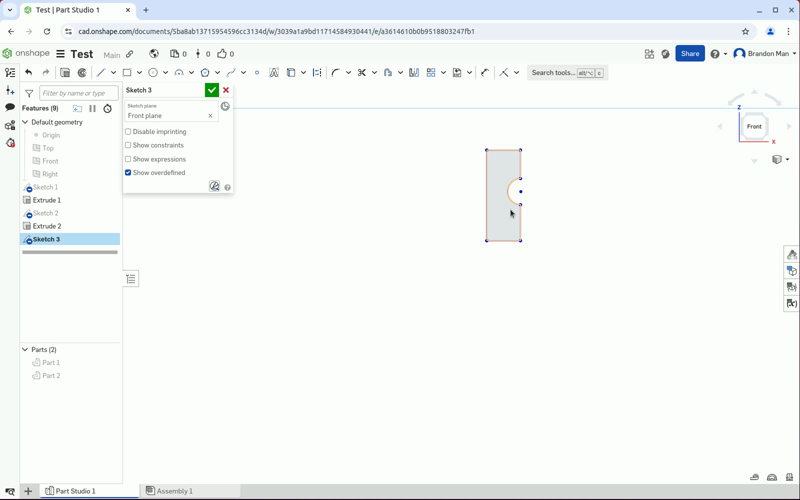
scroll(6)
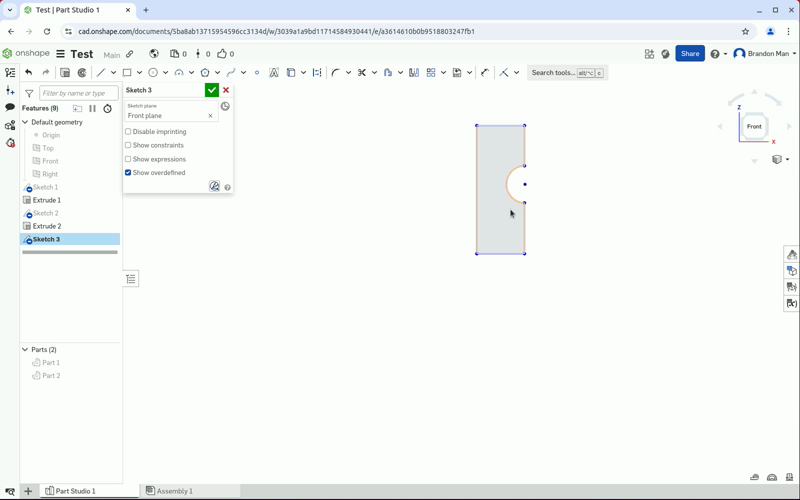
scroll(6)
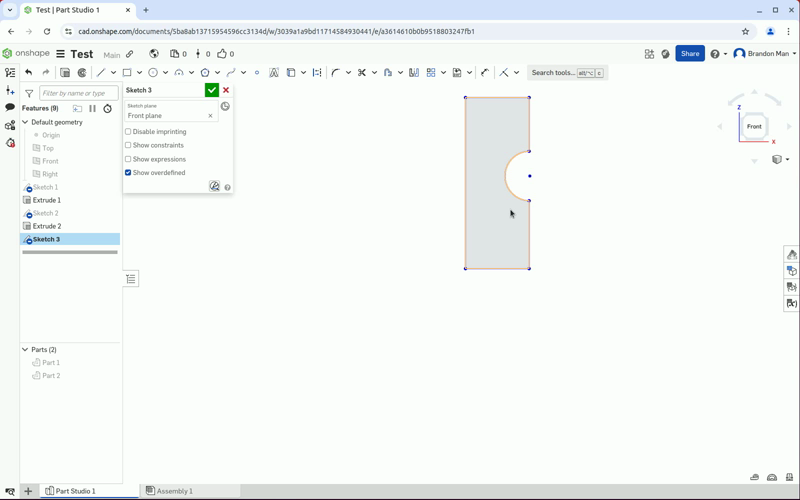
scroll(6)
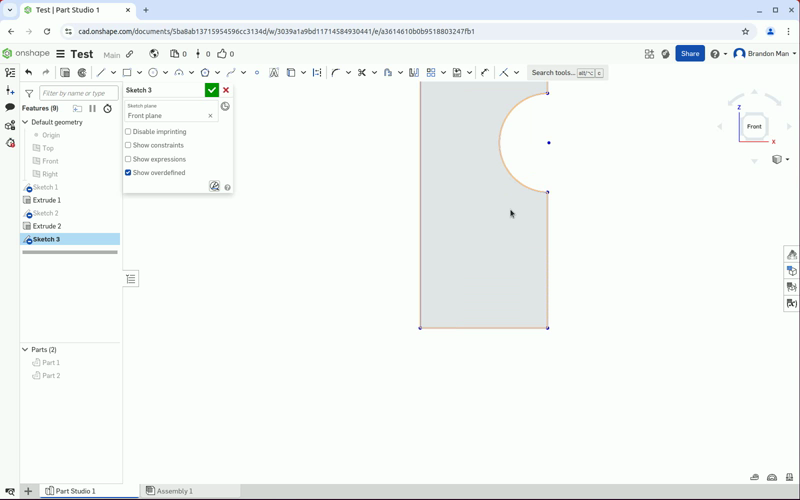
scroll(6)
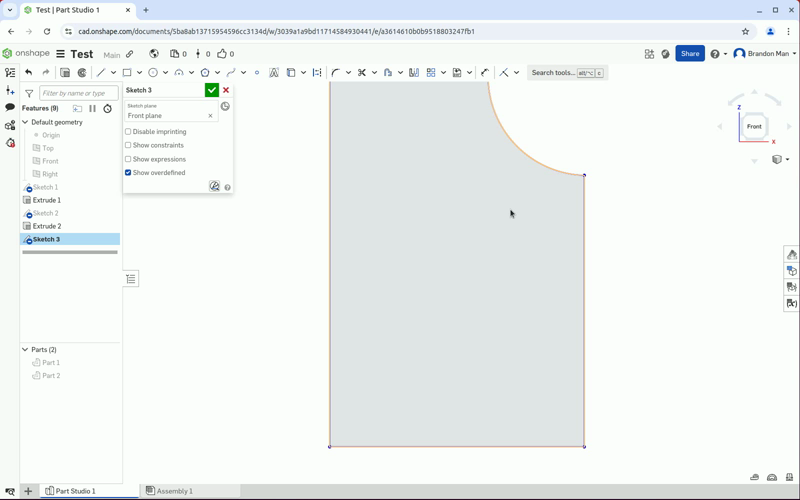
click(510, 209)
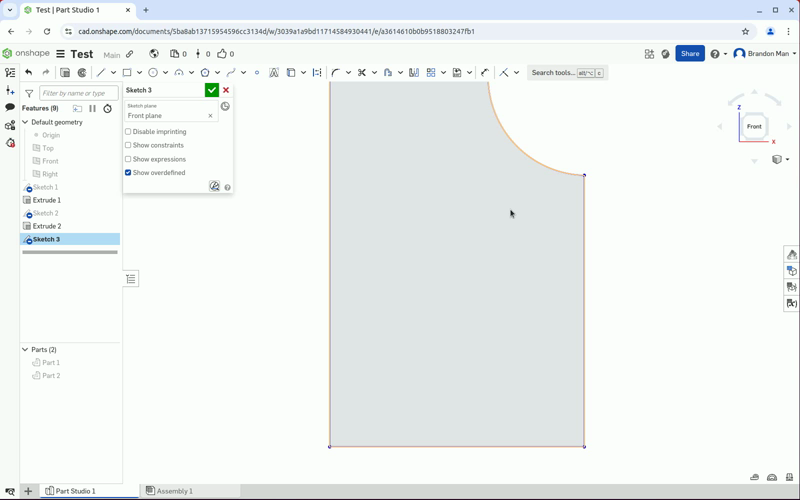
scroll(-6)
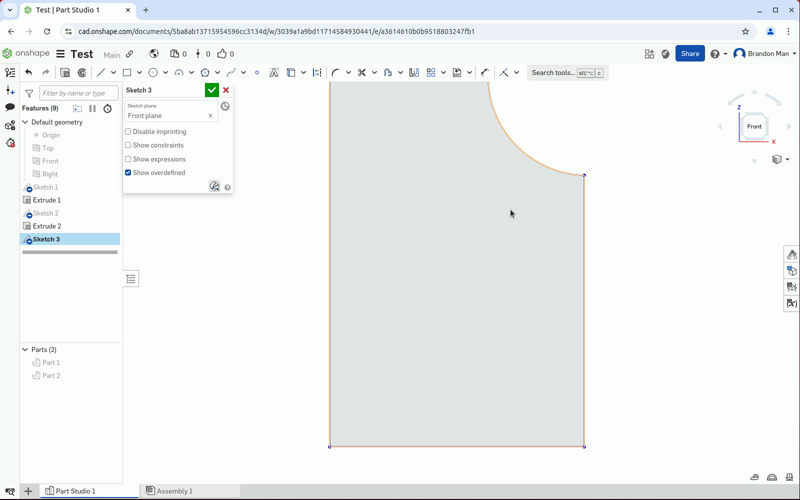
scroll(-6)
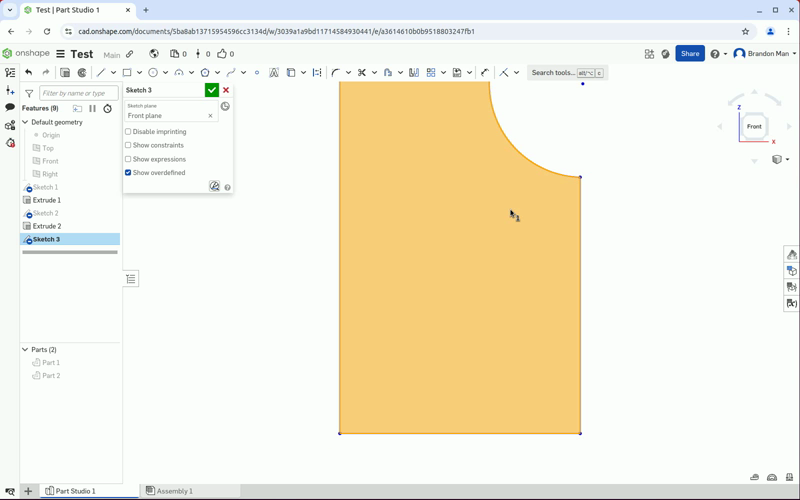
scroll(-6)
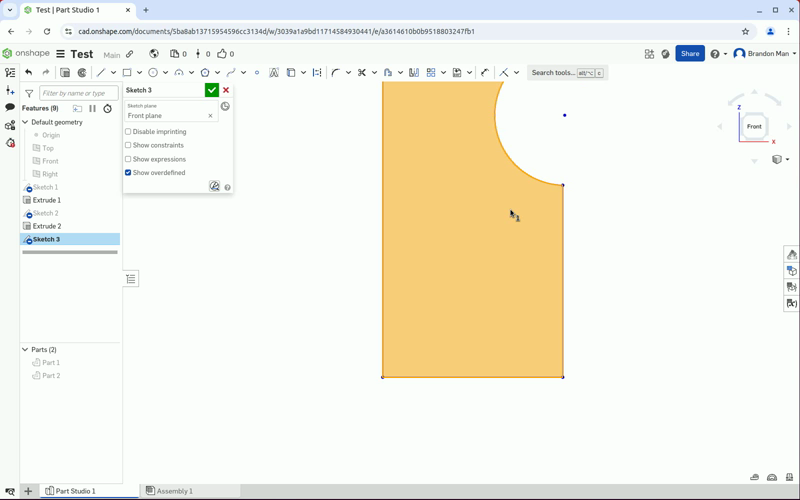
scroll(-6)
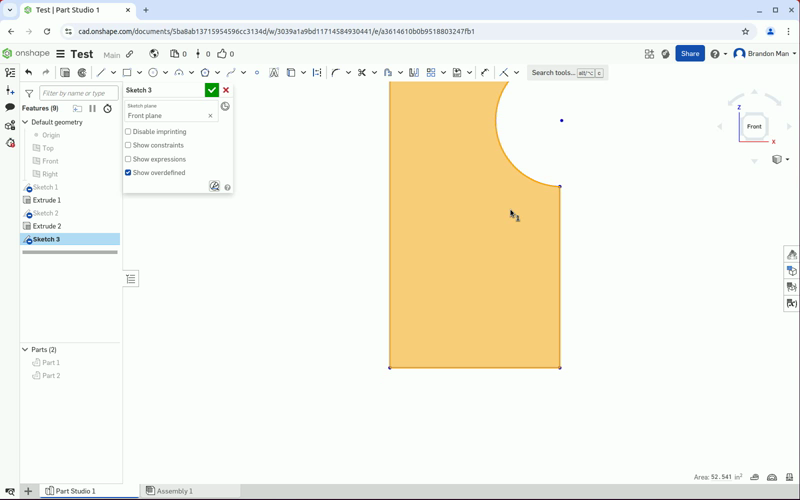
scroll(-6)
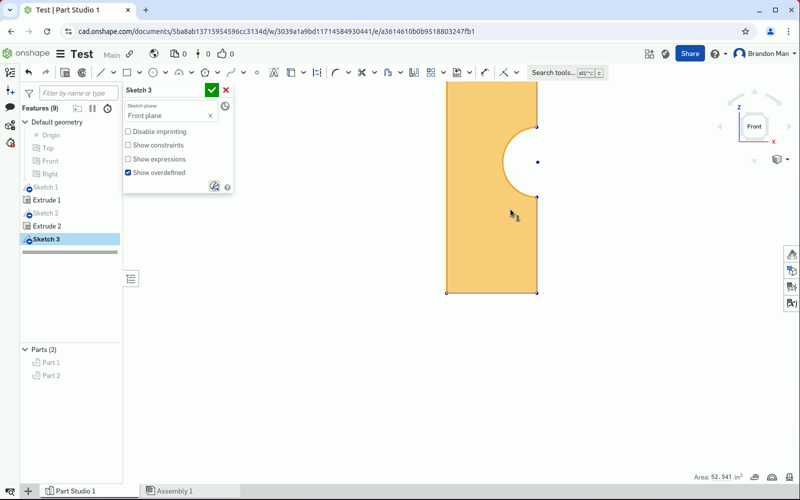
scroll(-6)
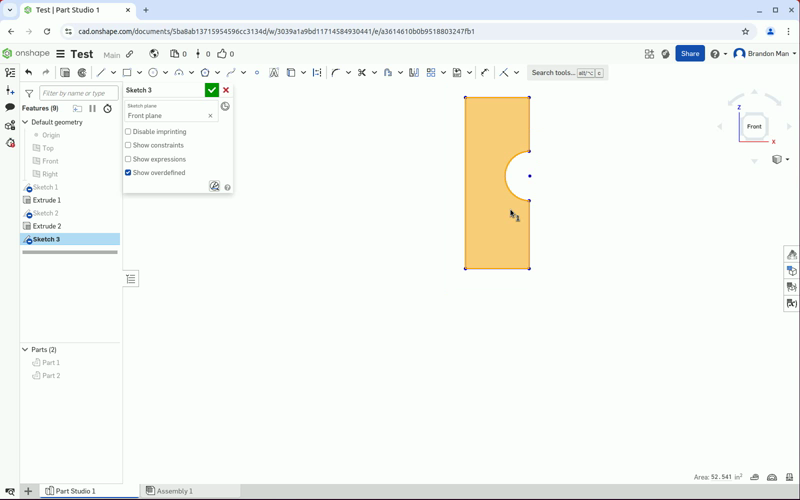
scroll(-6)
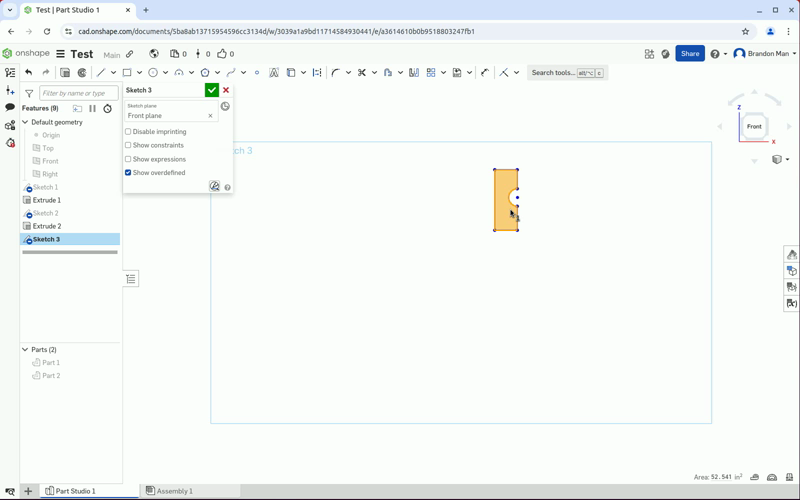
mouse_move(73, 352)
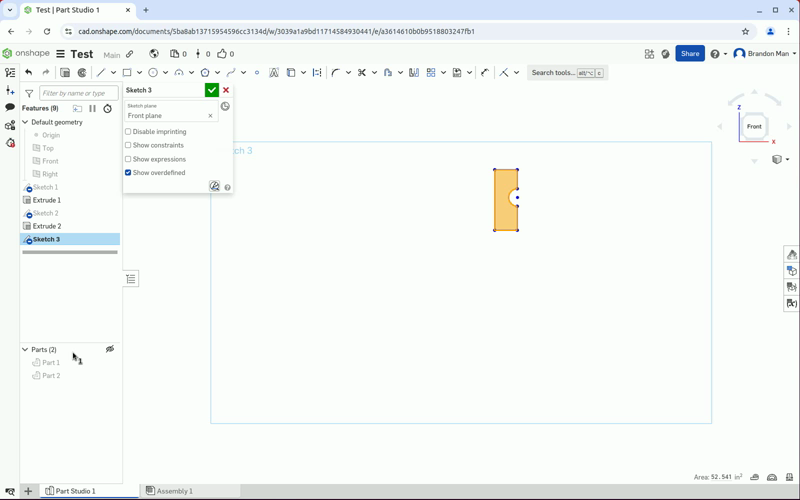
key(shift+y)
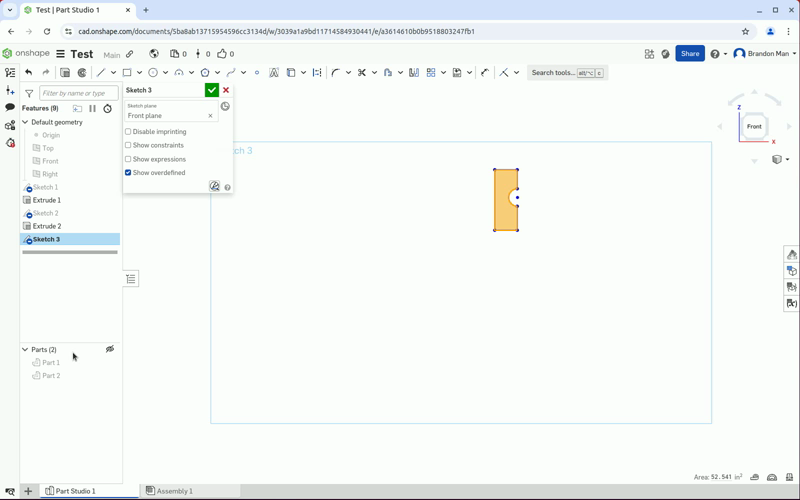
key(shift+e)
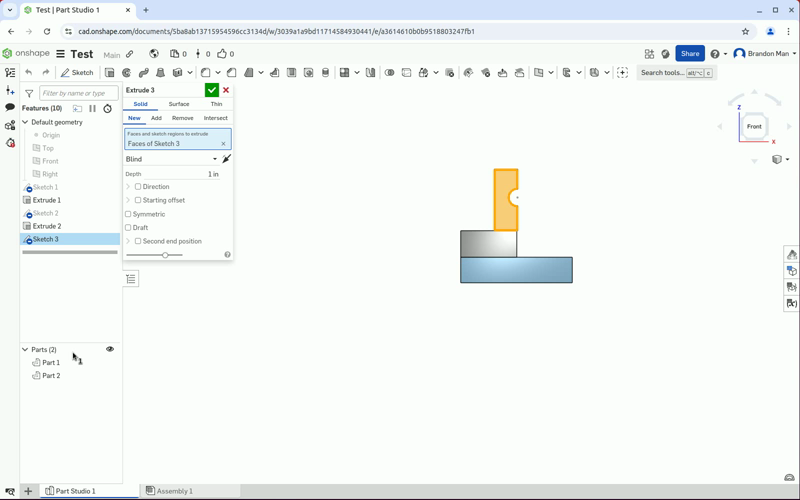
mouse_move(143, 106)
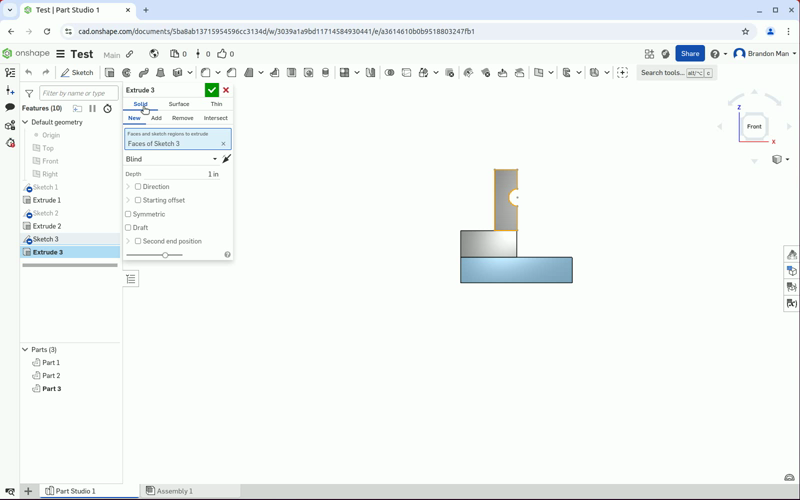
click(143, 106)
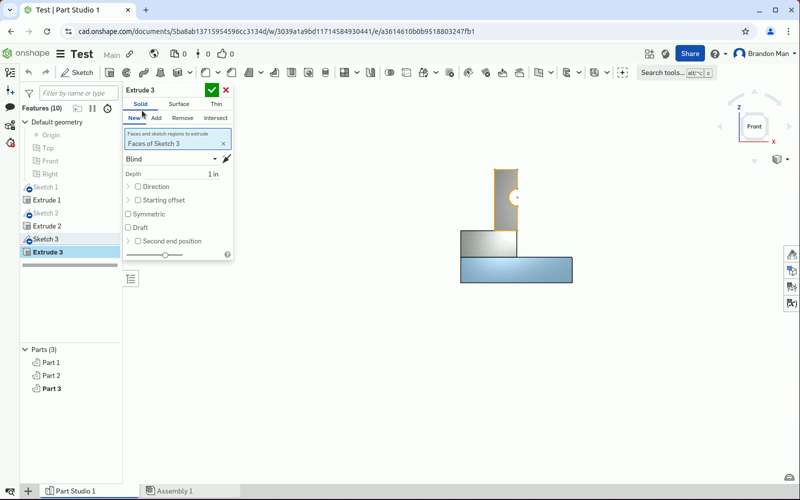
mouse_move(137, 120)
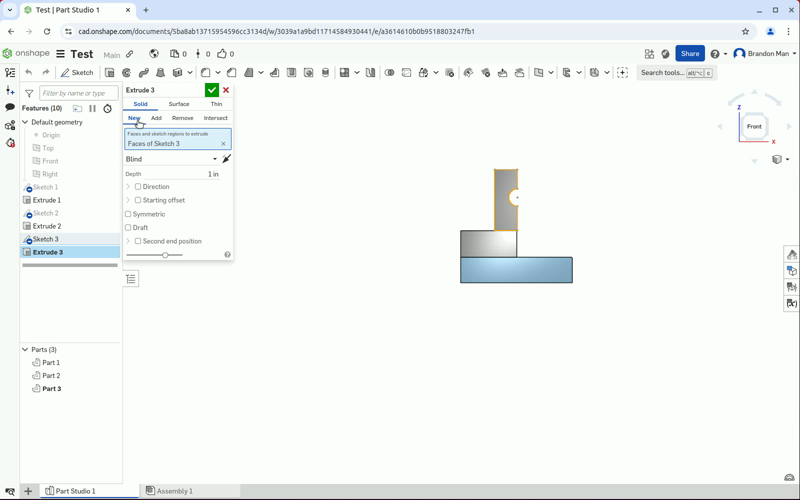
click(137, 120)
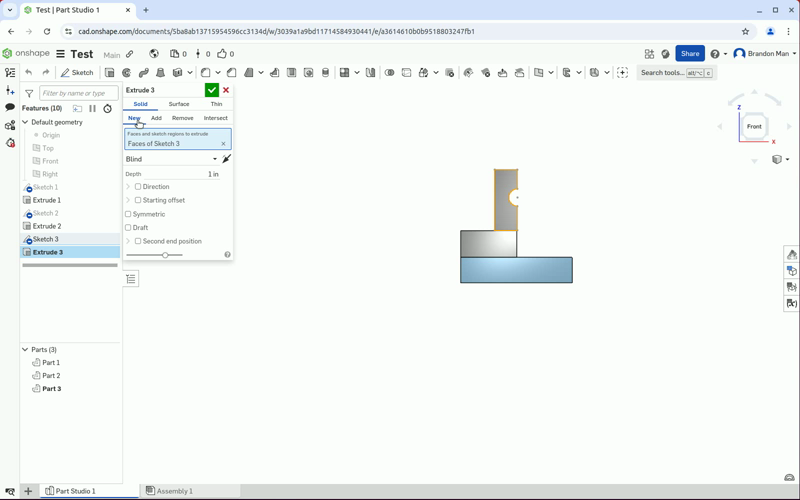
key(tab, 4)
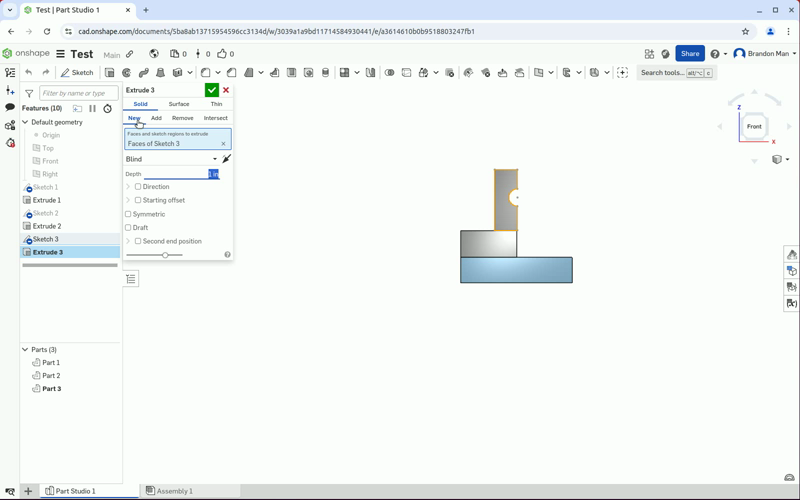
text(12.036)
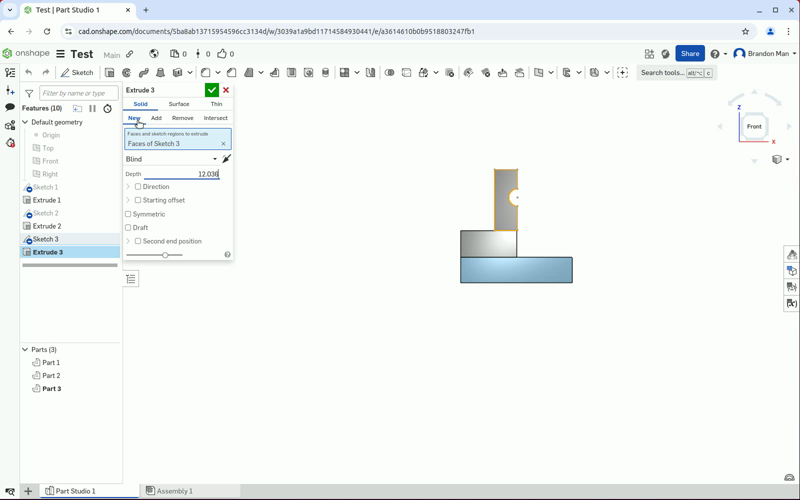
key(enter)
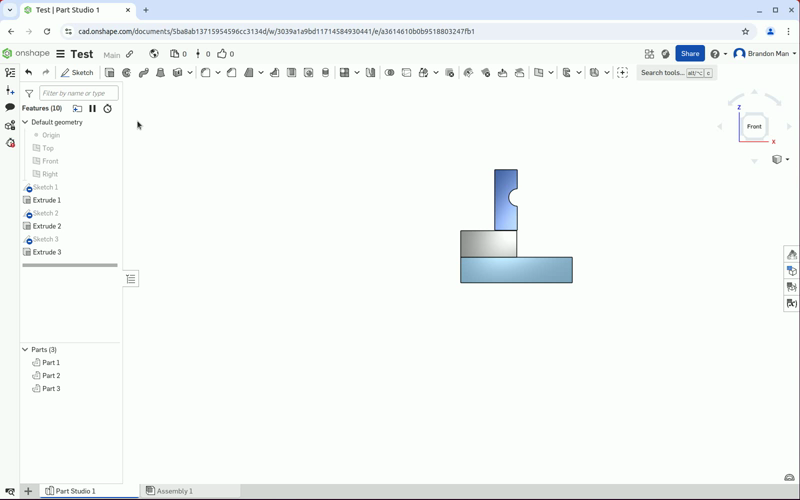
key(shift+h)
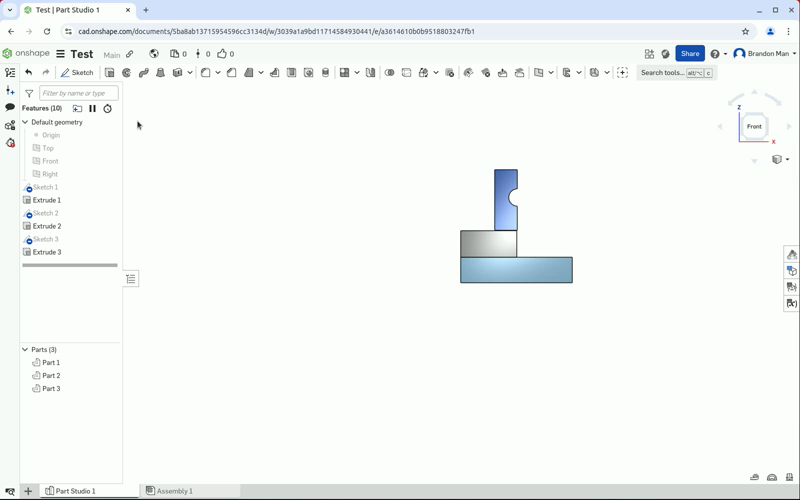
key(shift+h)
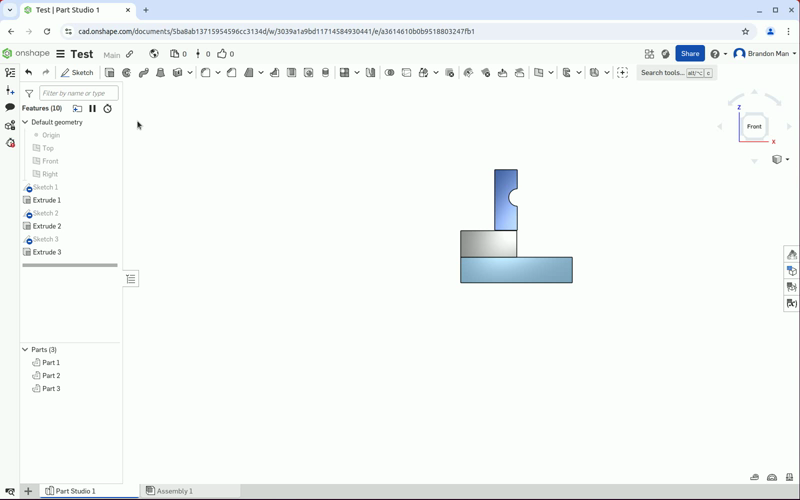
mouse_move(73, 189)
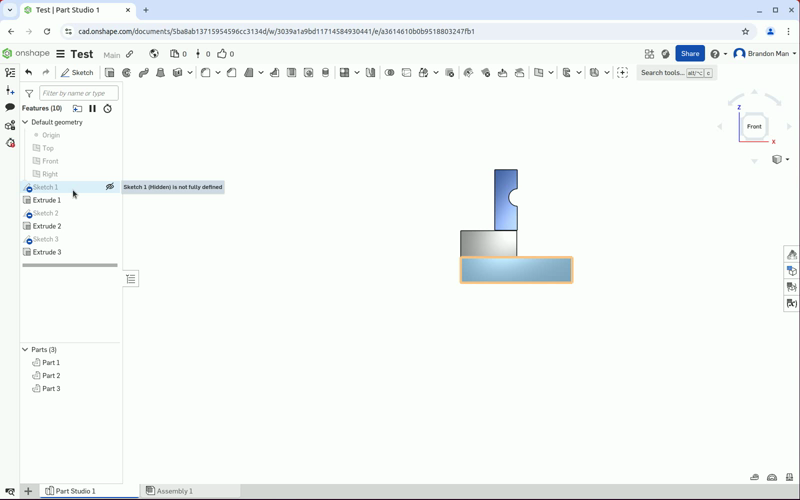
click(73, 189)
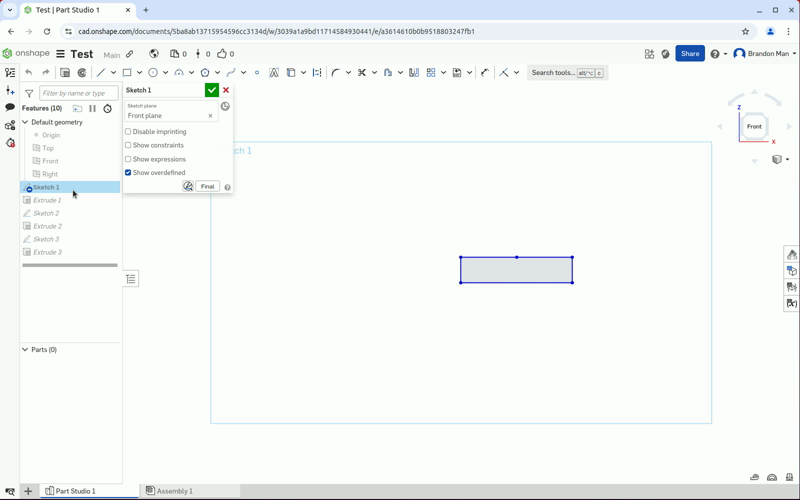
mouse_move(229, 92)
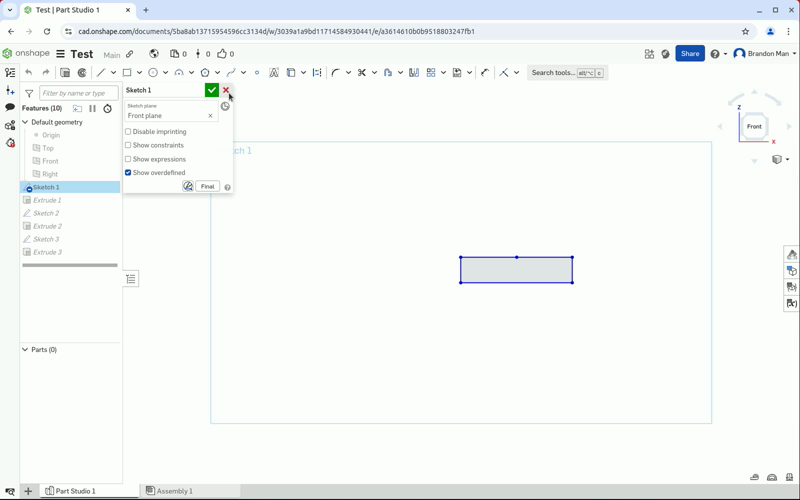
click(229, 92)
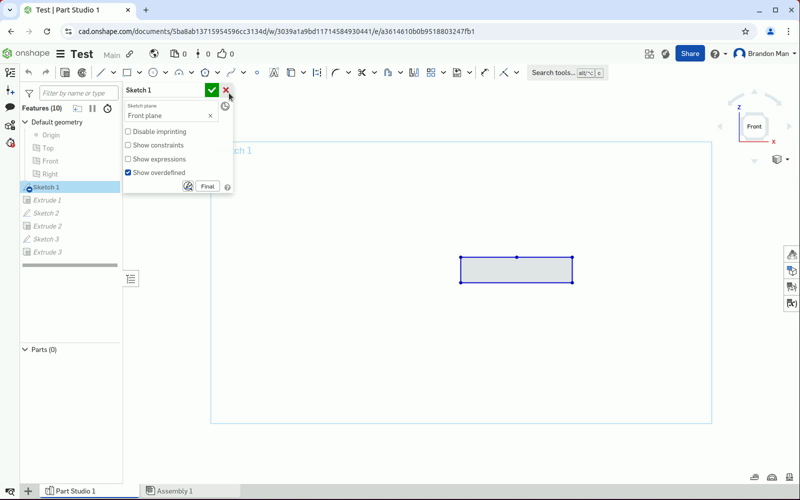
key(shift+s)
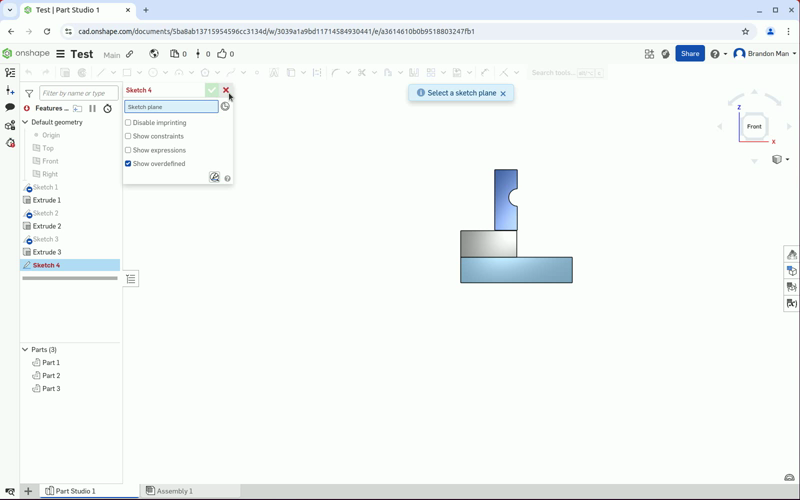
mouse_move(73, 163)
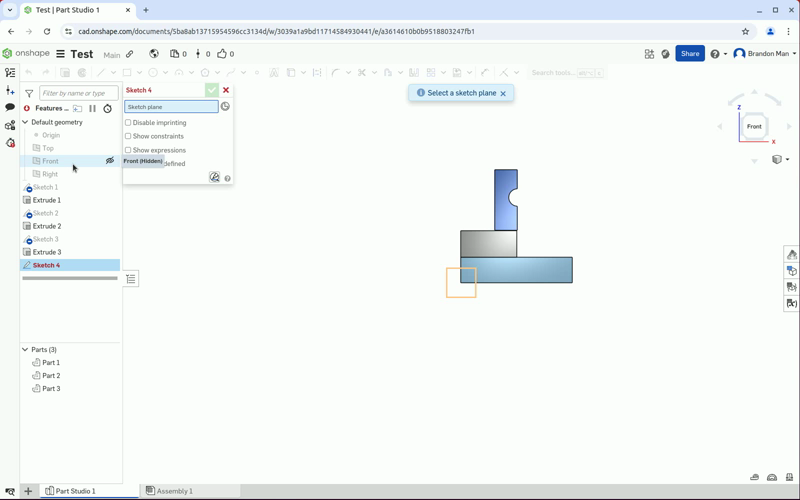
click(73, 163)
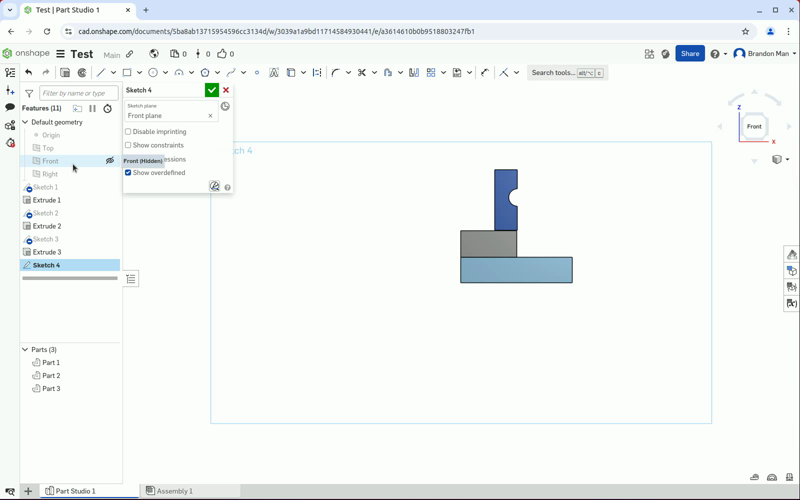
mouse_move(73, 352)
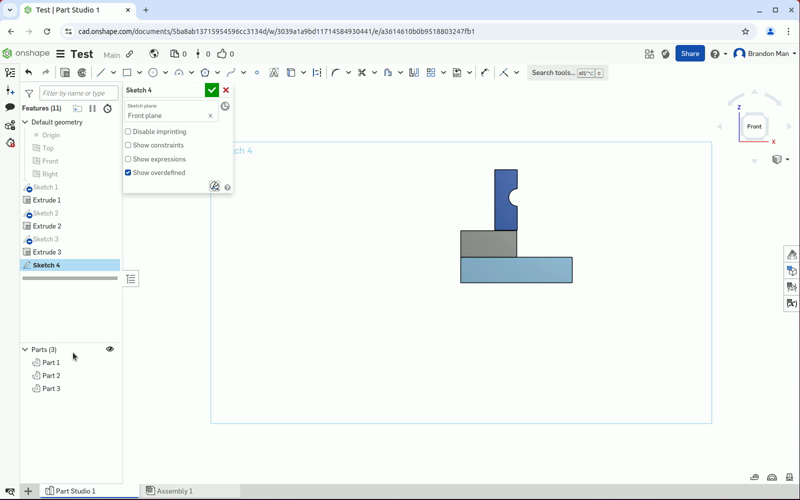
key(y)
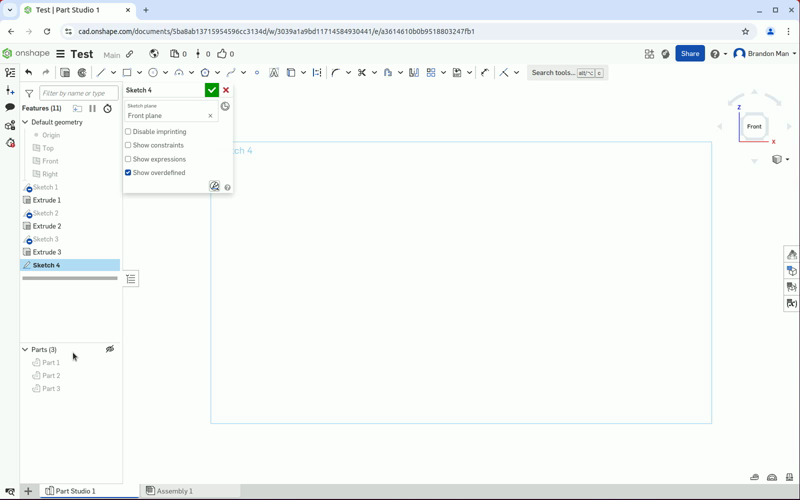
key(l)
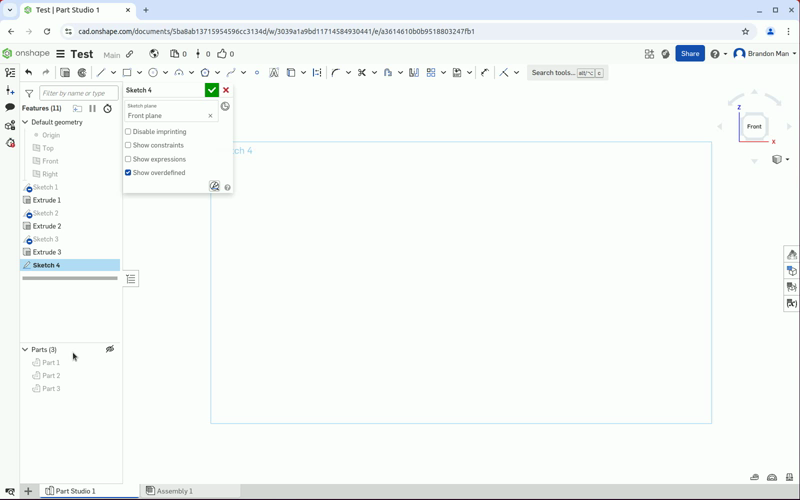
key_down(shift)
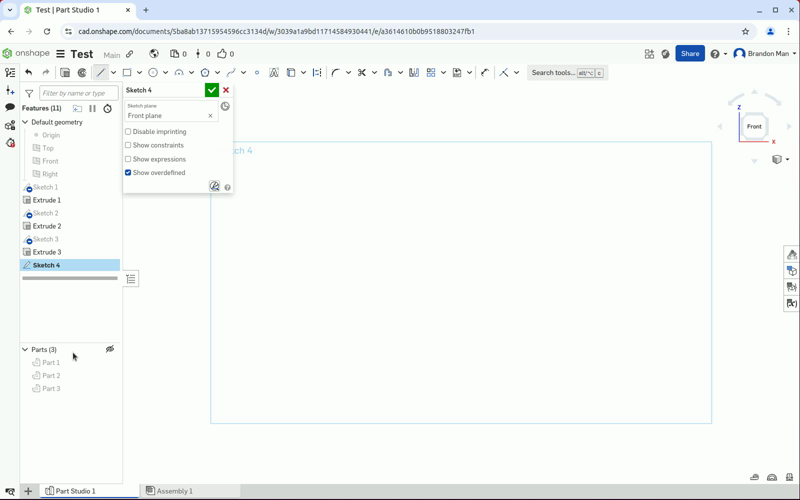
mouse_move(515, 257)
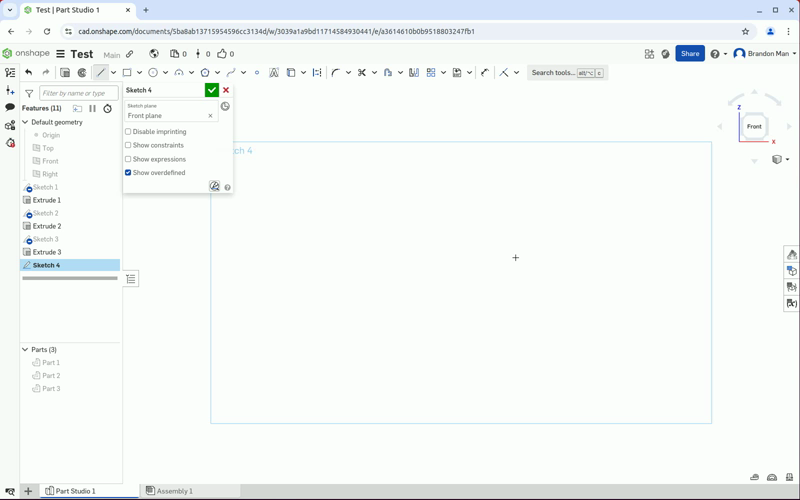
click(515, 257)
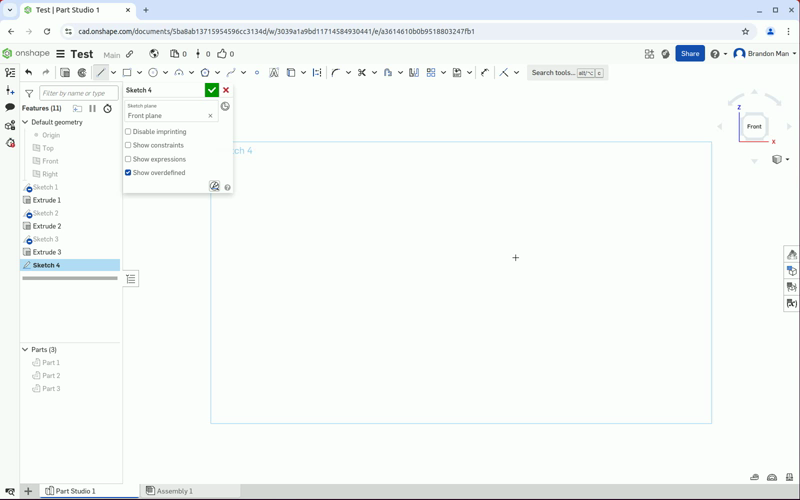
key_up(shift)
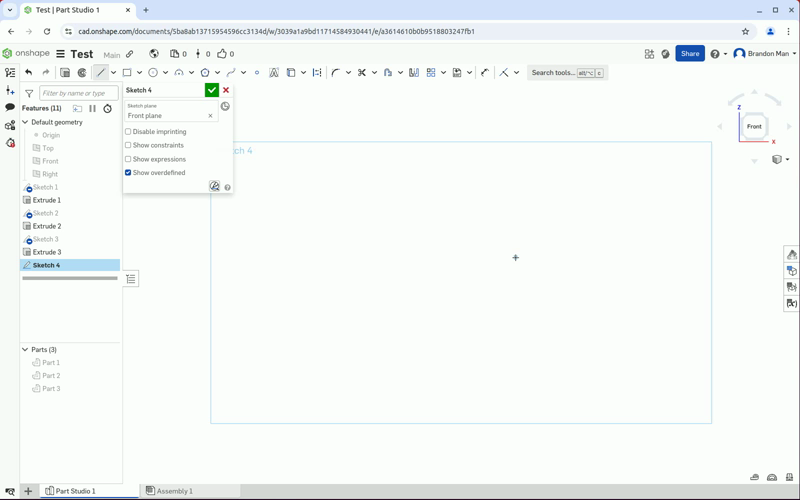
key_down(shift)
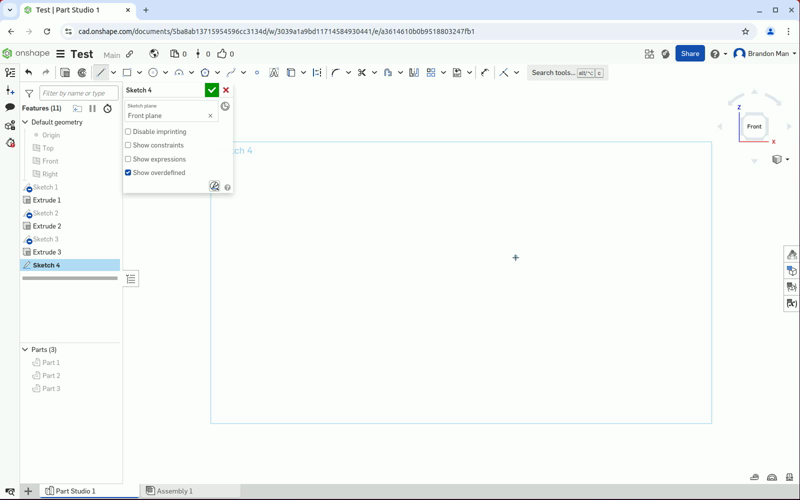
mouse_move(545, 257)
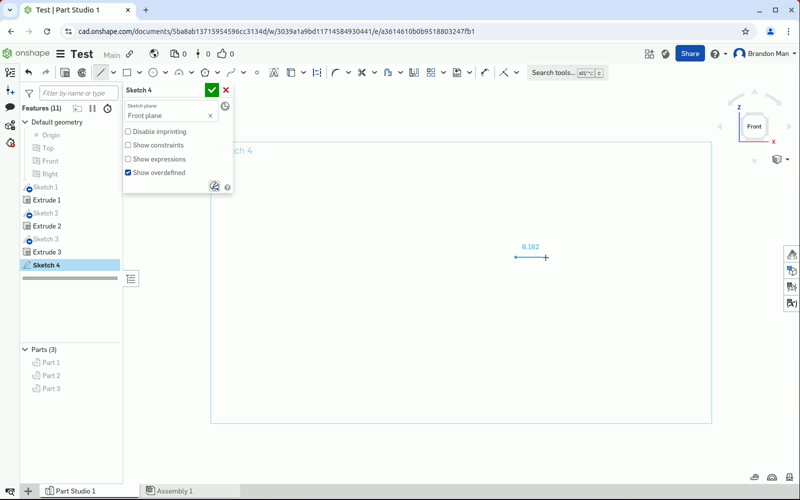
mouse_move(571, 257)
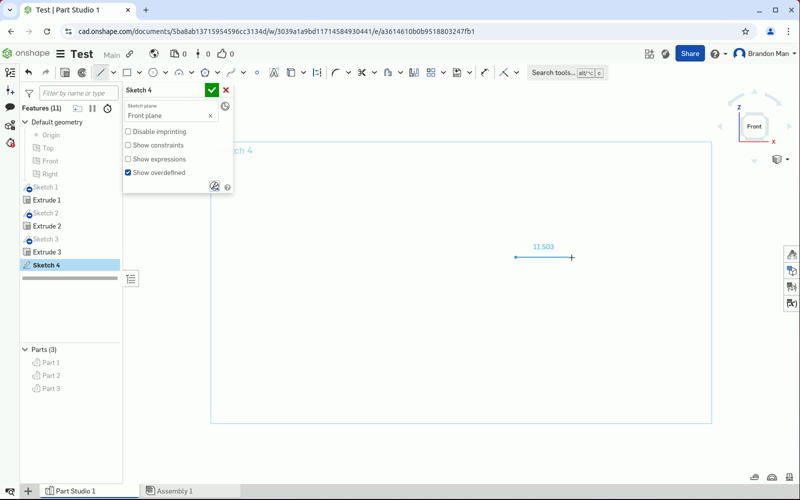
click(571, 257)
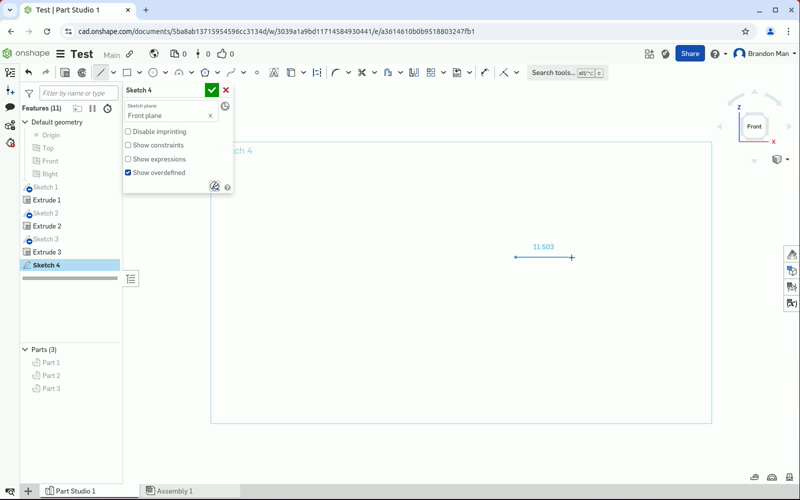
key_up(shift)
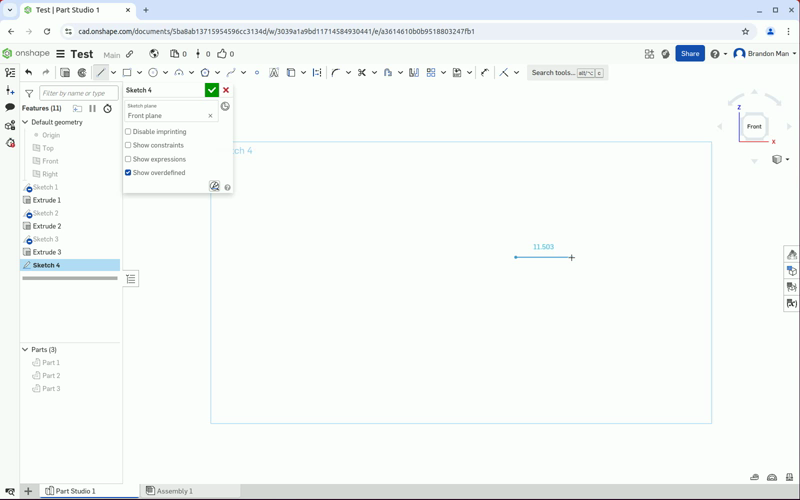
key_down(shift)
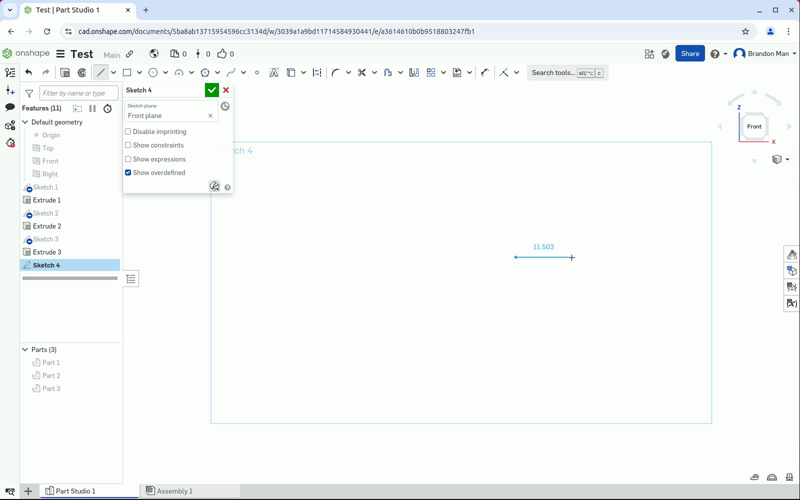
mouse_move(589, 257)
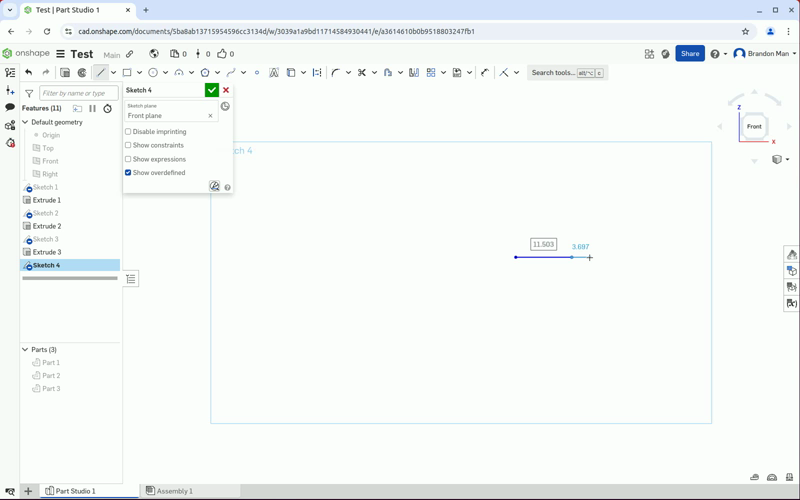
mouse_move(571, 230)
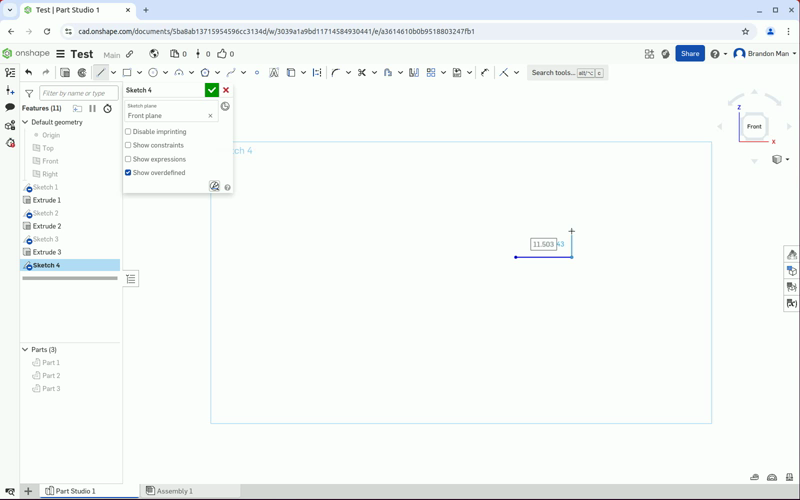
click(571, 230)
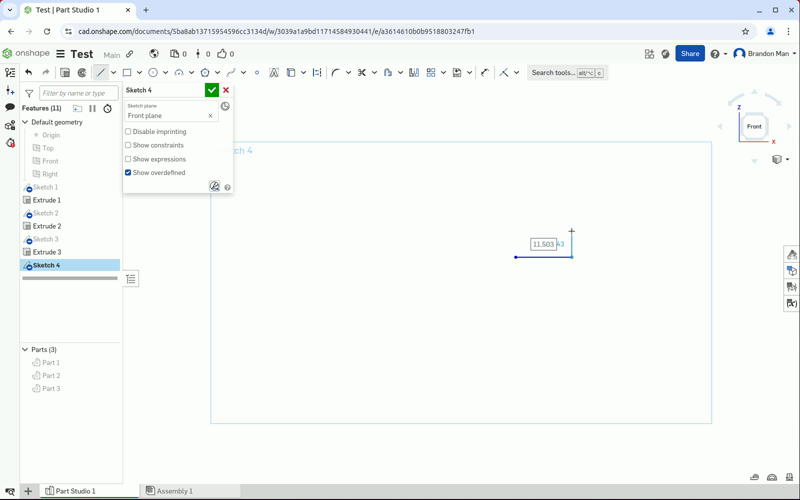
key_up(shift)
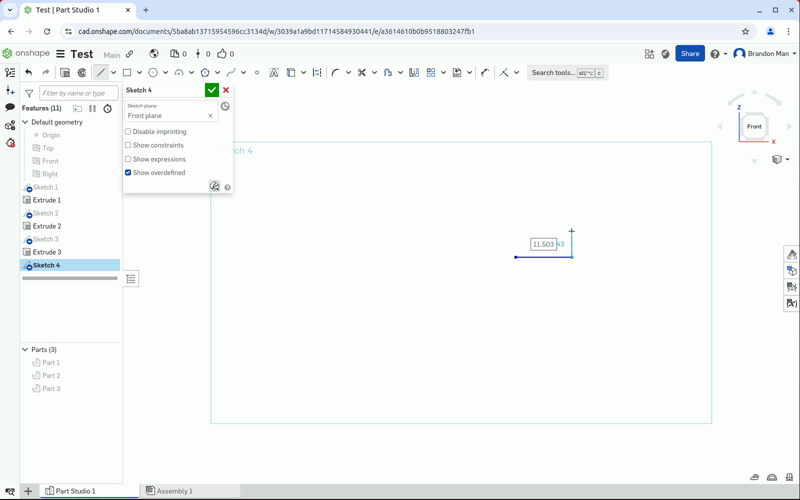
key_down(shift)
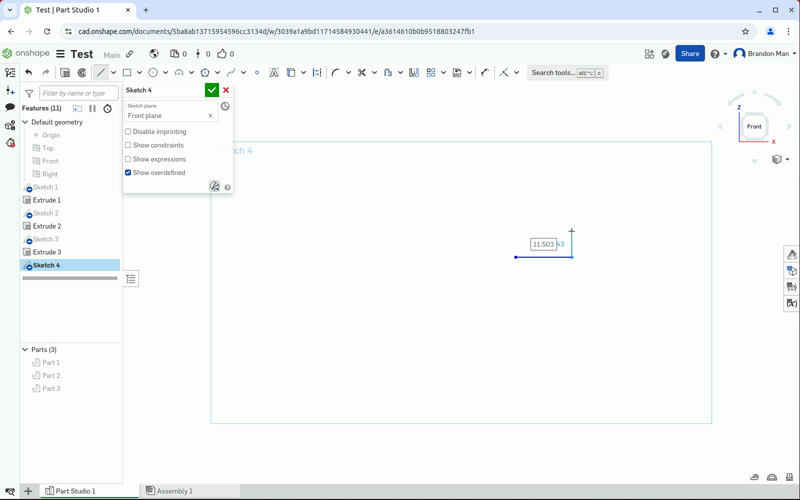
mouse_move(589, 230)
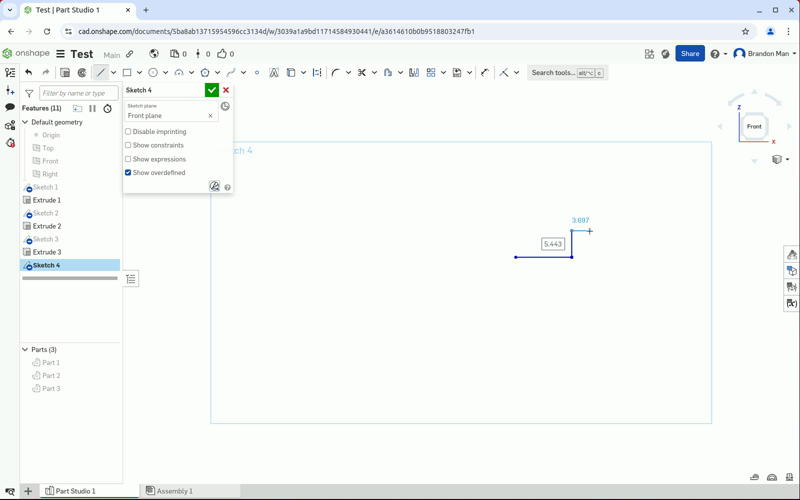
mouse_move(538, 230)
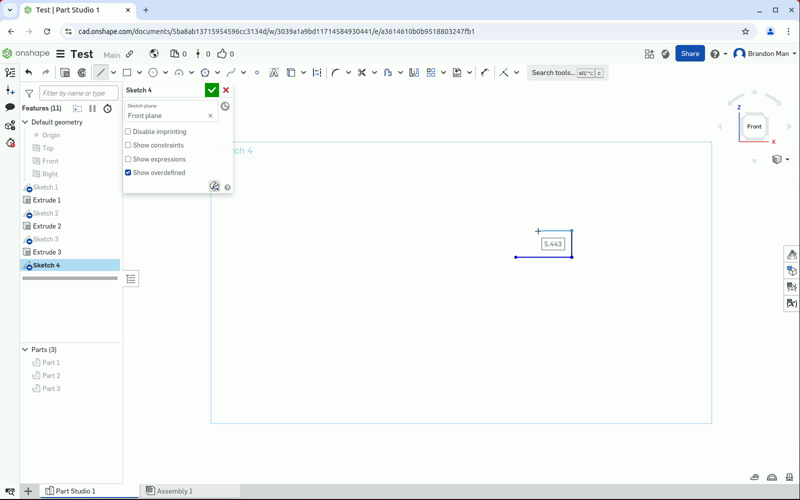
click(538, 230)
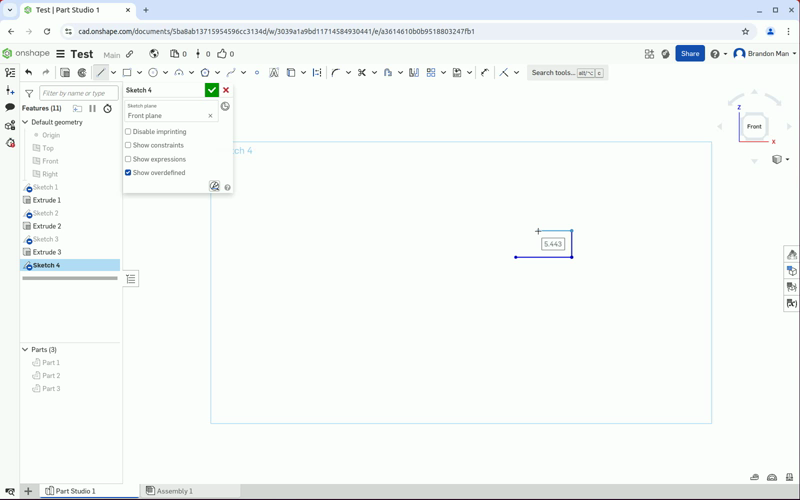
key_up(shift)
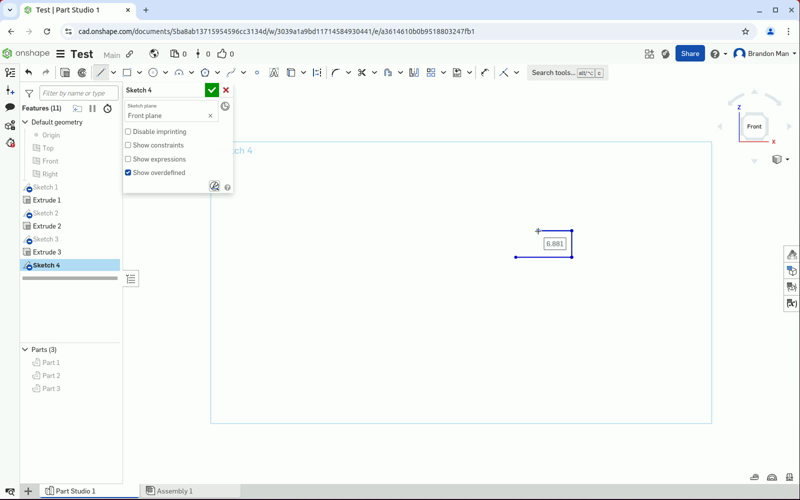
key_down(shift)
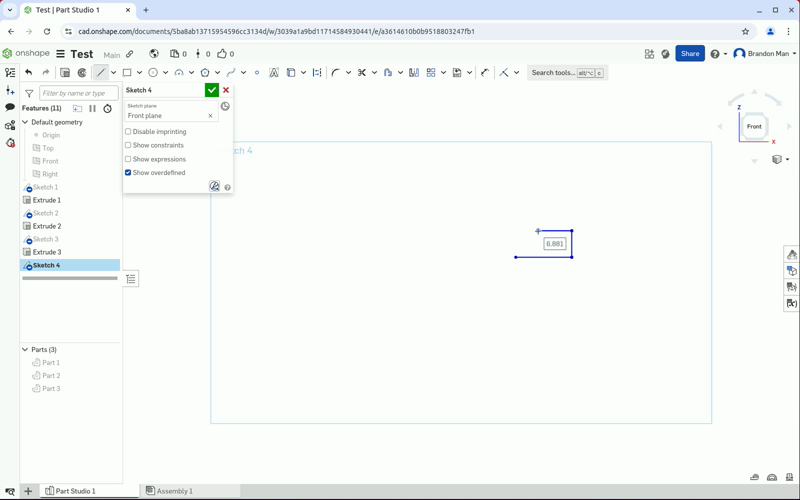
mouse_move(568, 230)
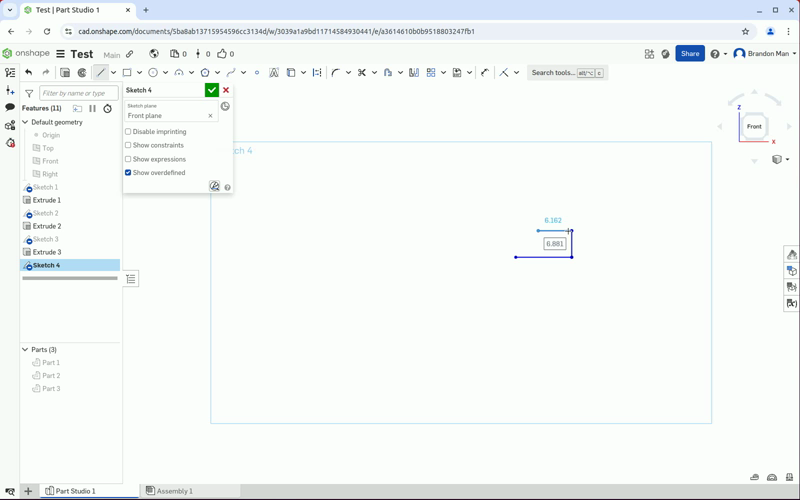
mouse_move(515, 230)
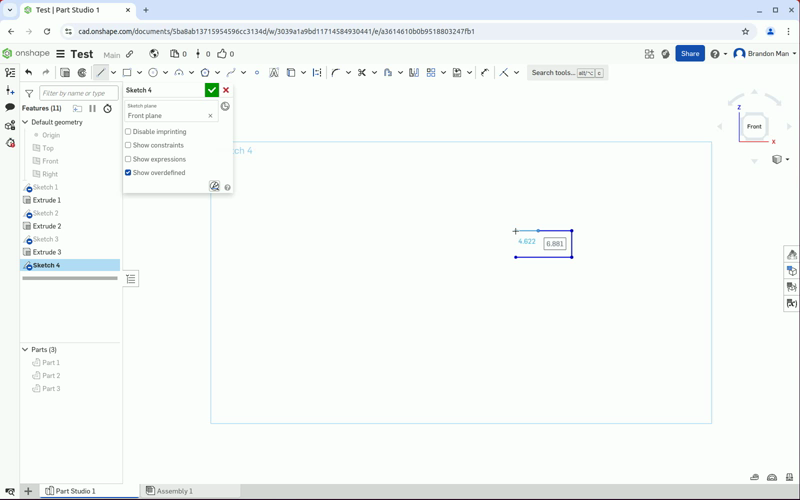
click(515, 230)
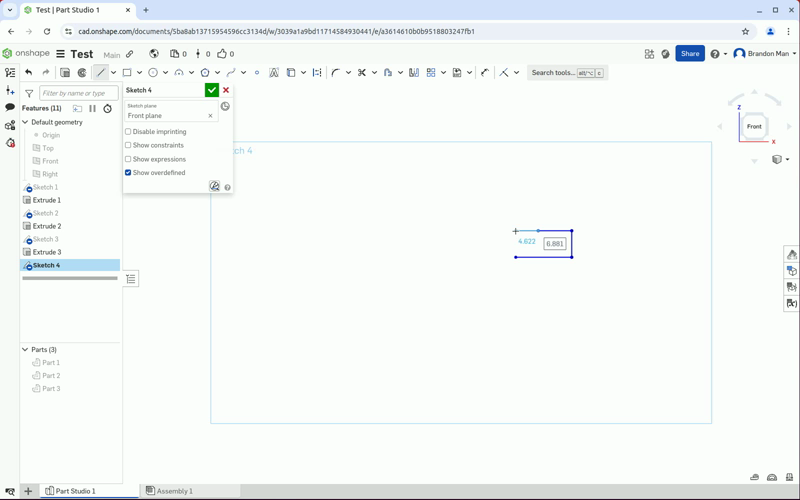
key_up(shift)
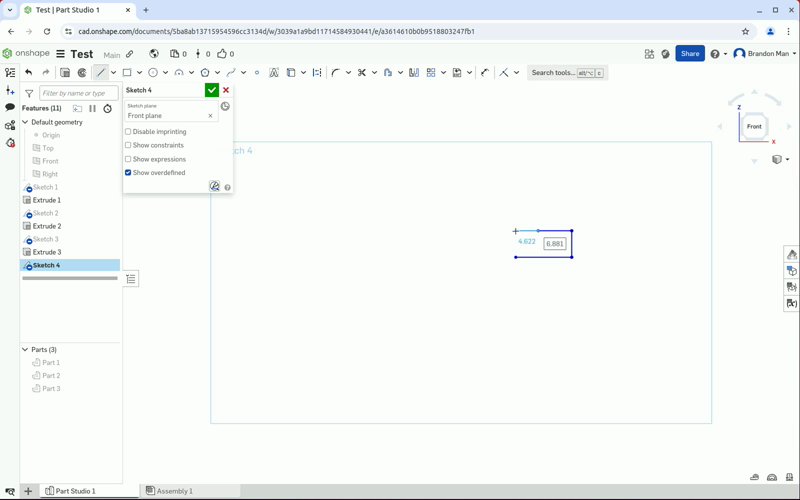
mouse_move(545, 230)
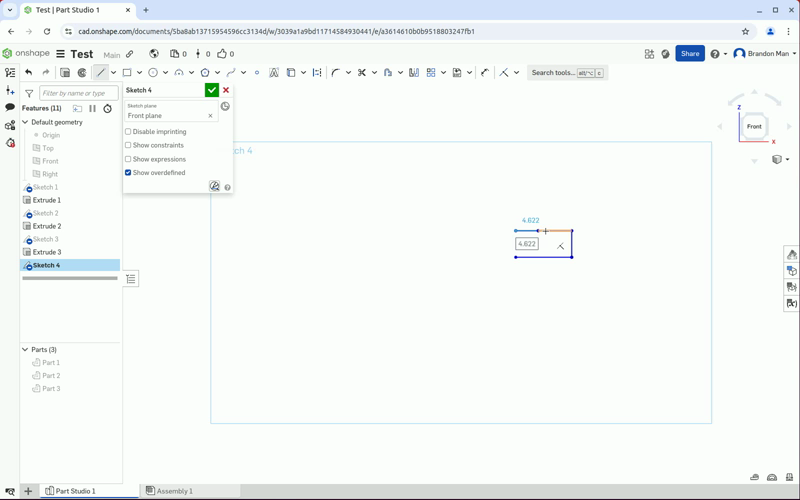
key_down(shift)
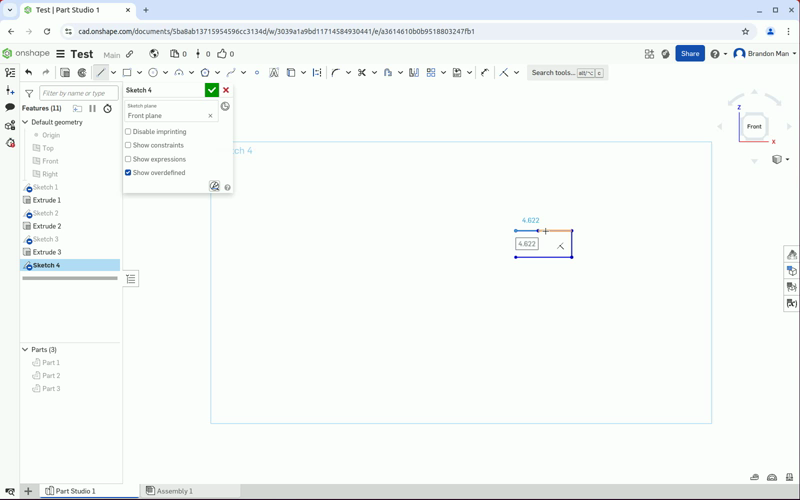
mouse_move(515, 257)
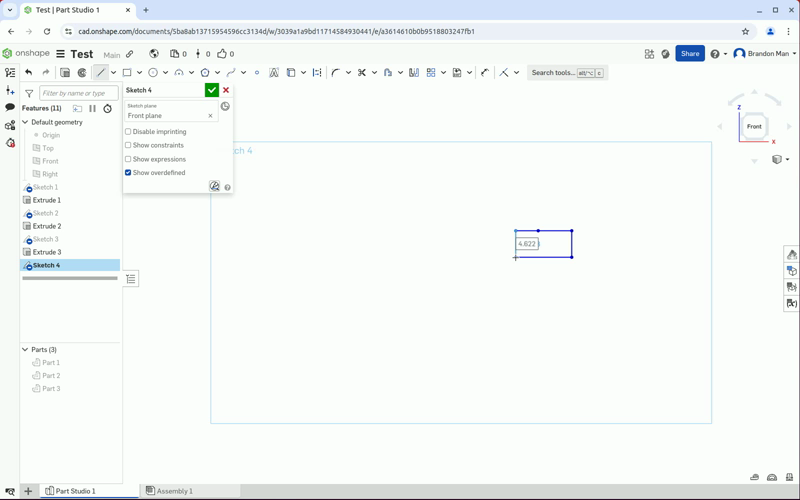
key_up(shift)
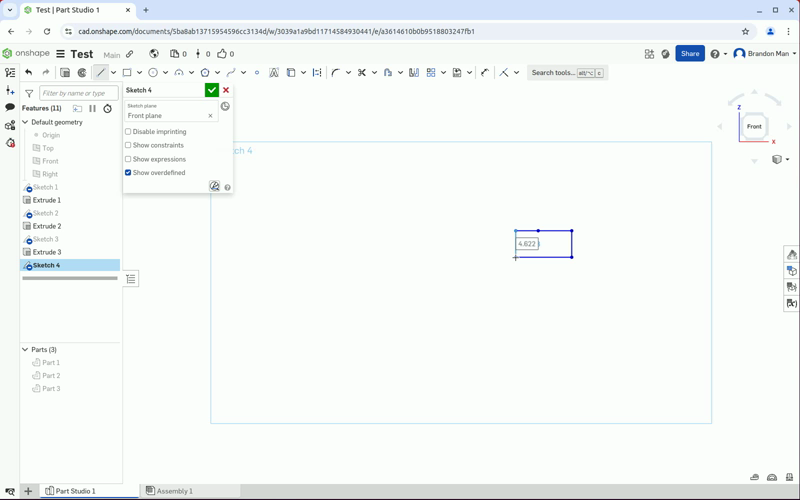
click(515, 257)
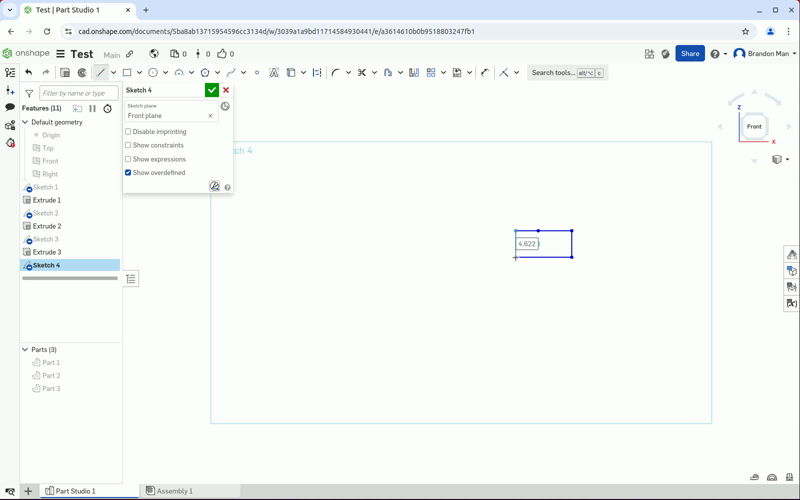
key(esc)
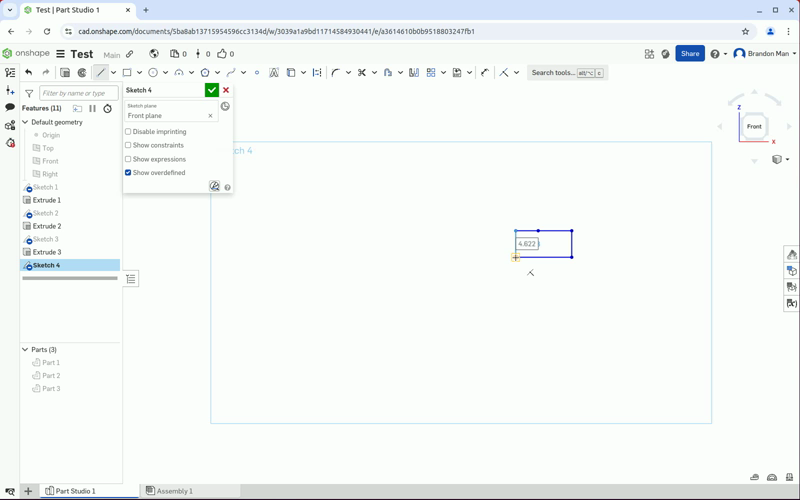
mouse_move(566, 253)
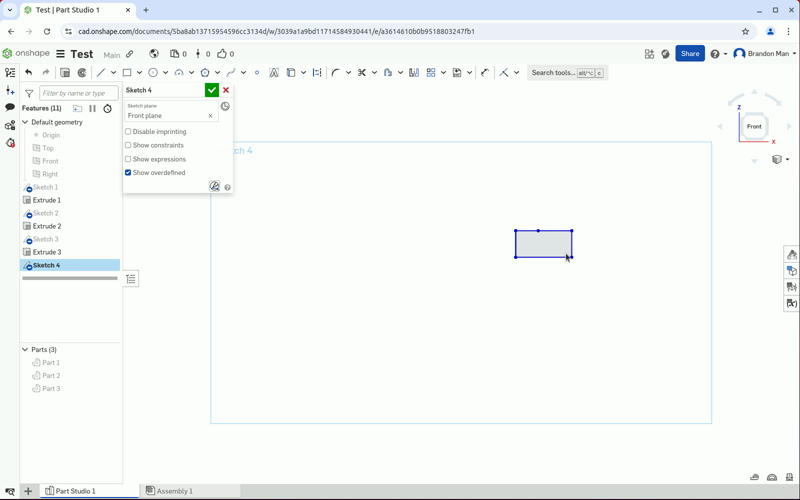
scroll(6)
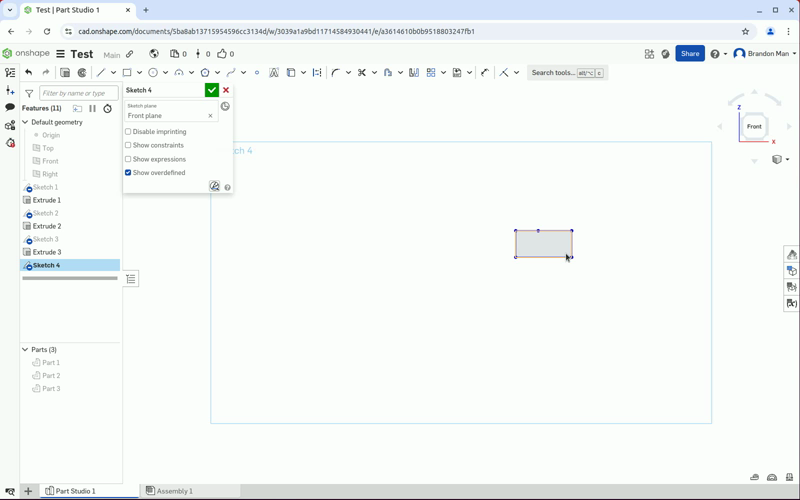
scroll(6)
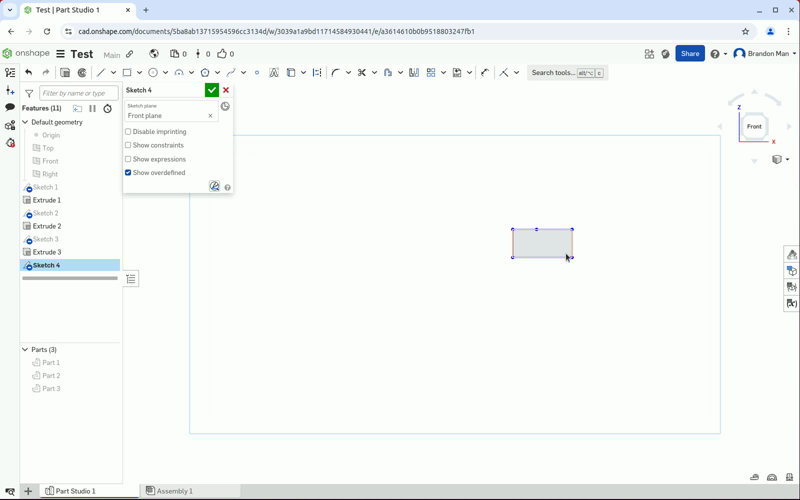
scroll(6)
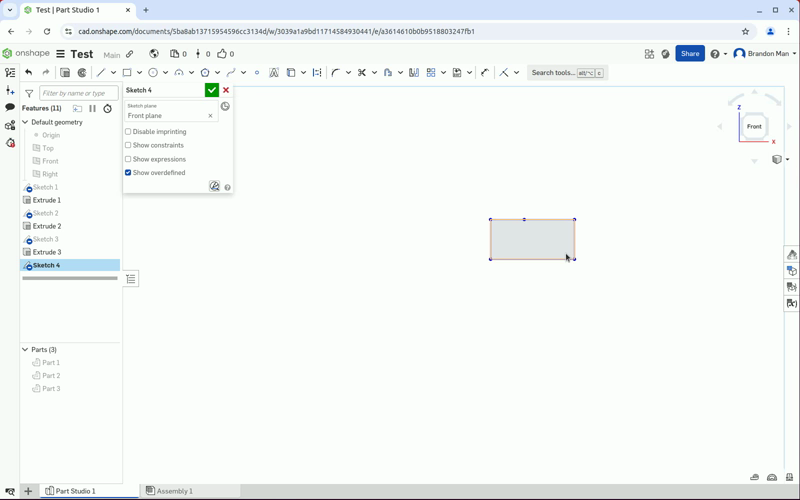
scroll(6)
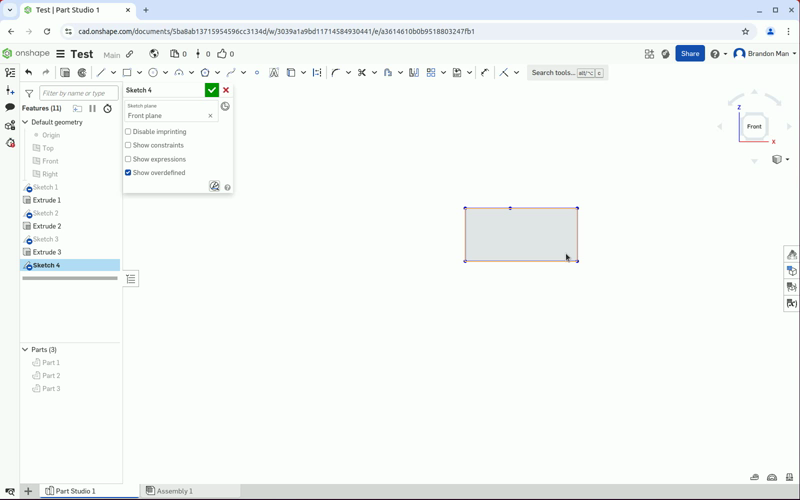
scroll(6)
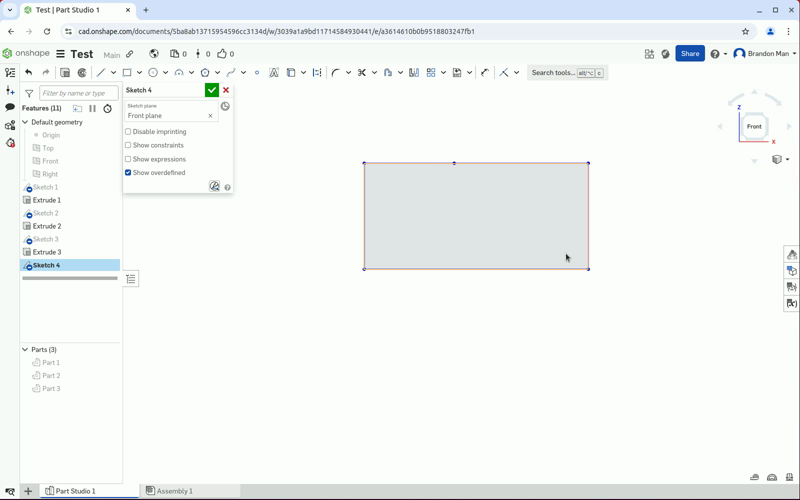
scroll(6)
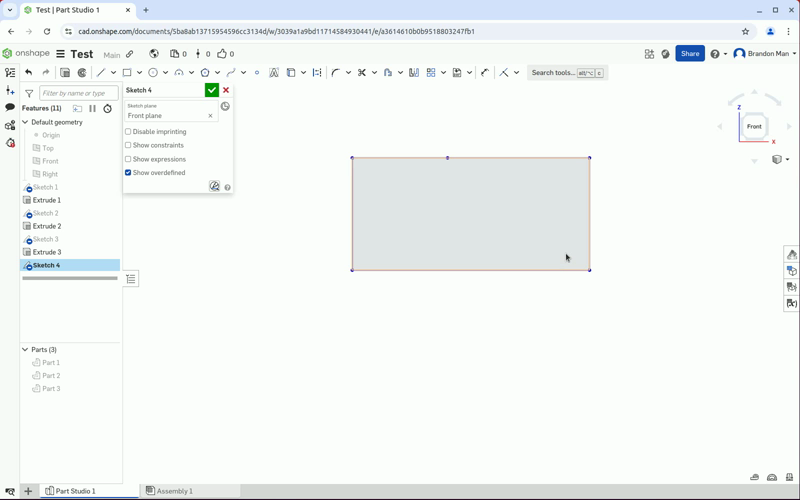
scroll(6)
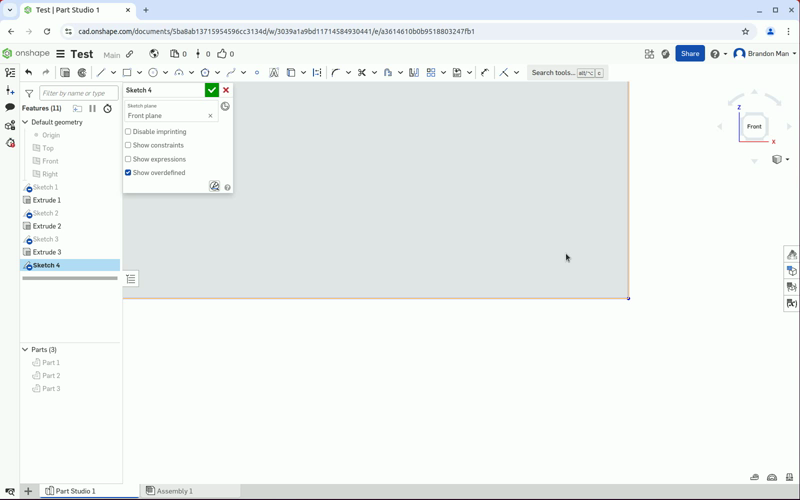
click(566, 253)
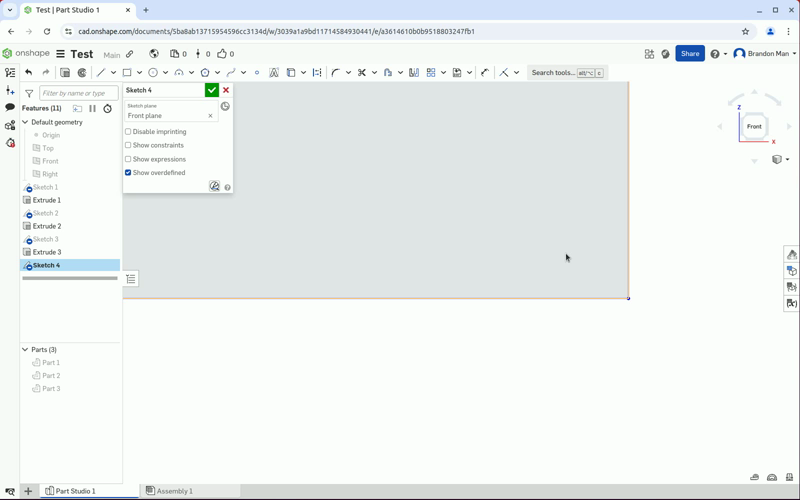
scroll(-6)
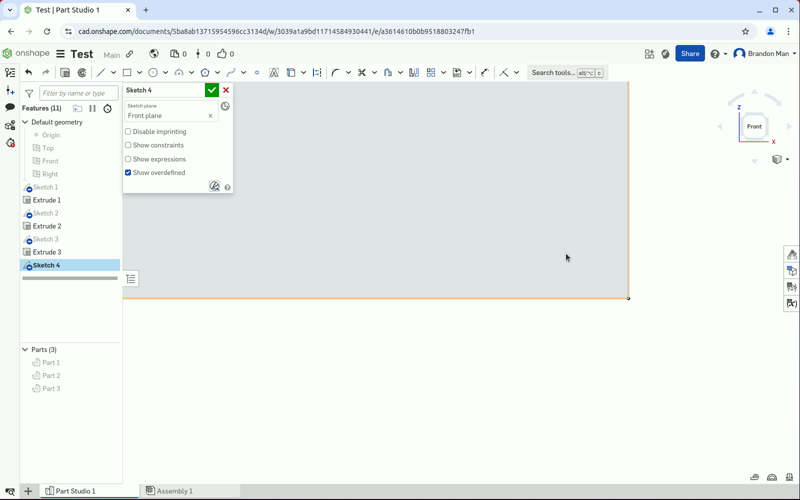
scroll(-6)
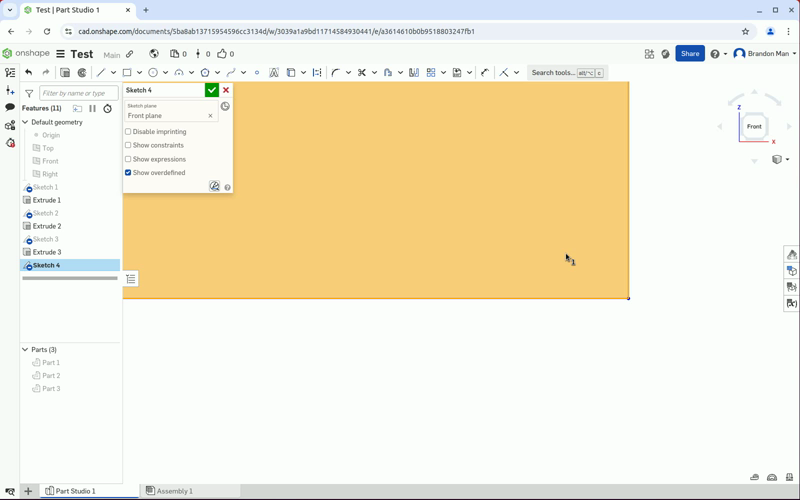
scroll(-6)
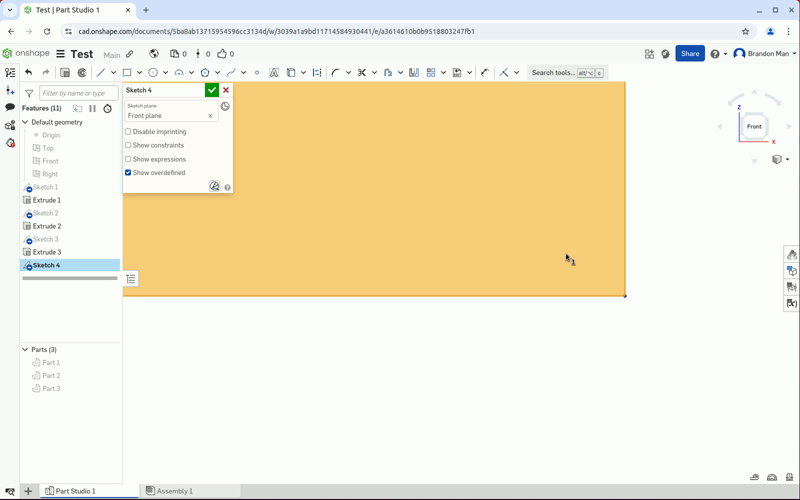
scroll(-6)
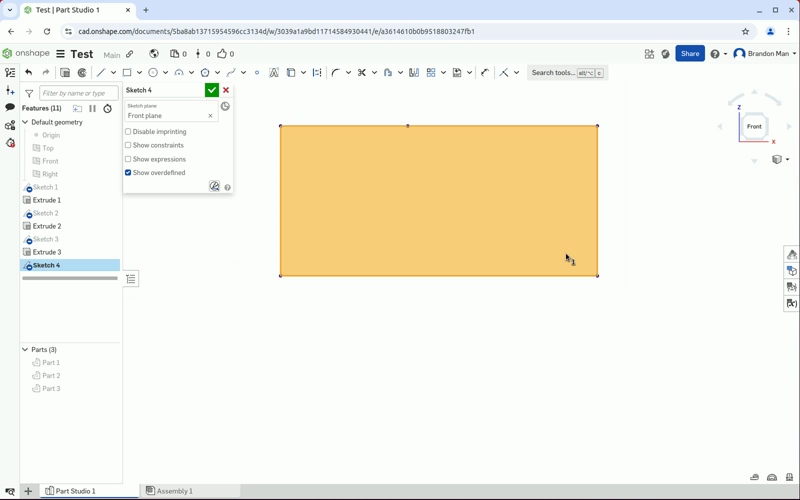
scroll(-6)
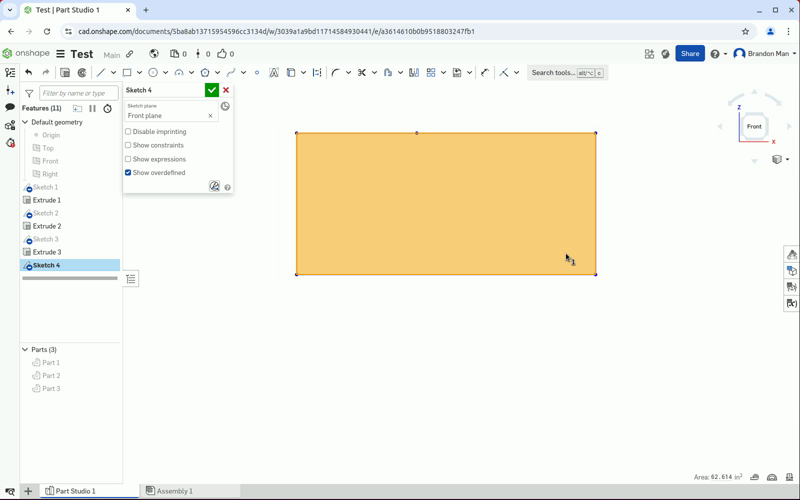
scroll(-6)
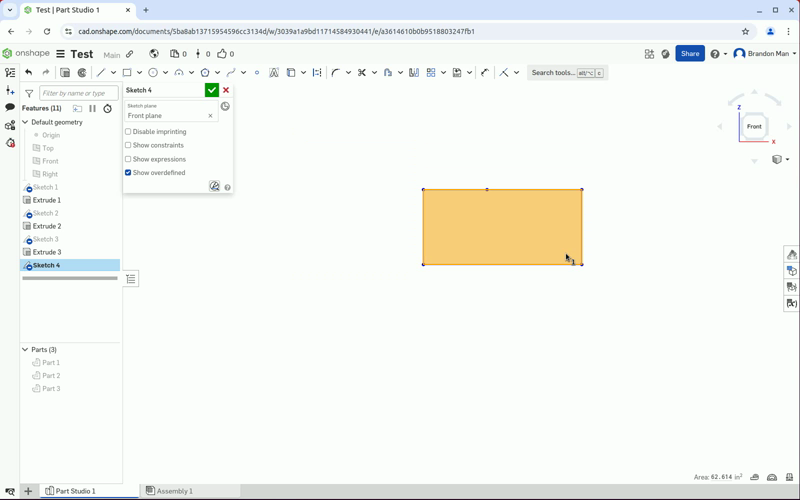
scroll(-6)
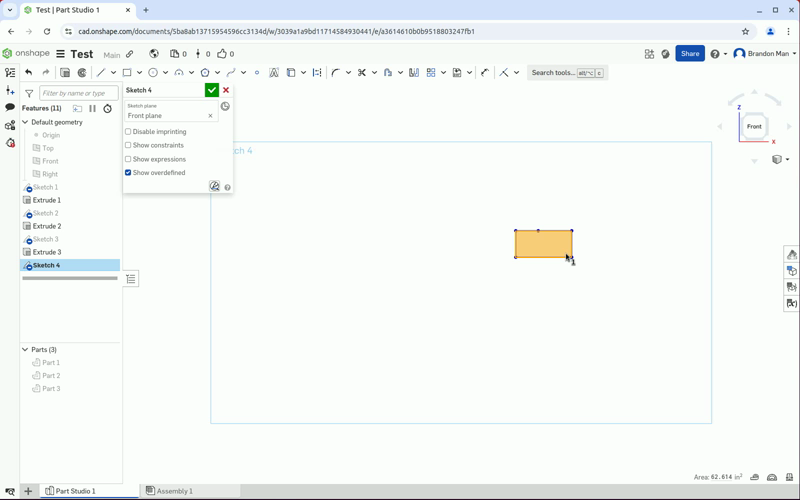
mouse_move(73, 352)
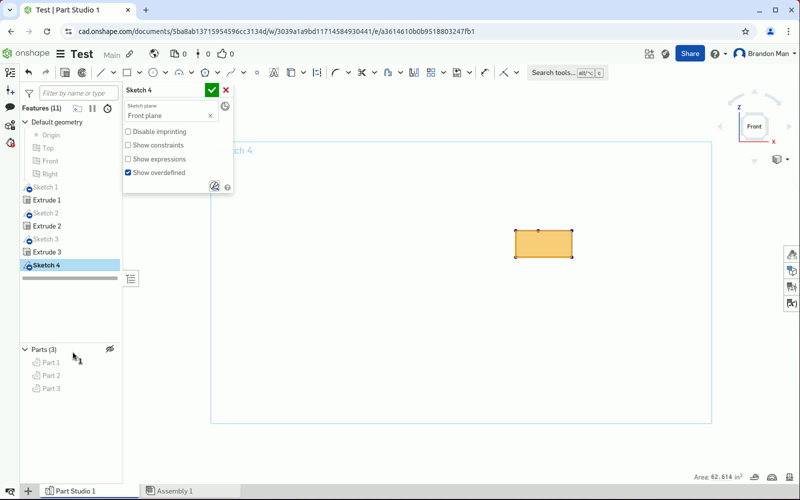
key(shift+y)
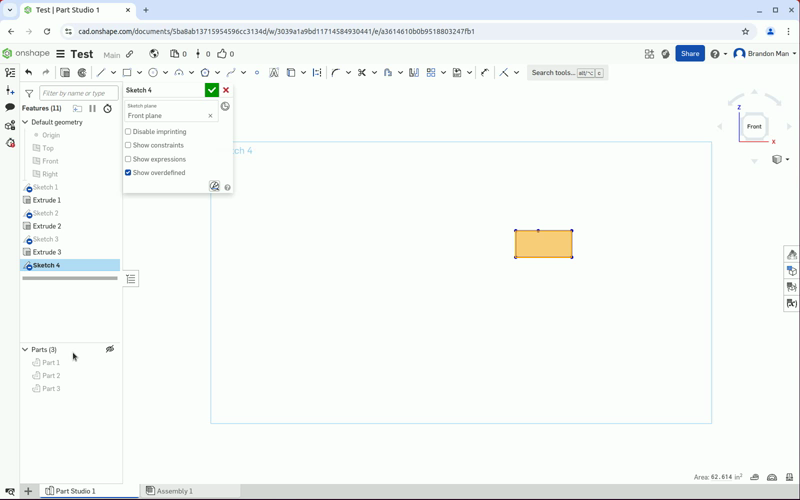
key(shift+e)
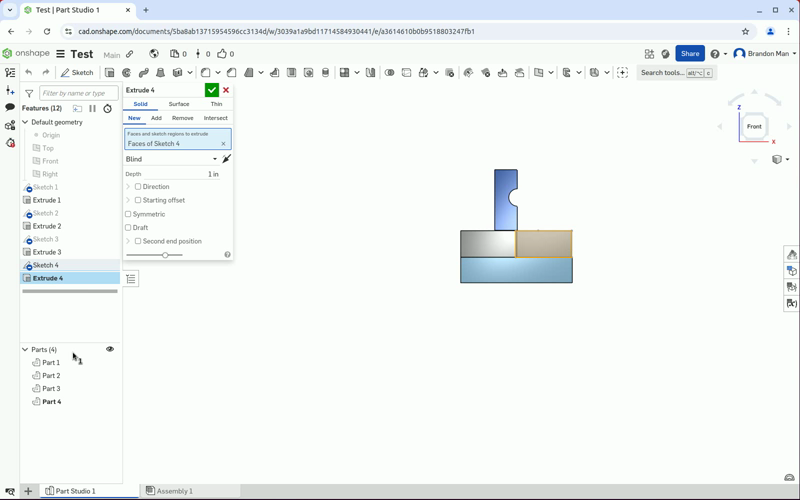
mouse_move(143, 106)
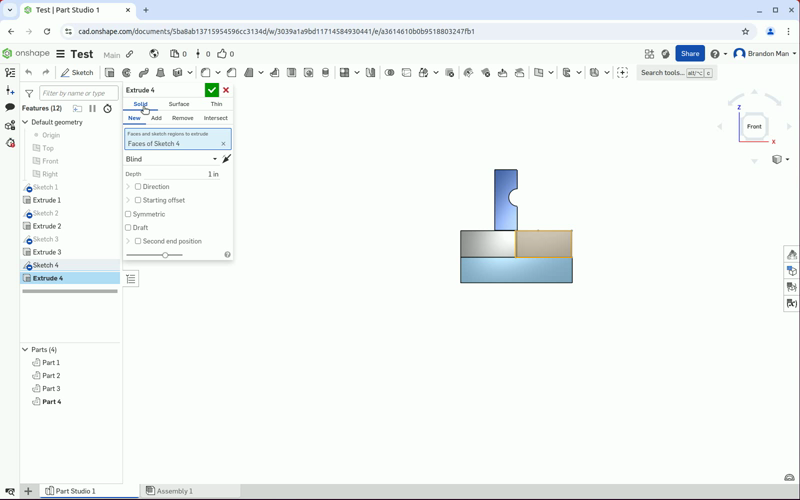
click(143, 106)
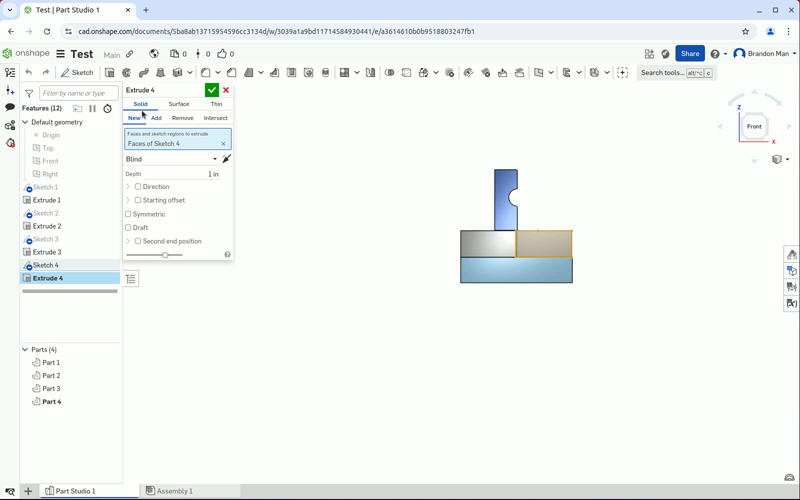
mouse_move(137, 120)
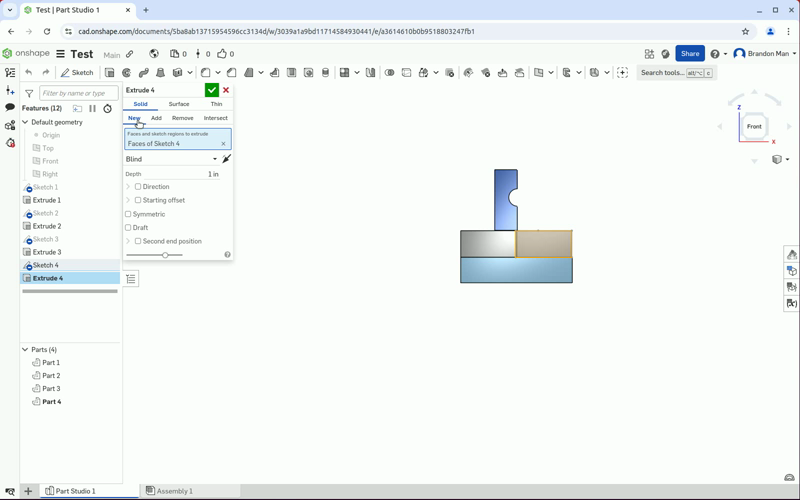
click(137, 120)
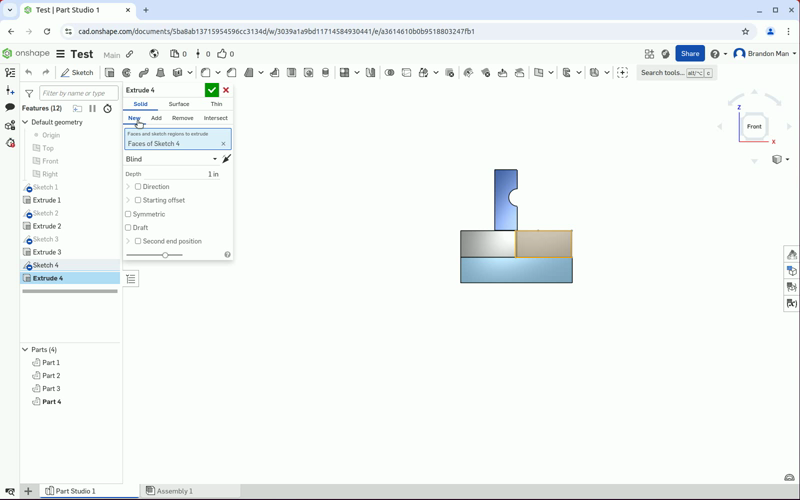
key(tab, 4)
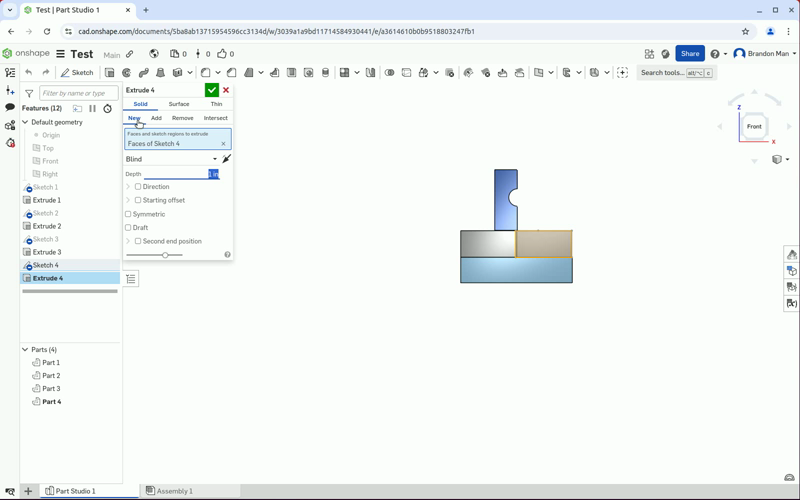
text(12.036)
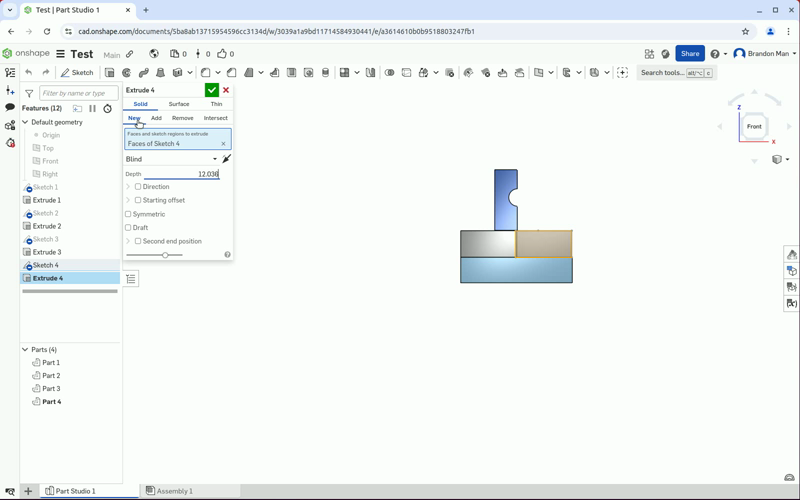
key(enter)
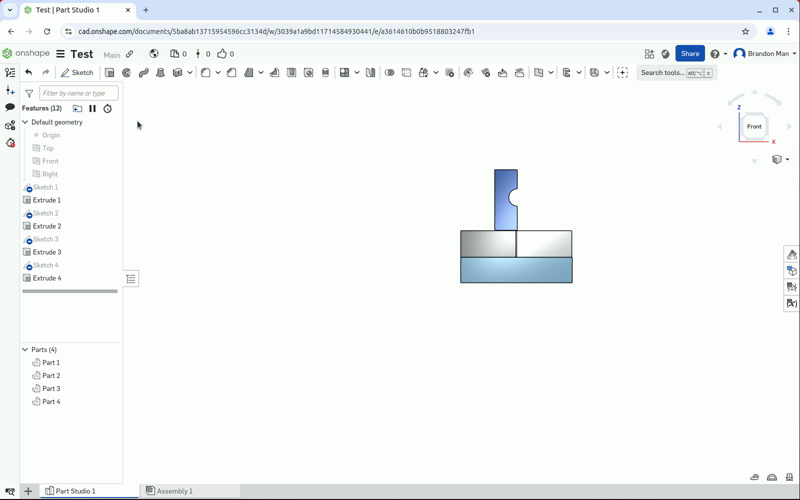
key(shift+h)
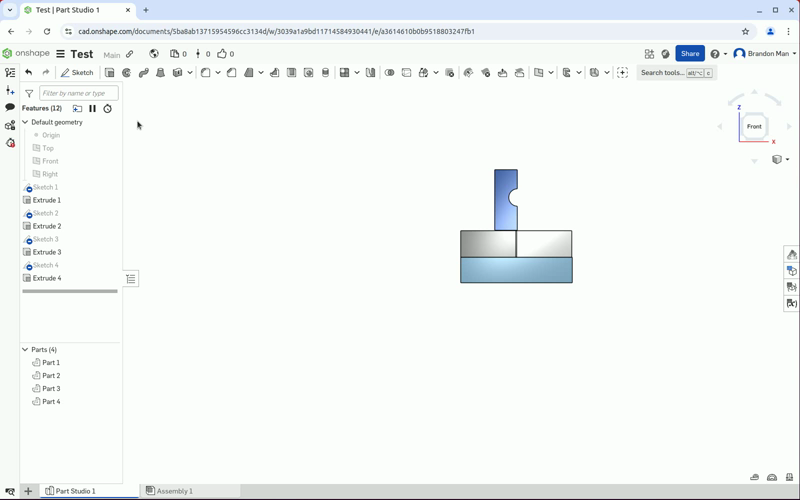
key(shift+h)
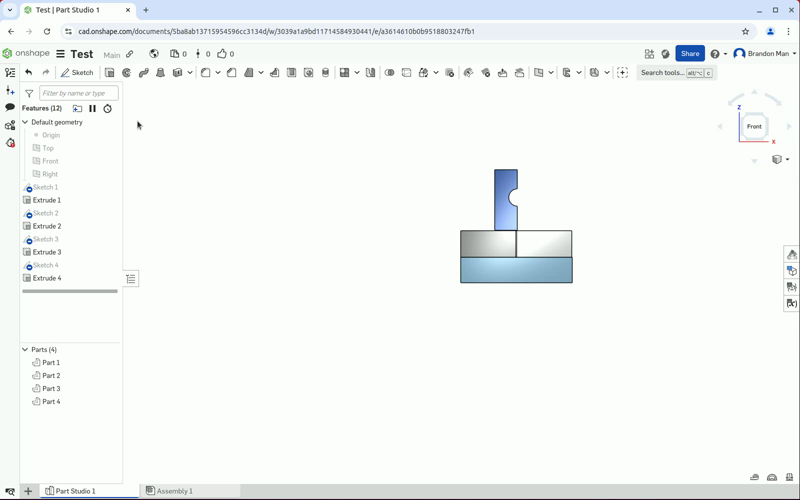
mouse_move(73, 189)
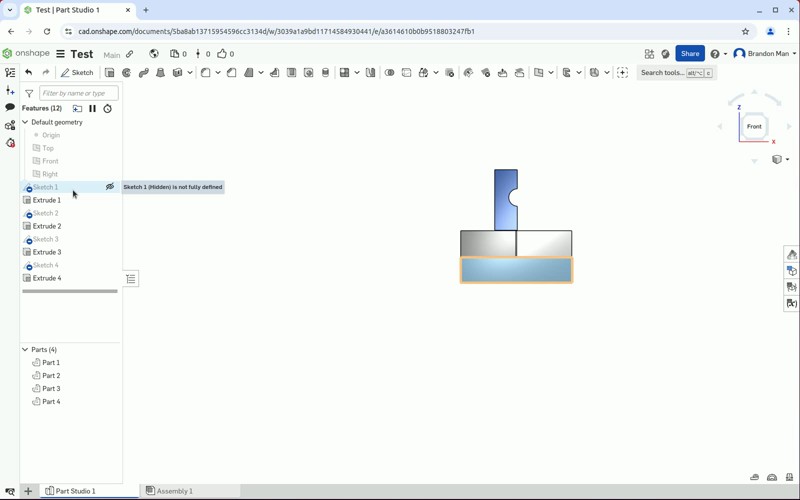
click(73, 189)
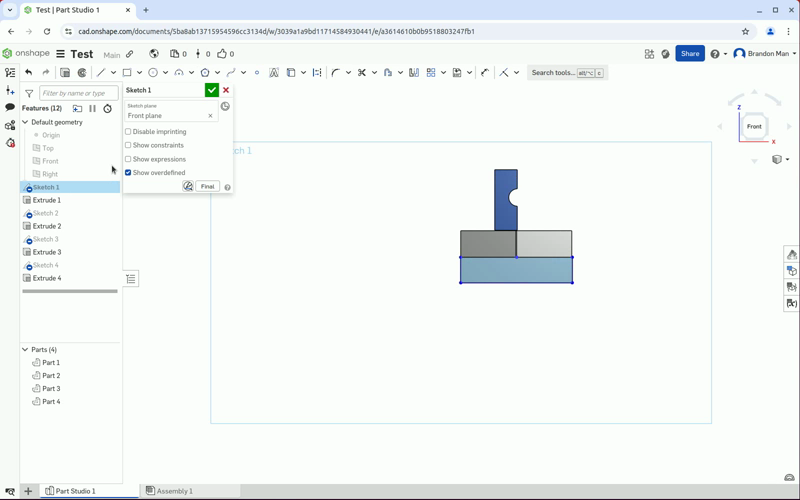
mouse_move(229, 92)
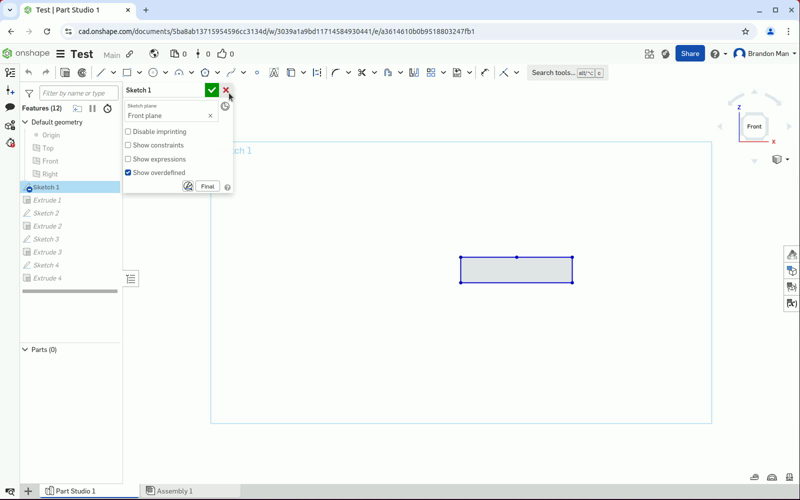
click(229, 92)
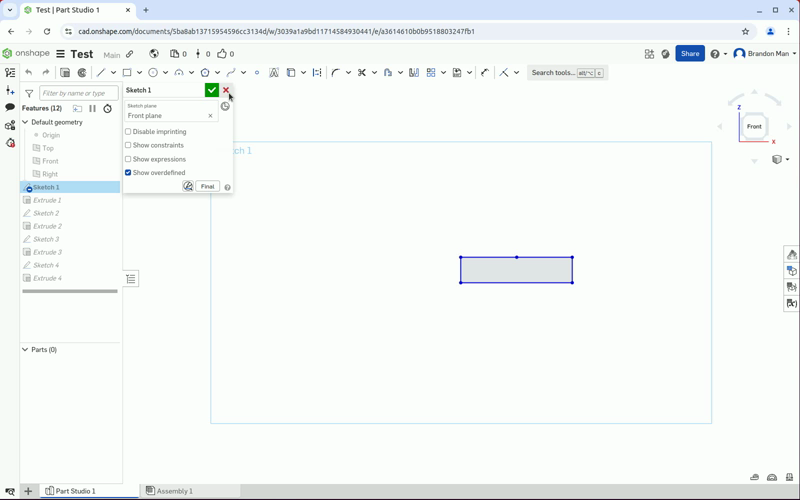
key(shift+s)
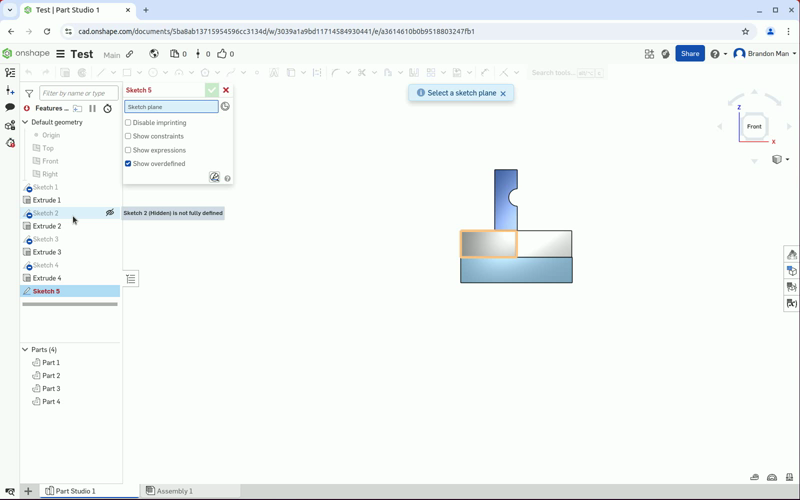
scroll(3)
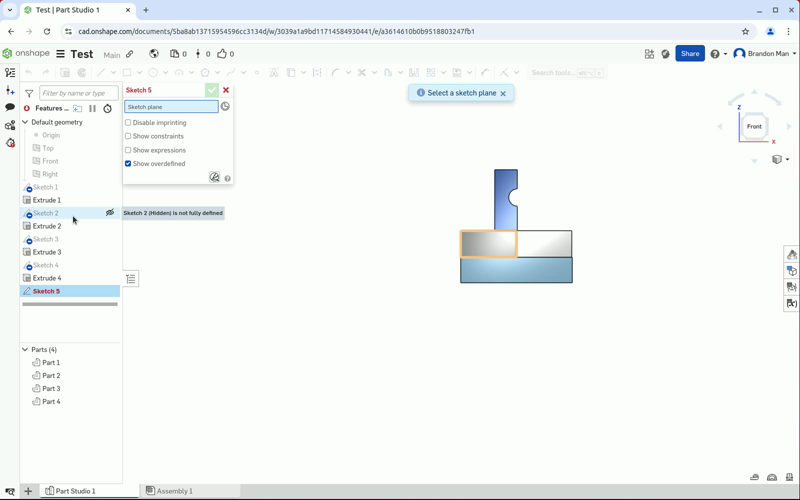
mouse_move(73, 163)
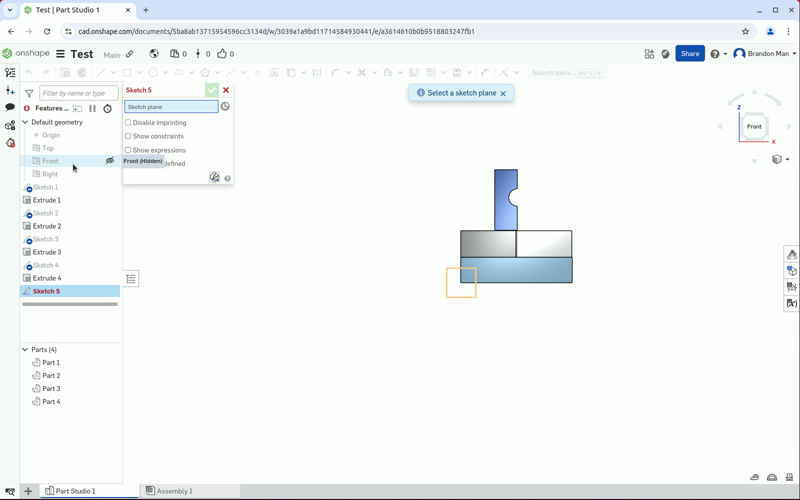
click(73, 163)
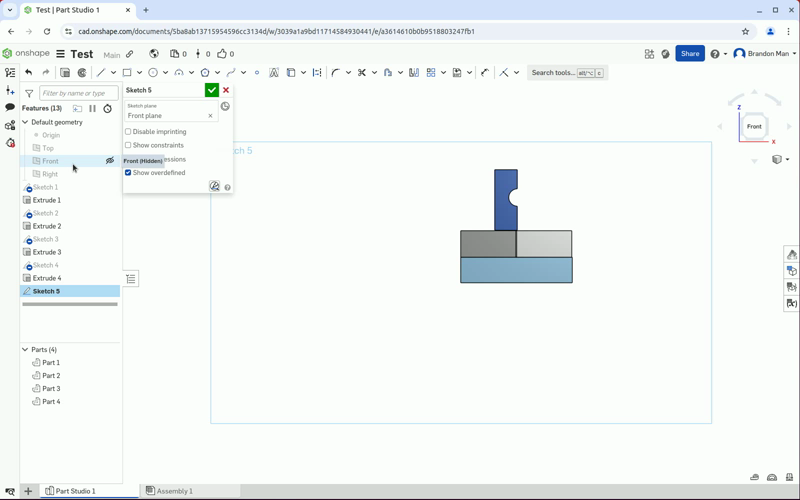
mouse_move(73, 352)
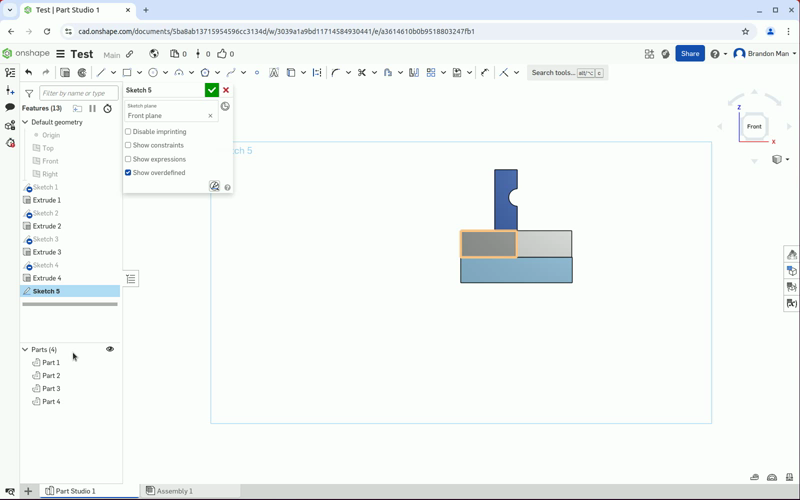
key(y)
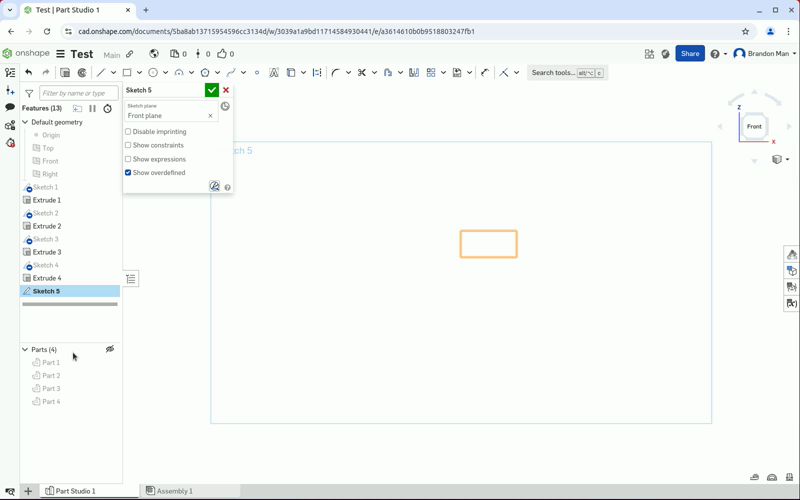
key(l)
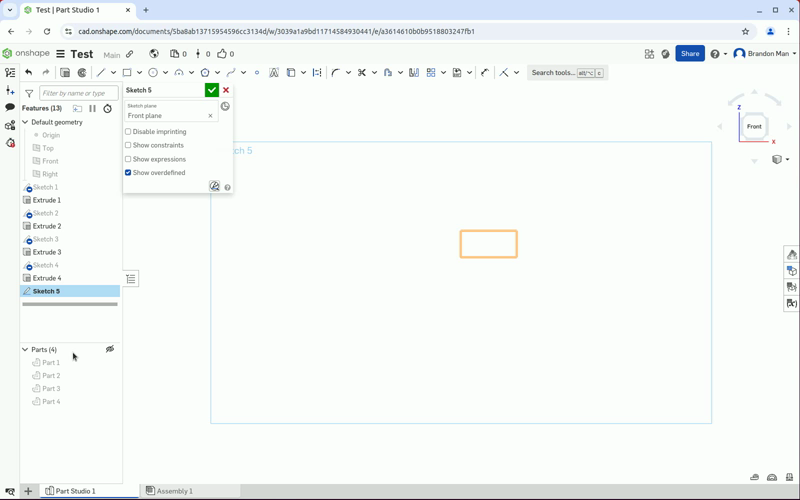
key_down(shift)
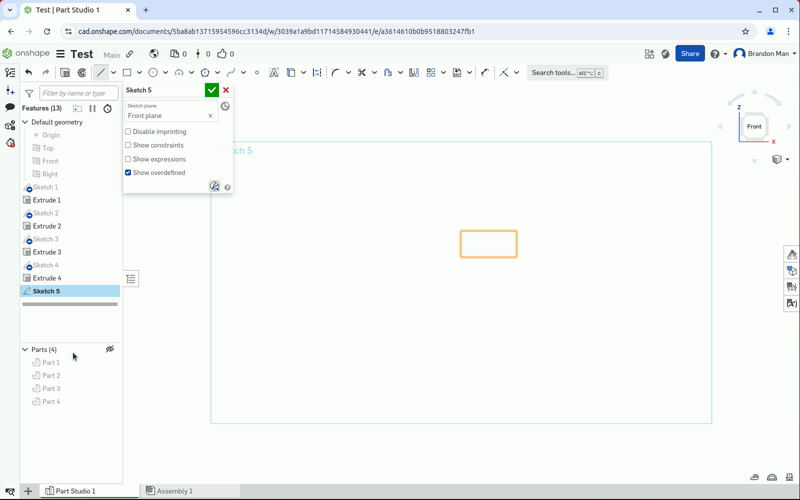
mouse_move(515, 230)
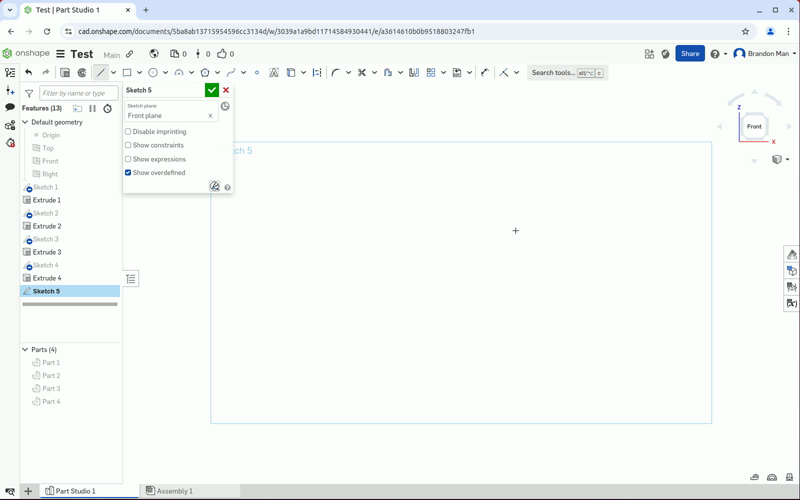
click(515, 230)
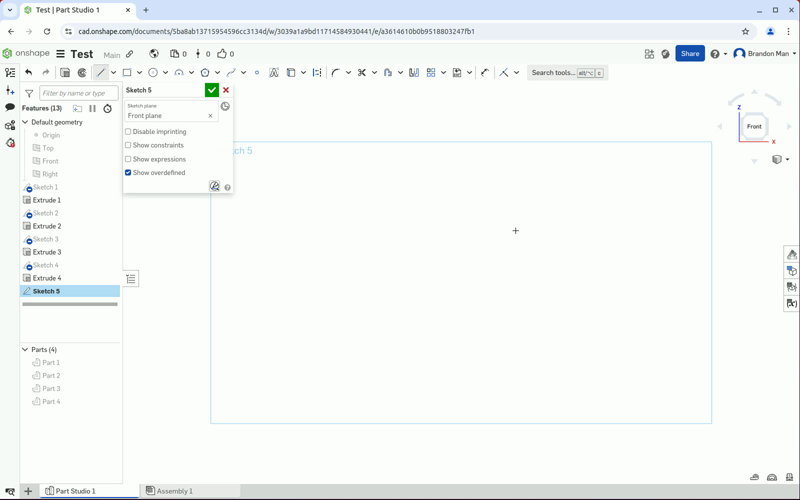
key_up(shift)
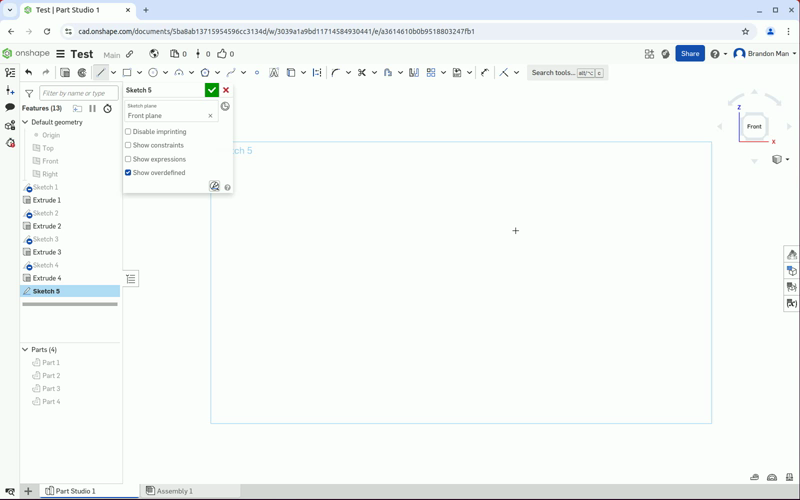
key_down(shift)
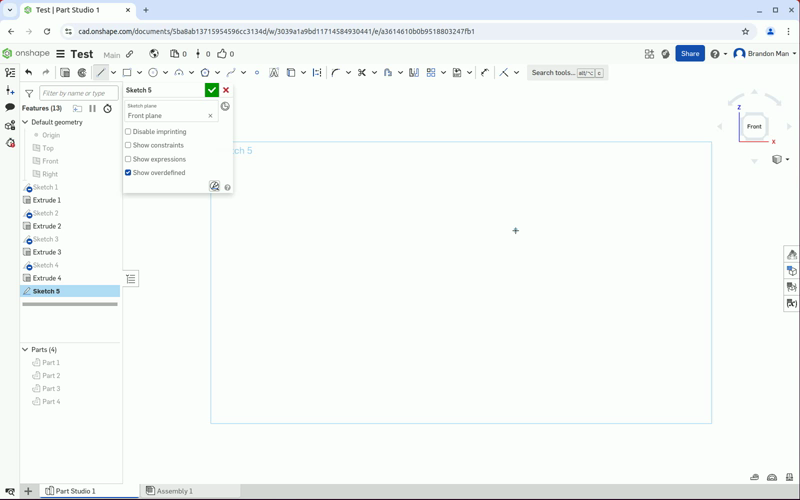
mouse_move(545, 230)
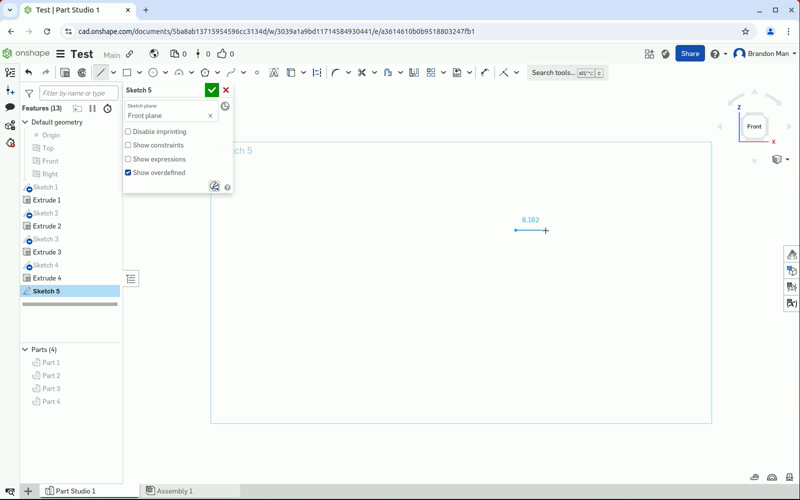
mouse_move(538, 230)
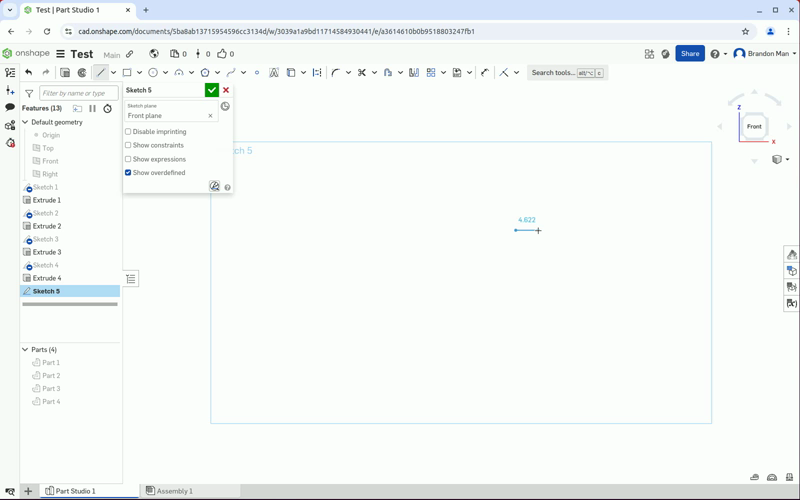
click(538, 230)
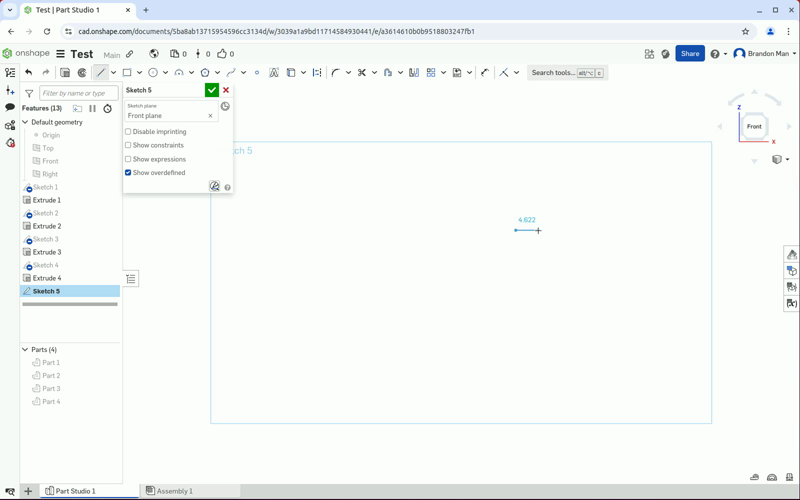
key_up(shift)
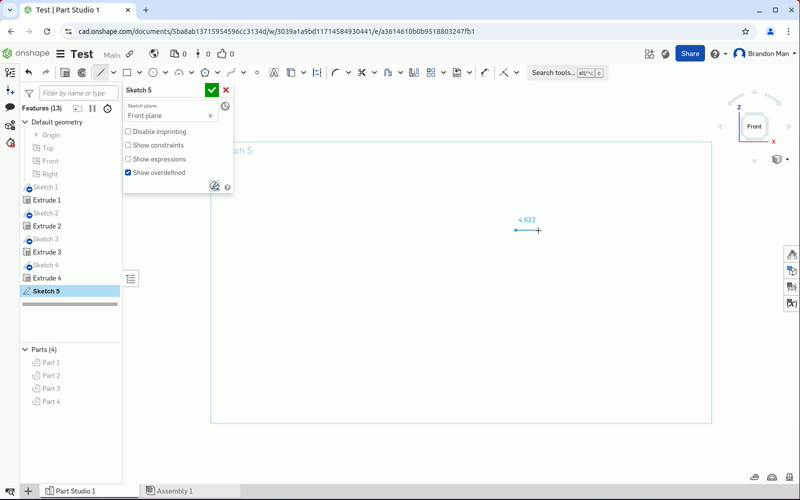
key_down(shift)
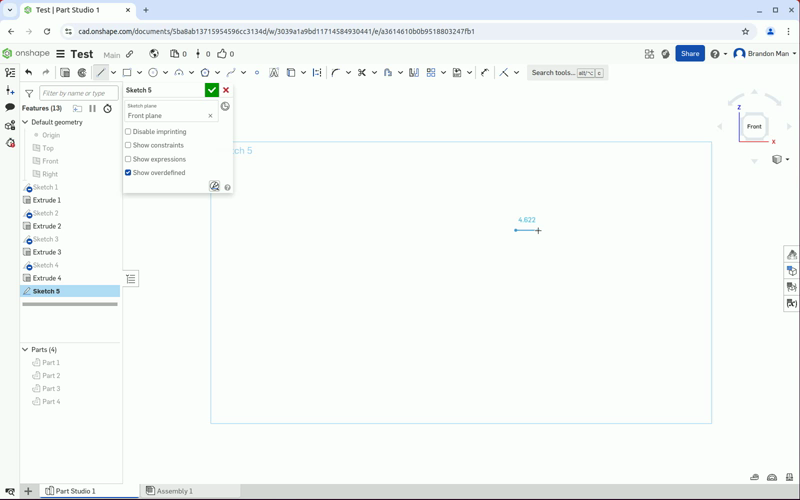
mouse_move(538, 169)
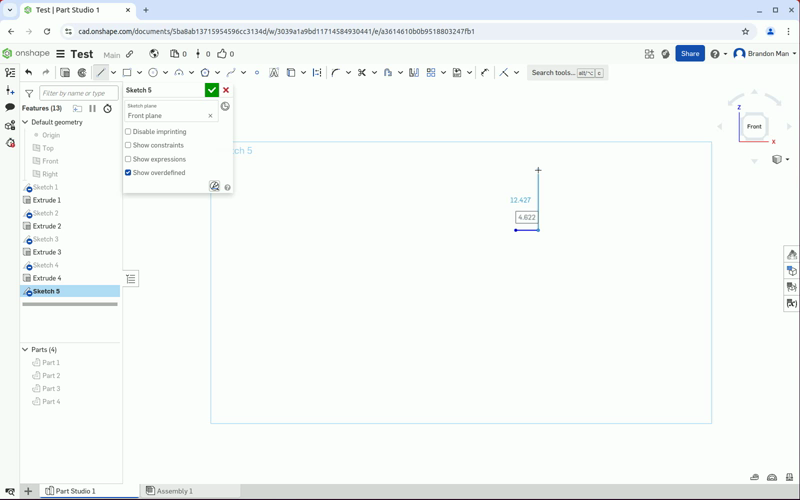
click(538, 169)
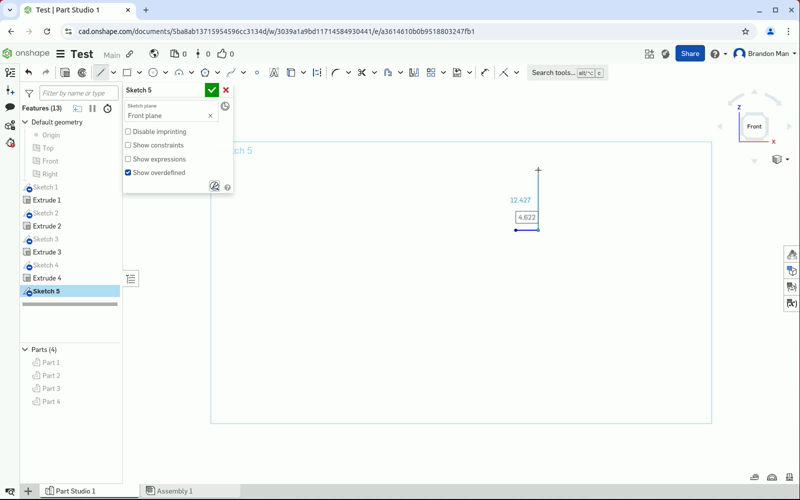
key_up(shift)
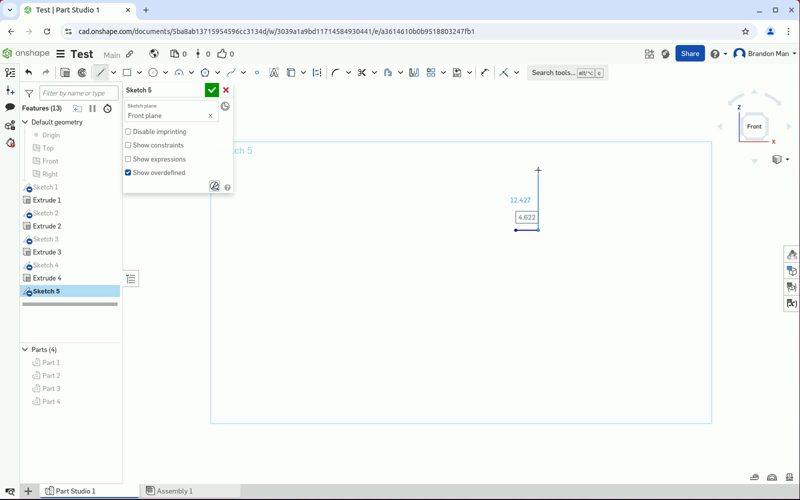
key_down(shift)
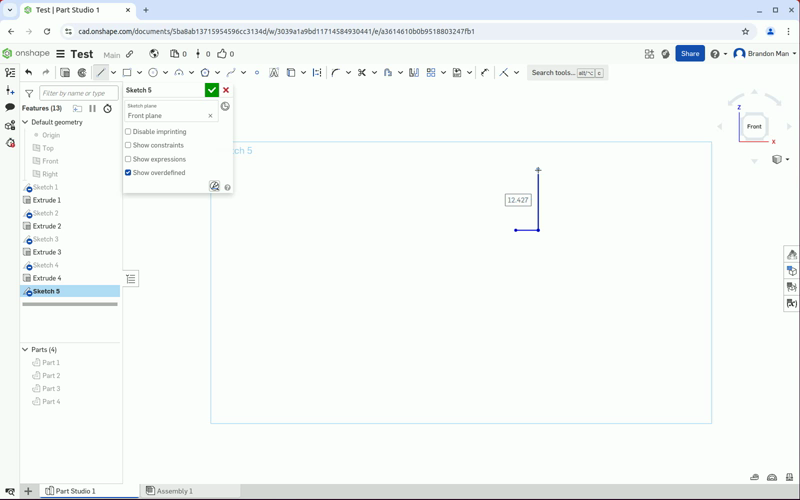
mouse_move(568, 169)
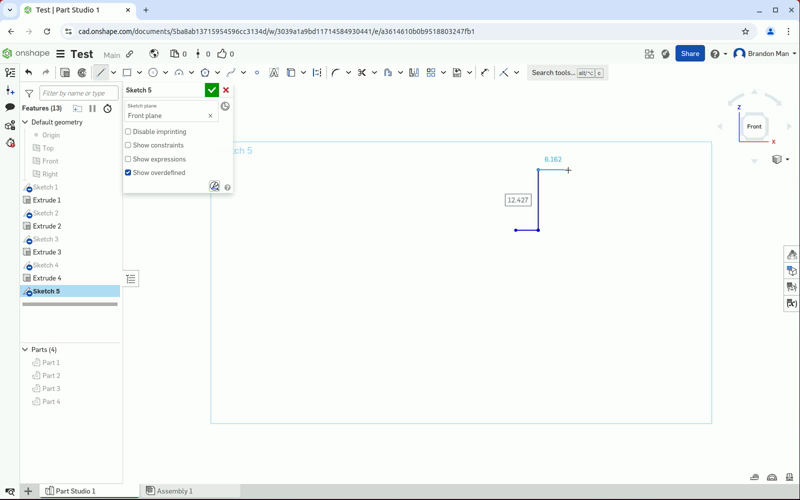
mouse_move(515, 169)
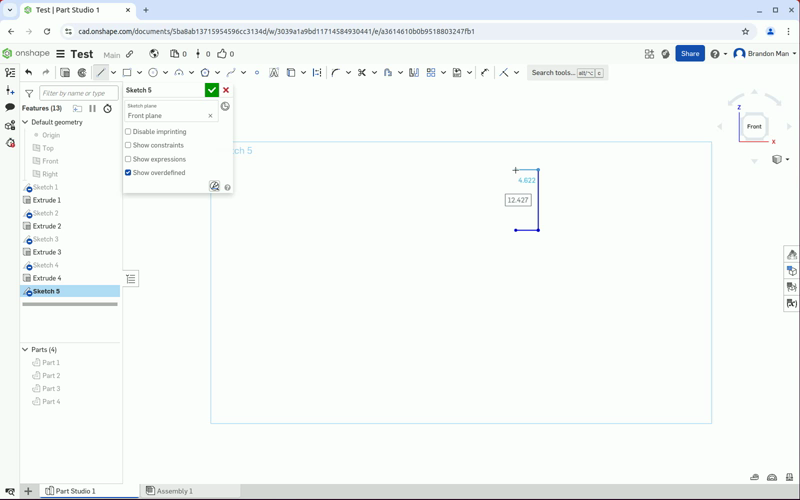
click(515, 169)
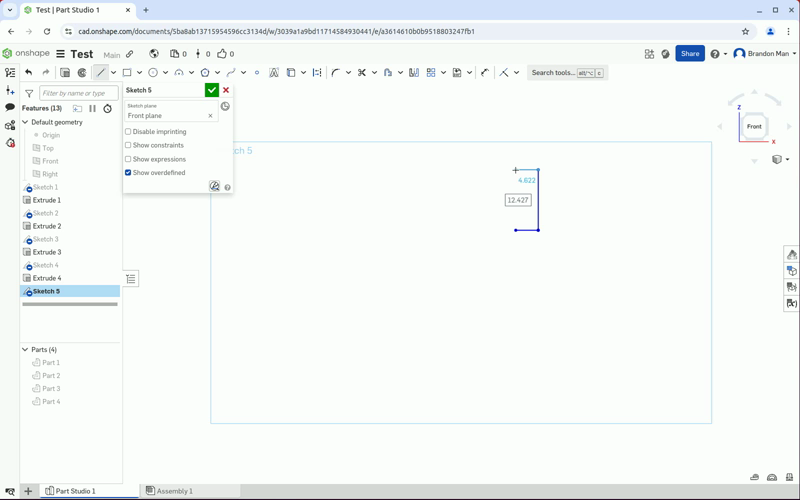
key_up(shift)
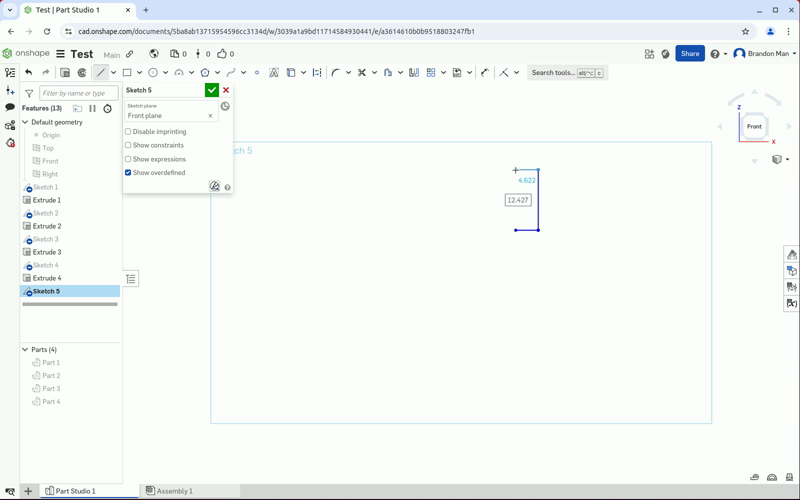
key_down(shift)
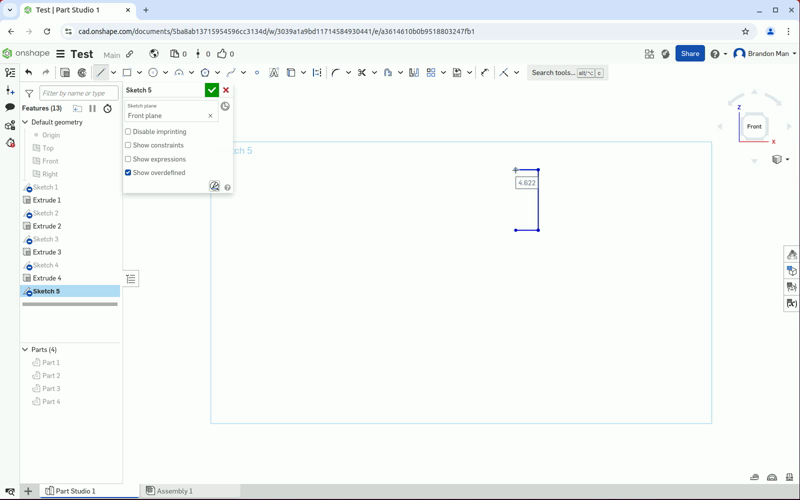
mouse_move(545, 169)
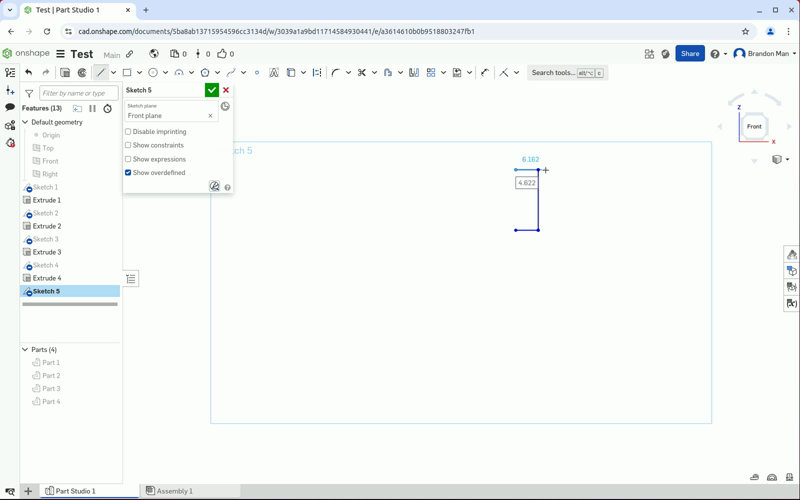
mouse_move(515, 188)
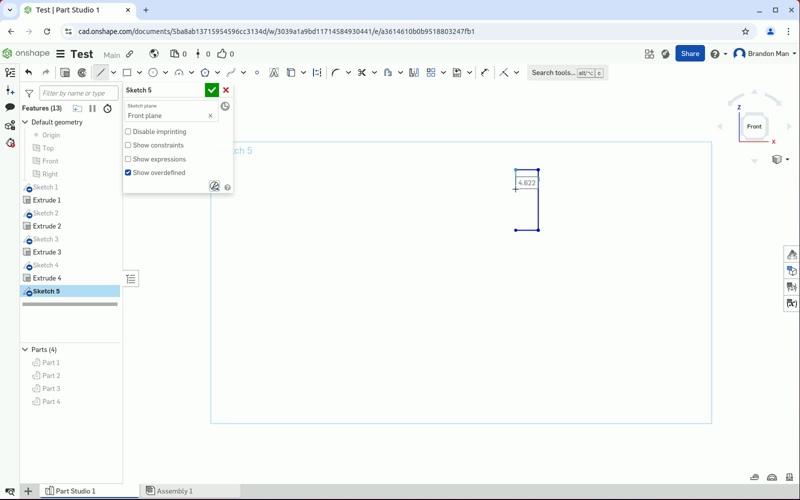
click(515, 188)
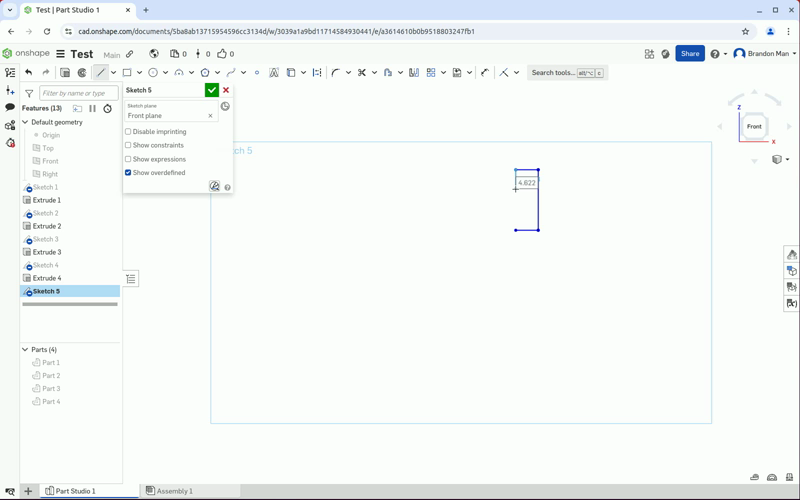
key_up(shift)
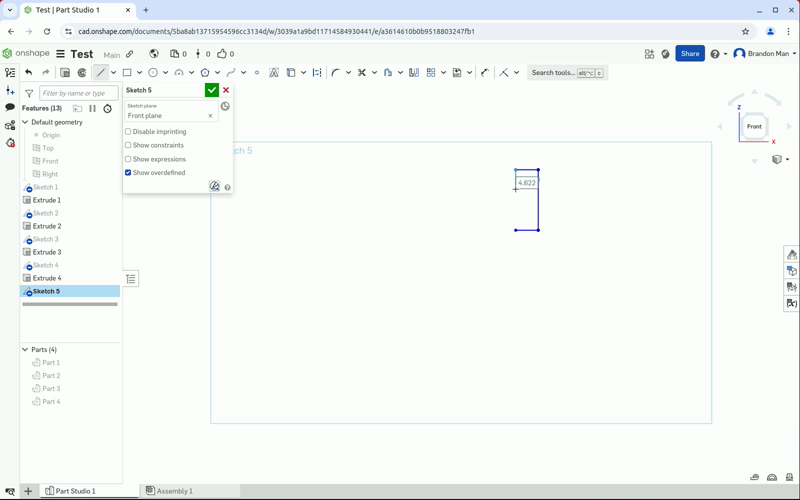
key(esc)
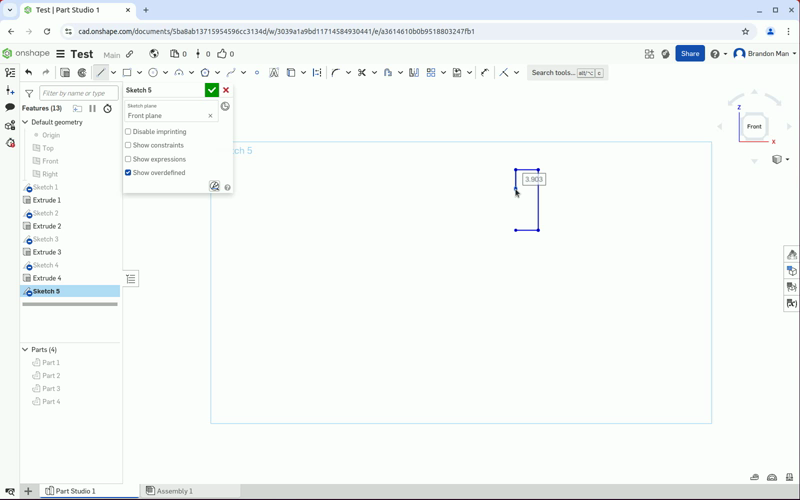
key(a)
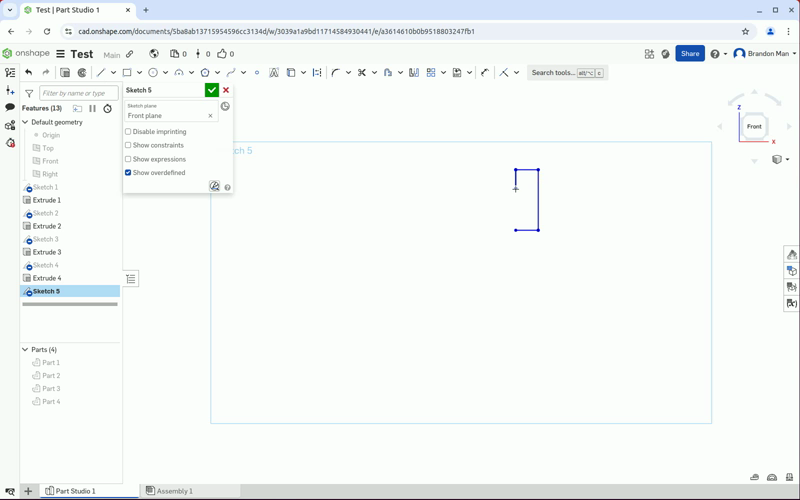
mouse_move(515, 188)
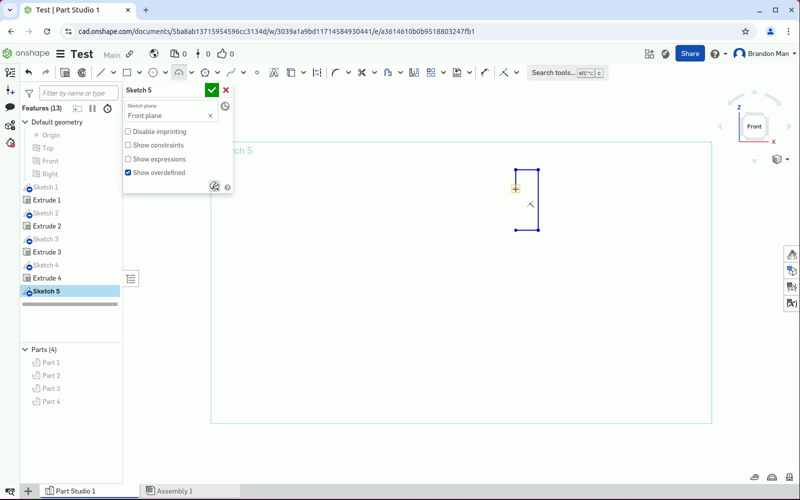
click(515, 188)
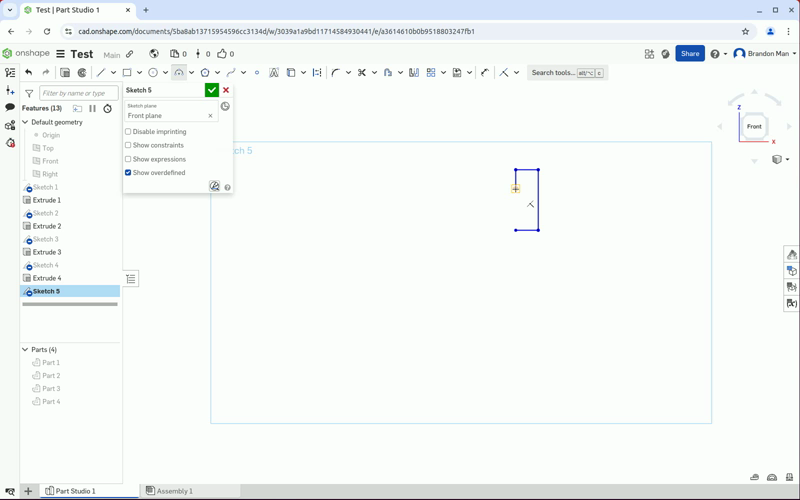
key_down(shift)
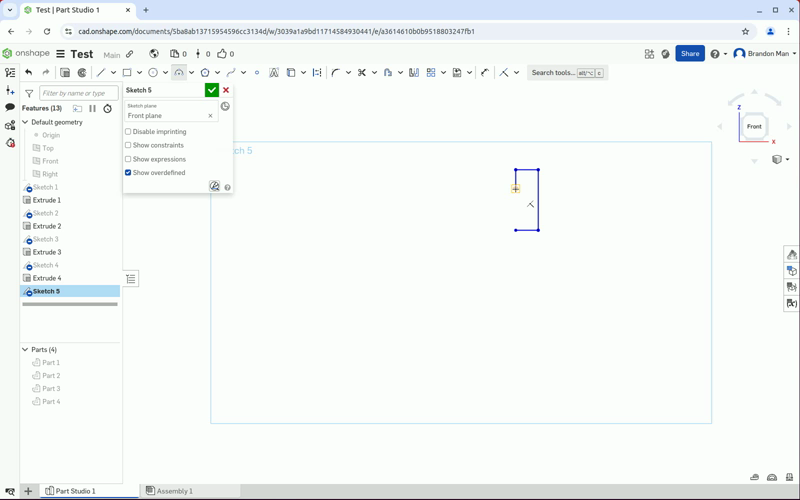
mouse_move(515, 206)
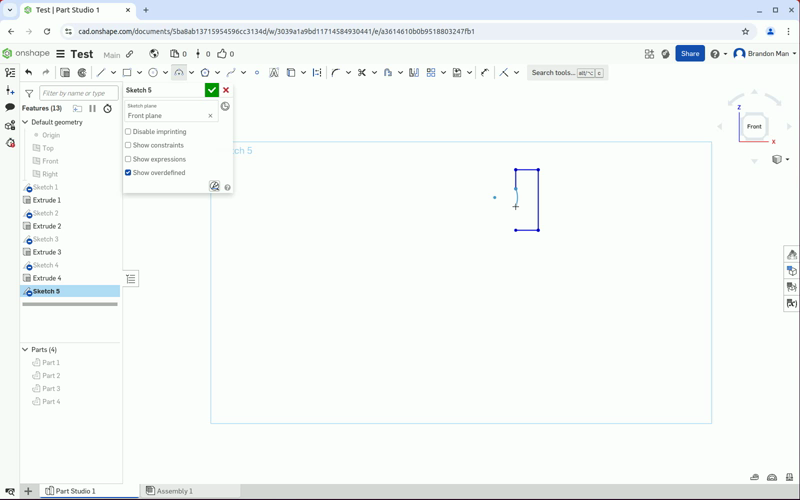
click(515, 206)
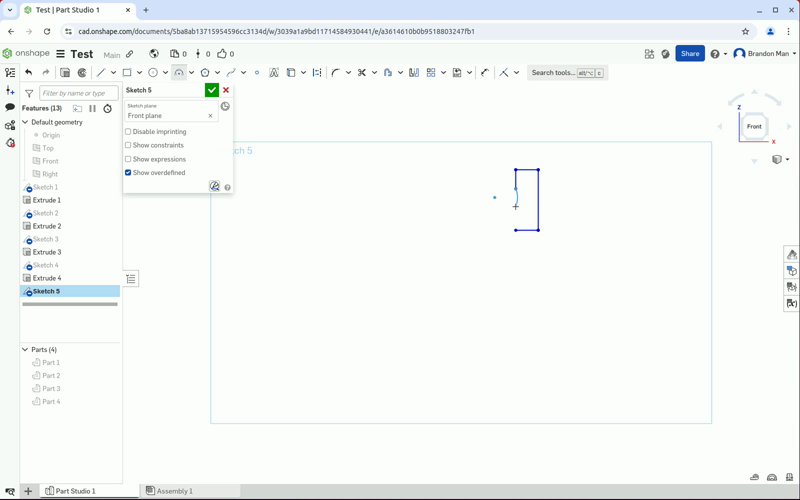
mouse_move(524, 197)
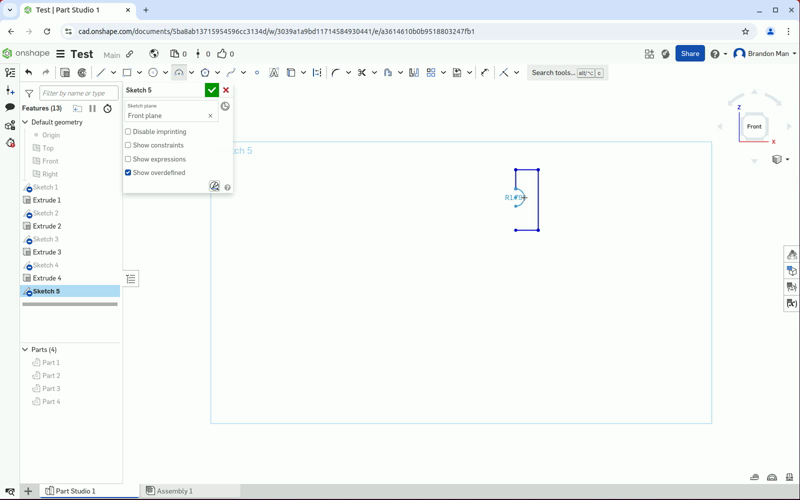
click(524, 197)
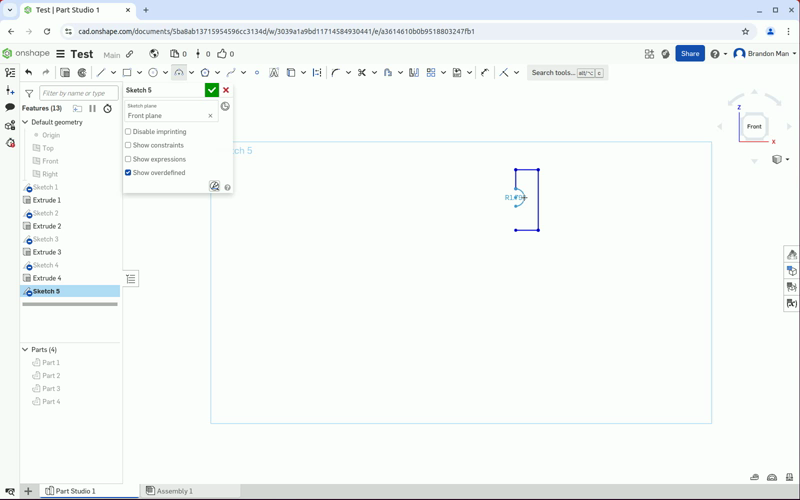
key_up(shift)
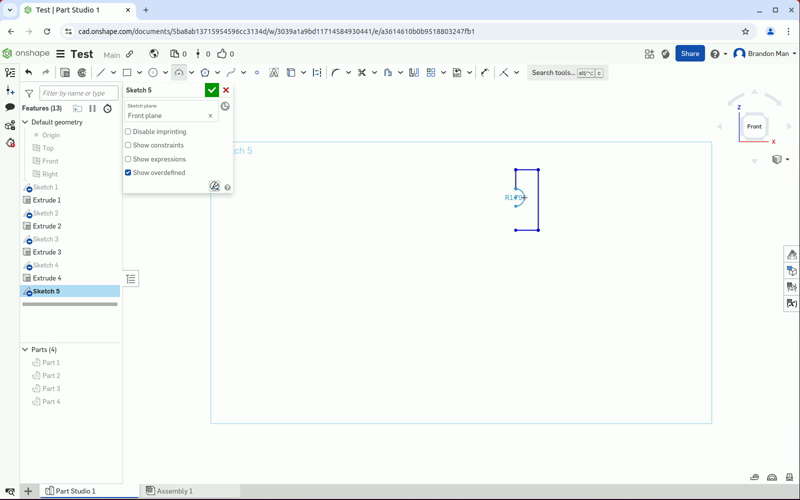
key(esc)
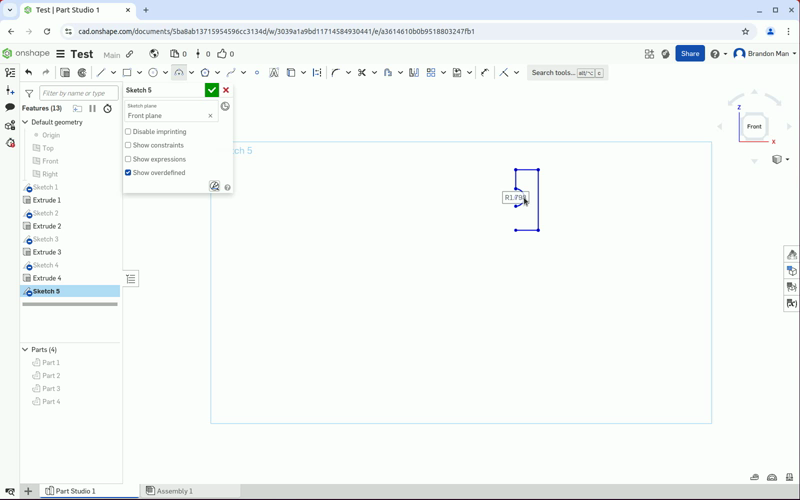
key(l)
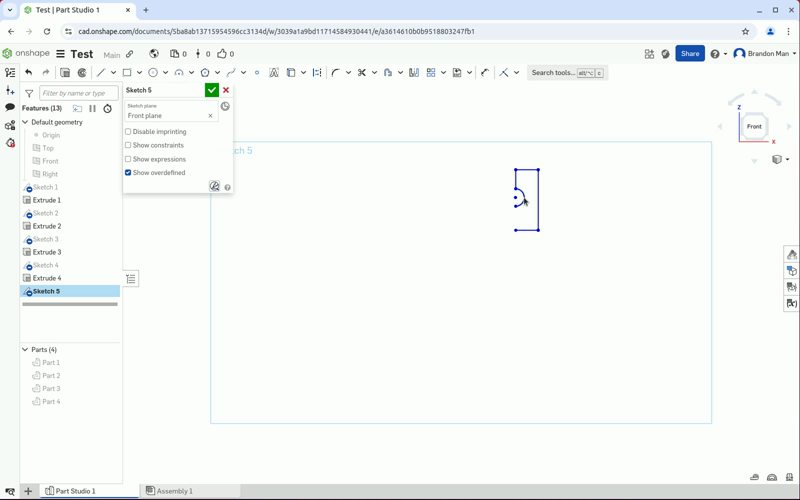
mouse_move(515, 206)
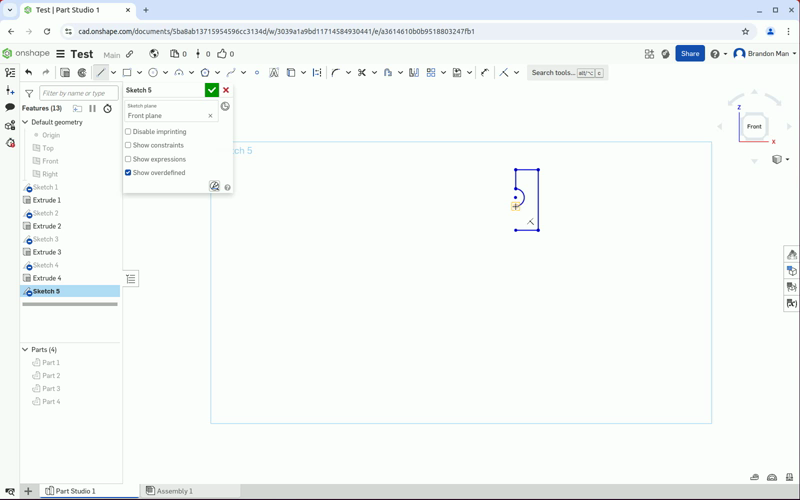
click(515, 206)
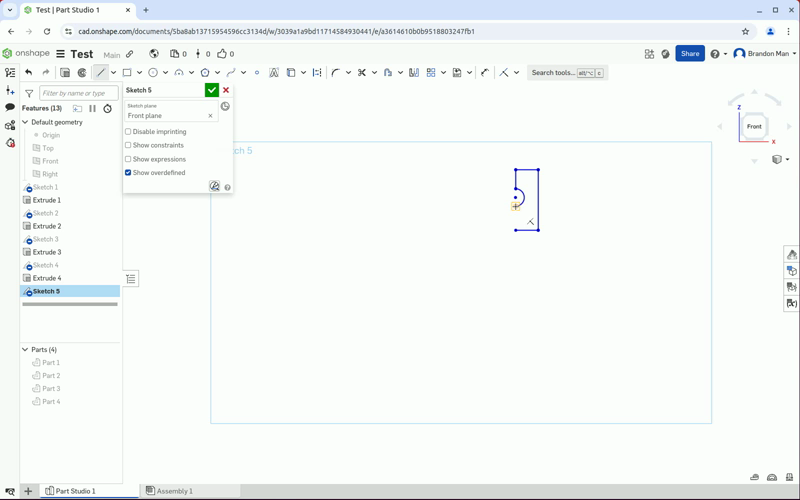
mouse_move(545, 206)
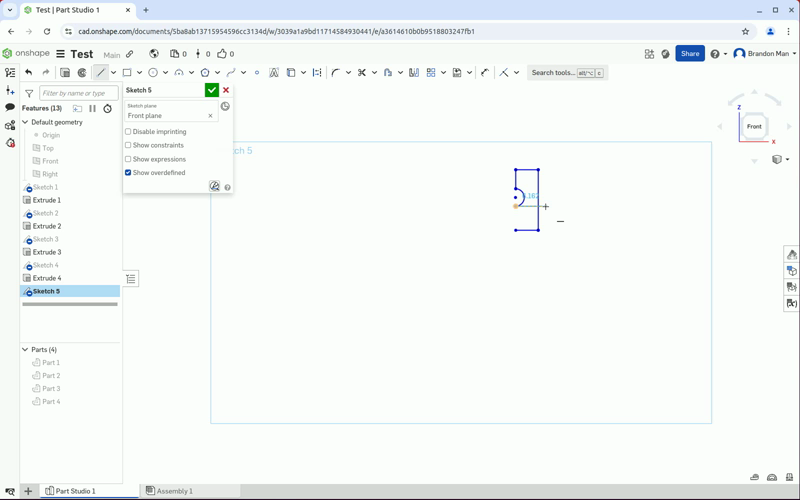
key_down(shift)
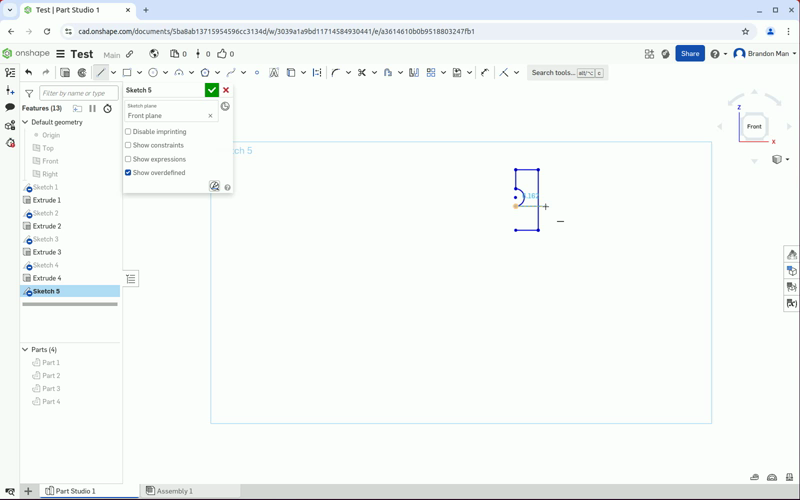
mouse_move(515, 230)
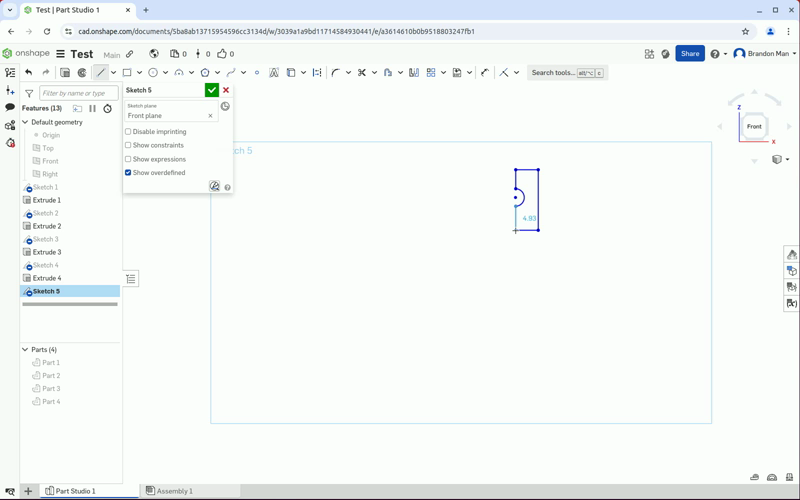
key_up(shift)
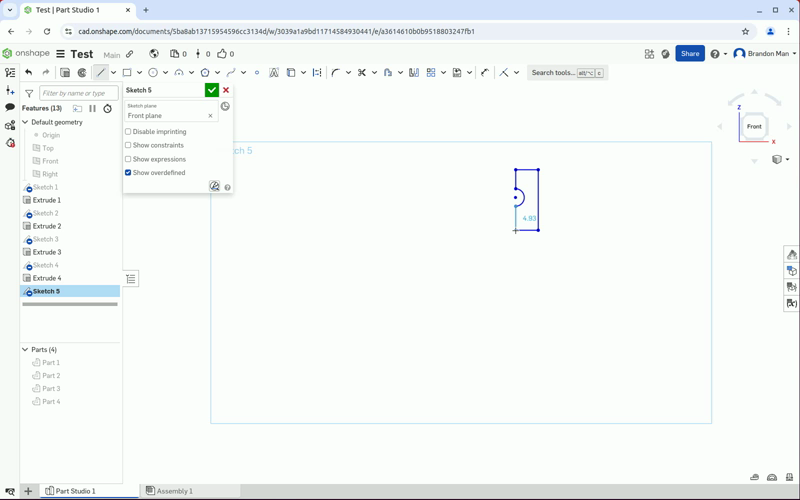
click(515, 230)
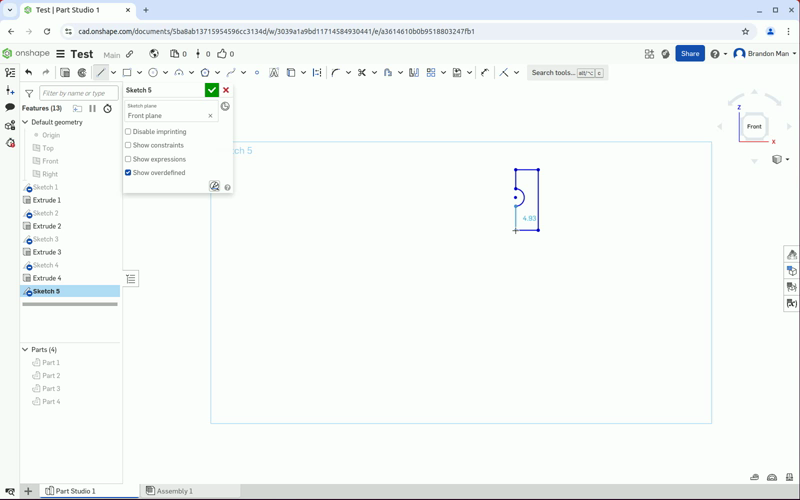
key(esc)
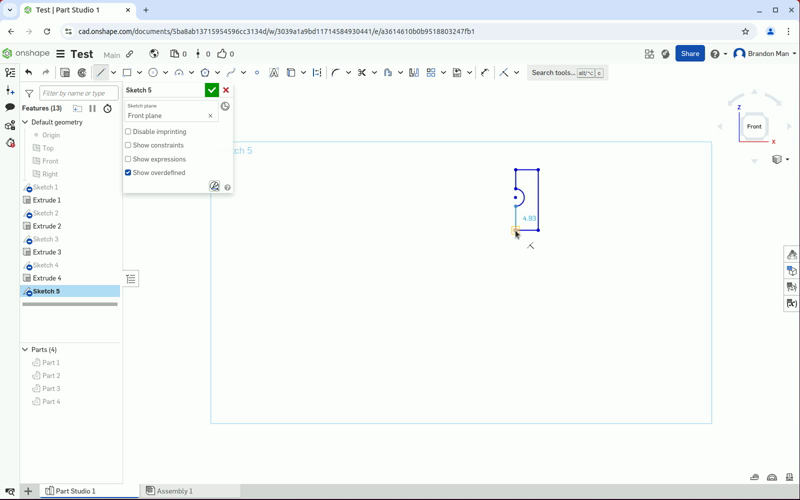
mouse_move(536, 207)
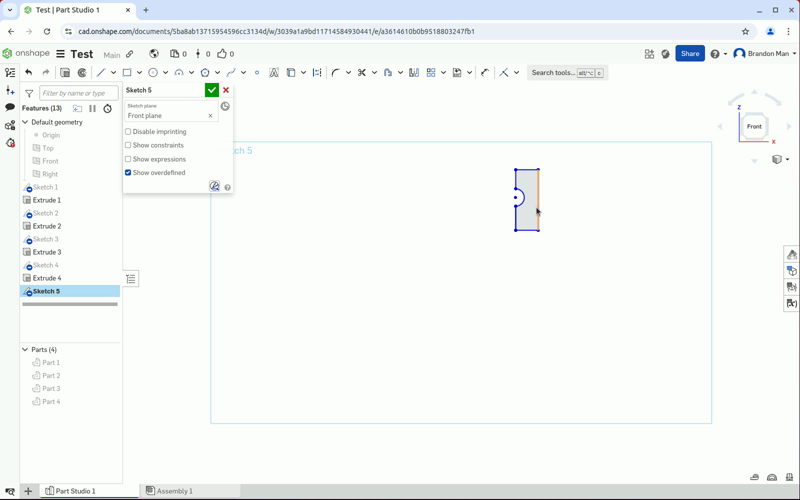
scroll(6)
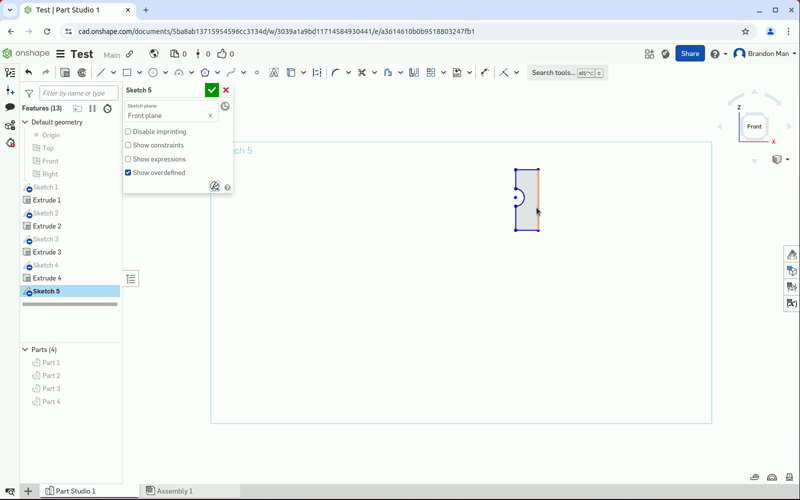
scroll(6)
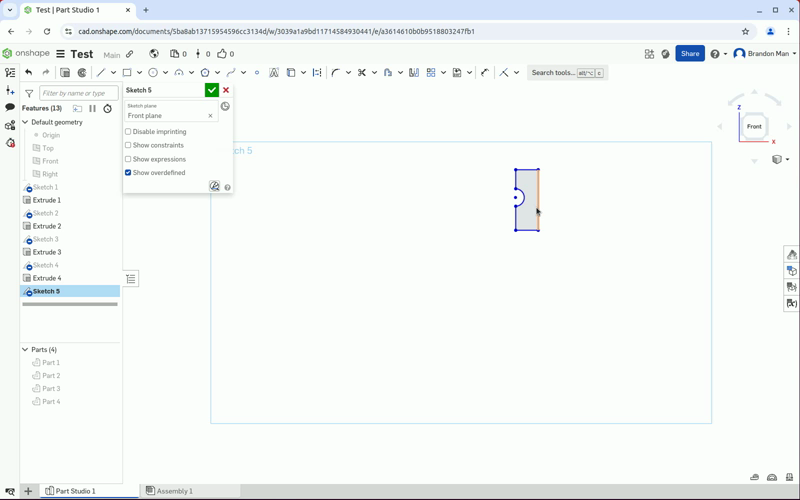
scroll(6)
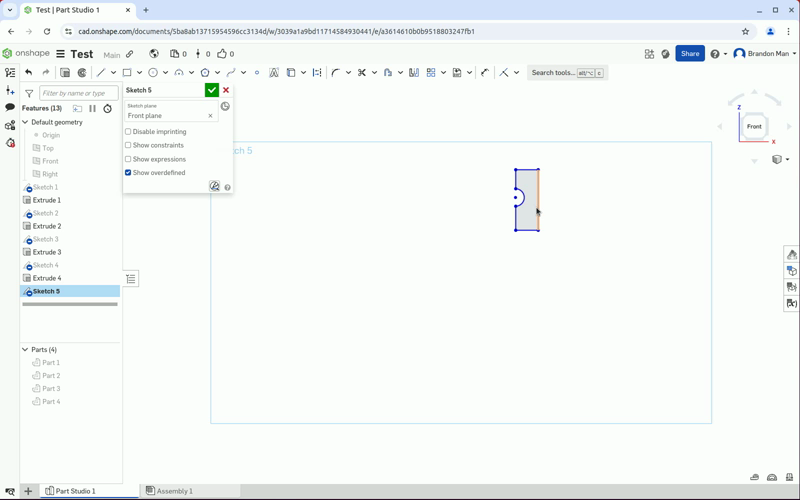
scroll(6)
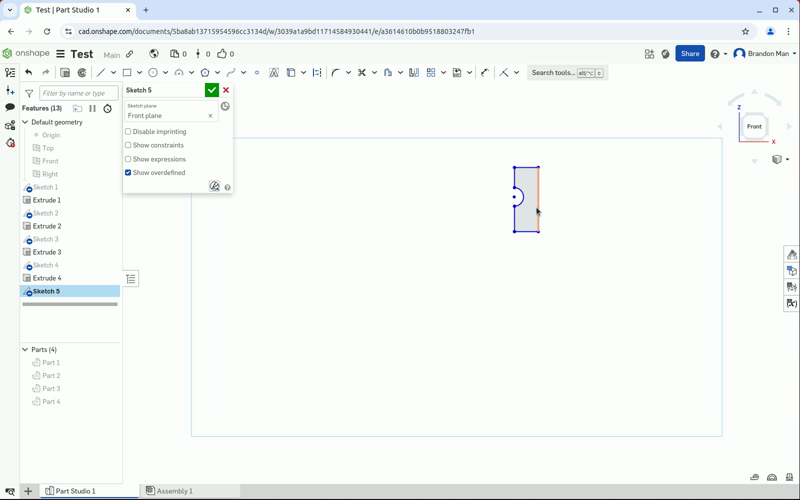
scroll(6)
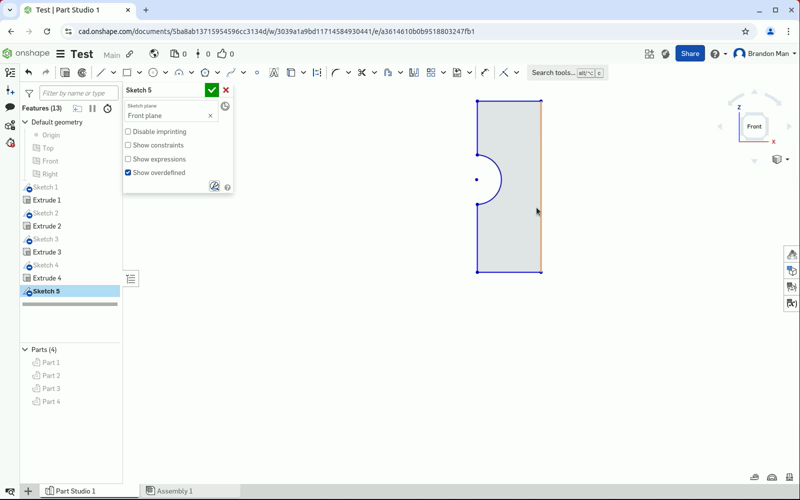
scroll(6)
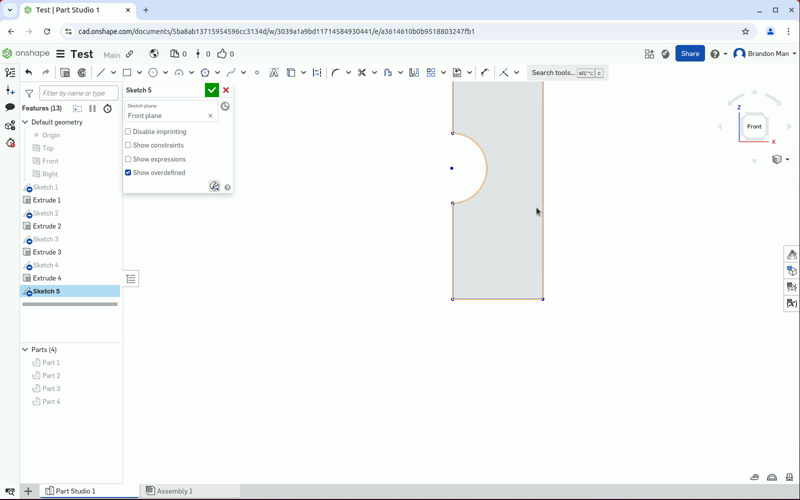
scroll(6)
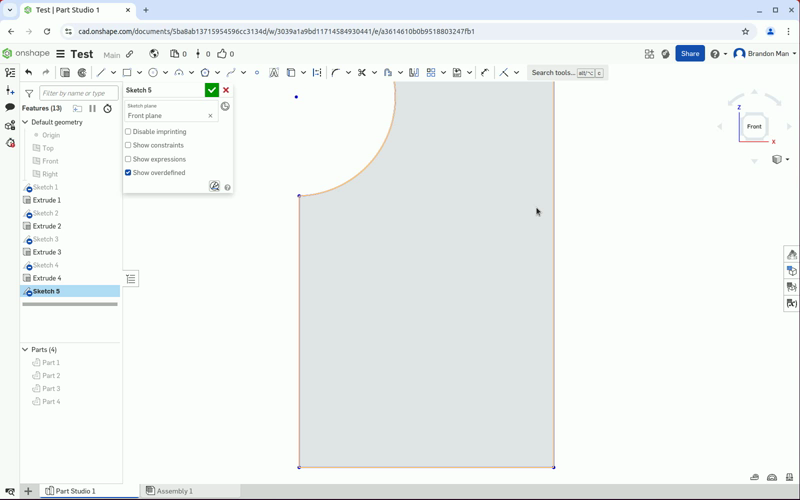
click(536, 207)
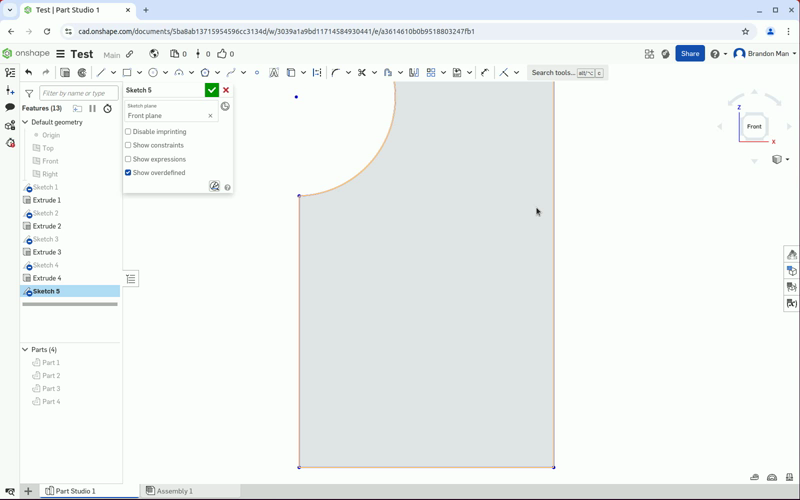
scroll(-6)
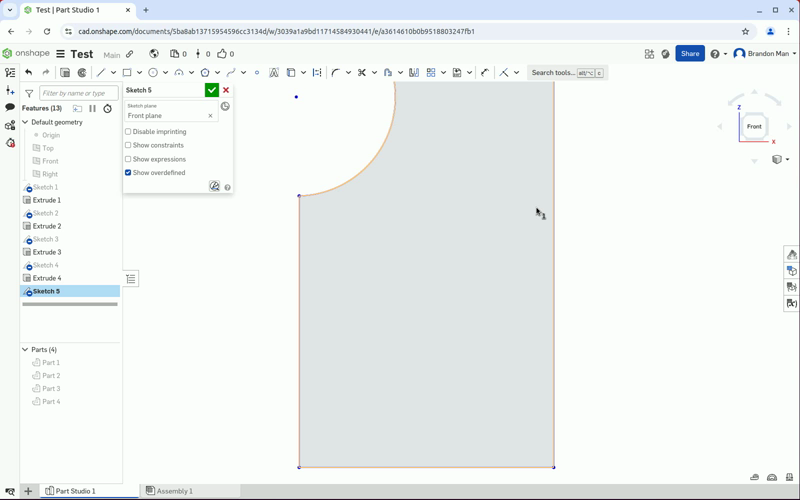
scroll(-6)
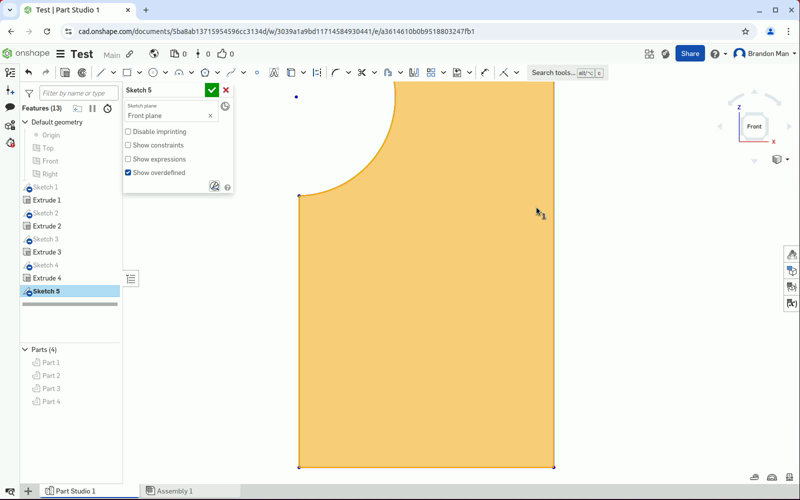
scroll(-6)
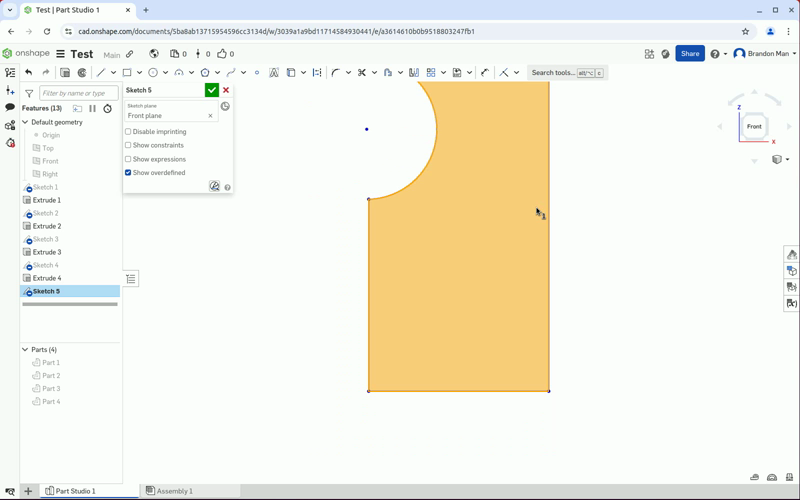
scroll(-6)
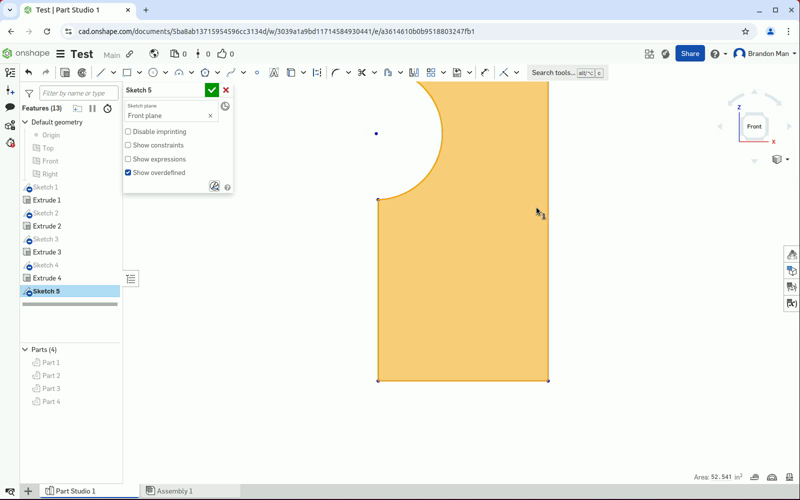
scroll(-6)
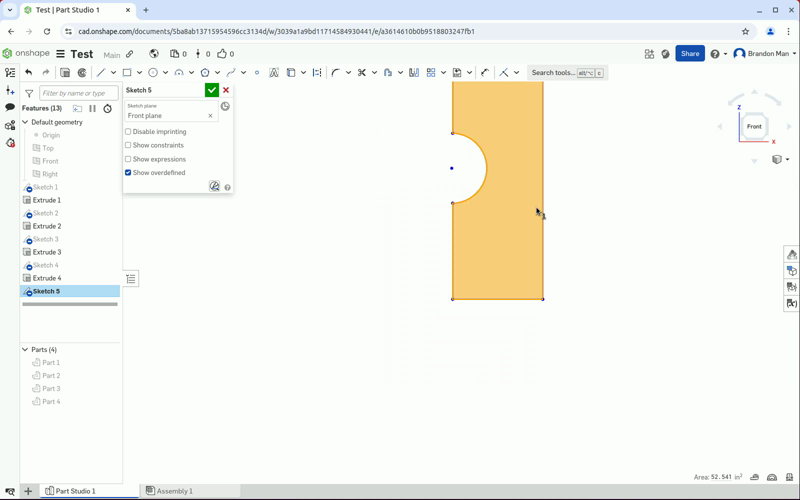
scroll(-6)
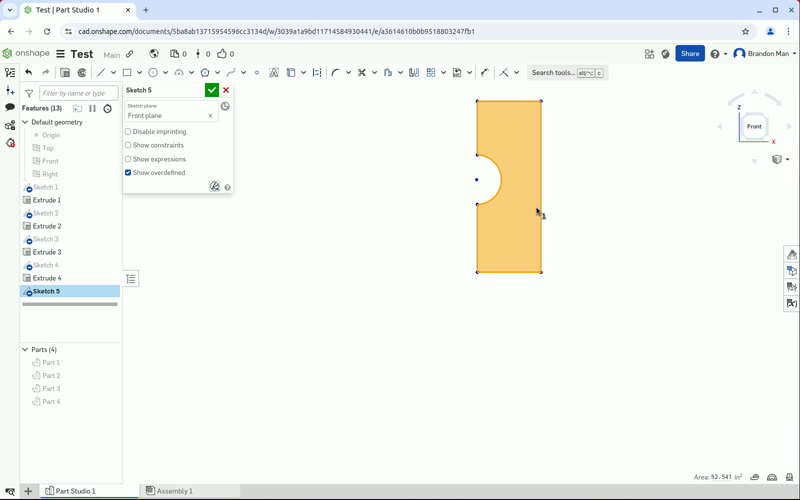
scroll(-6)
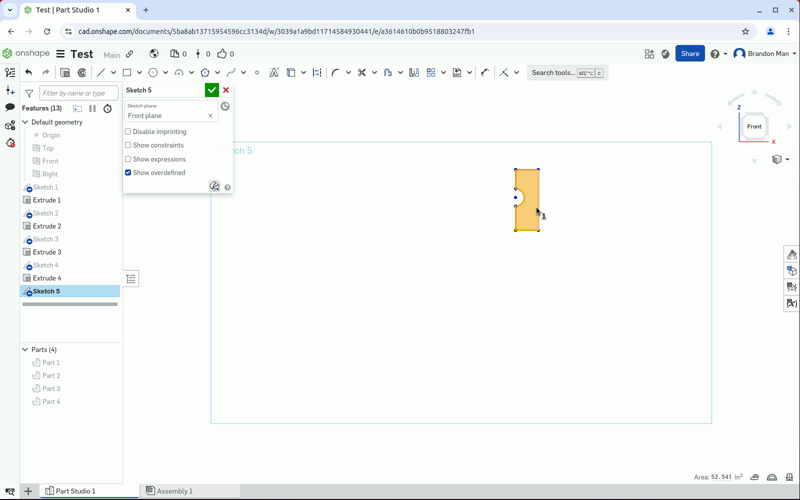
mouse_move(73, 352)
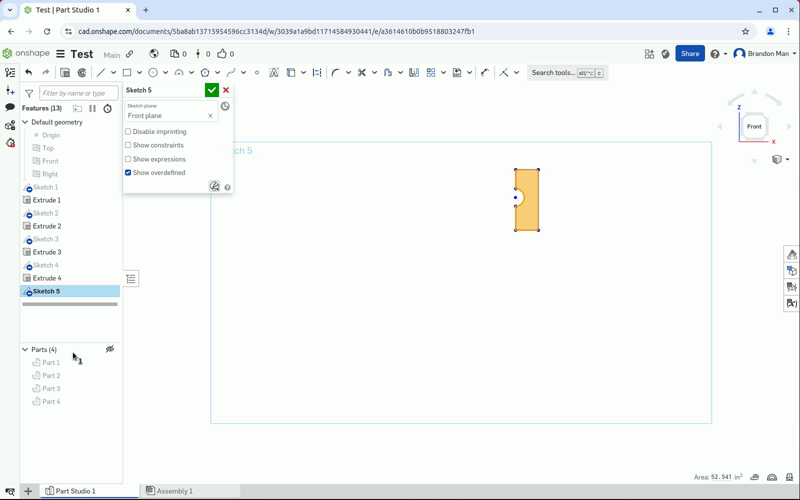
key(shift+y)
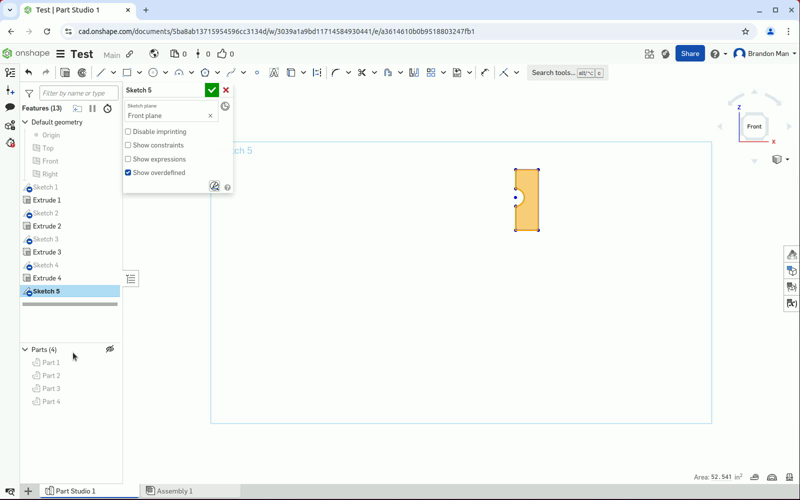
key(shift+e)
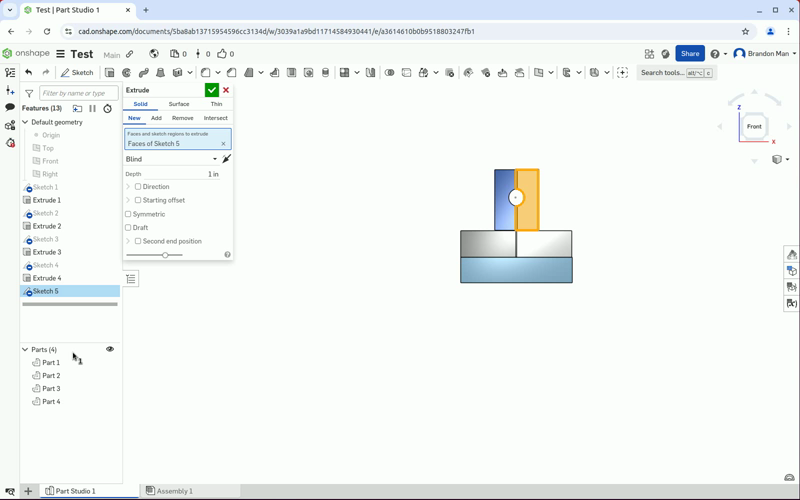
mouse_move(143, 106)
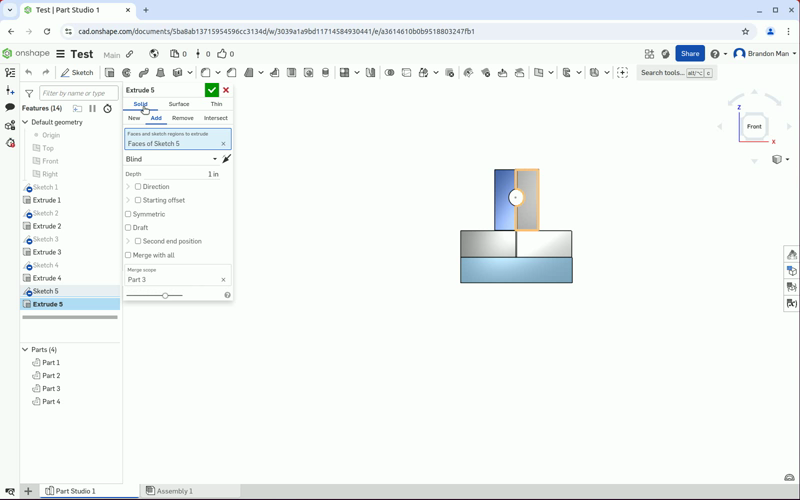
click(143, 106)
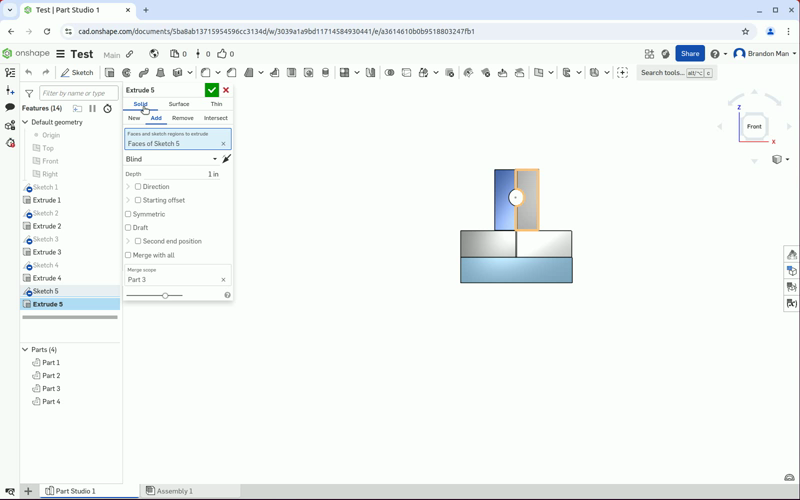
mouse_move(137, 120)
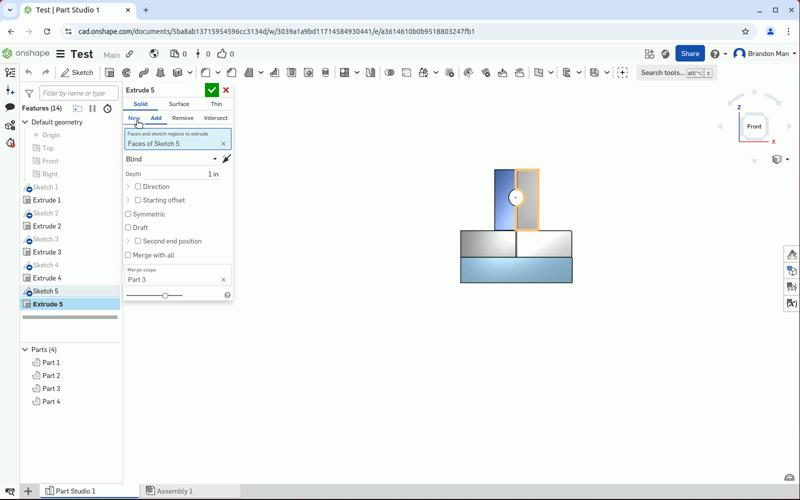
click(137, 120)
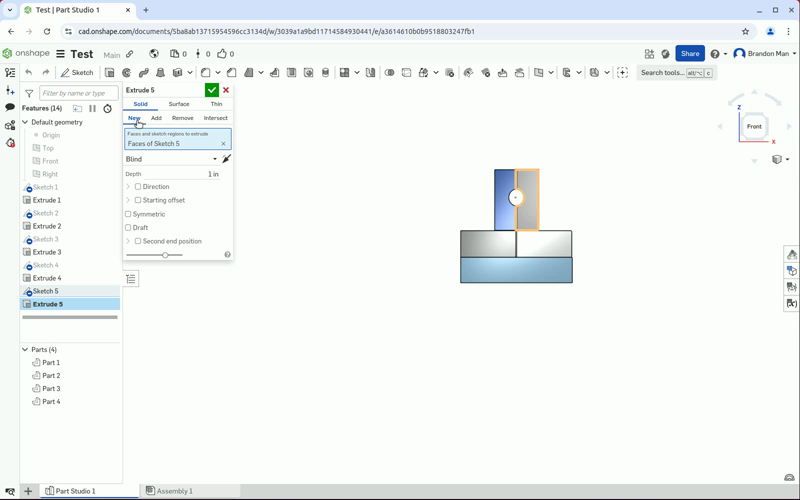
key(tab, 4)
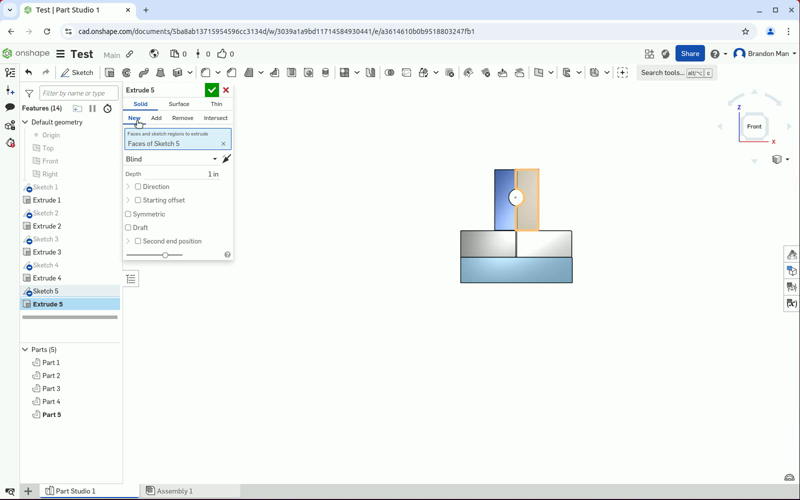
text(12.036)
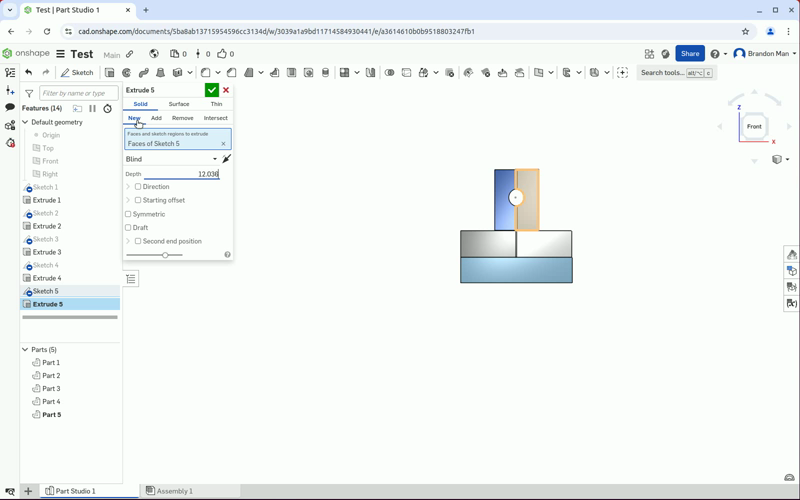
key(enter)
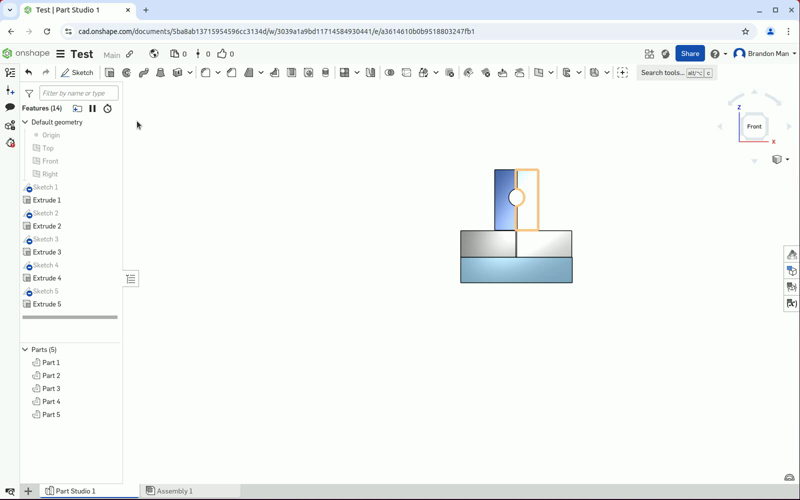
key(shift+h)
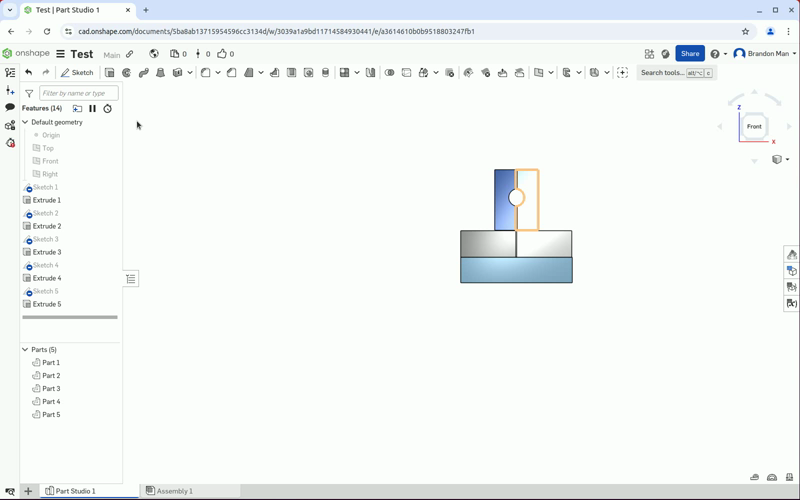
key(shift+h)
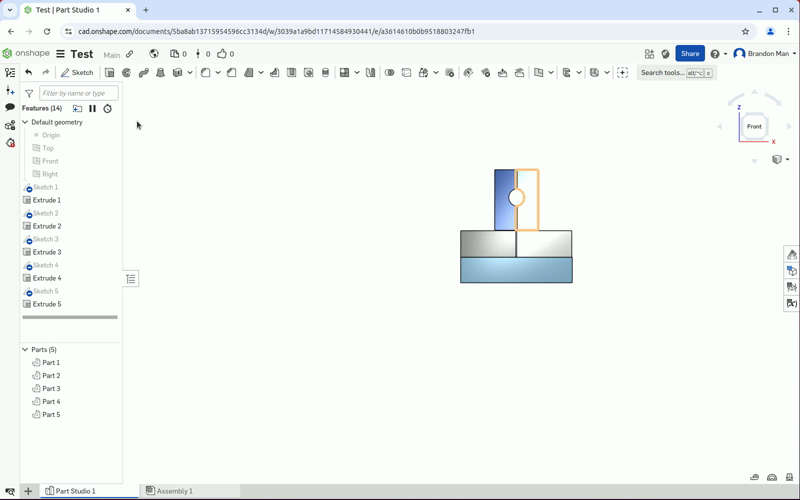
key(shift+7)
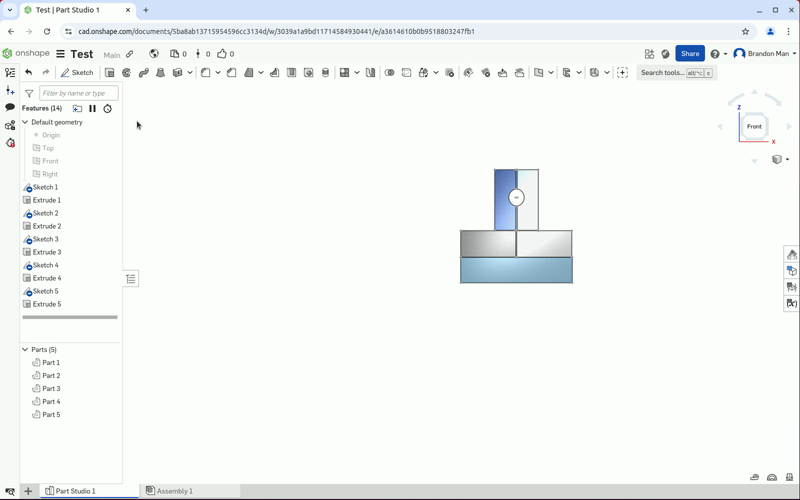
key(left, 2)
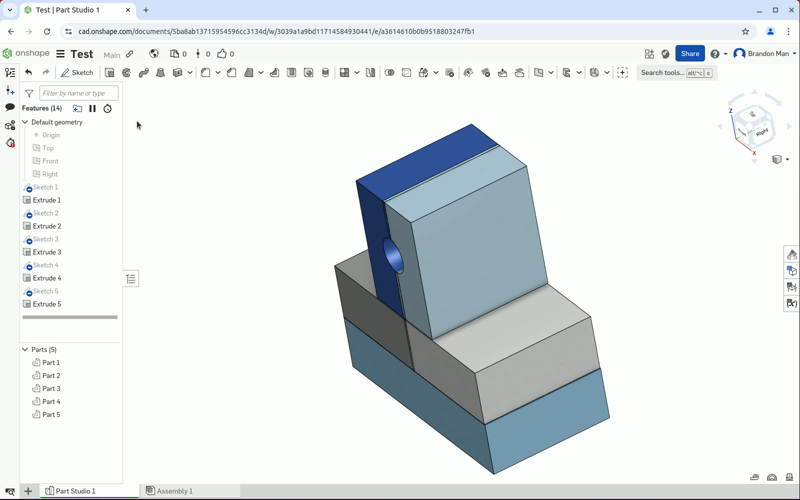
key(down, 2)
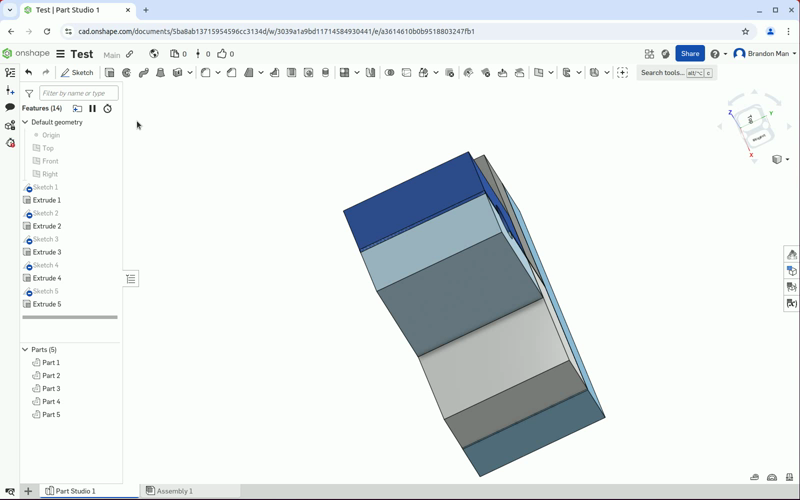
key(up, 2)
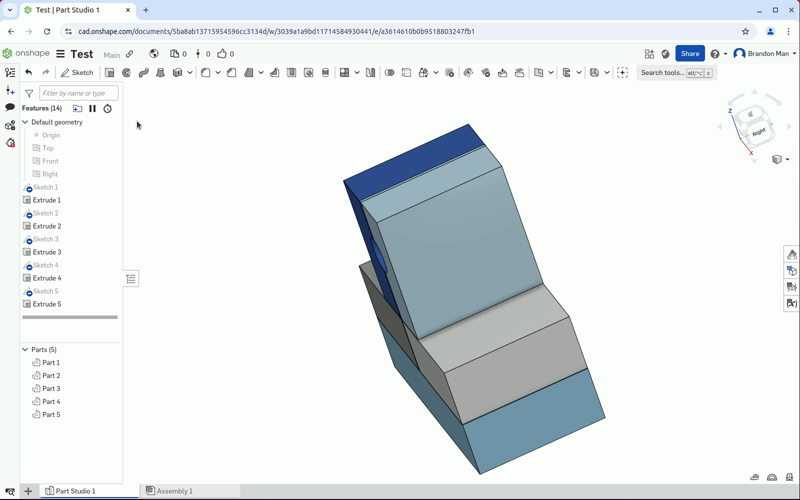
key(right, 2)
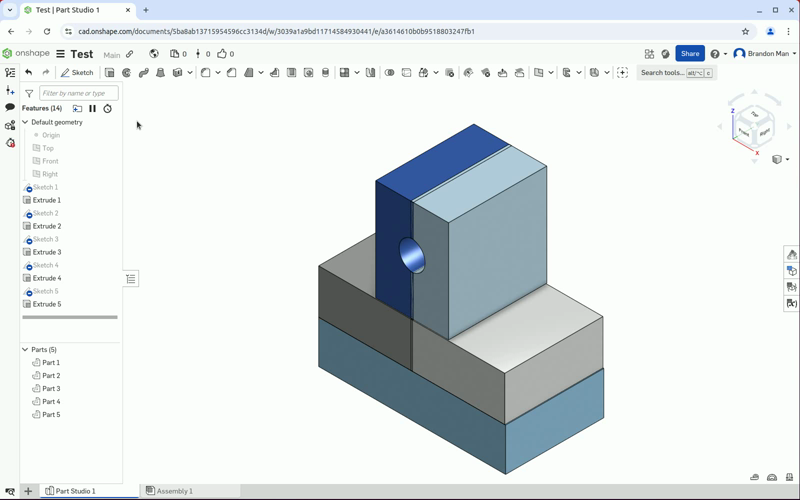
mouse_move(73, 189)
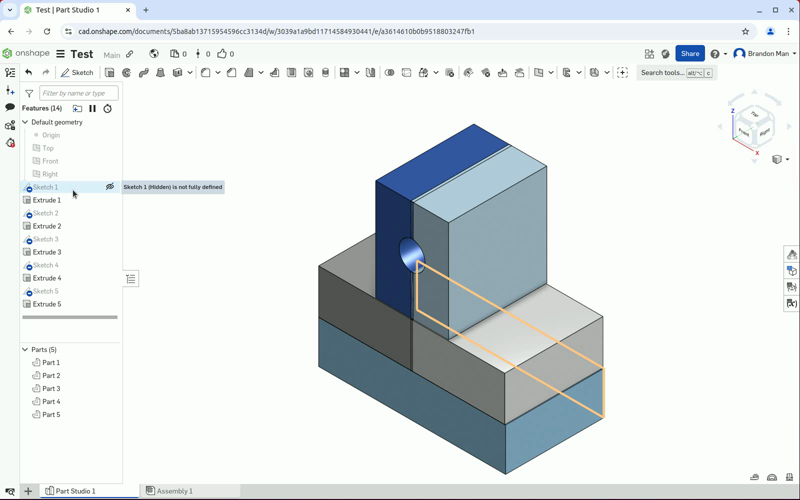
click(73, 189)